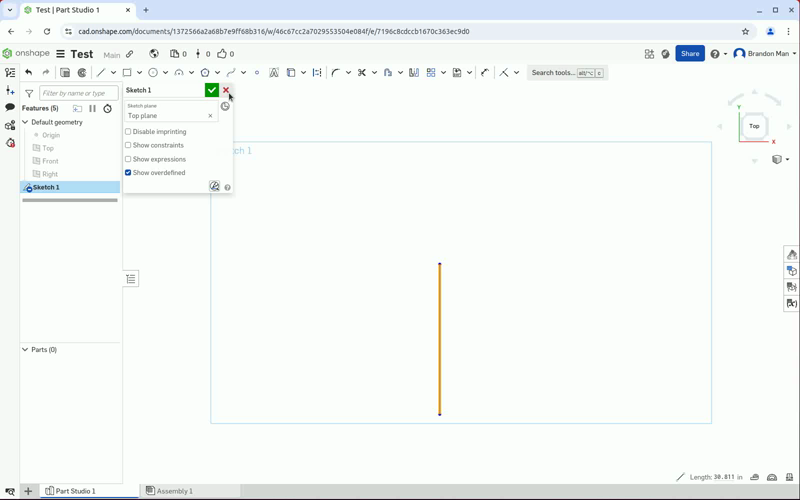
key(shift+h)
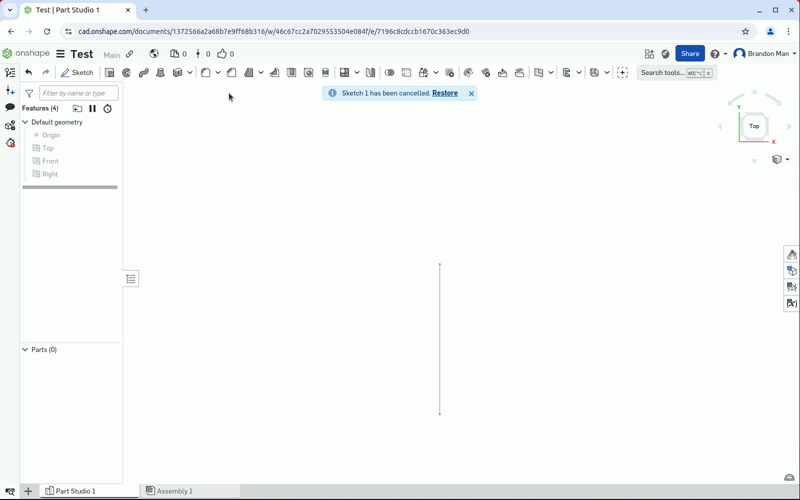
mouse_move(73, 352)
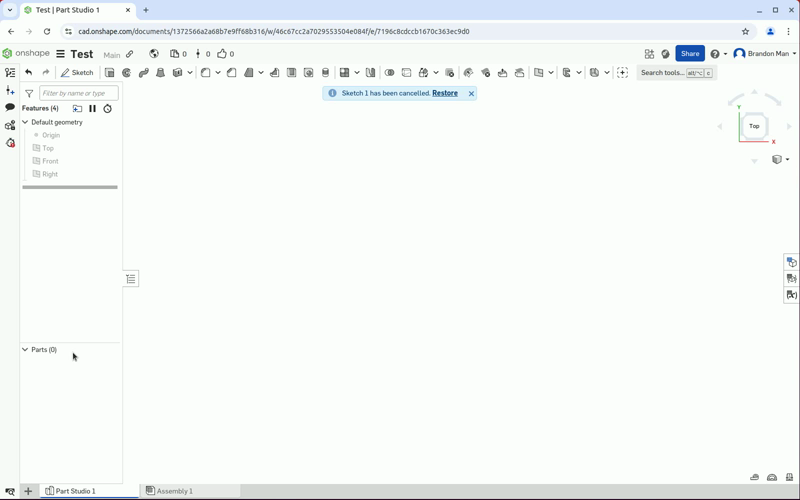
key(y)
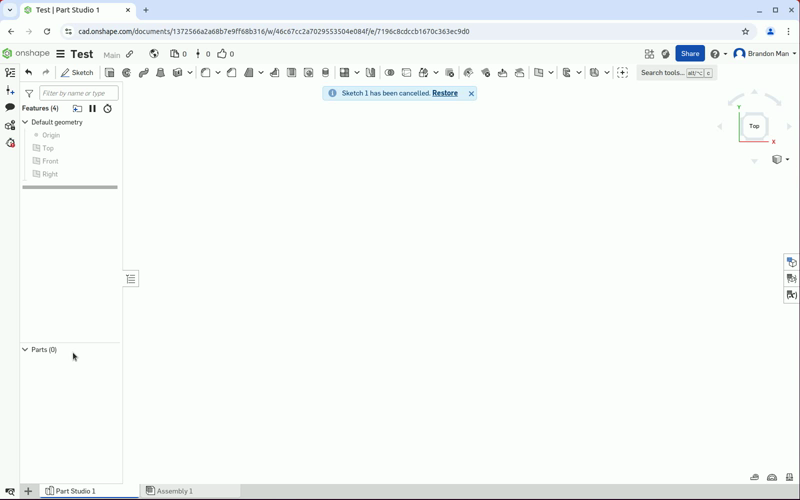
key(shift+p)
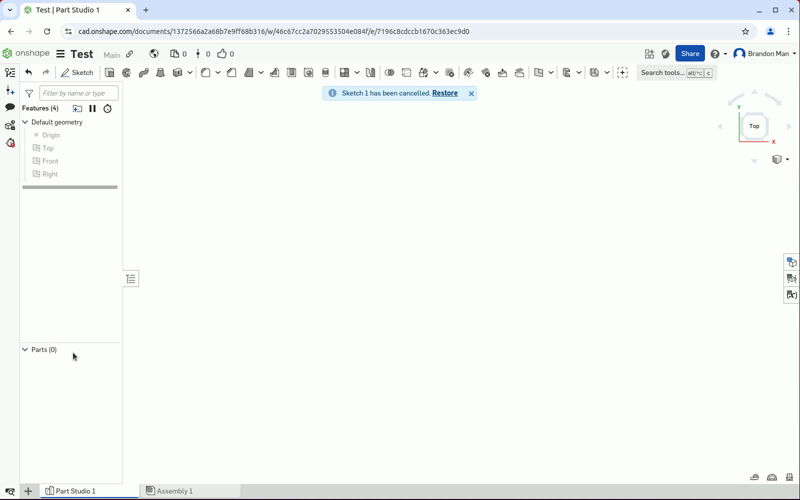
key(space)
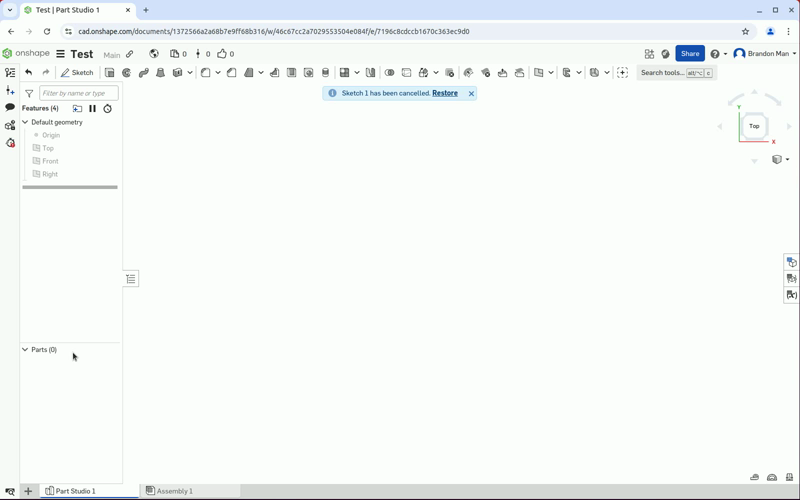
key_down(shift)
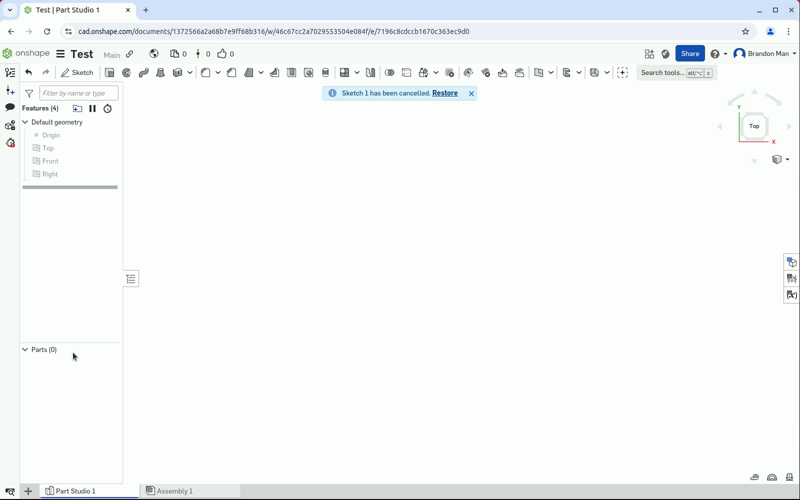
key(up)
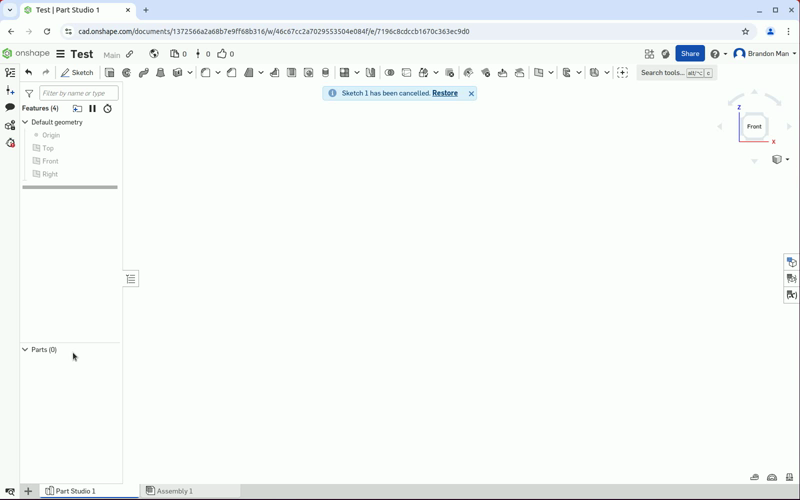
key_up(shift)
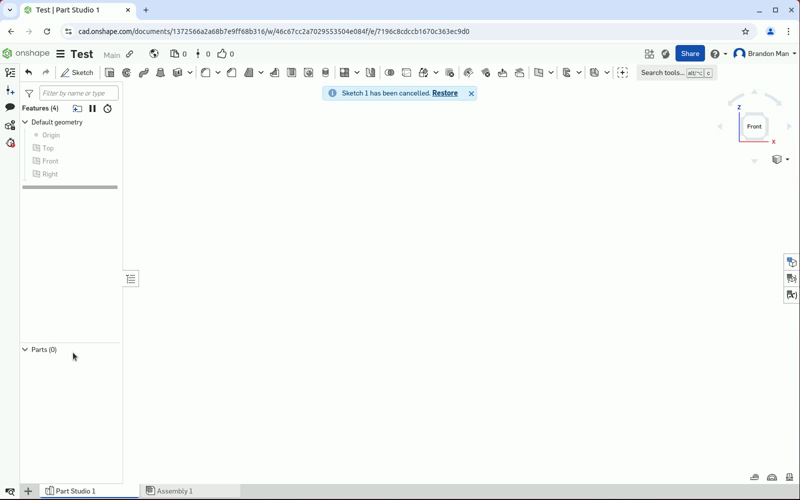
mouse_move(73, 352)
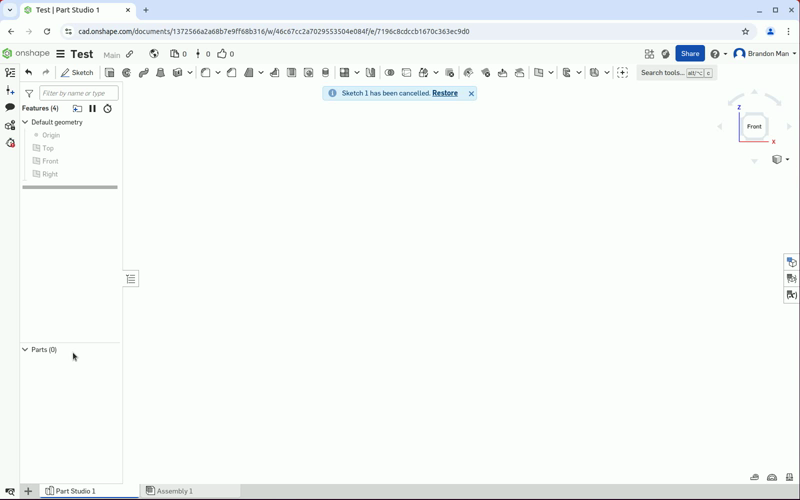
key(shift+y)
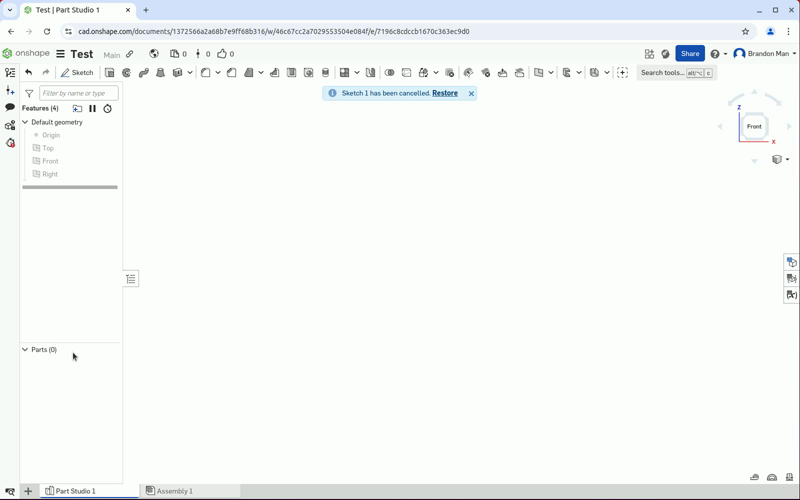
key(shift+s)
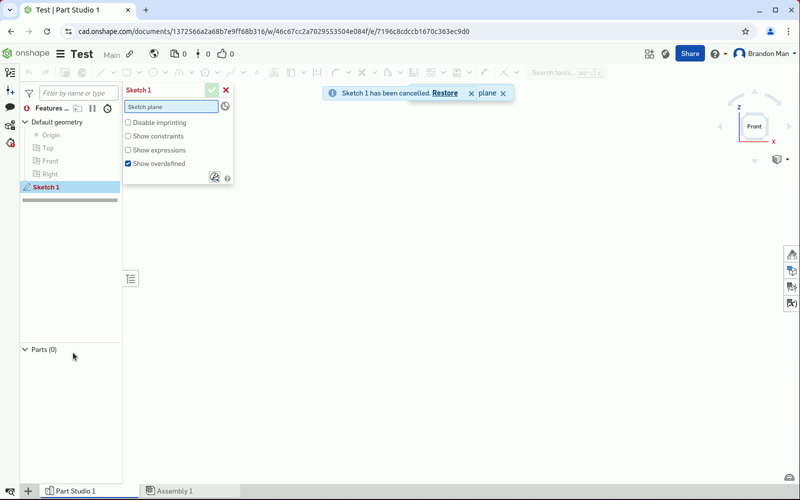
mouse_move(73, 163)
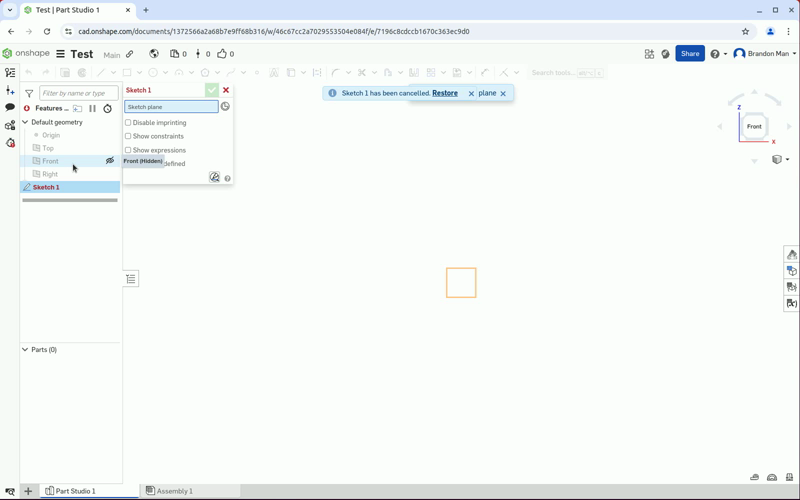
click(73, 163)
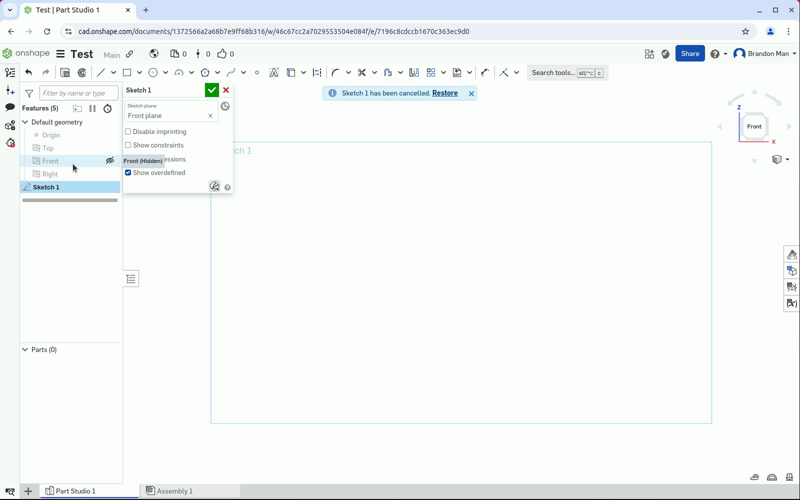
mouse_move(73, 352)
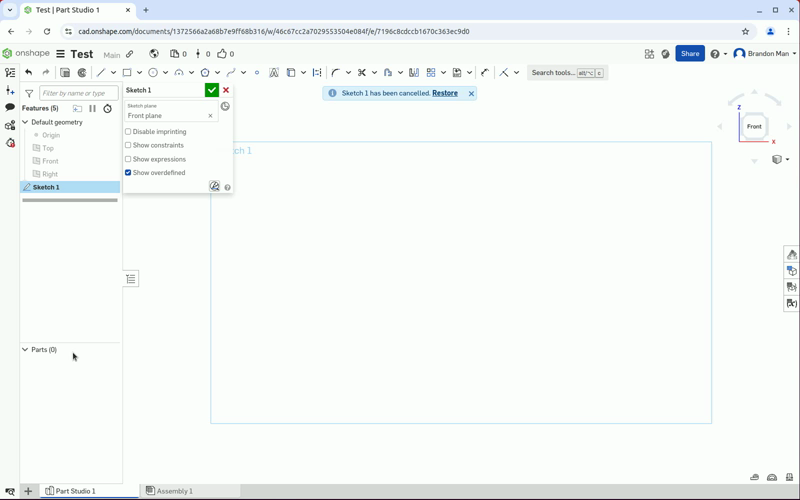
key(y)
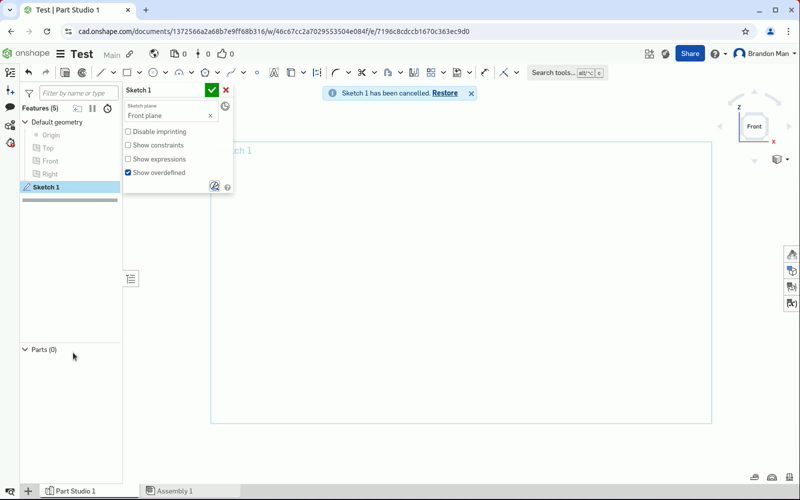
key(l)
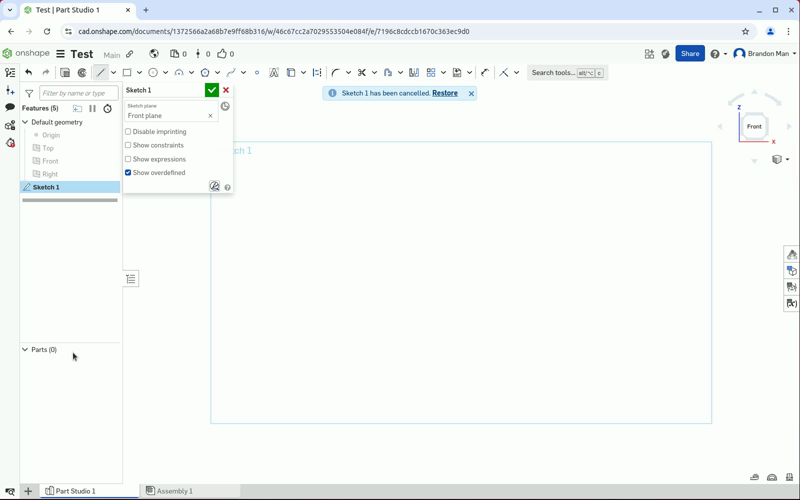
key_down(shift)
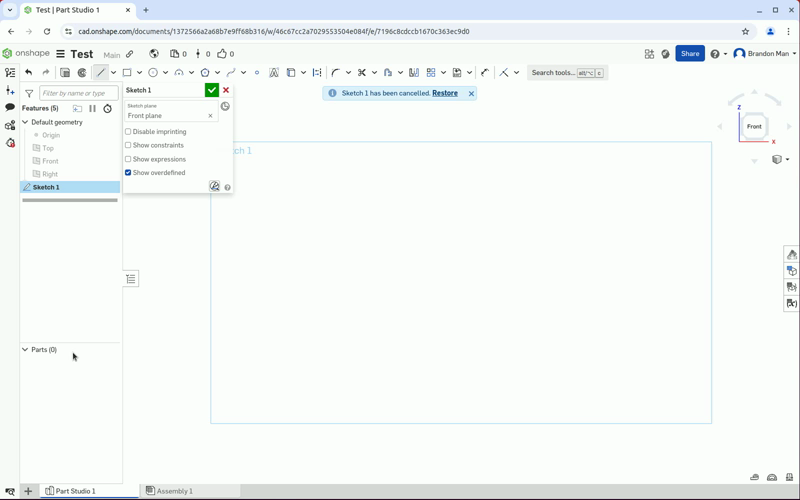
mouse_move(389, 240)
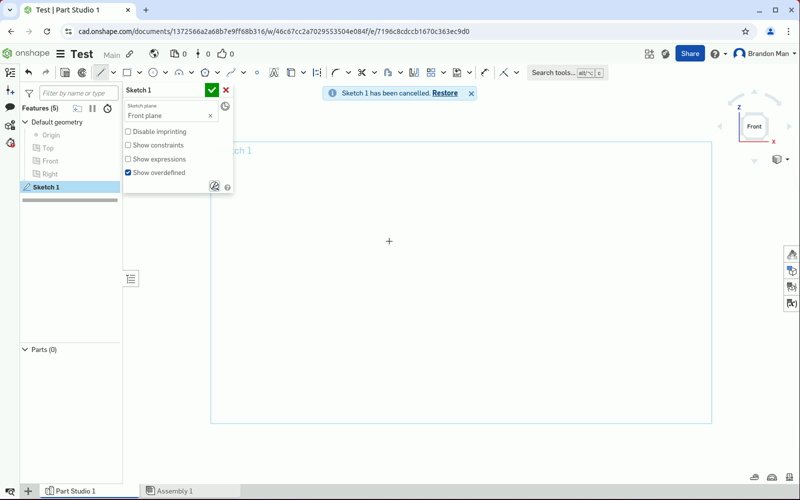
click(389, 240)
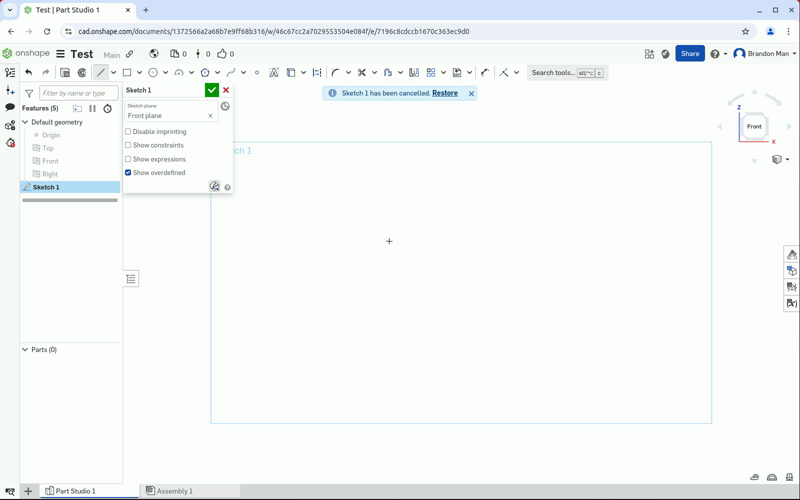
key_up(shift)
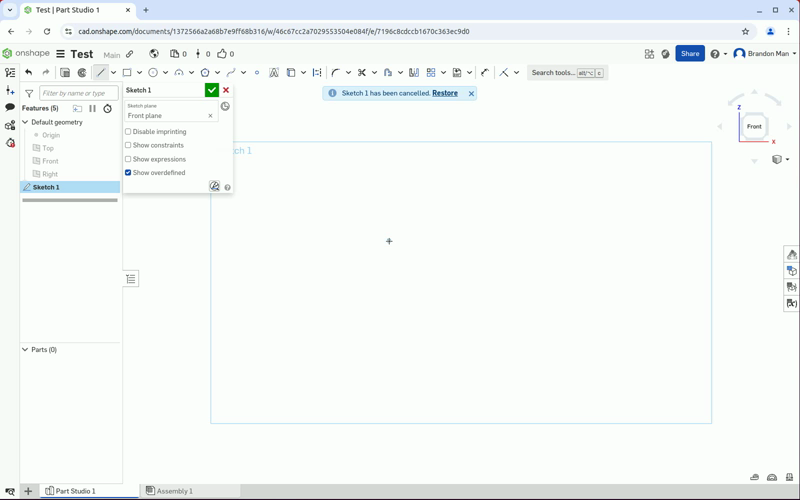
key_down(shift)
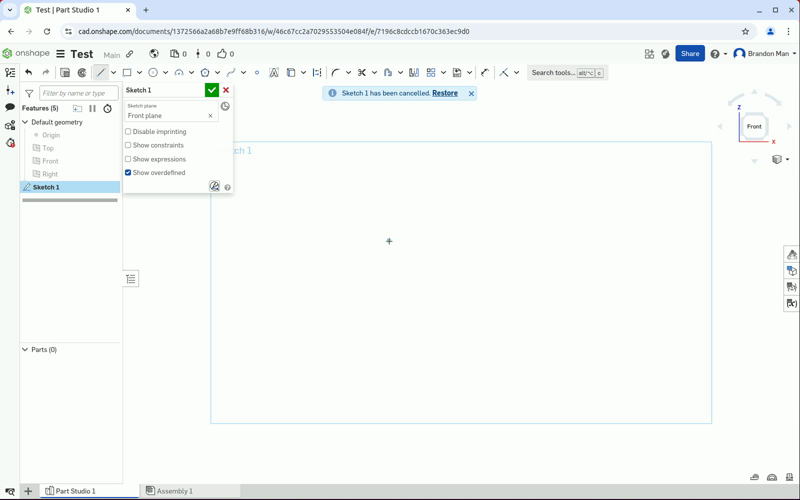
mouse_move(419, 240)
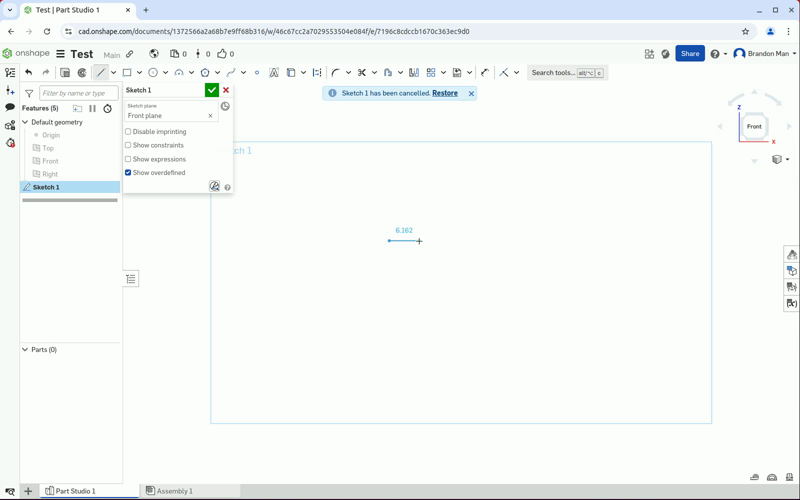
mouse_move(400, 241)
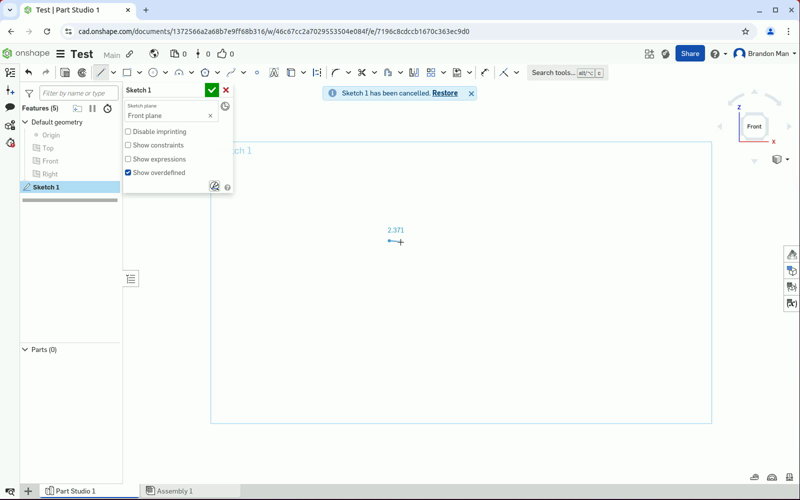
click(400, 241)
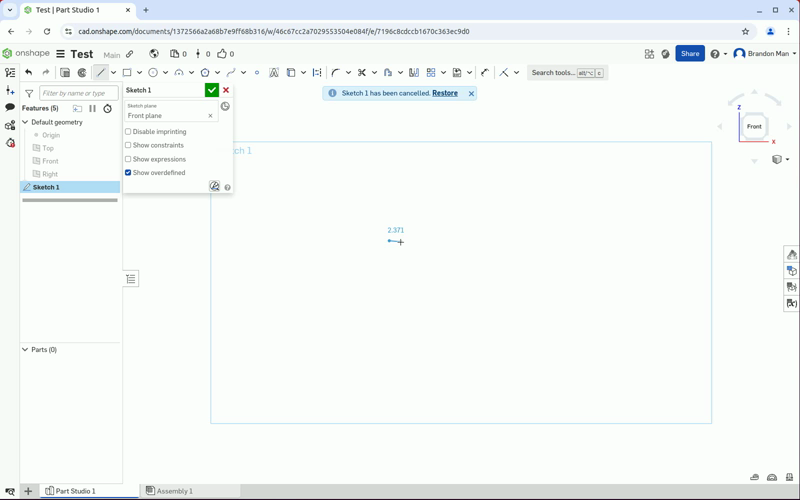
key_up(shift)
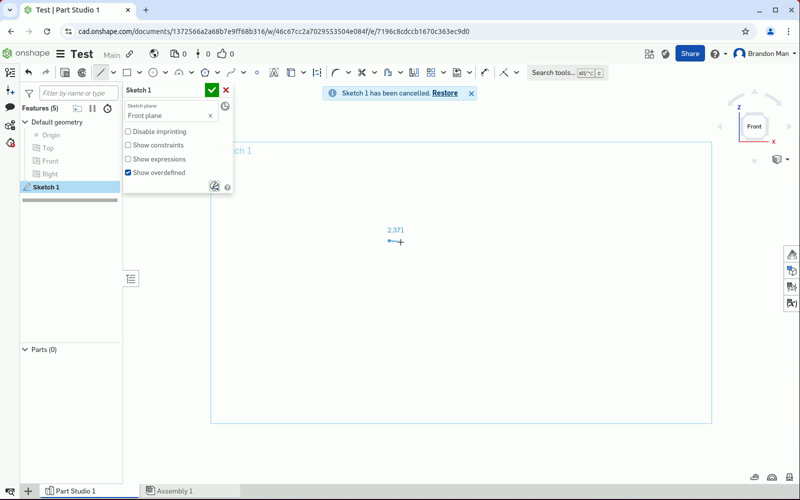
key(esc)
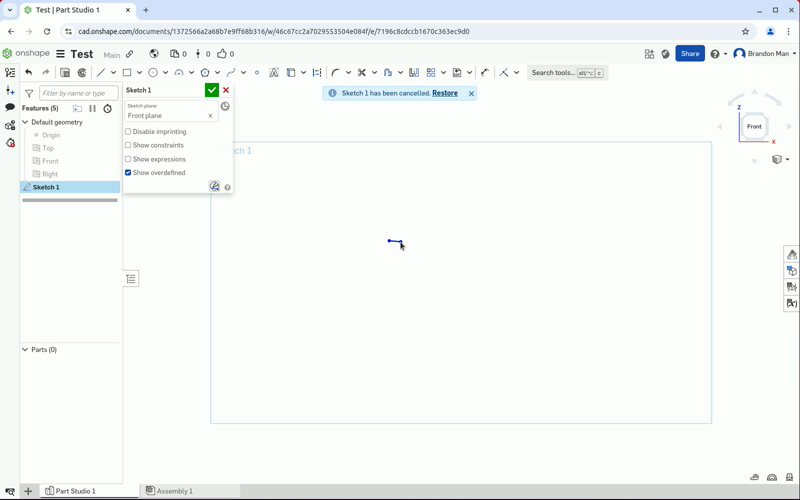
key(a)
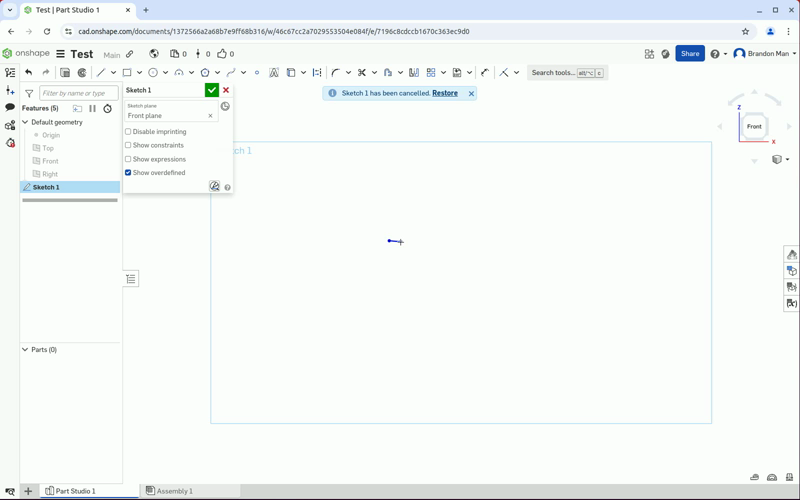
mouse_move(400, 241)
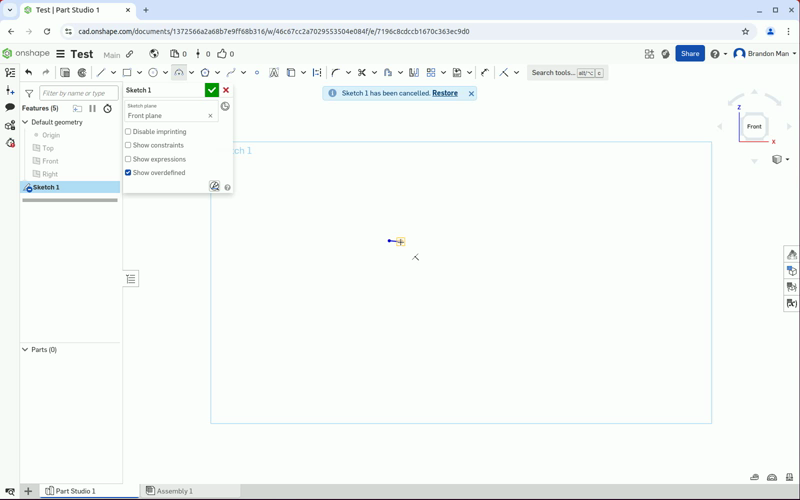
click(400, 241)
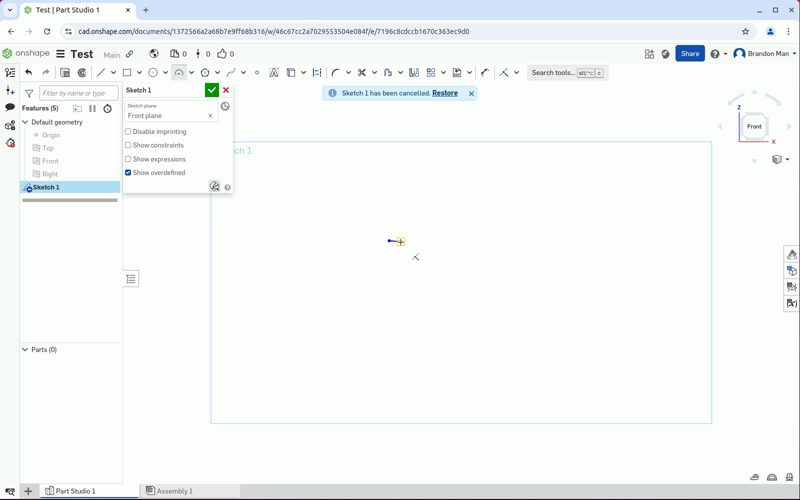
mouse_move(389, 240)
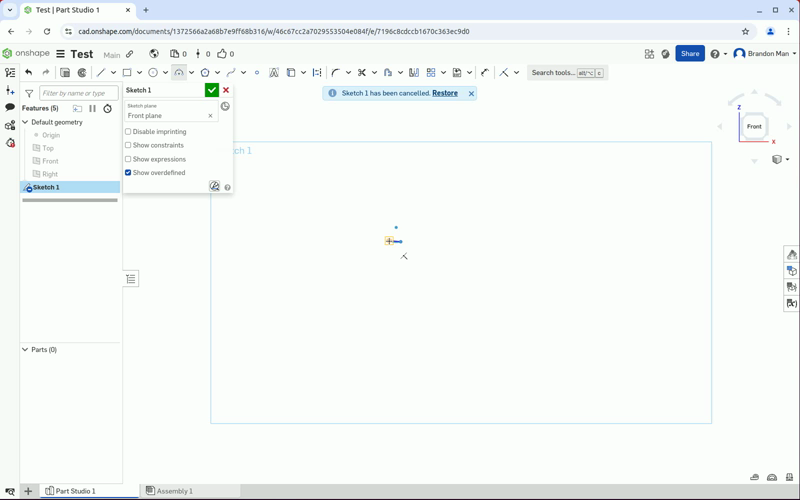
click(389, 240)
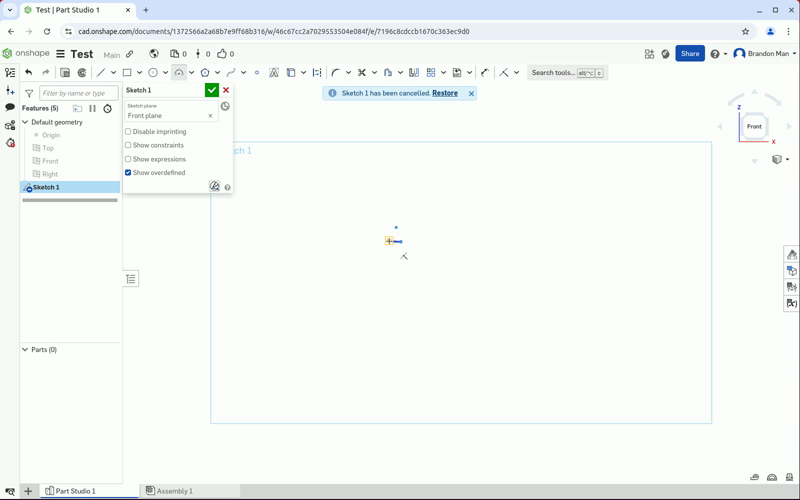
key_down(shift)
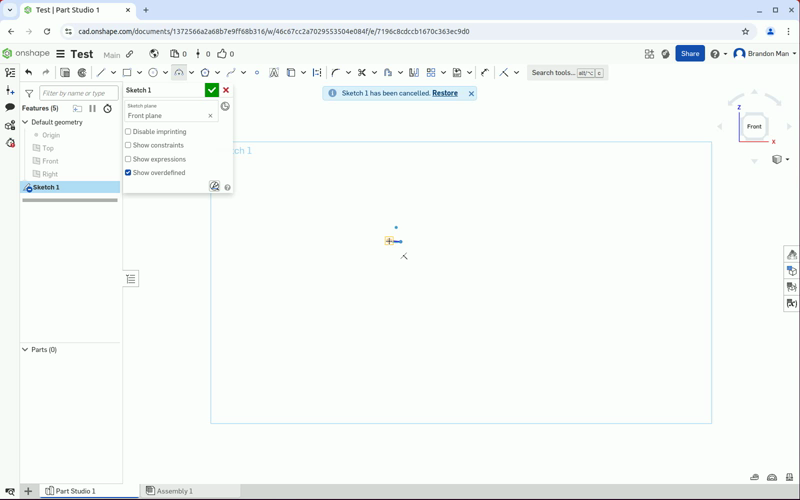
mouse_move(395, 240)
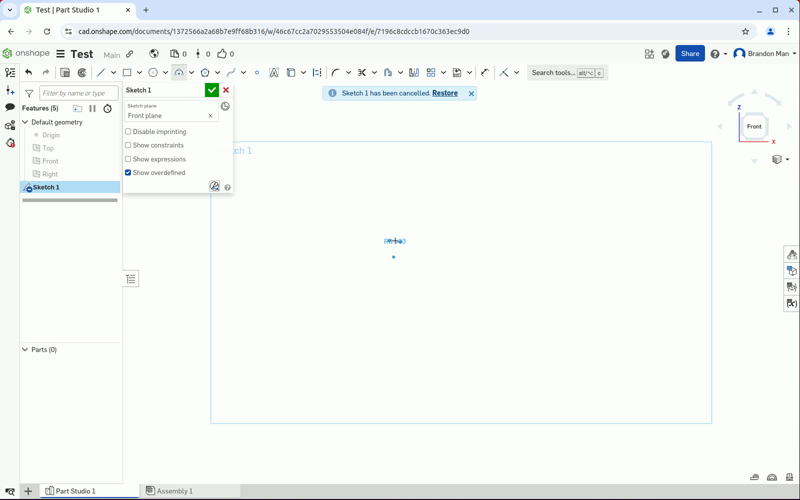
click(395, 240)
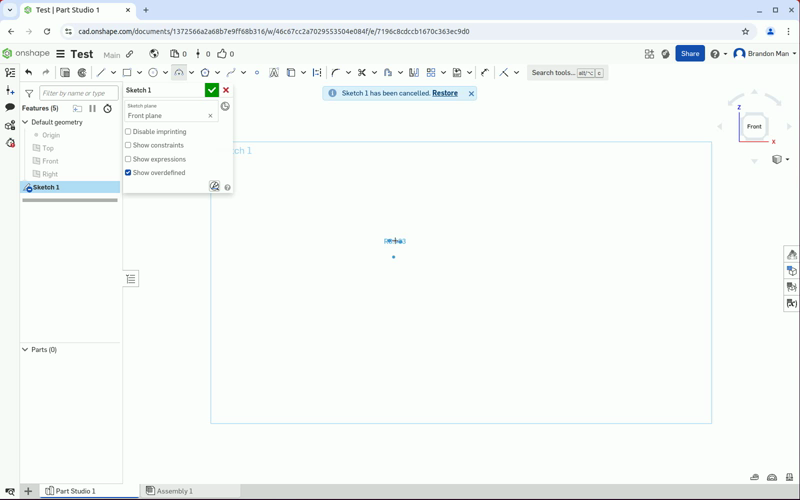
key_up(shift)
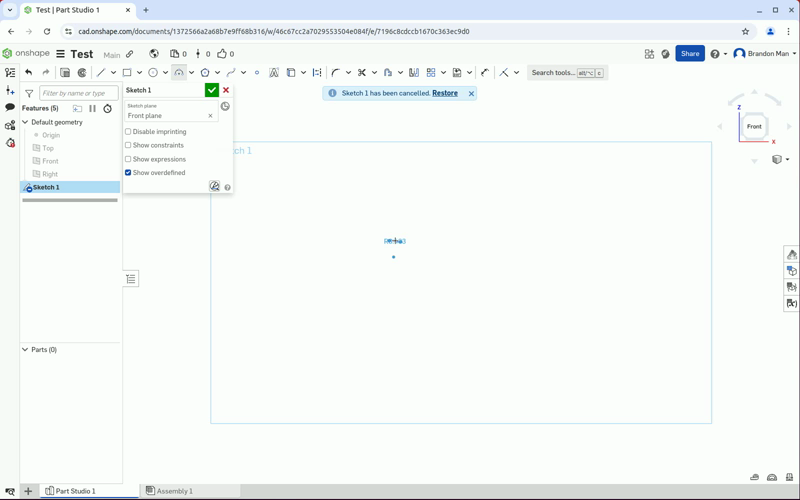
key(esc)
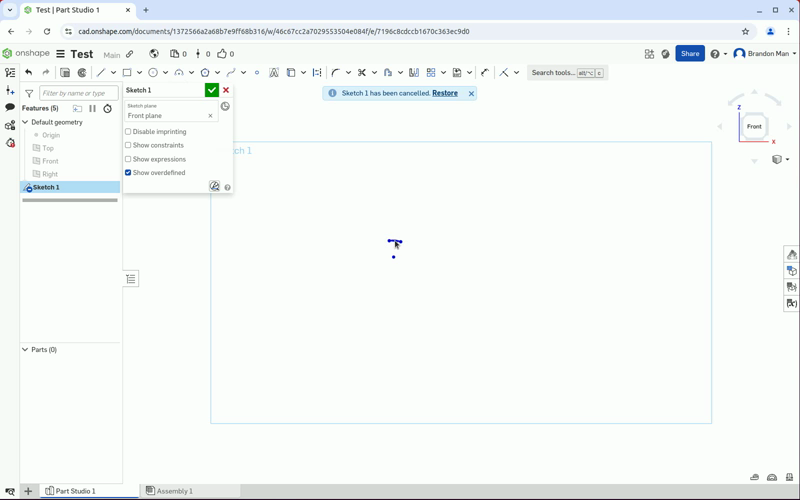
mouse_move(395, 241)
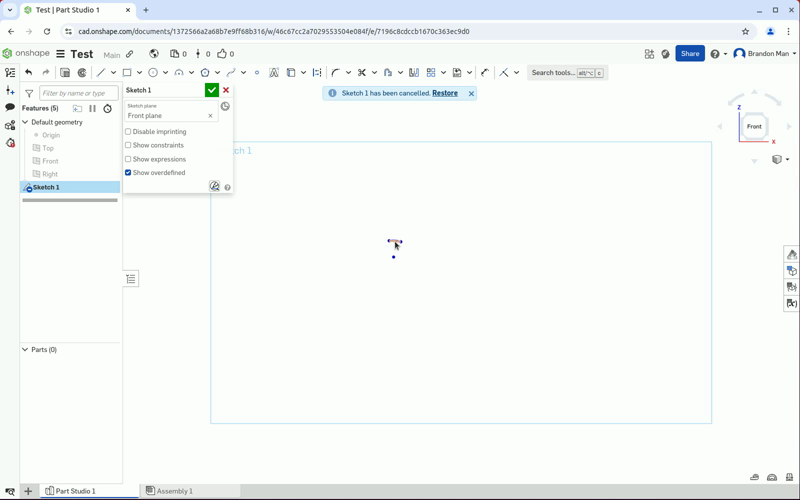
scroll(6)
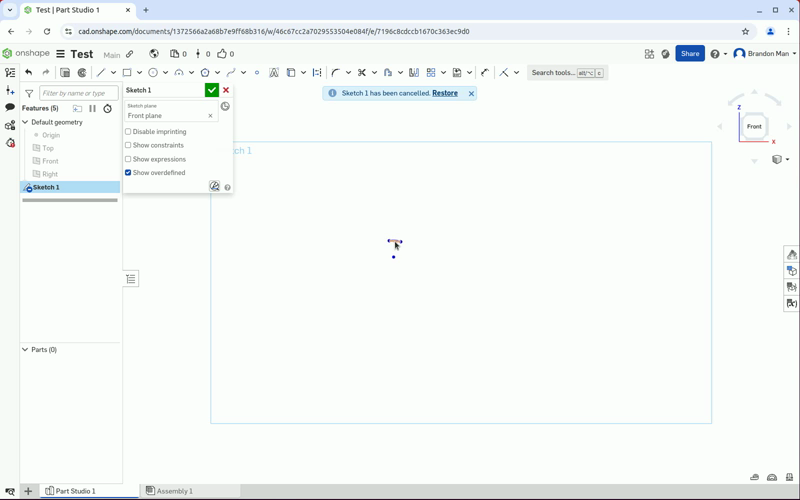
scroll(6)
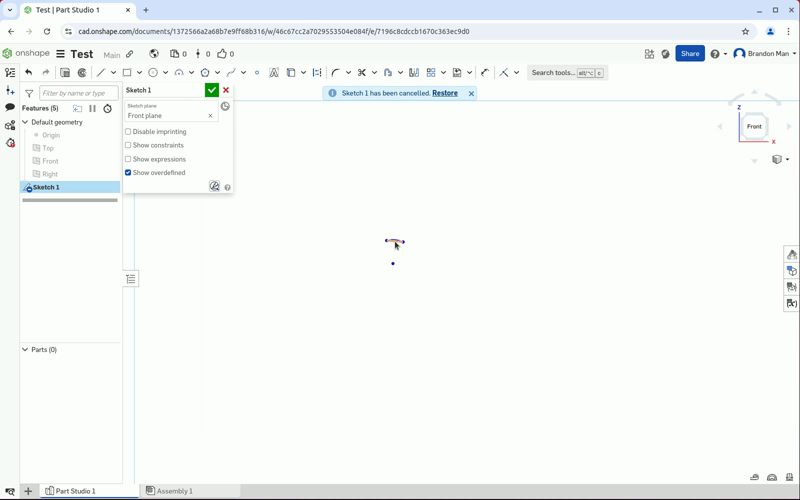
scroll(6)
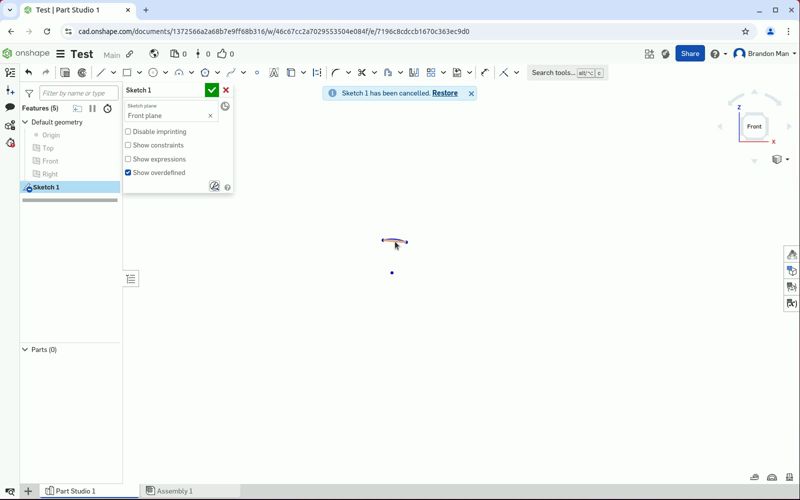
scroll(6)
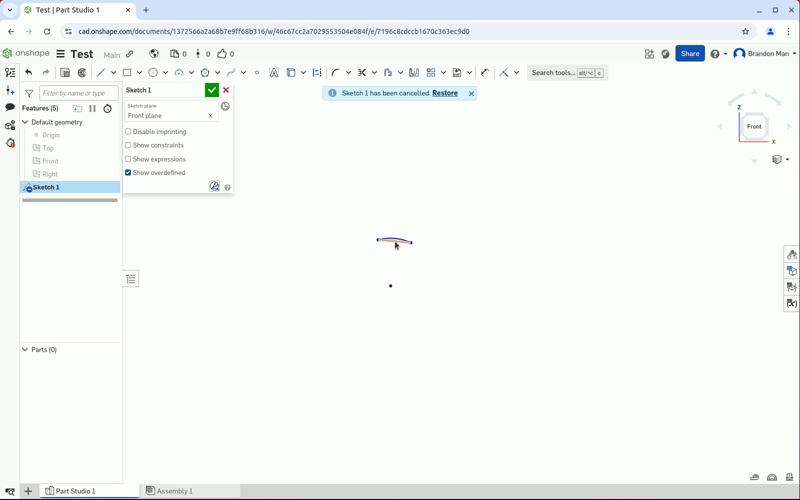
scroll(6)
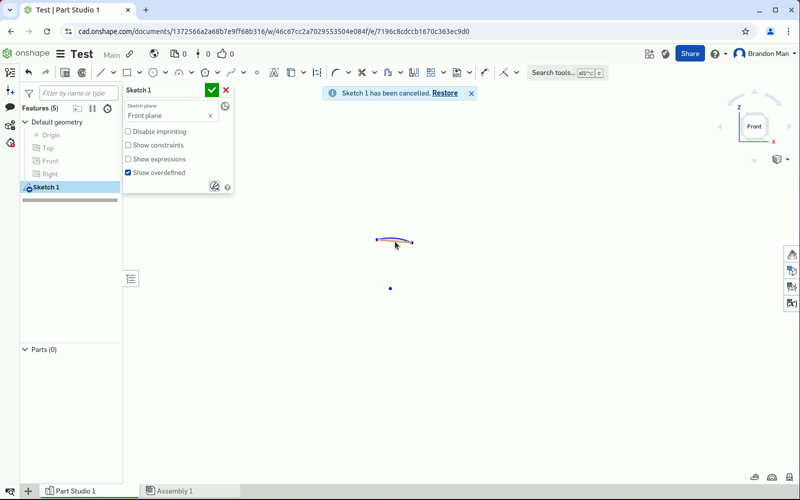
scroll(6)
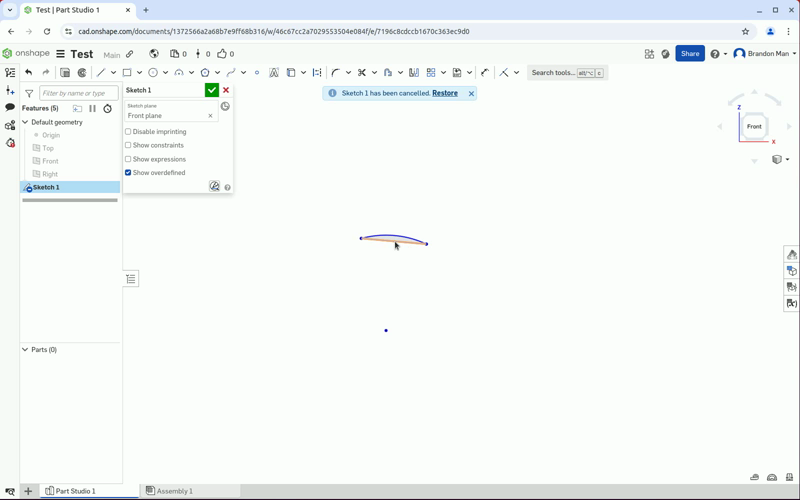
scroll(6)
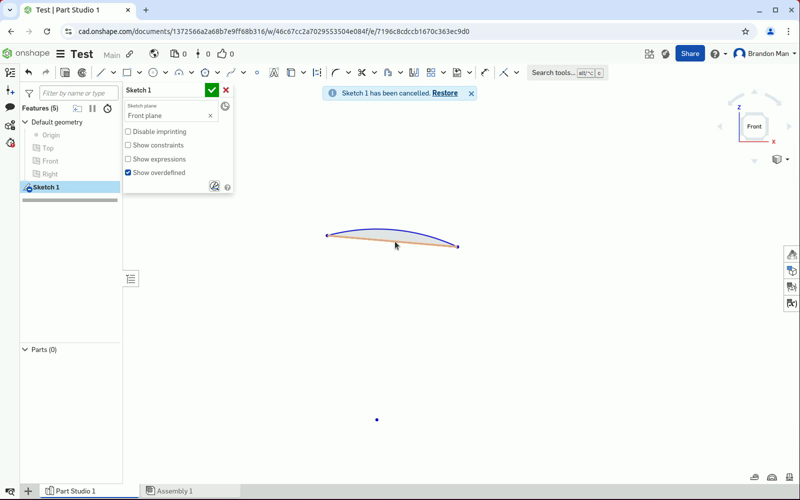
click(395, 241)
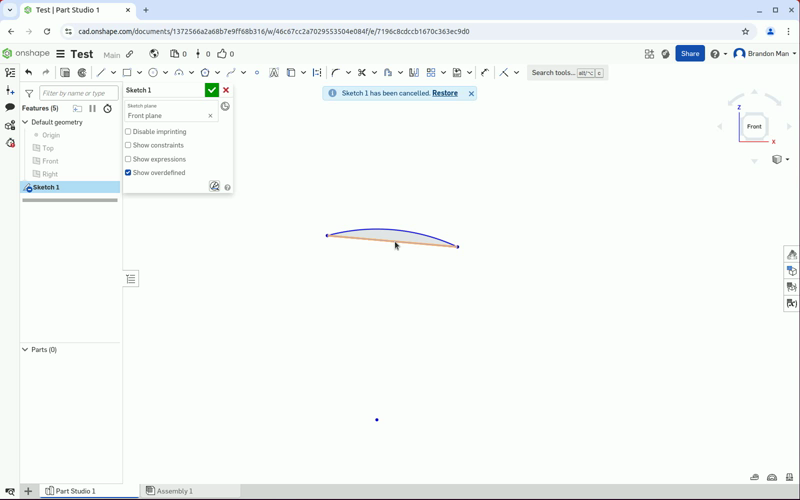
scroll(-6)
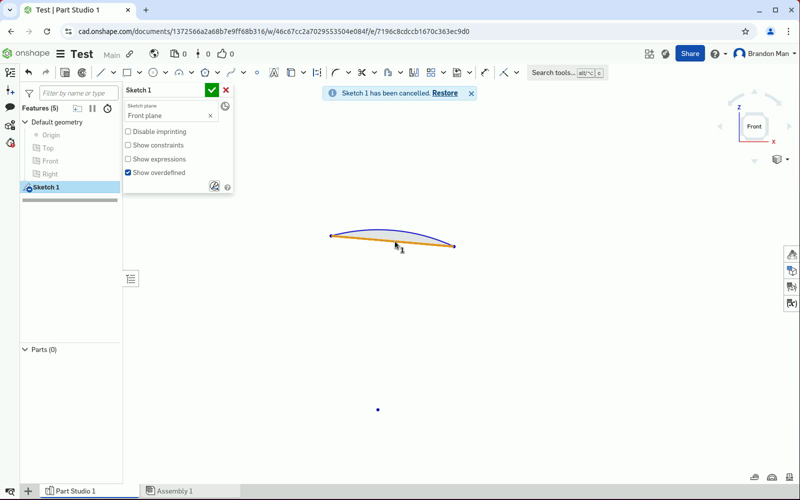
scroll(-6)
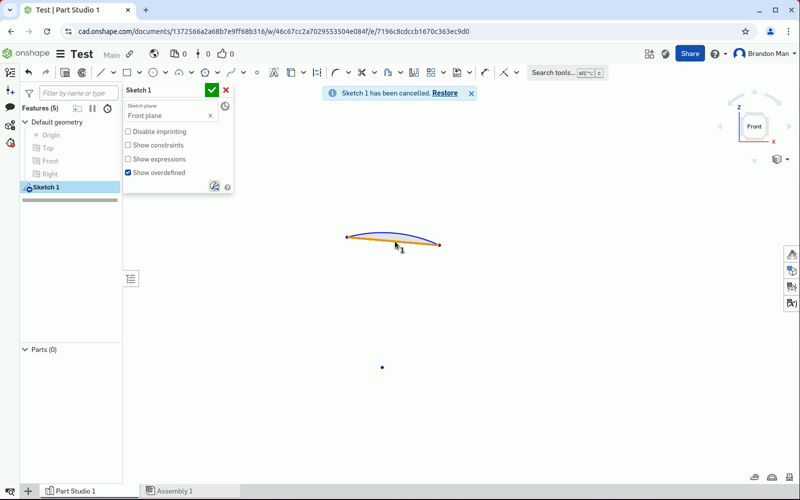
scroll(-6)
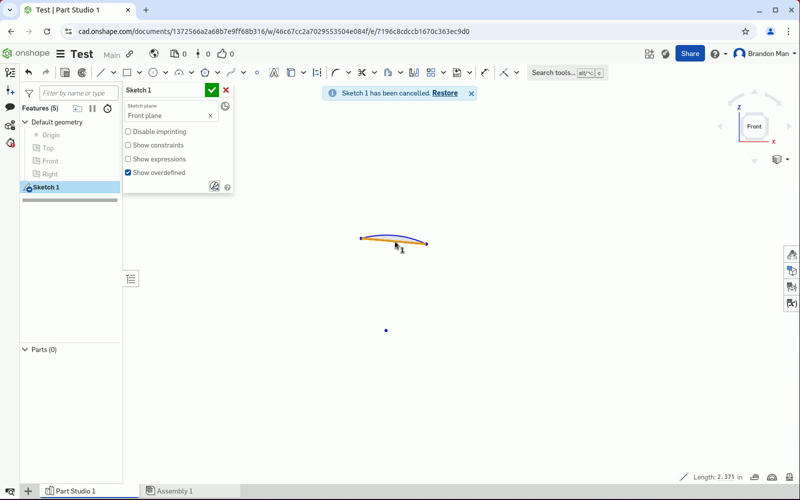
scroll(-6)
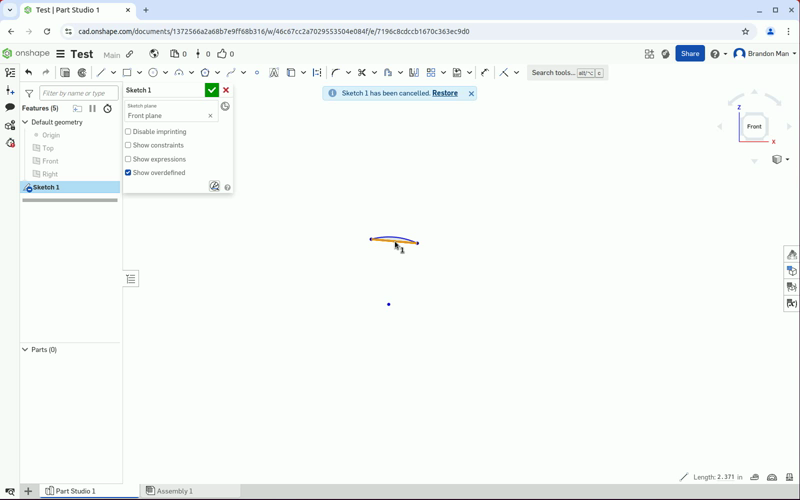
scroll(-6)
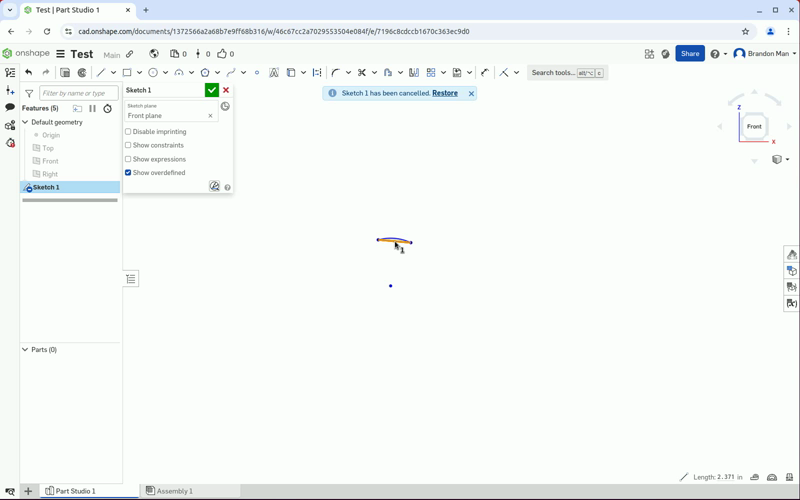
scroll(-6)
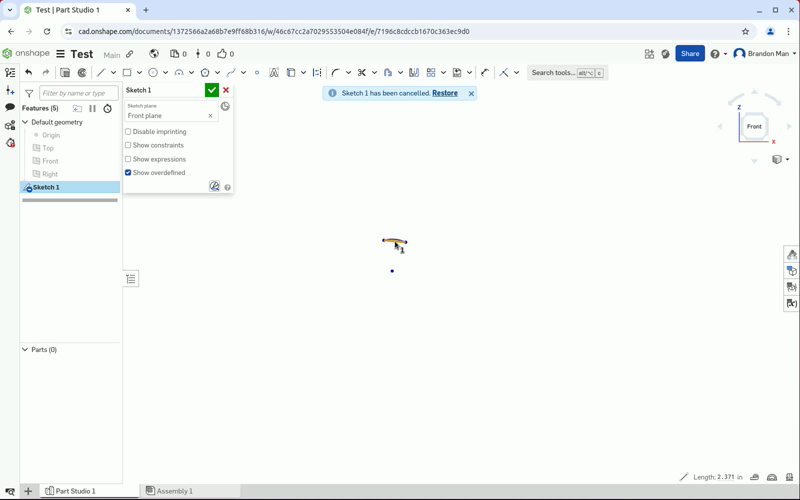
scroll(-6)
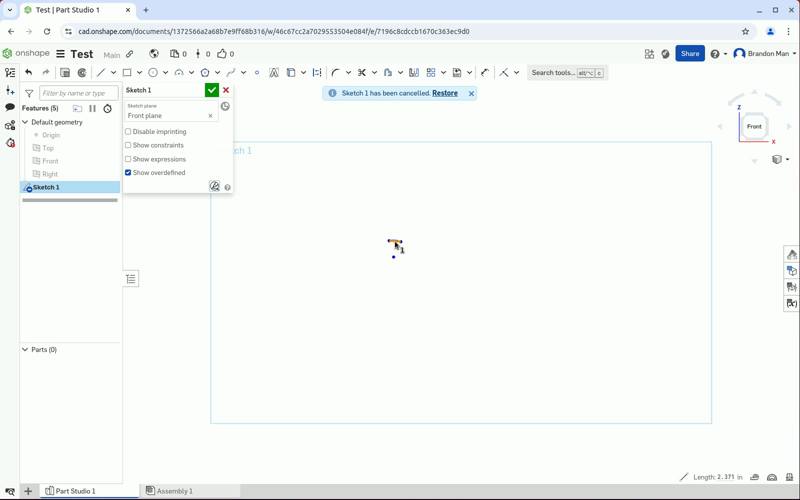
mouse_move(73, 352)
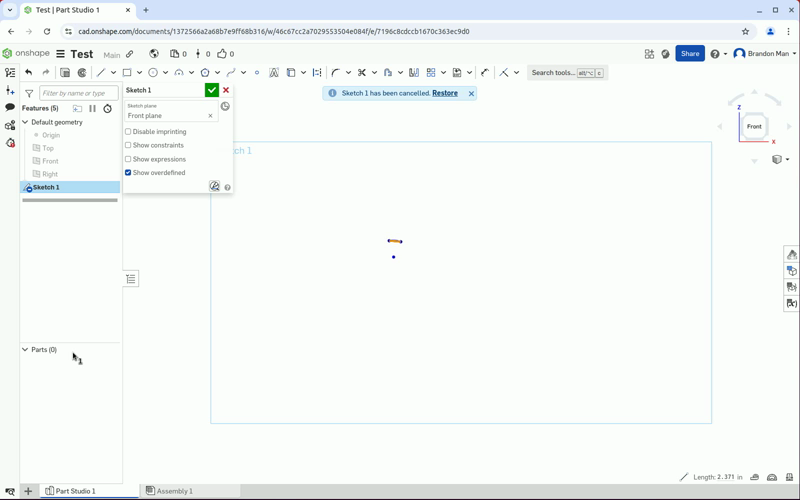
key(shift+y)
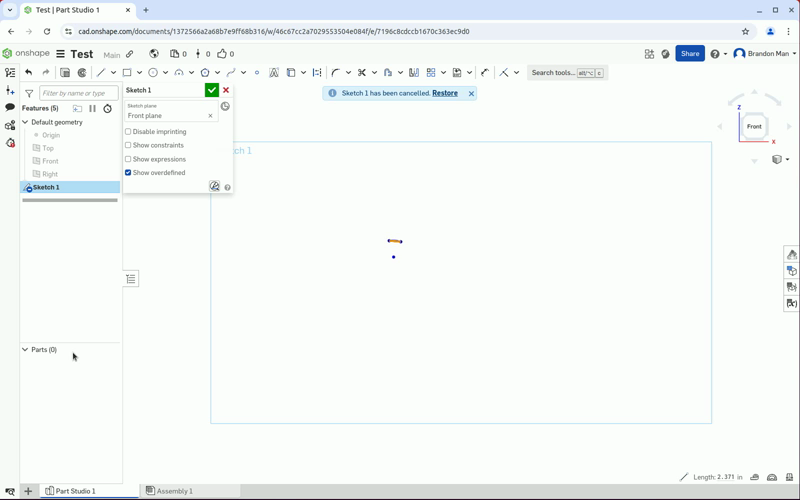
key(shift+e)
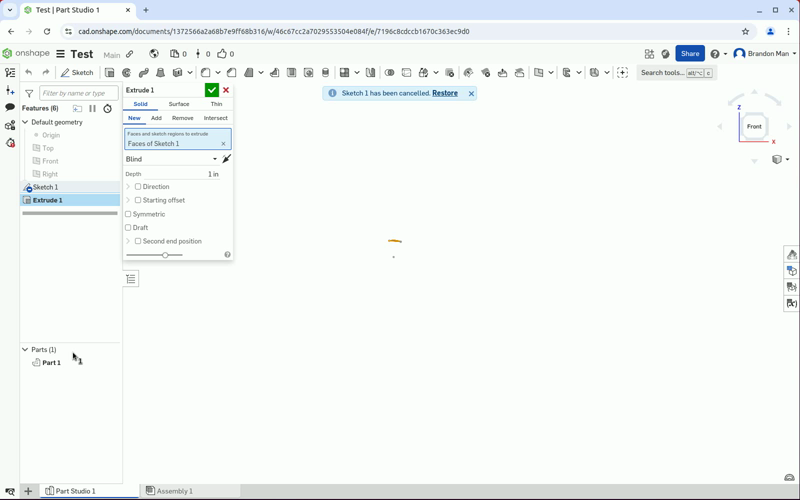
mouse_move(143, 106)
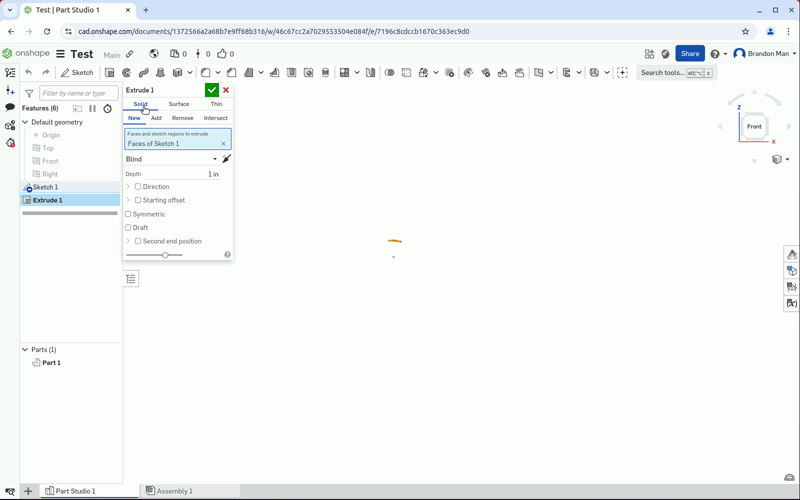
click(143, 106)
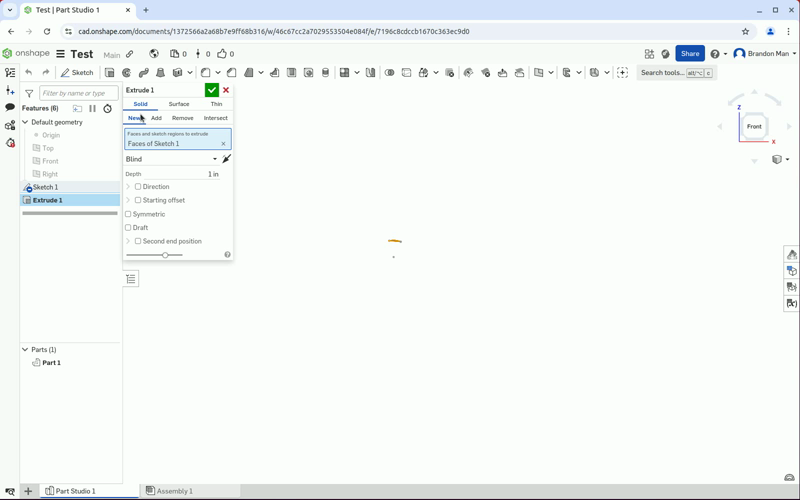
mouse_move(137, 120)
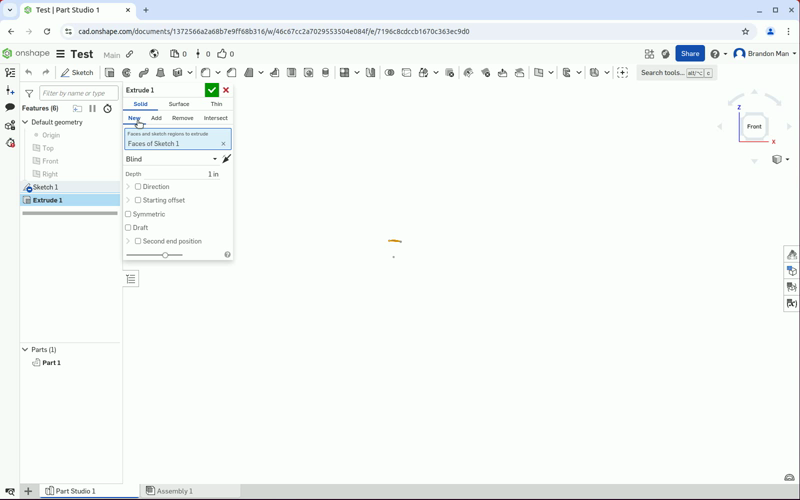
click(137, 120)
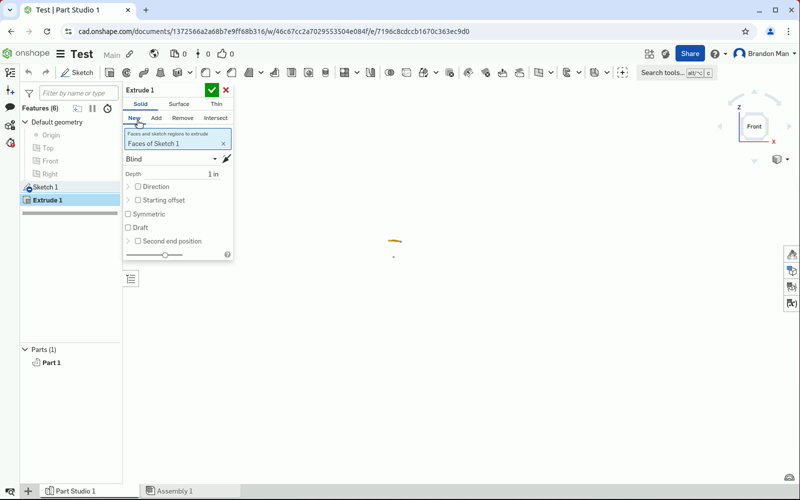
key(tab, 4)
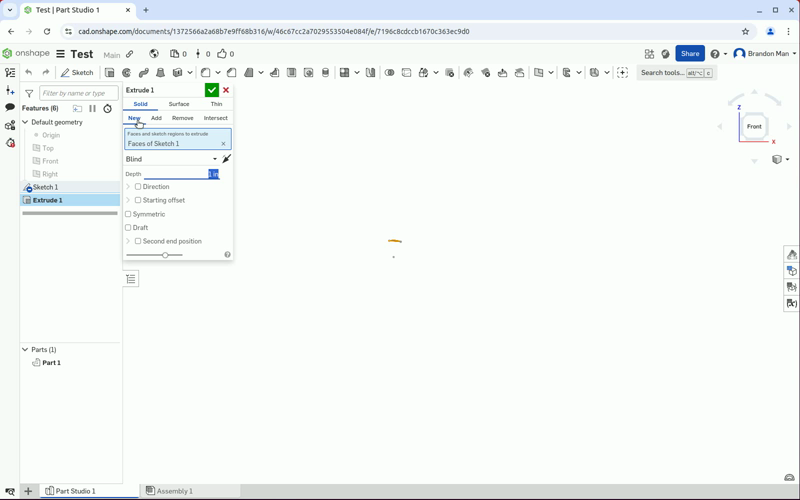
text(8.906)
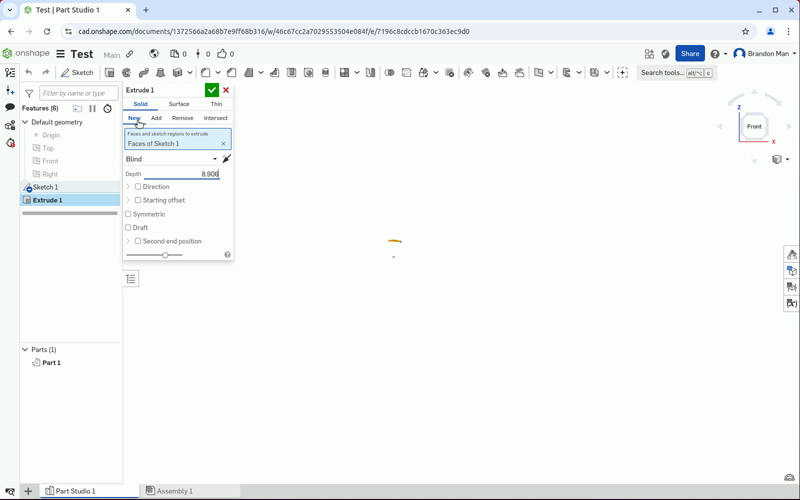
key(enter)
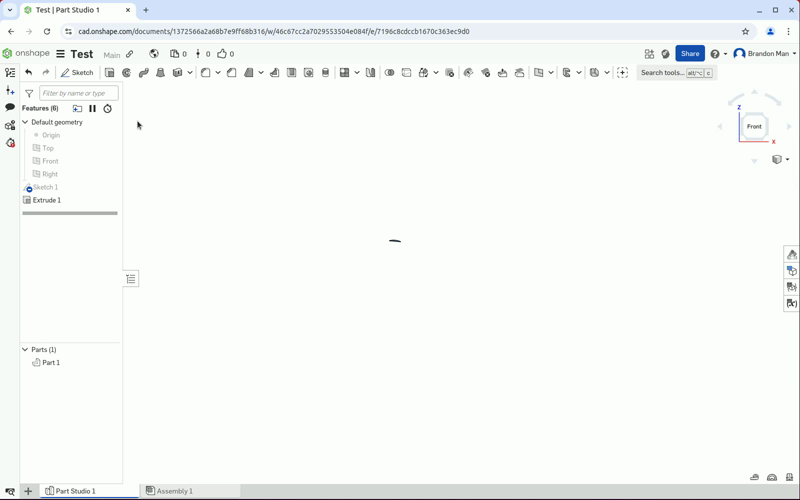
key(shift+h)
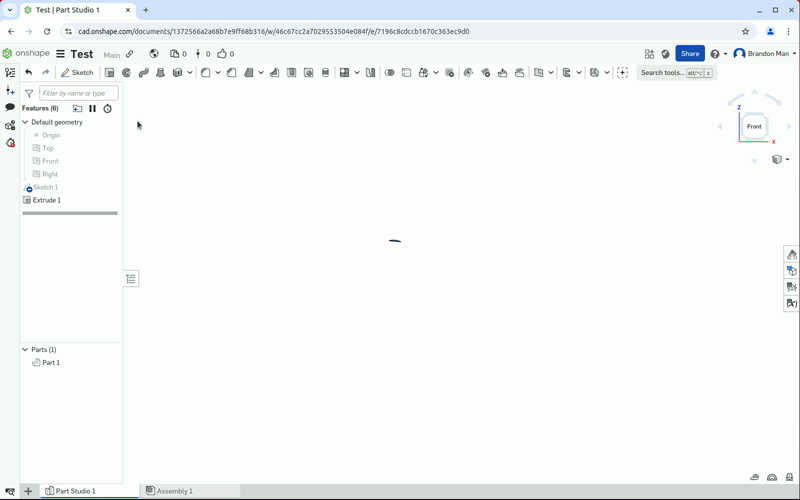
key(shift+h)
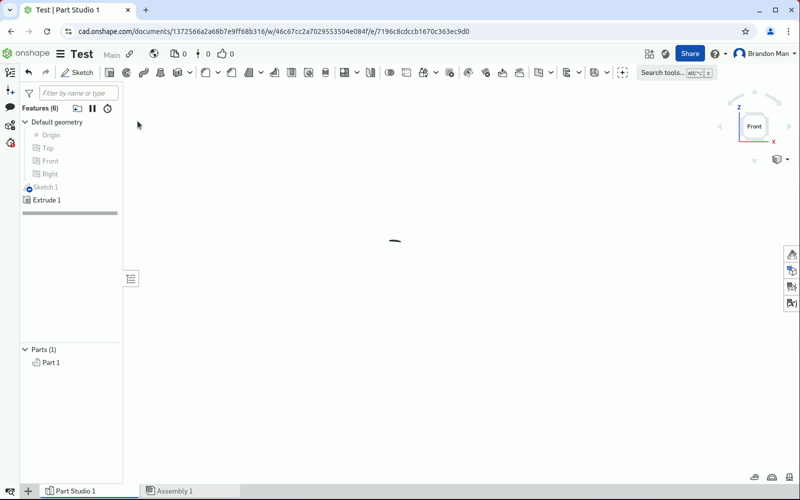
mouse_move(73, 189)
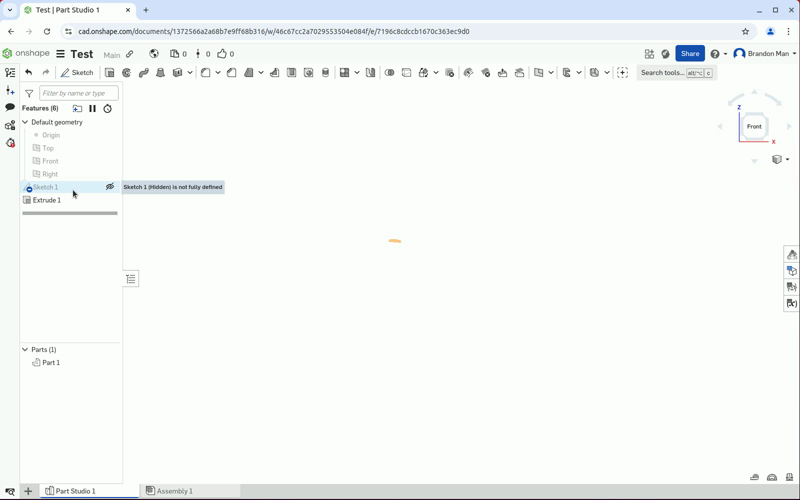
click(73, 189)
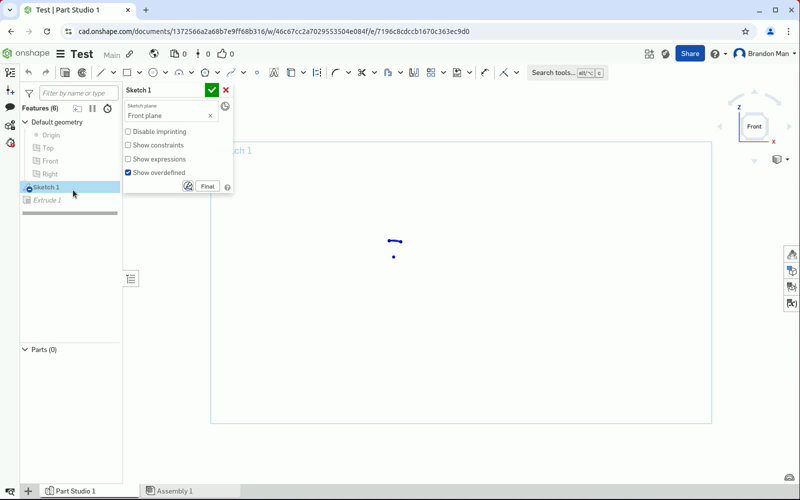
mouse_move(229, 92)
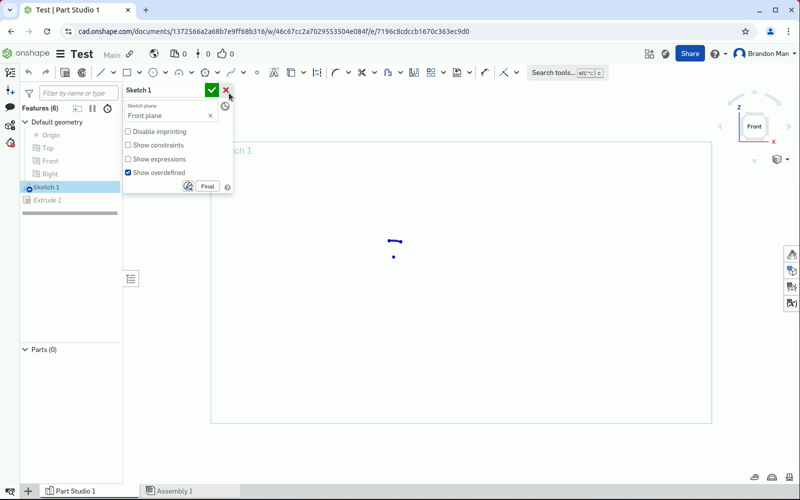
click(229, 92)
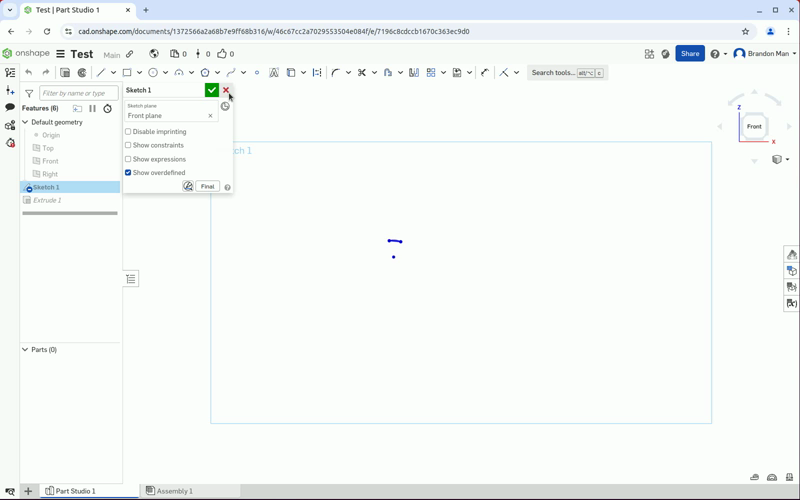
key(shift+s)
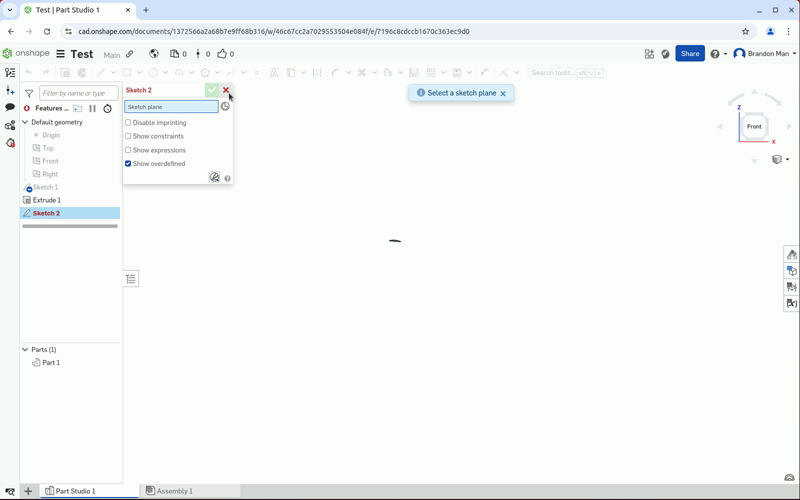
mouse_move(73, 163)
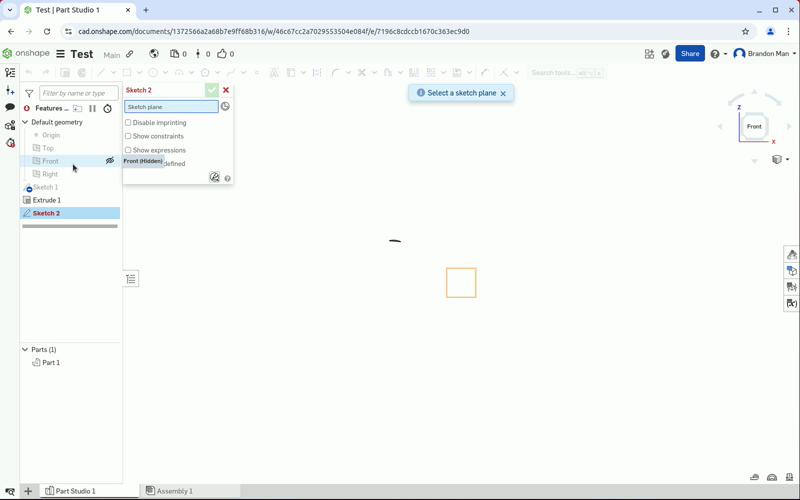
click(73, 163)
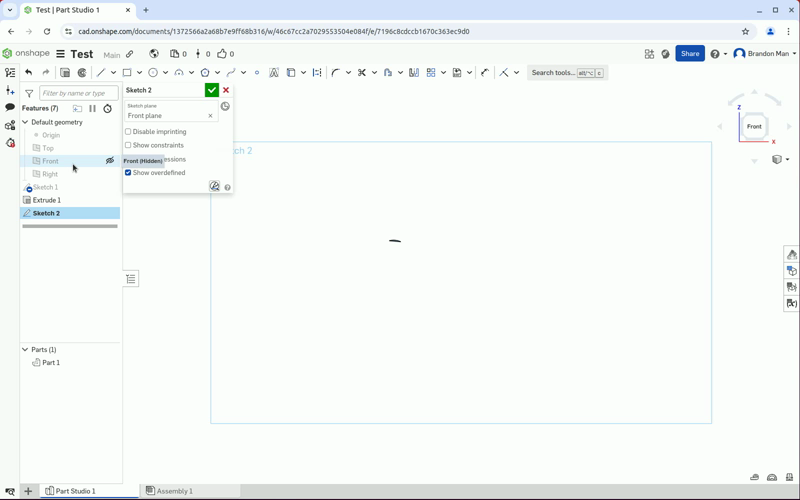
mouse_move(73, 352)
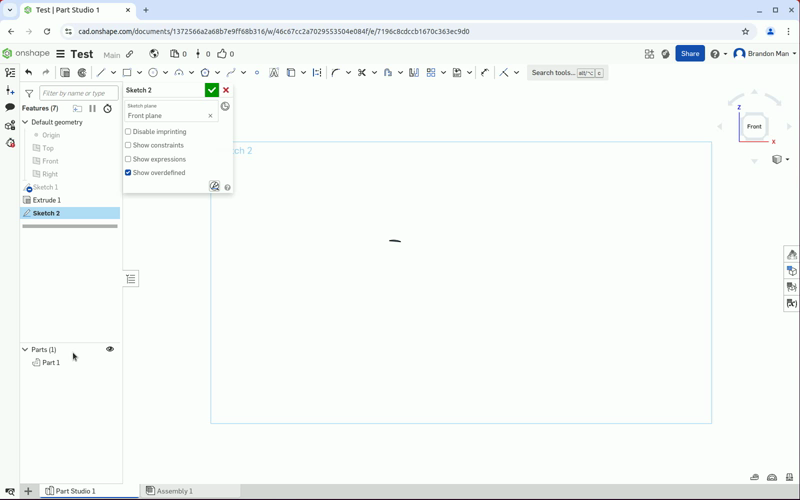
key(y)
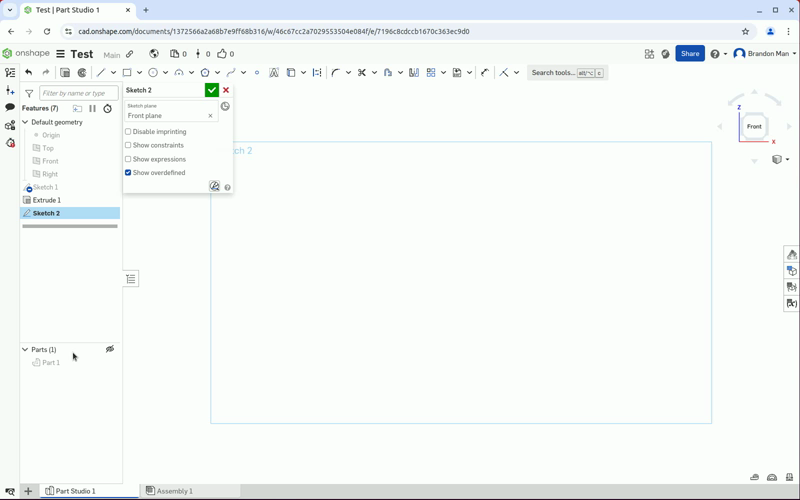
key(a)
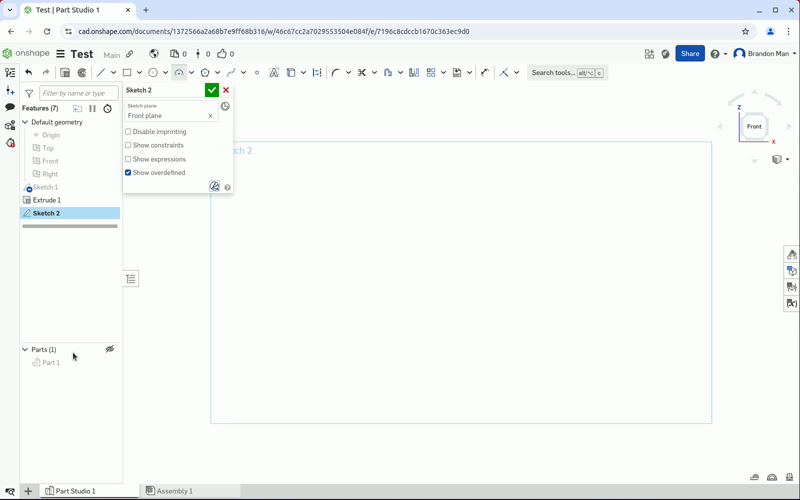
key_down(shift)
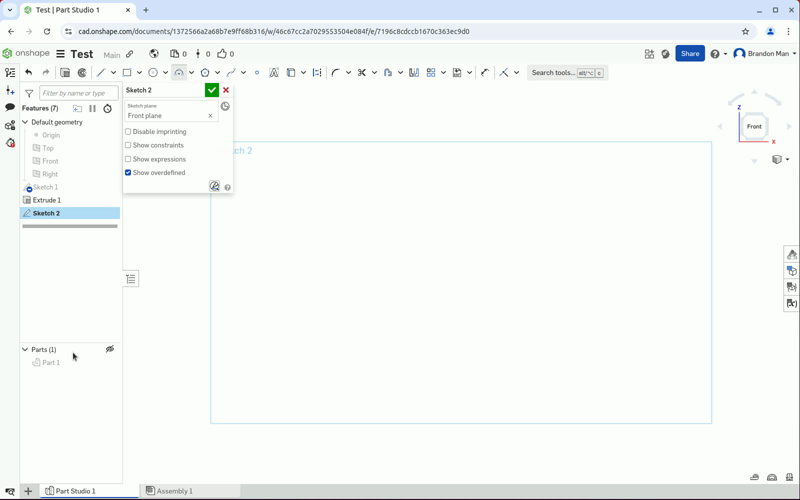
mouse_move(388, 325)
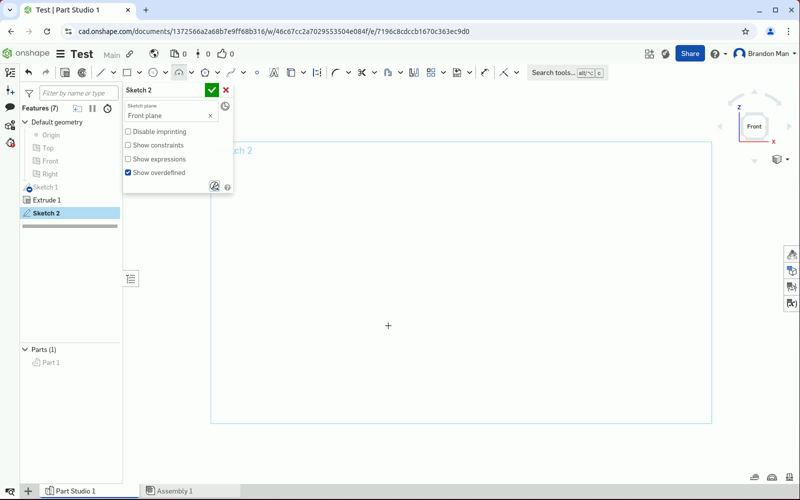
click(388, 325)
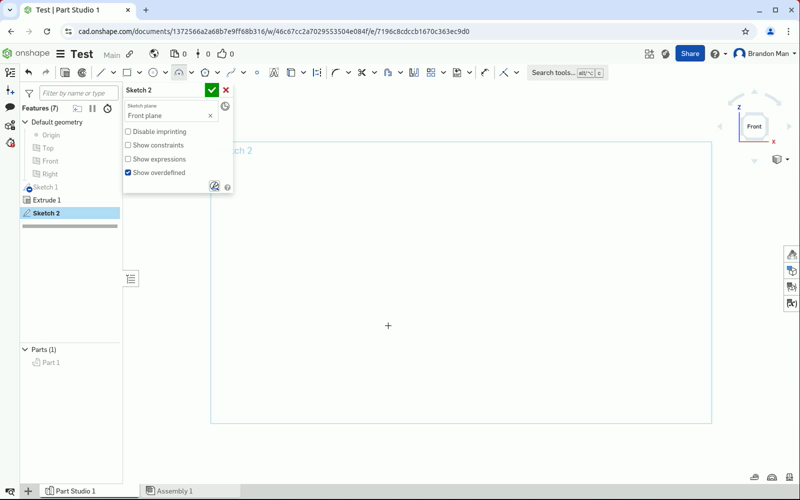
key_up(shift)
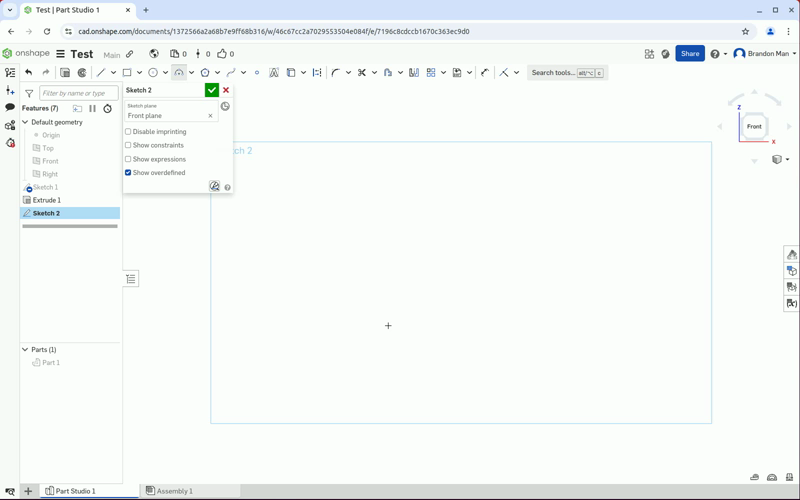
key_down(shift)
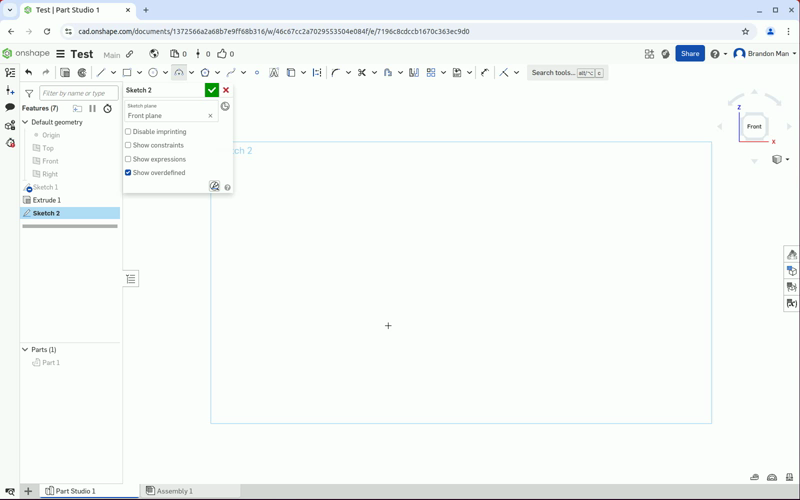
mouse_move(403, 323)
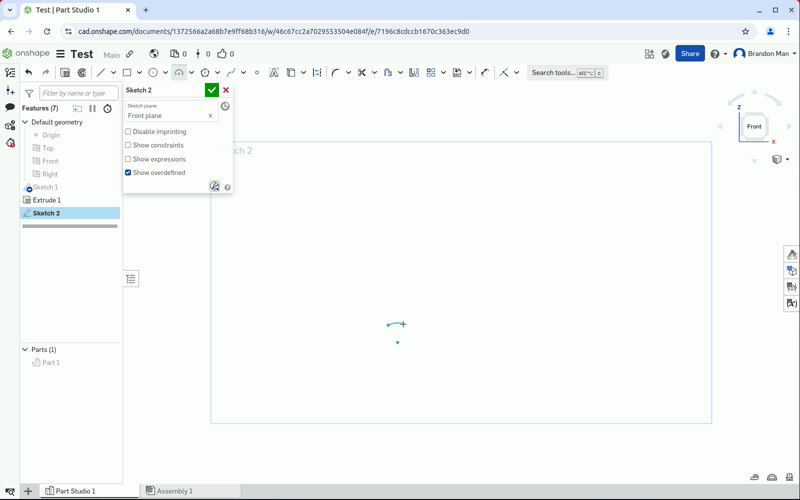
click(403, 323)
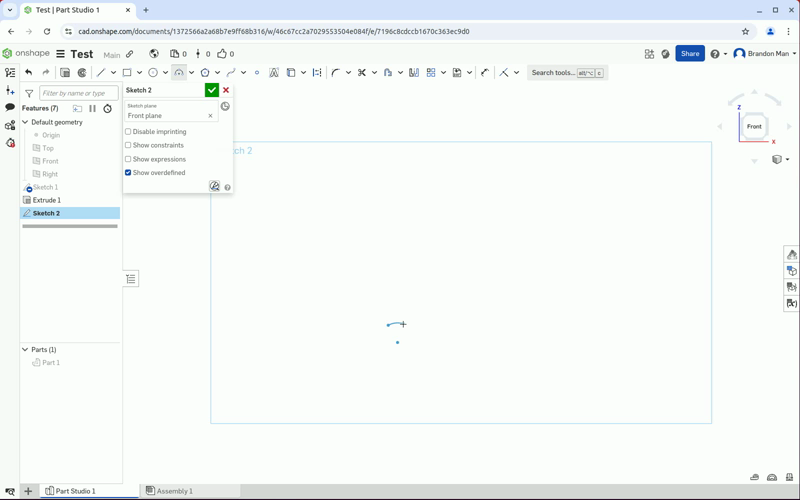
mouse_move(395, 325)
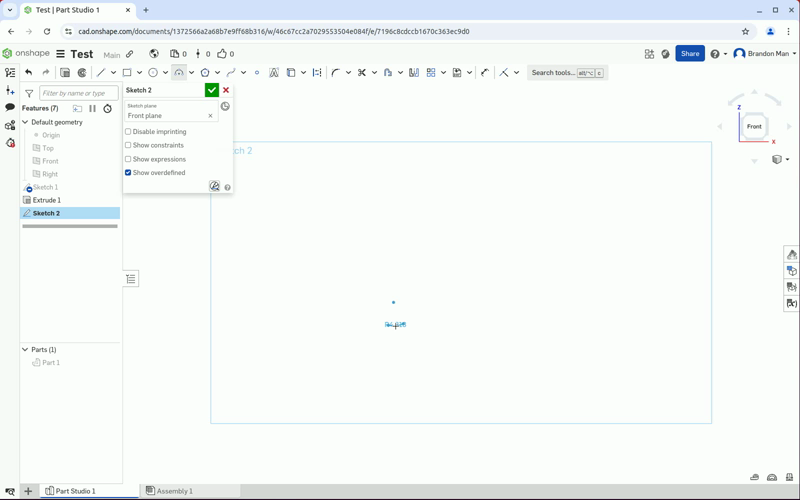
click(395, 325)
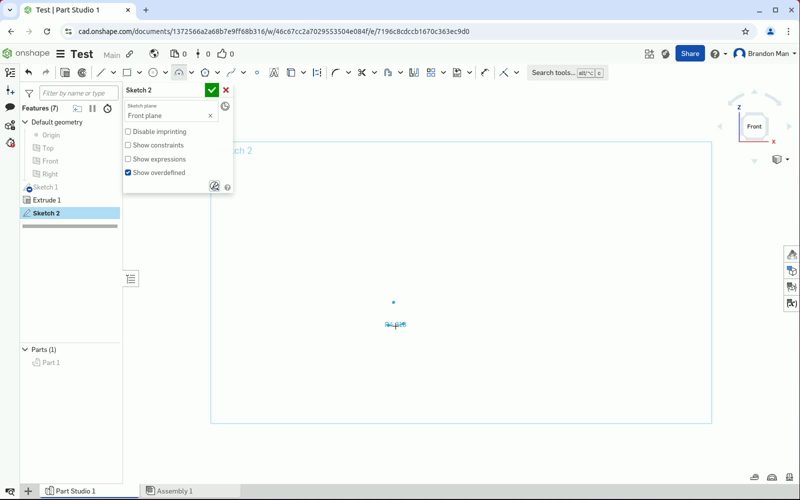
key_up(shift)
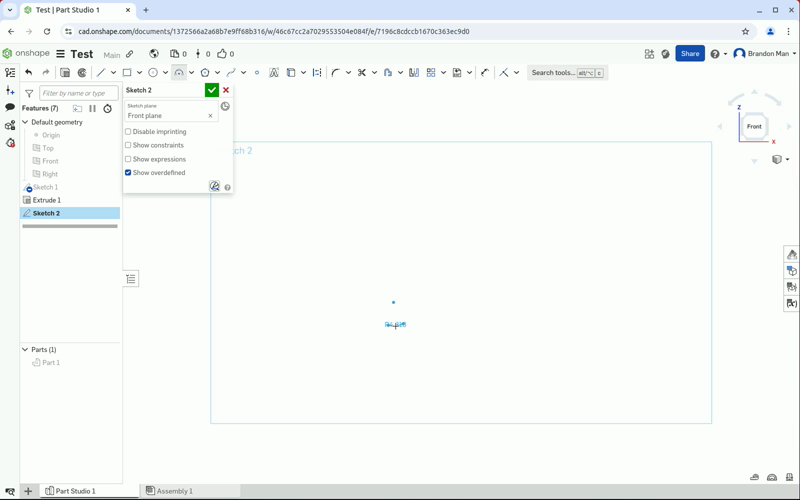
key(esc)
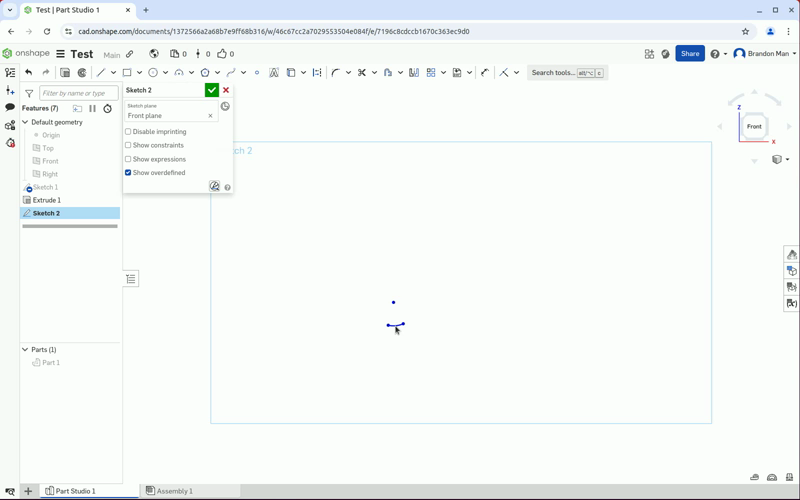
key(l)
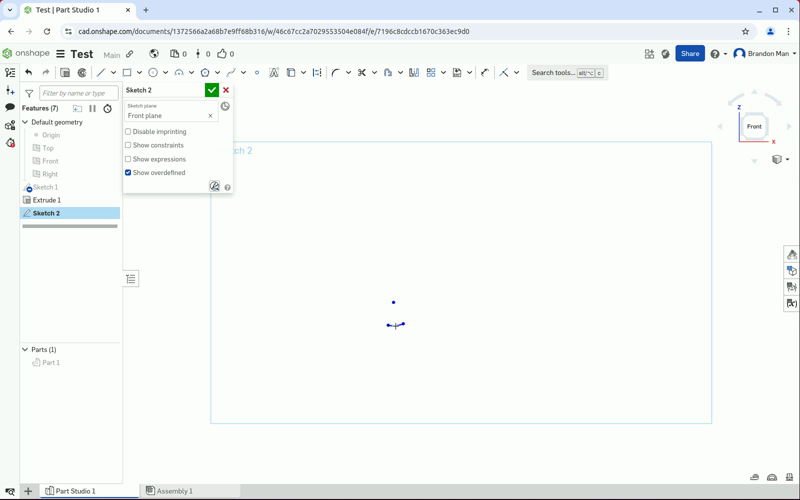
mouse_move(403, 323)
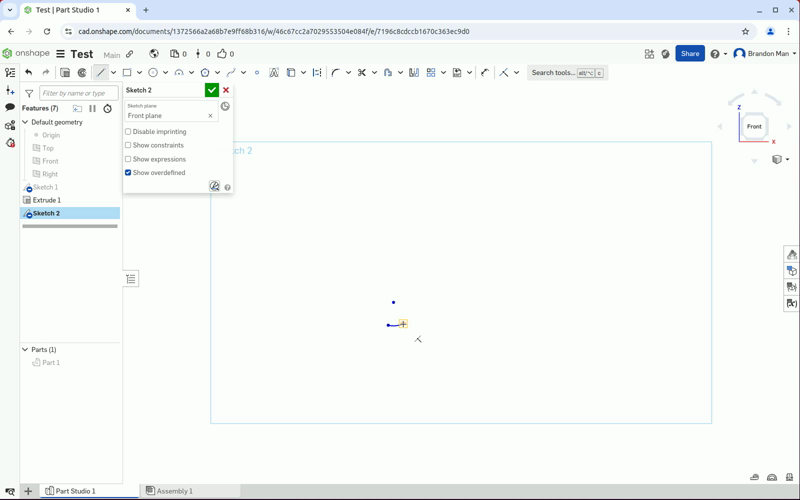
click(403, 323)
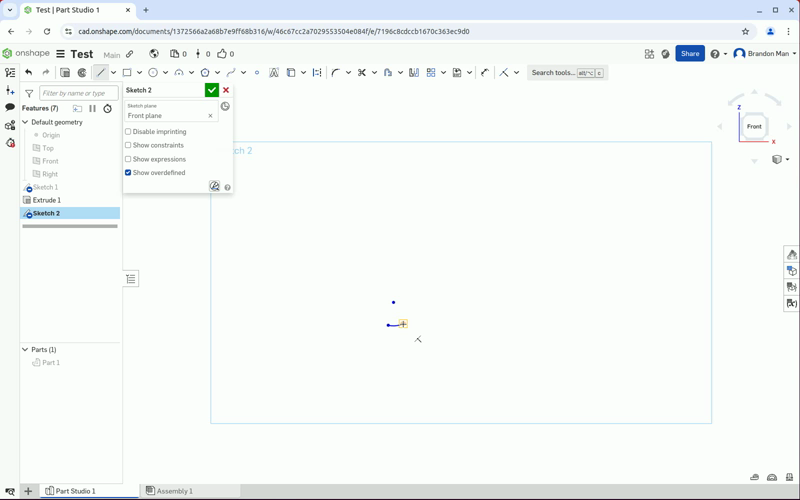
mouse_move(433, 323)
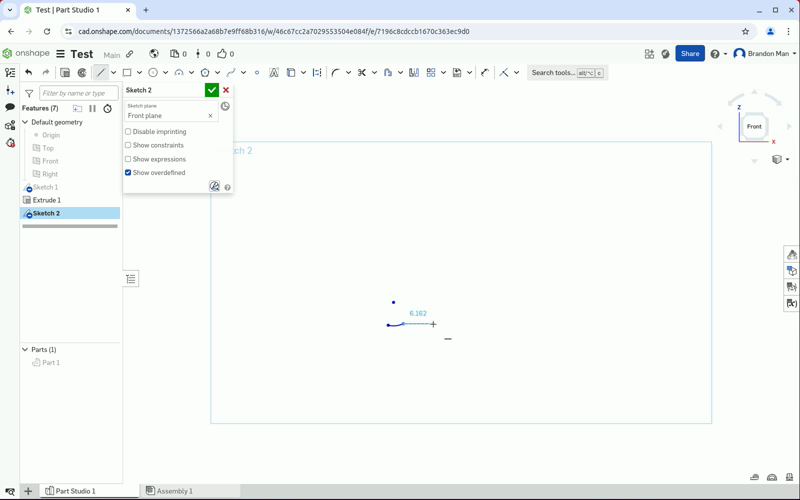
key_down(shift)
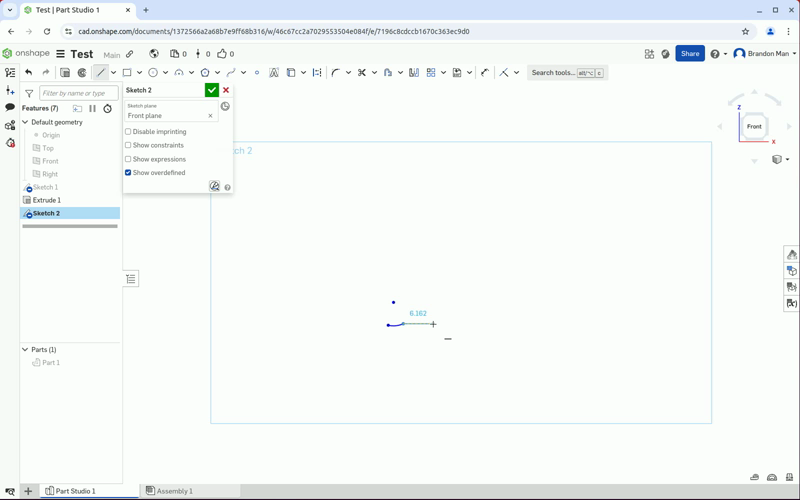
mouse_move(388, 325)
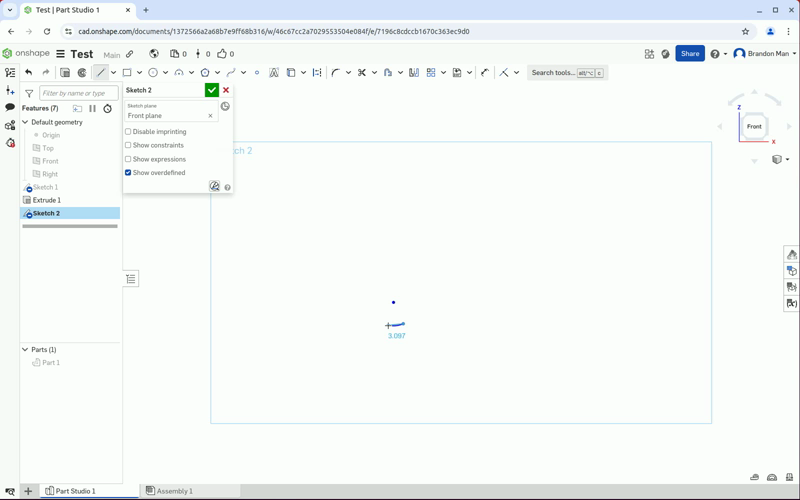
key_up(shift)
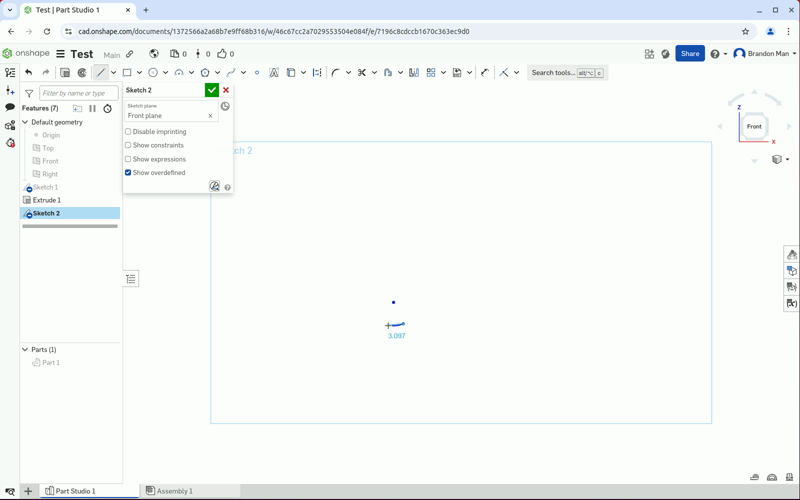
click(388, 325)
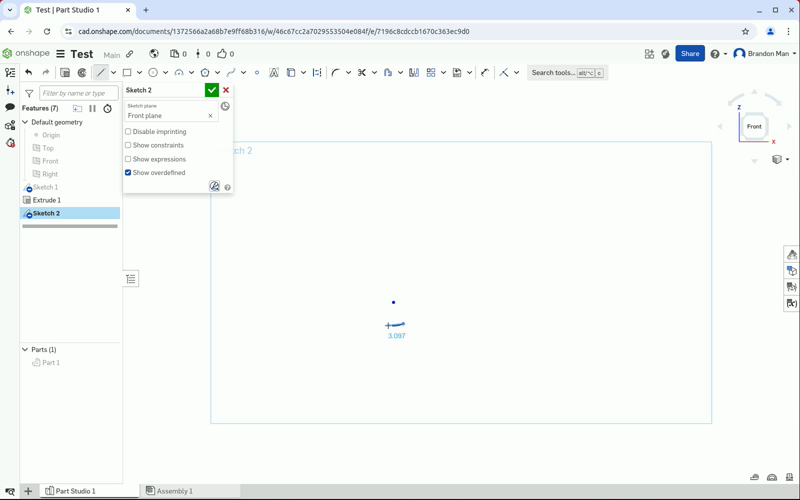
key(esc)
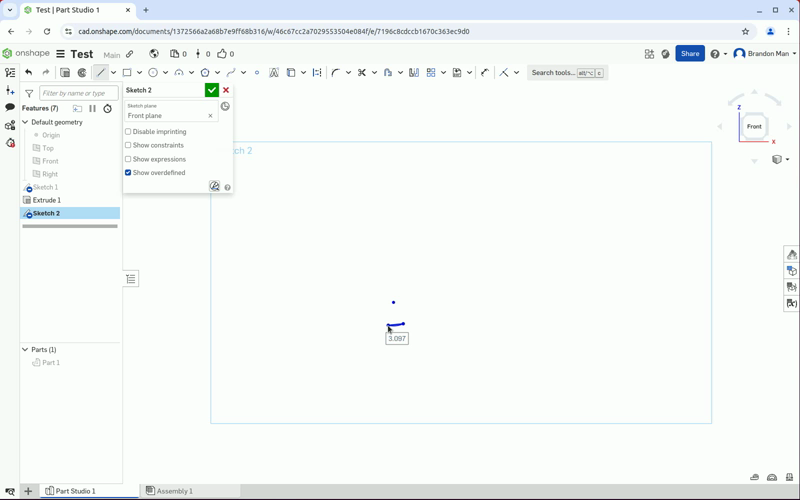
mouse_move(396, 324)
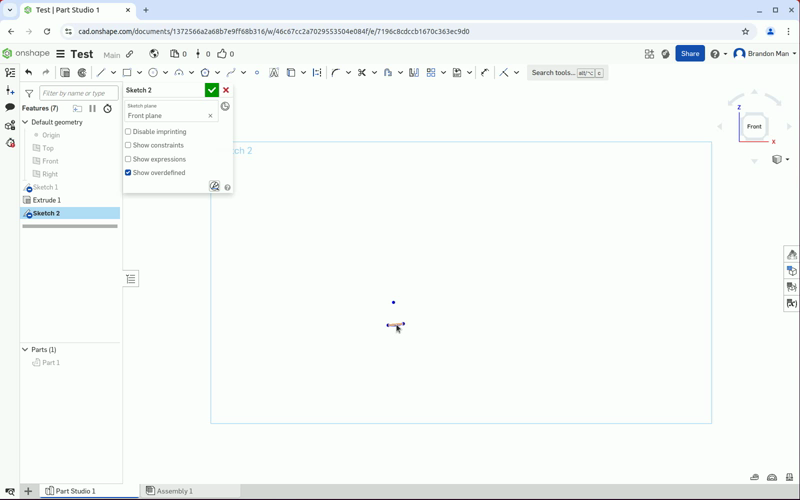
scroll(6)
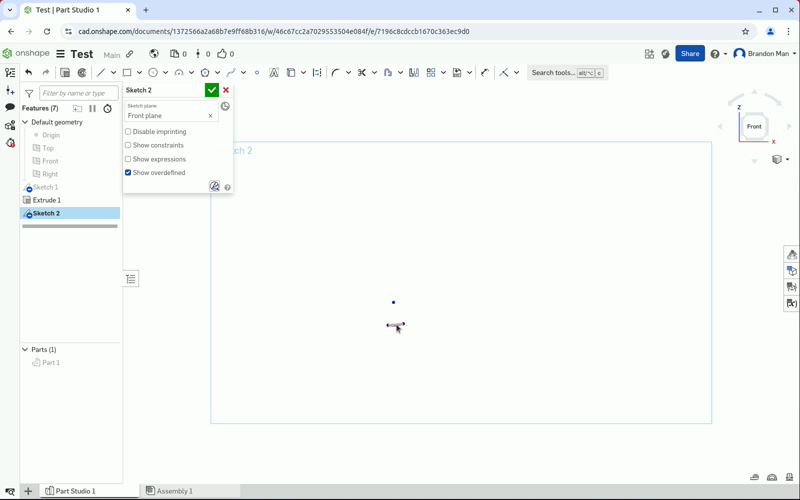
scroll(6)
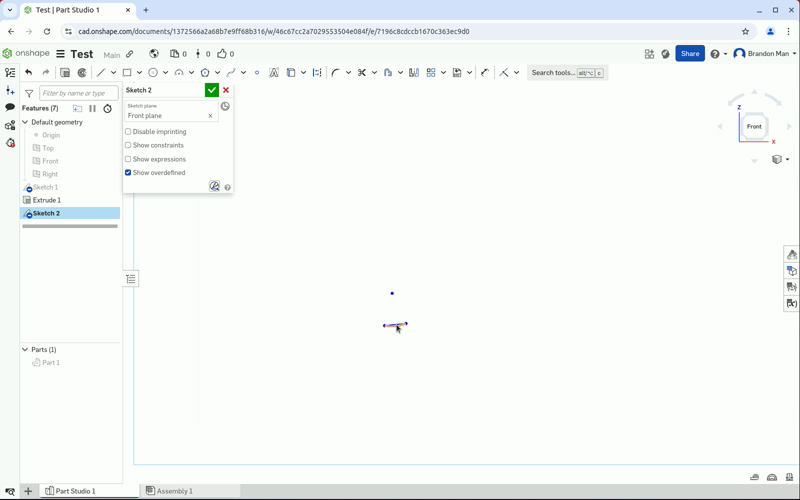
scroll(6)
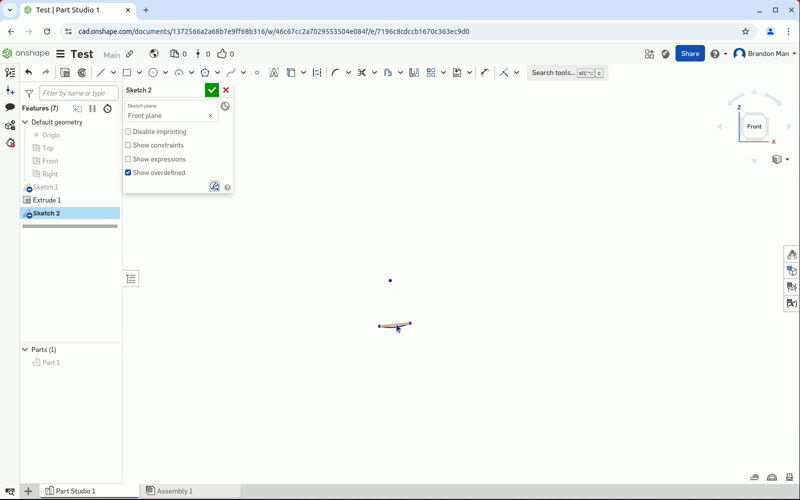
scroll(6)
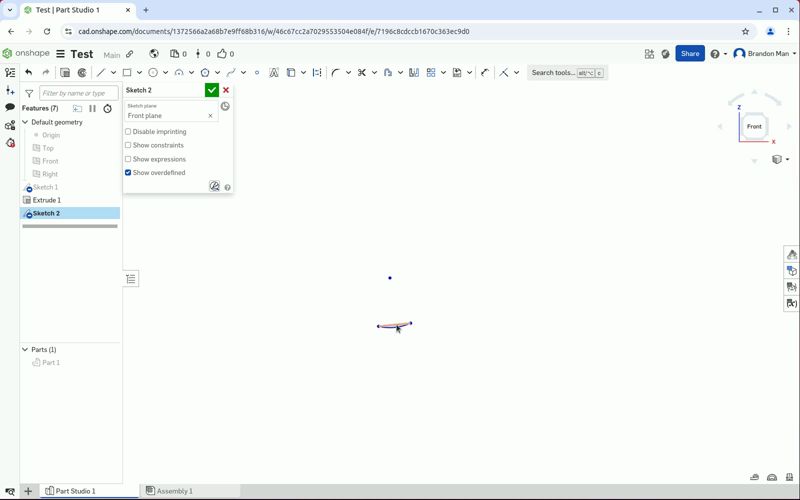
scroll(6)
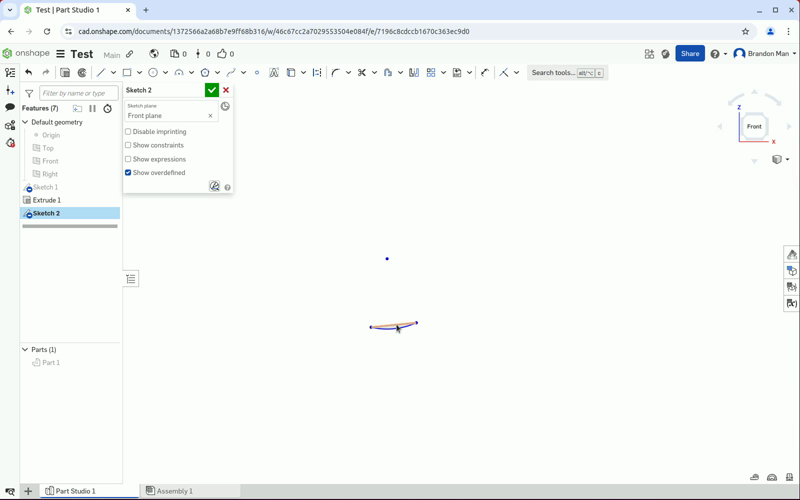
scroll(6)
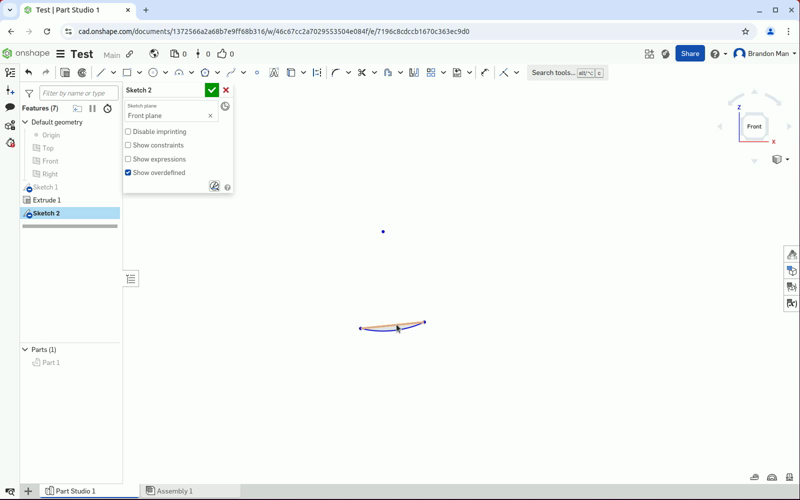
scroll(6)
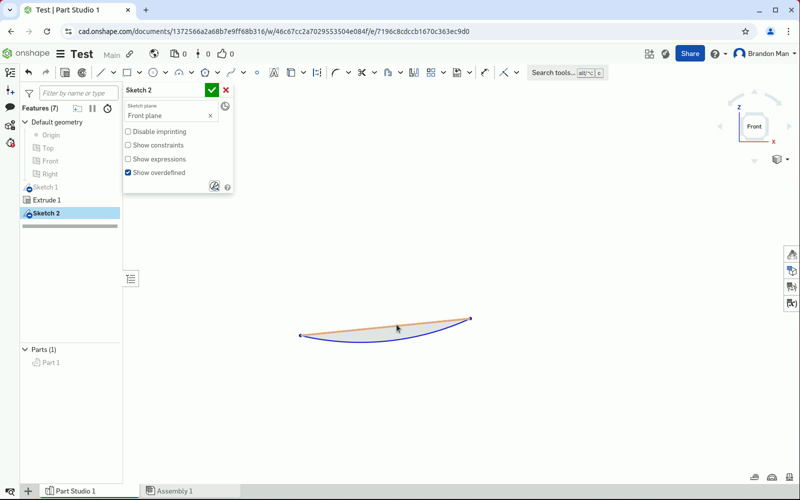
click(396, 324)
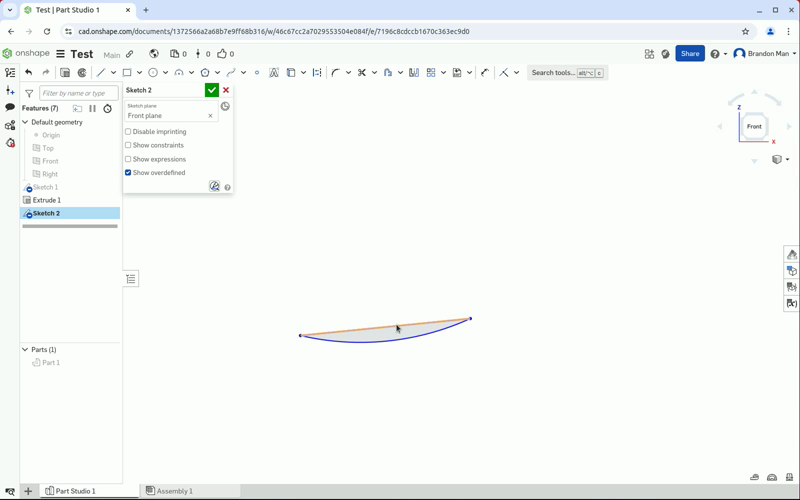
scroll(-6)
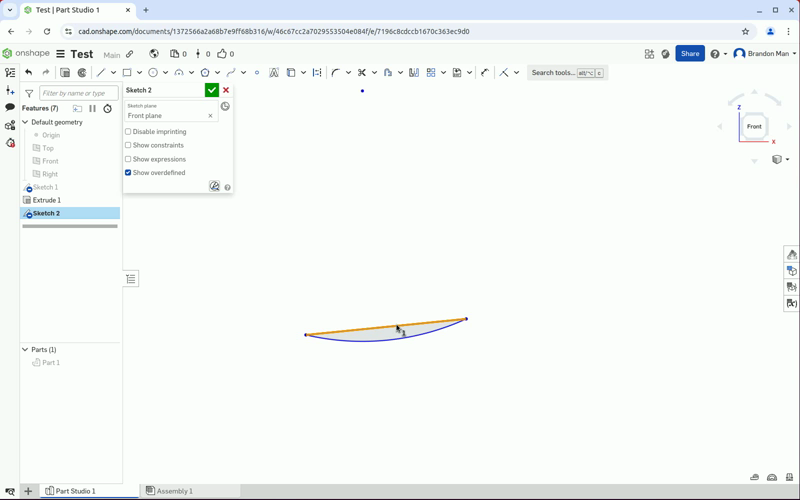
scroll(-6)
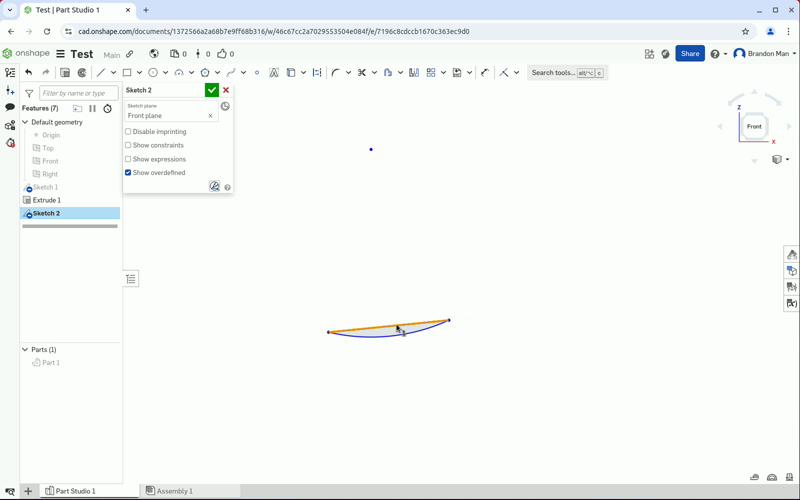
scroll(-6)
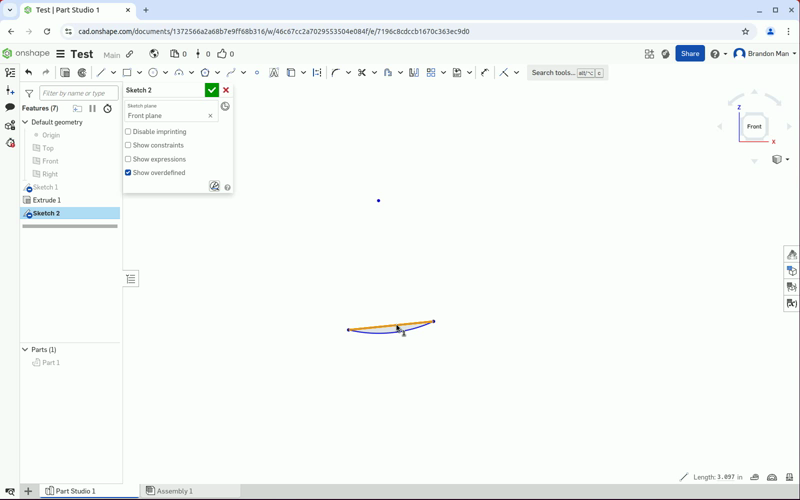
scroll(-6)
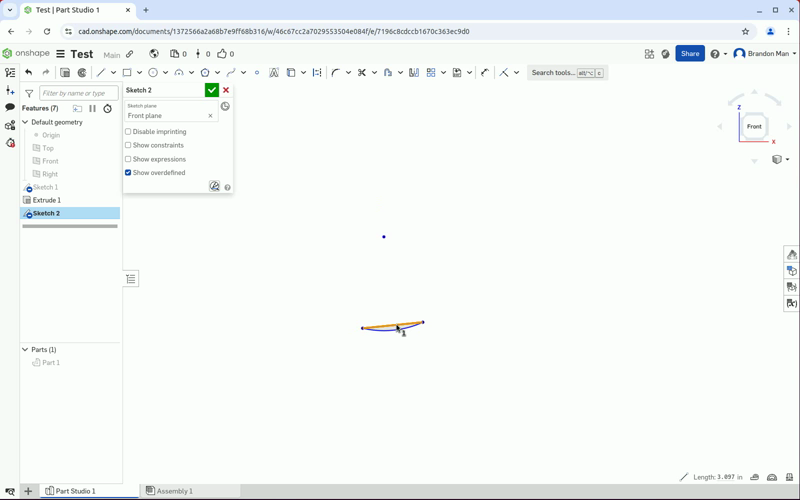
scroll(-6)
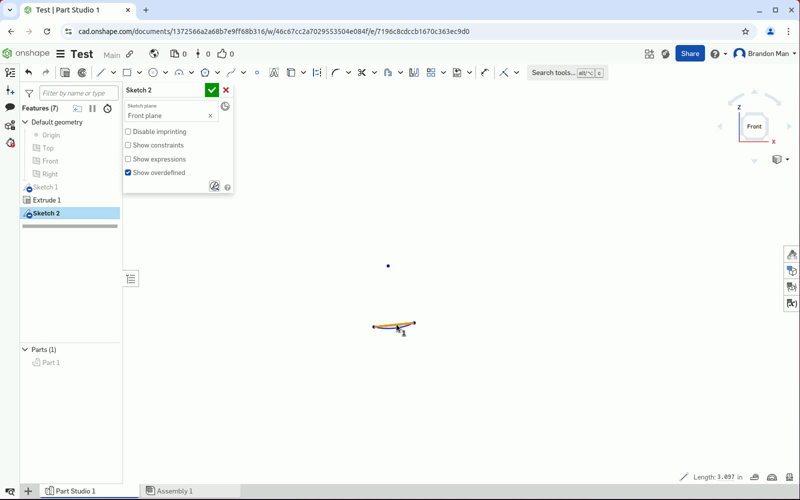
scroll(-6)
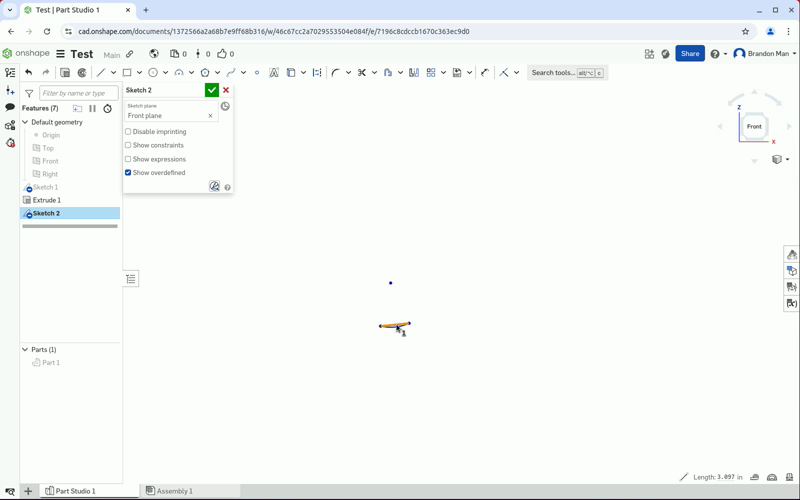
scroll(-6)
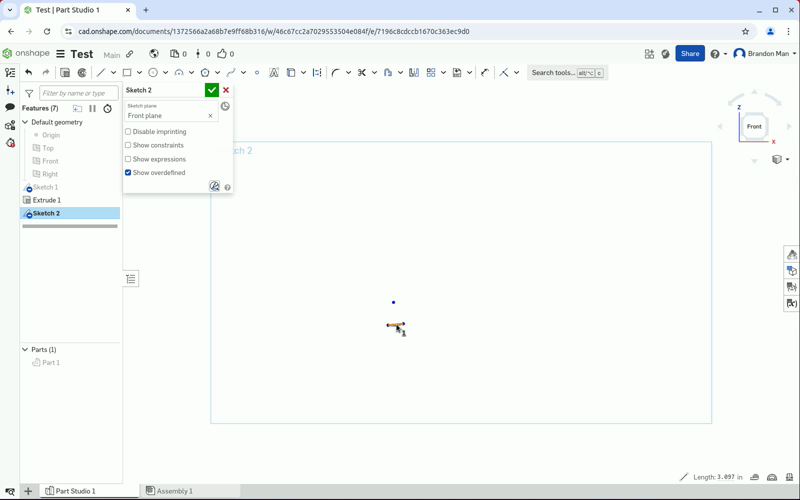
mouse_move(73, 352)
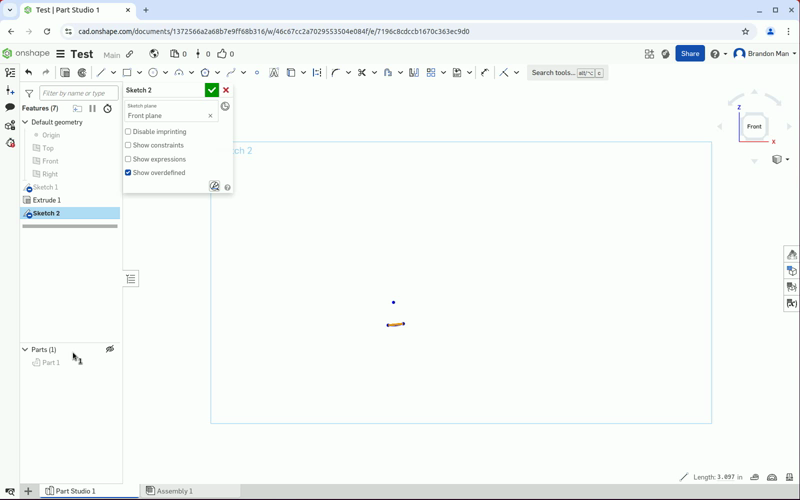
key(shift+y)
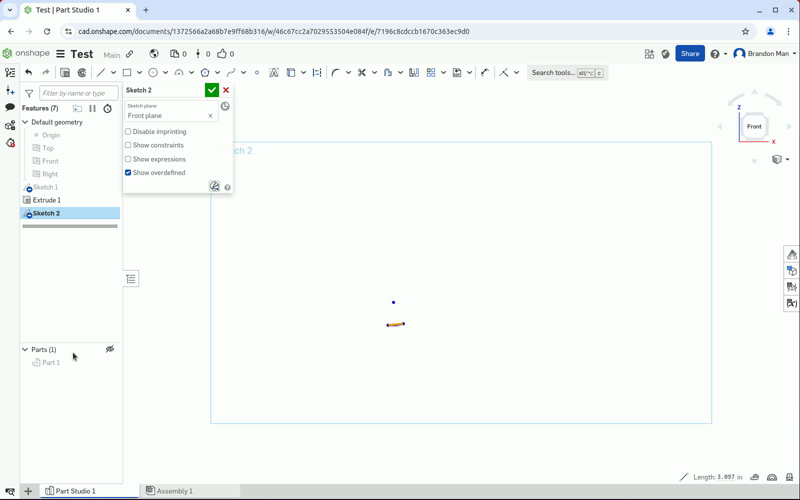
key(shift+e)
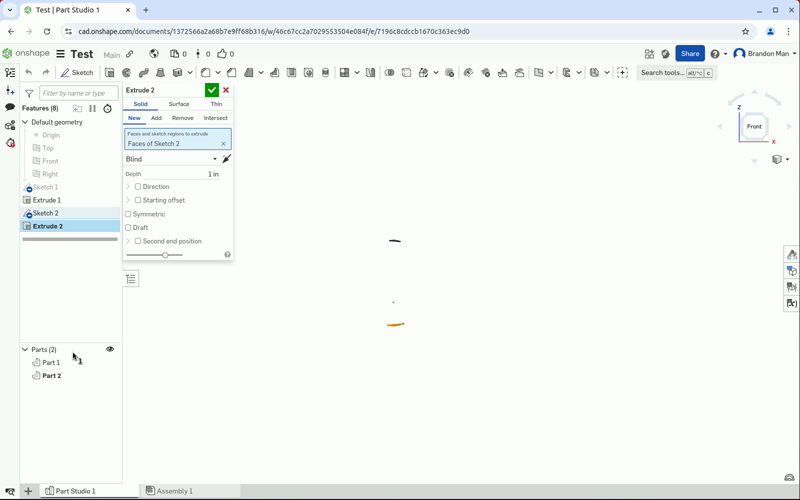
mouse_move(143, 106)
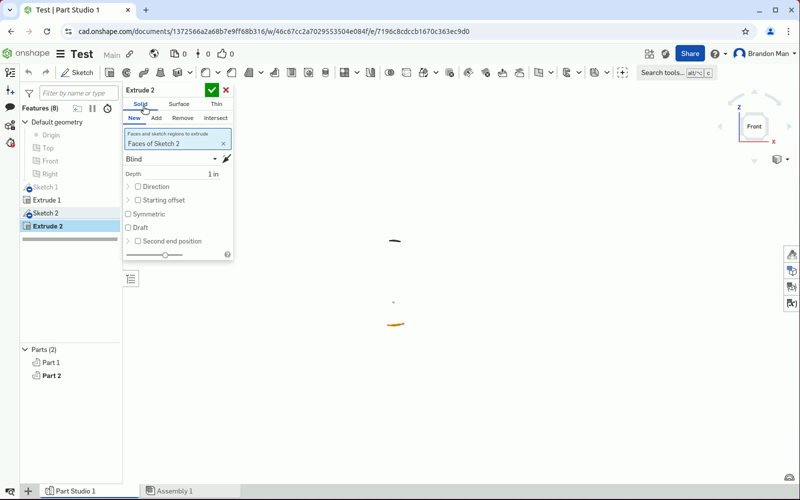
click(143, 106)
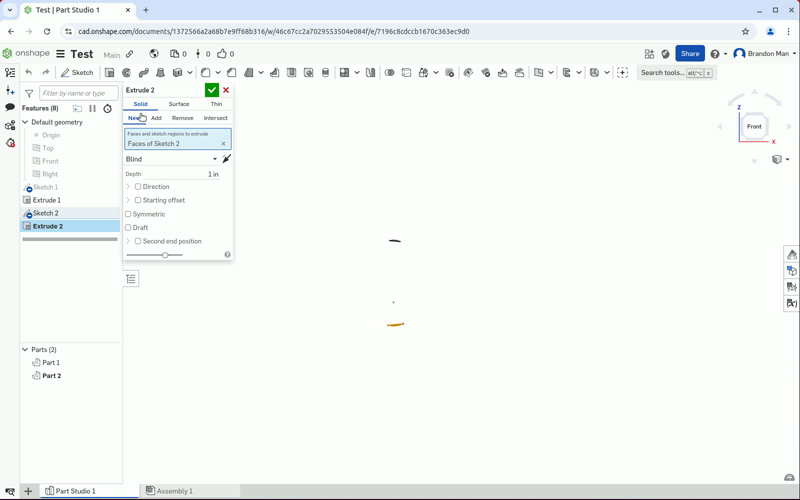
mouse_move(137, 120)
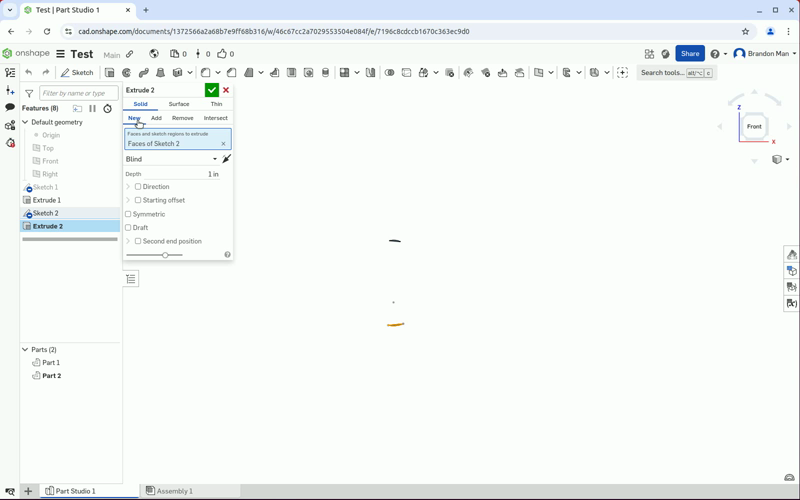
click(137, 120)
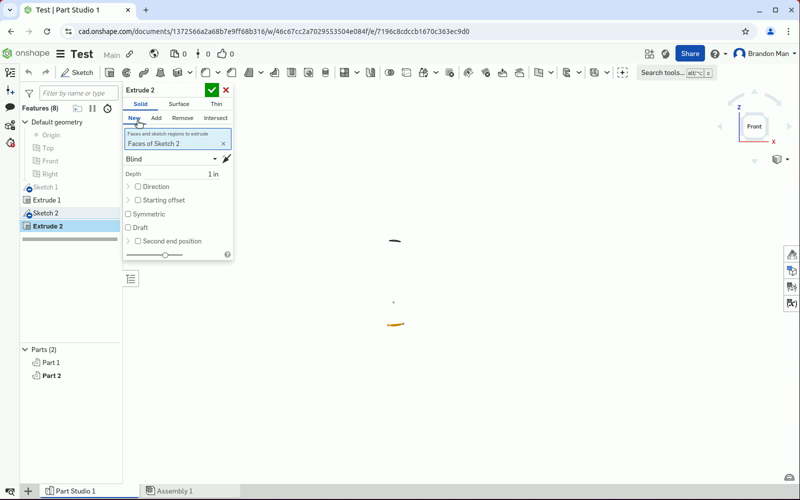
key(tab, 4)
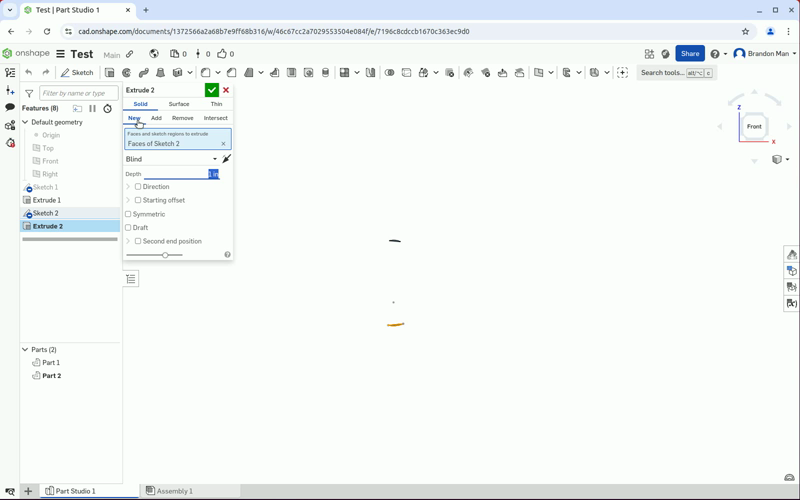
text(8.906)
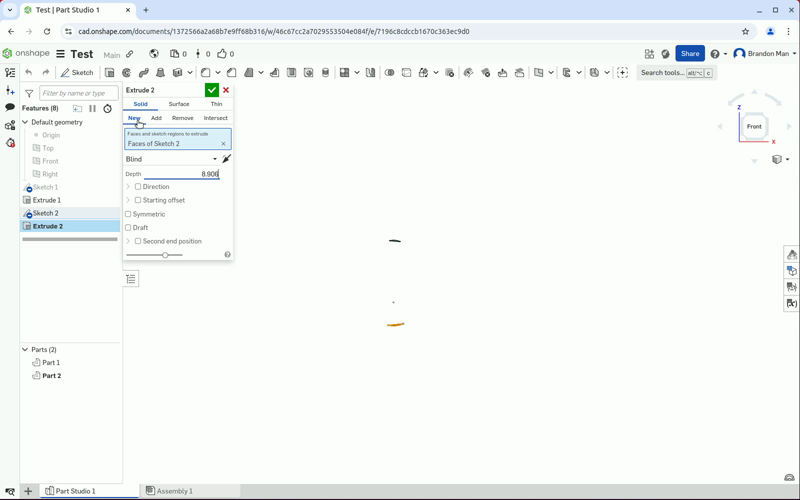
key(enter)
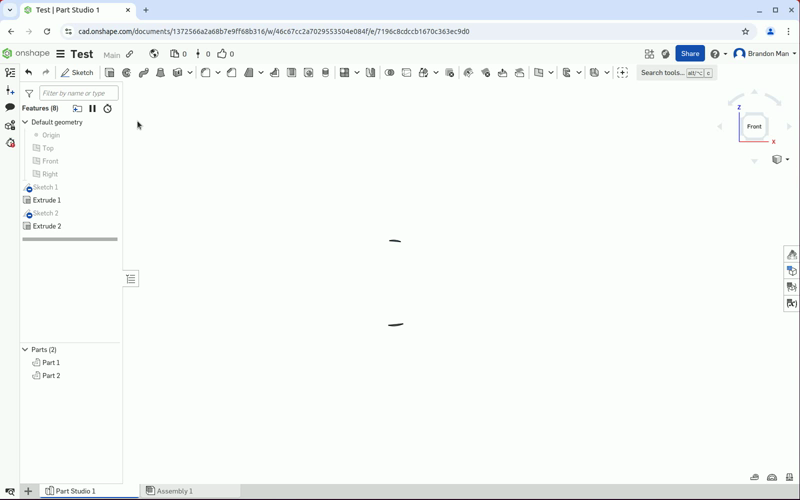
key(shift+h)
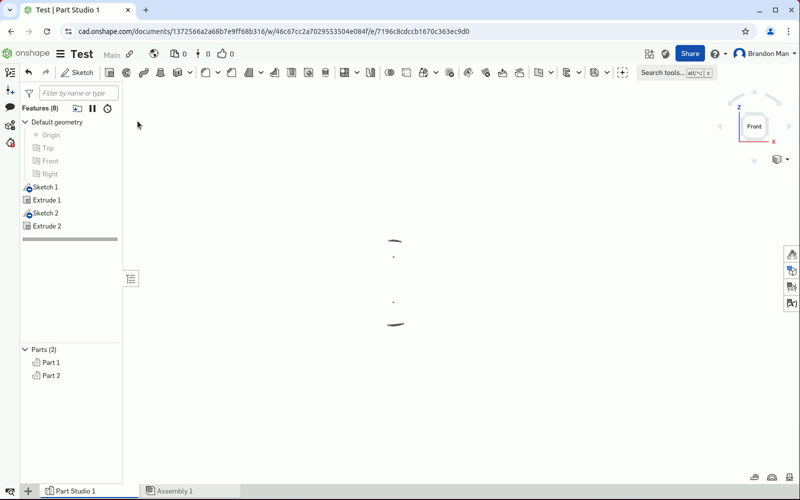
key(shift+h)
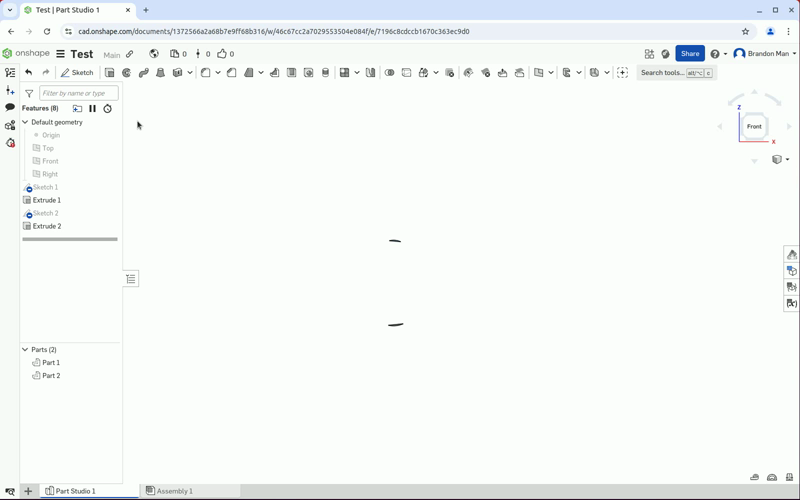
mouse_move(73, 189)
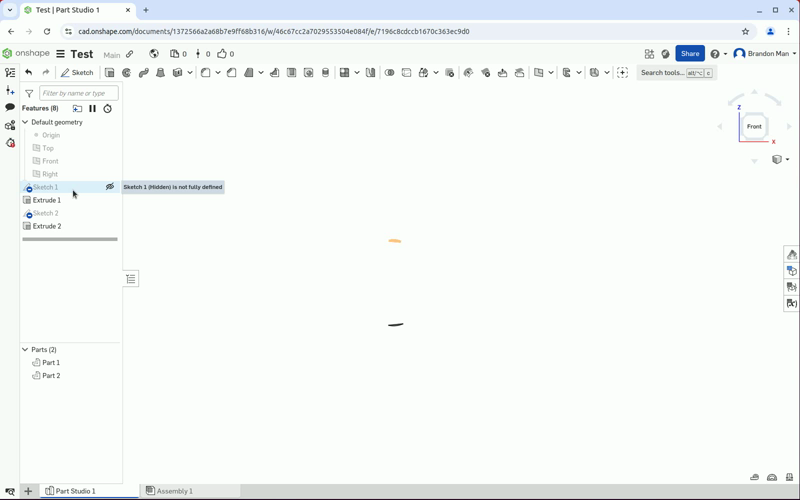
click(73, 189)
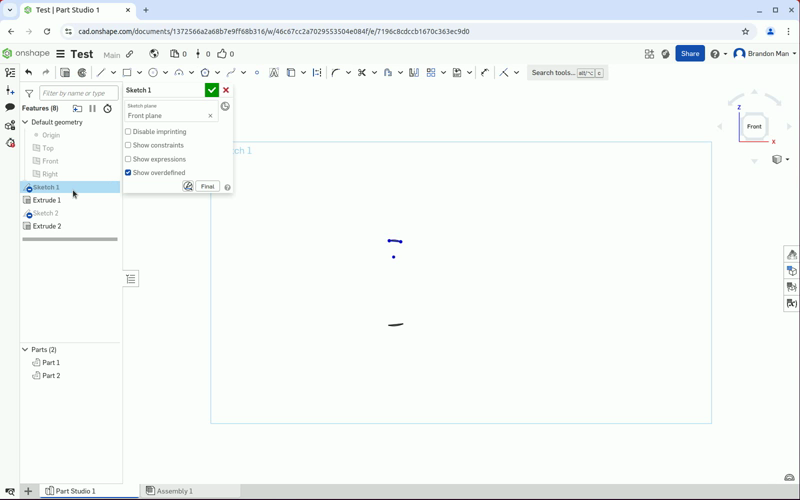
mouse_move(229, 92)
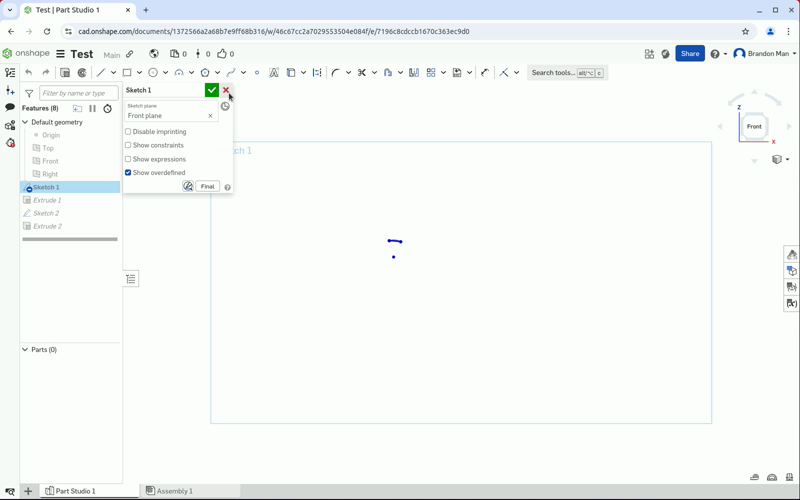
click(229, 92)
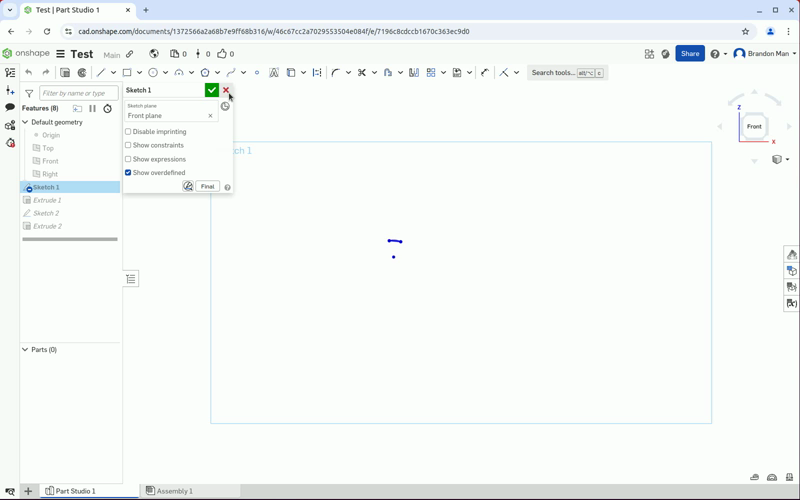
key(shift+s)
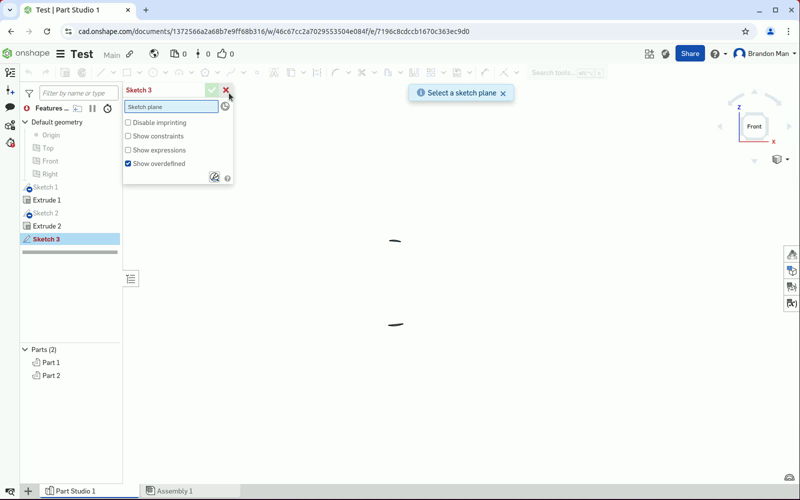
mouse_move(73, 163)
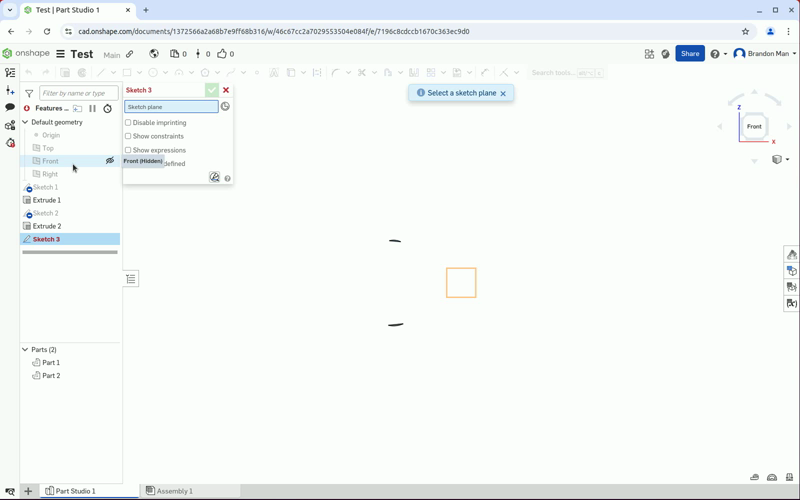
click(73, 163)
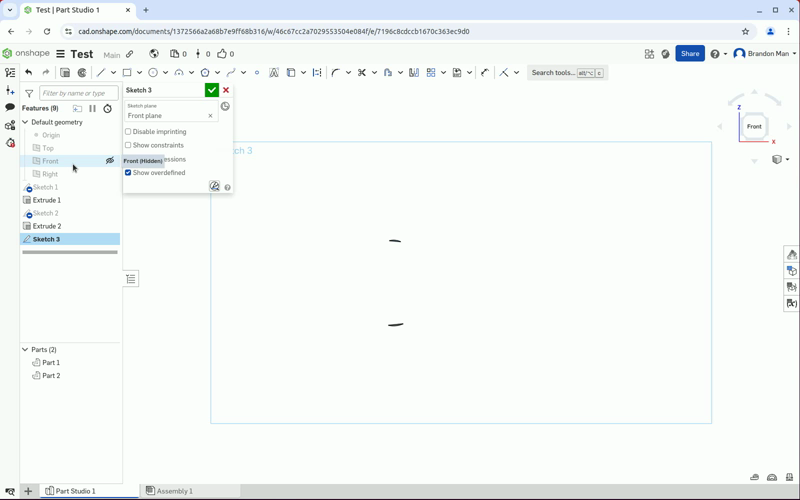
mouse_move(73, 352)
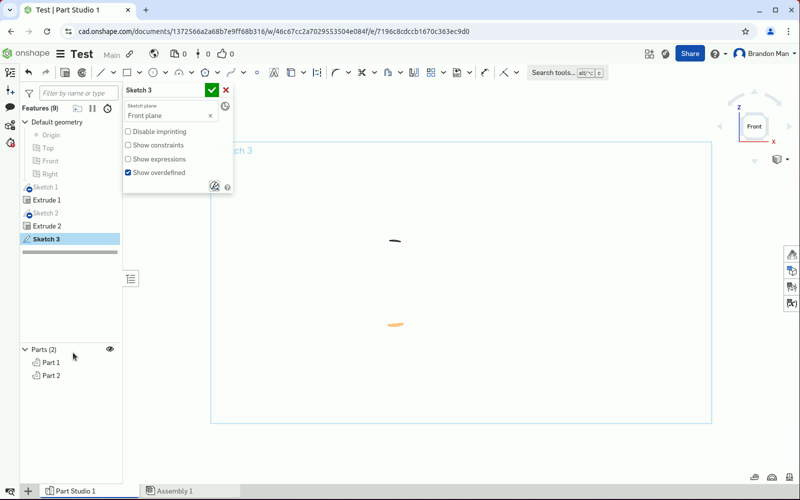
key(y)
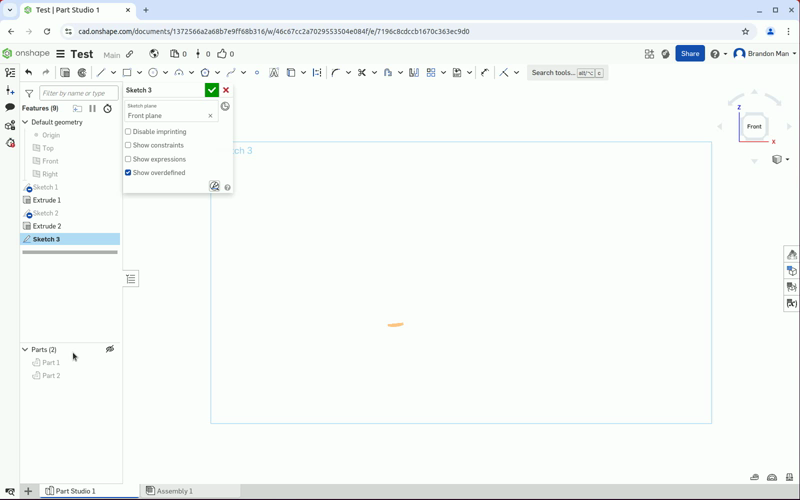
key(a)
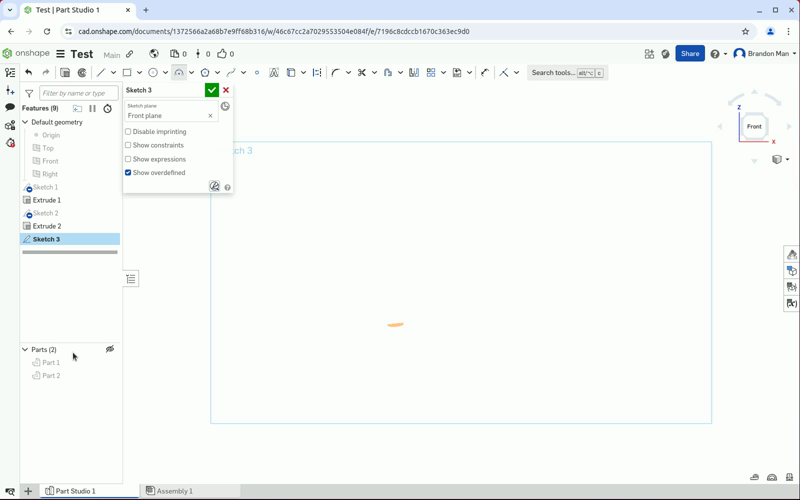
key_down(shift)
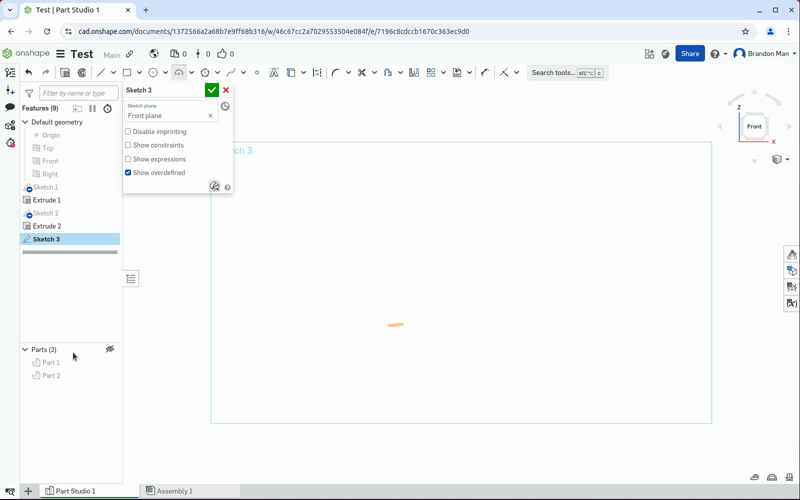
mouse_move(399, 241)
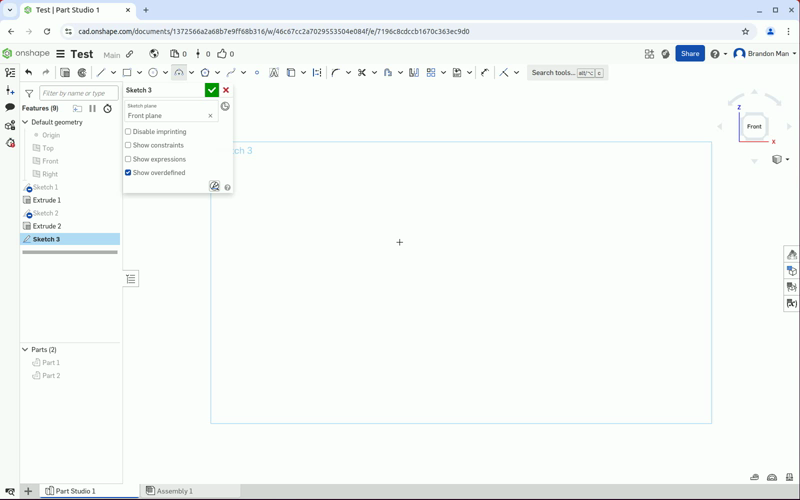
click(399, 241)
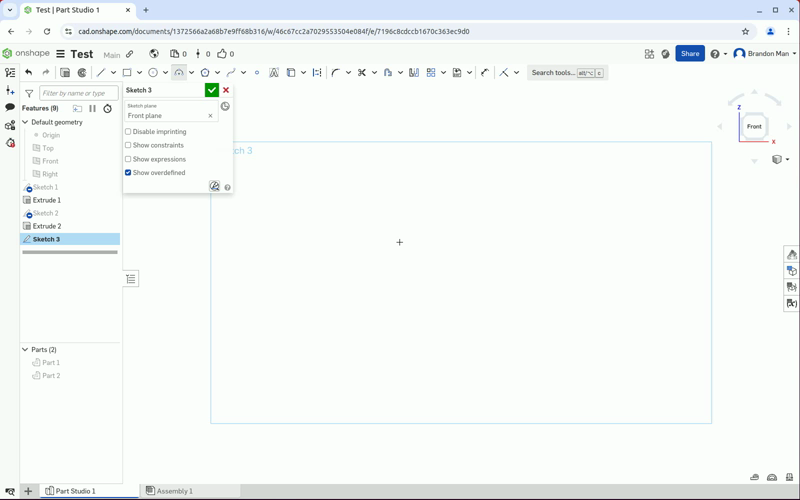
key_up(shift)
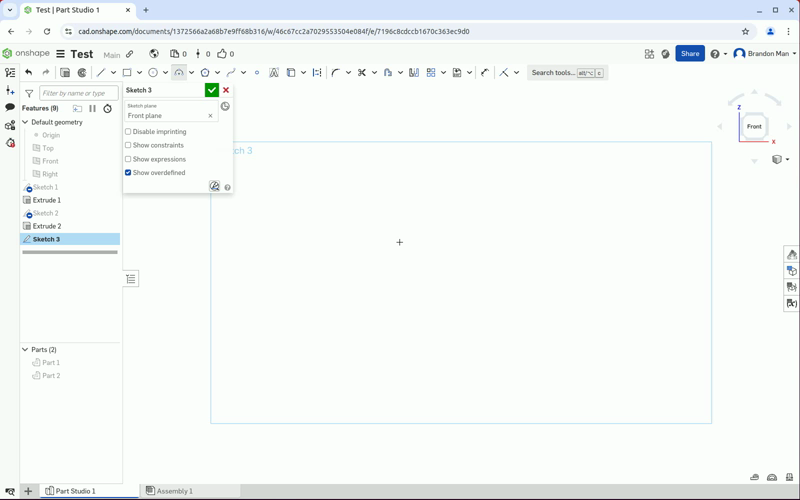
key_down(shift)
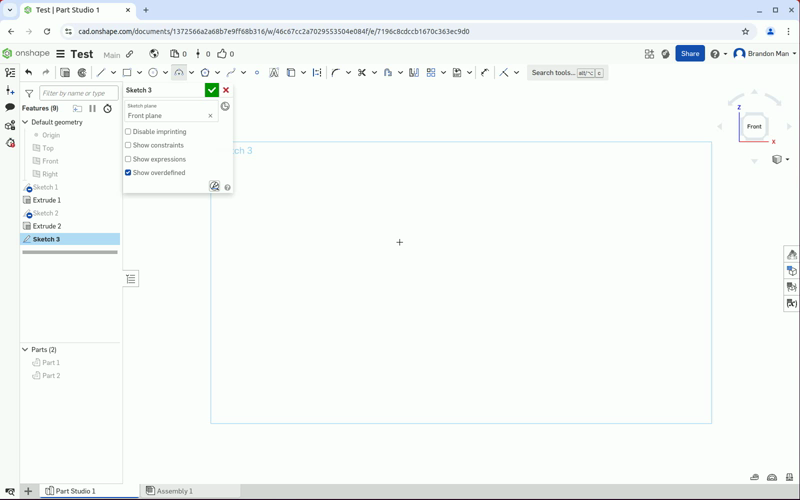
mouse_move(401, 324)
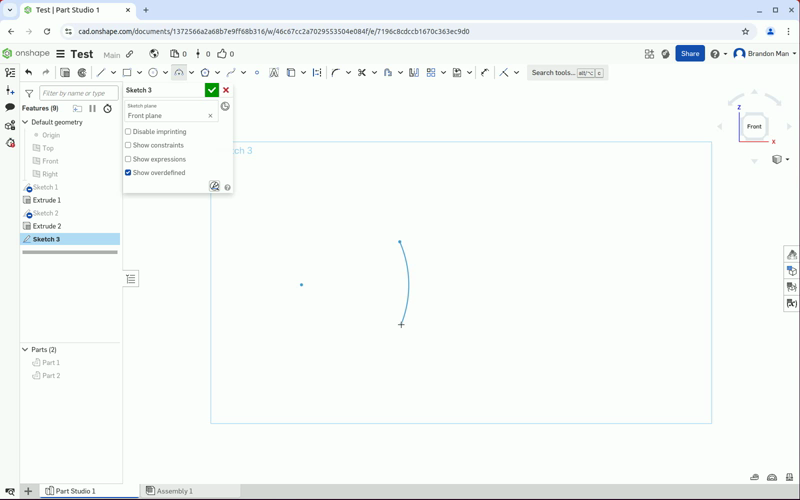
click(401, 324)
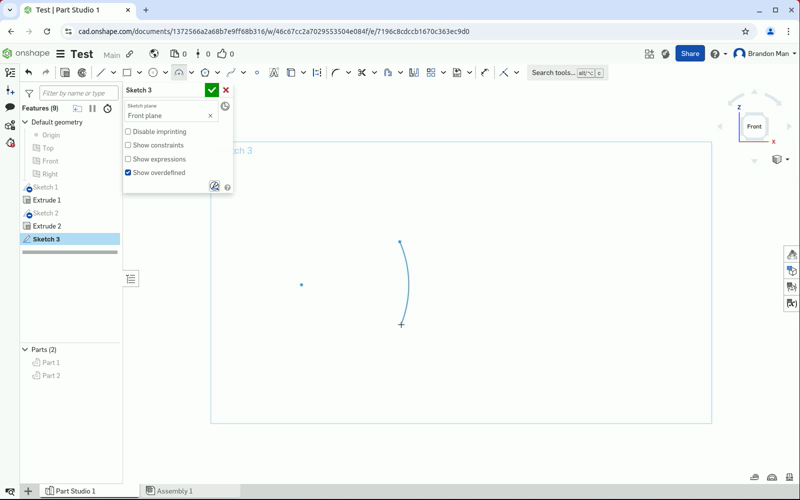
mouse_move(432, 282)
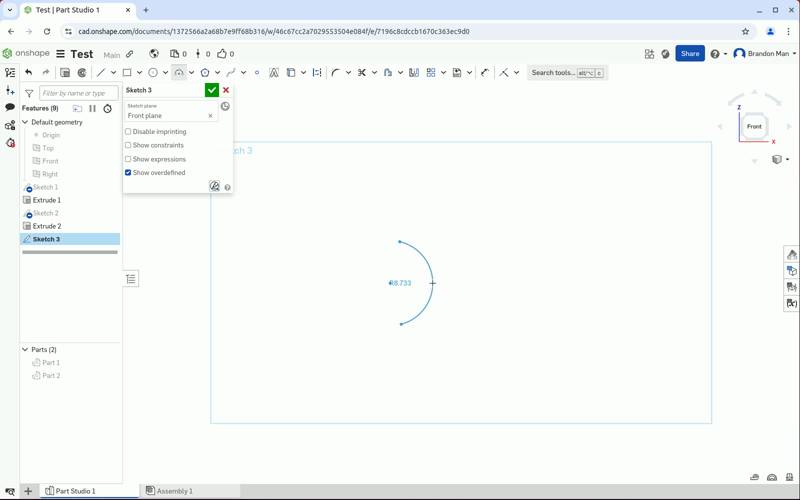
click(432, 282)
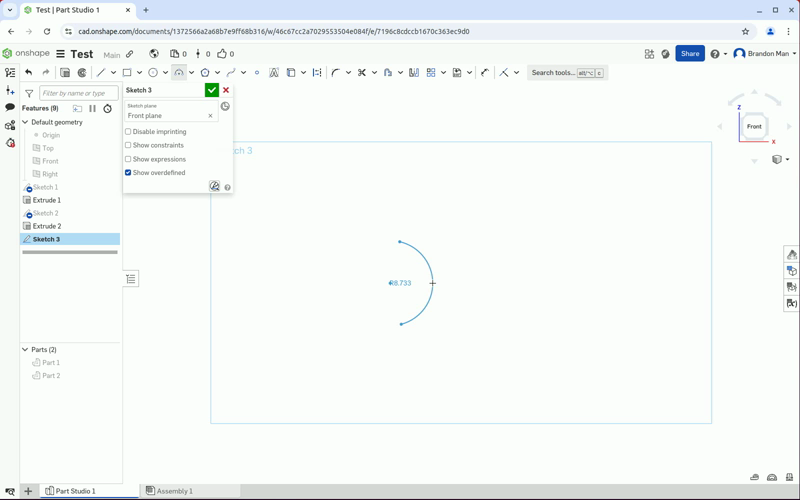
key_up(shift)
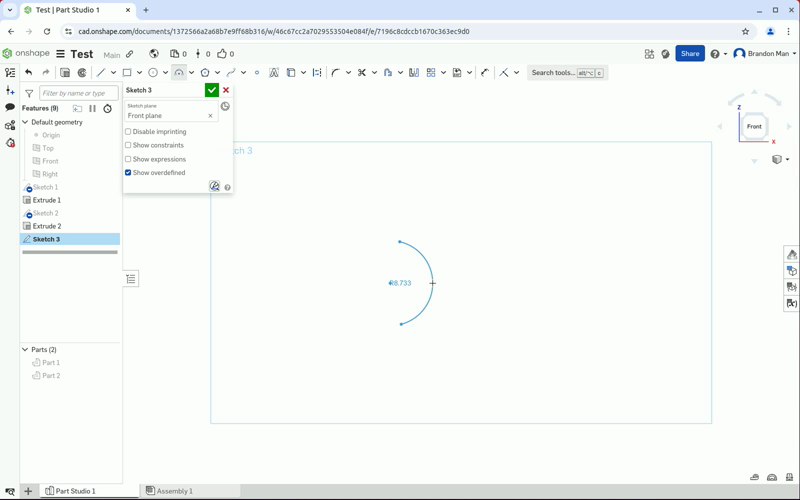
key(esc)
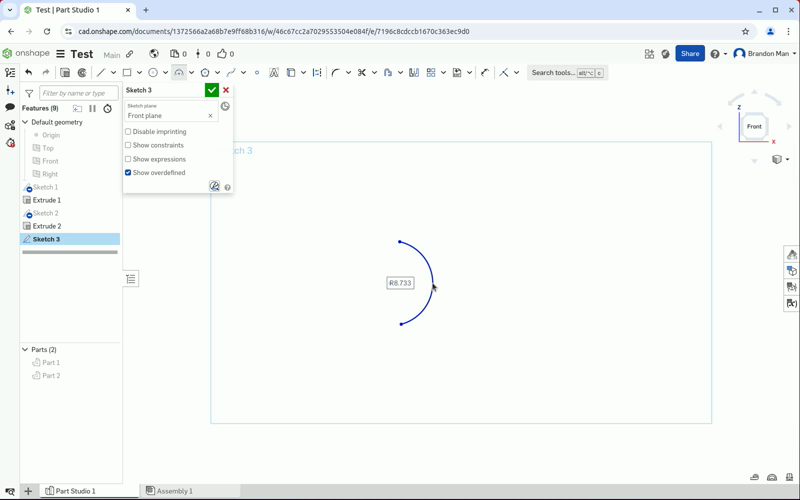
key(l)
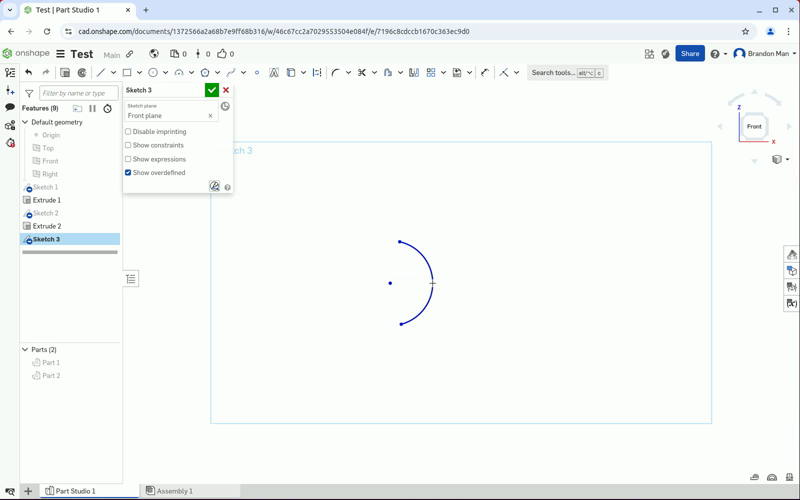
mouse_move(401, 324)
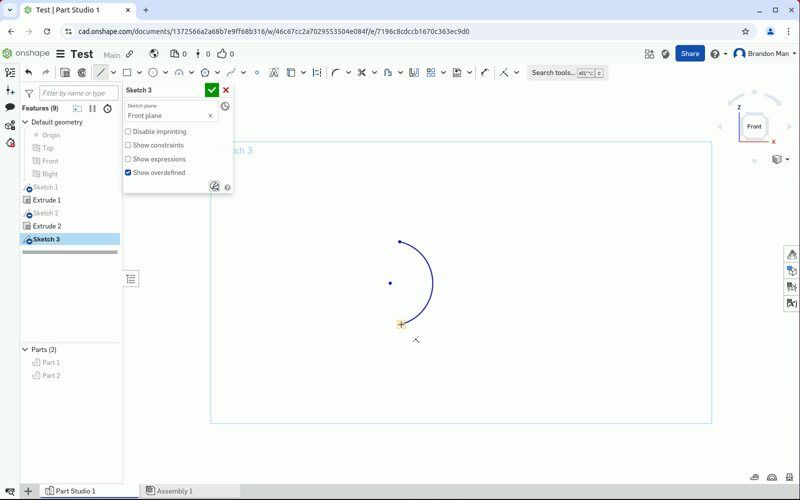
click(401, 324)
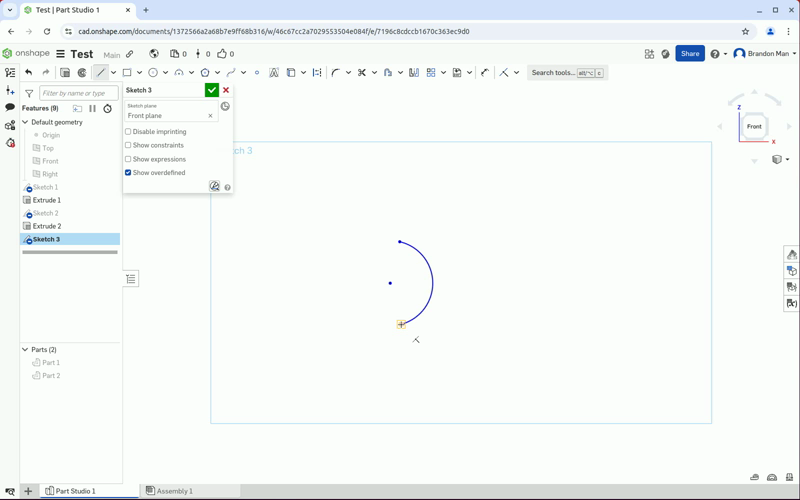
key_down(shift)
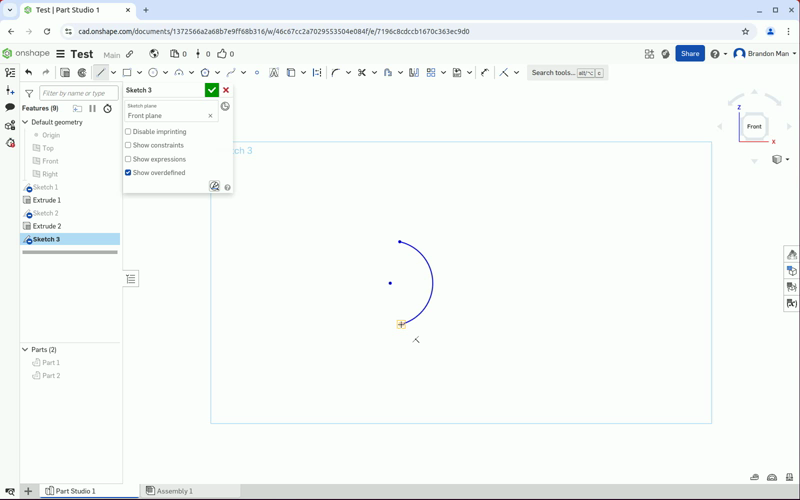
mouse_move(534, 311)
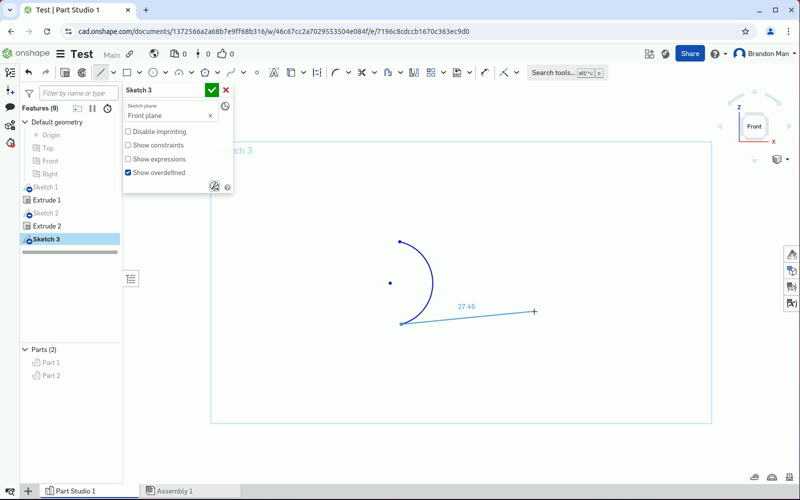
click(534, 311)
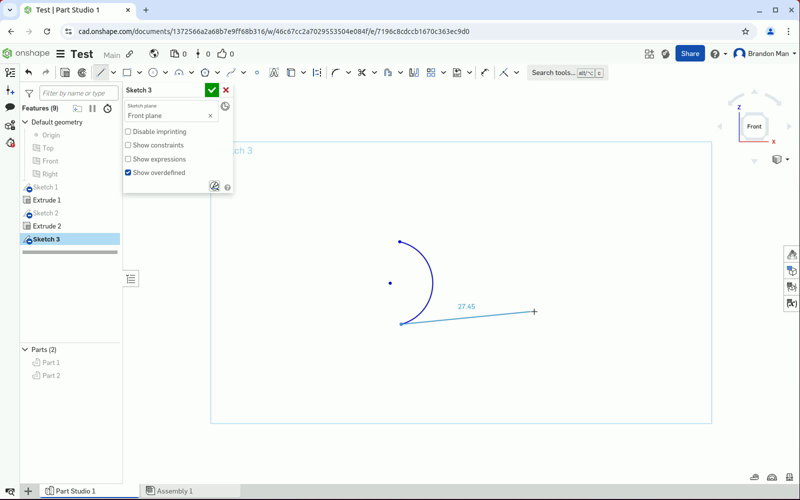
key_up(shift)
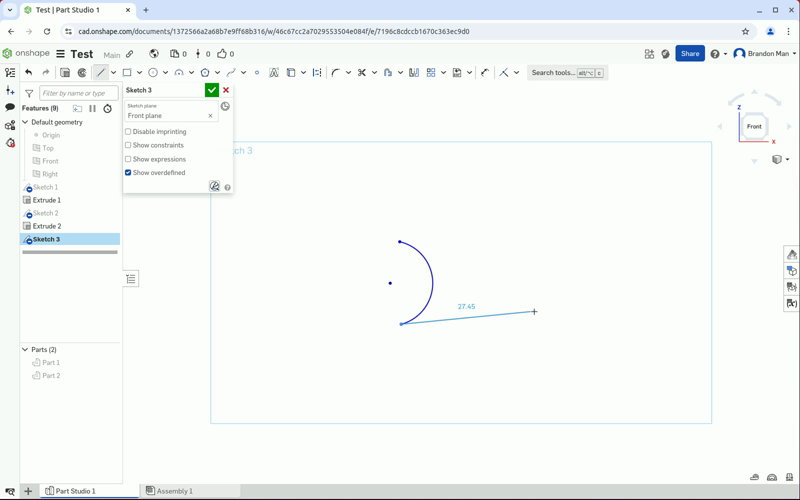
key(esc)
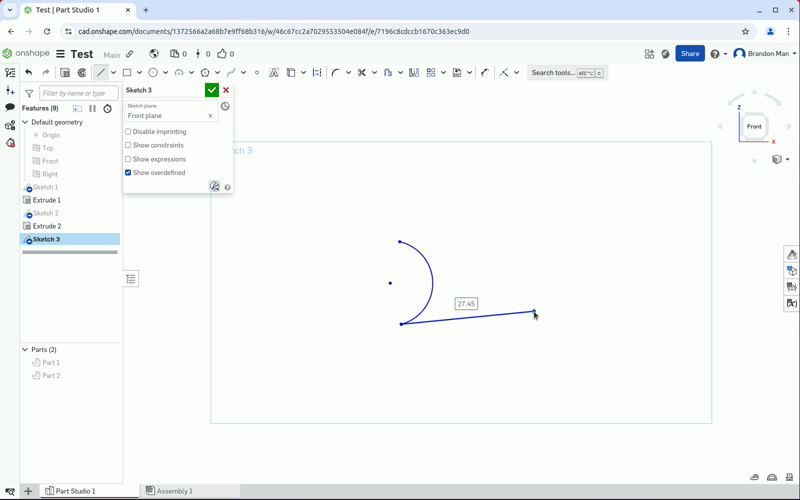
key(a)
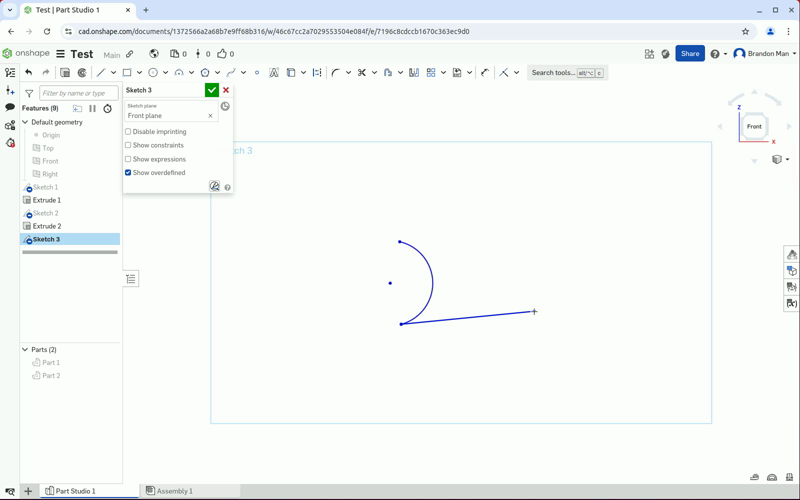
mouse_move(534, 311)
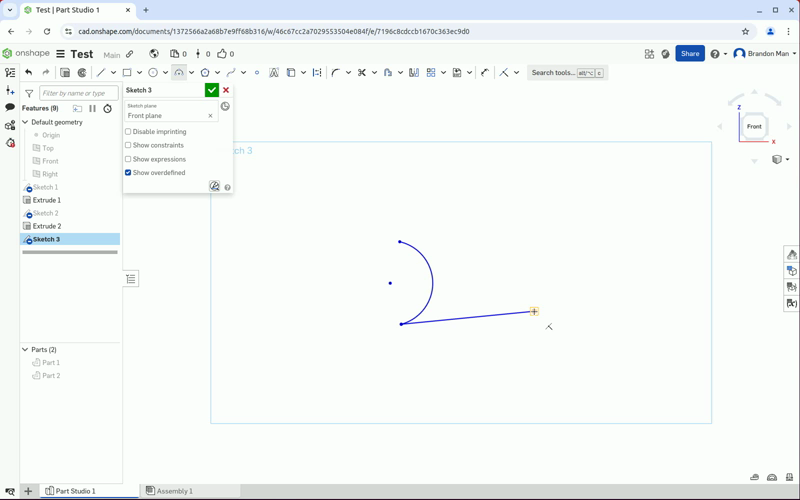
click(534, 311)
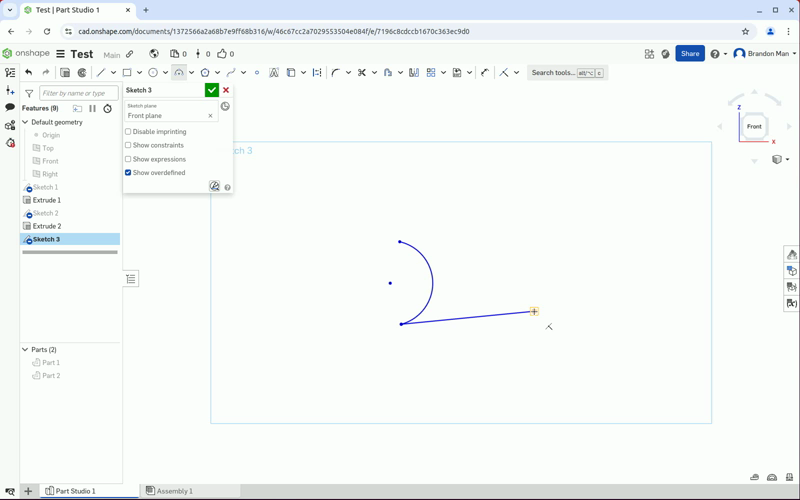
key_down(shift)
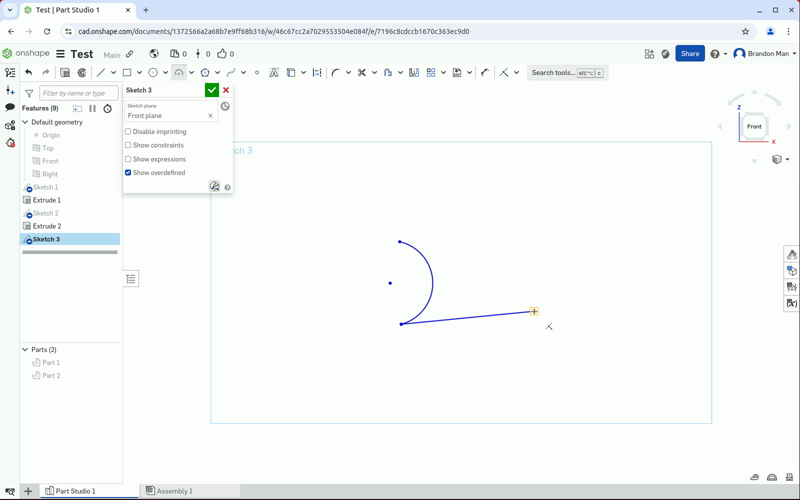
mouse_move(534, 254)
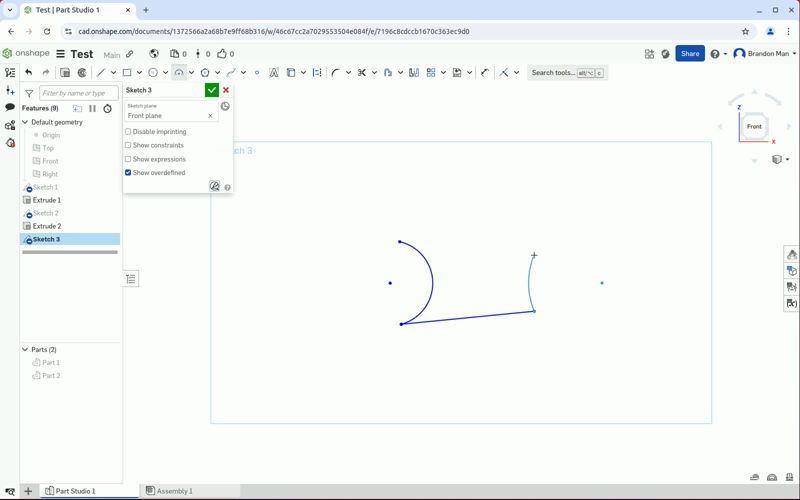
click(534, 254)
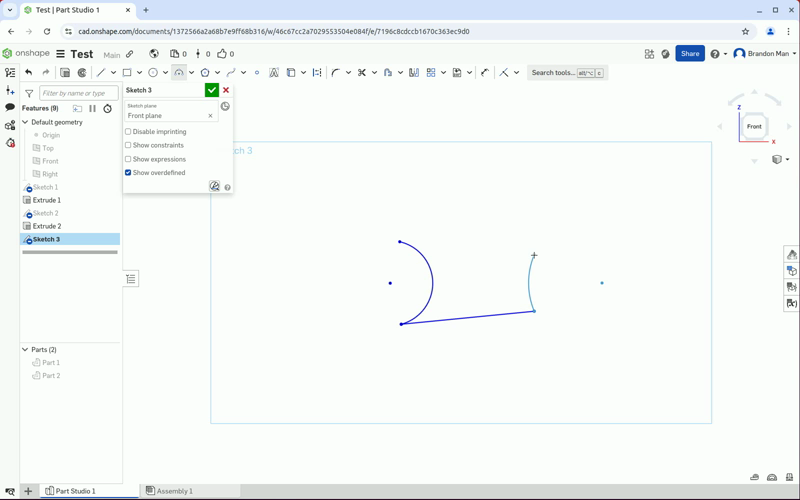
mouse_move(503, 282)
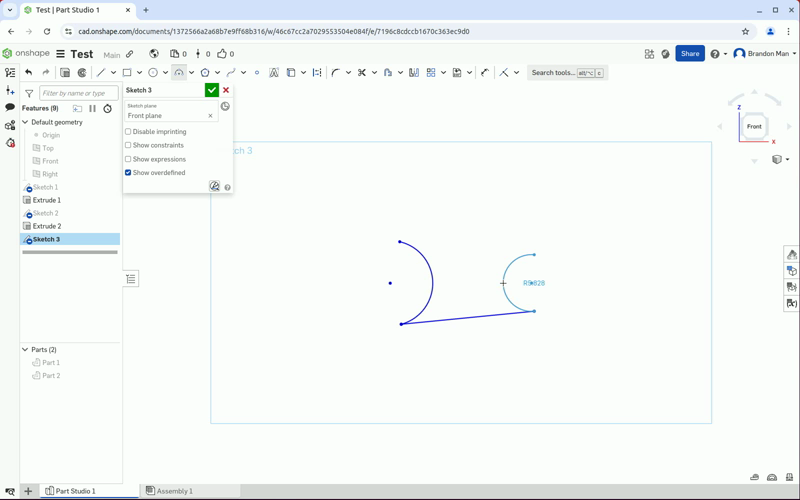
click(503, 282)
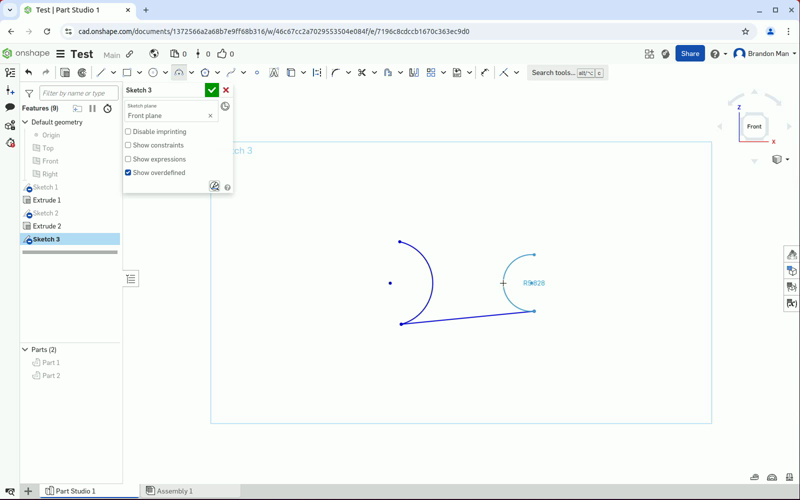
key_up(shift)
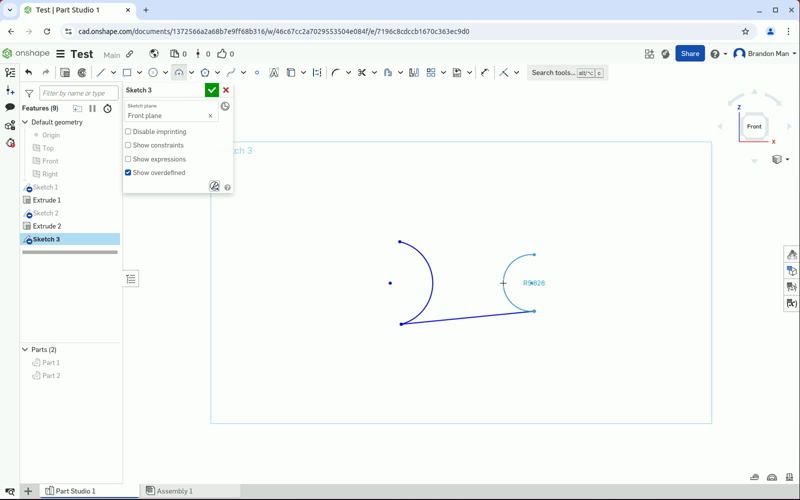
key(esc)
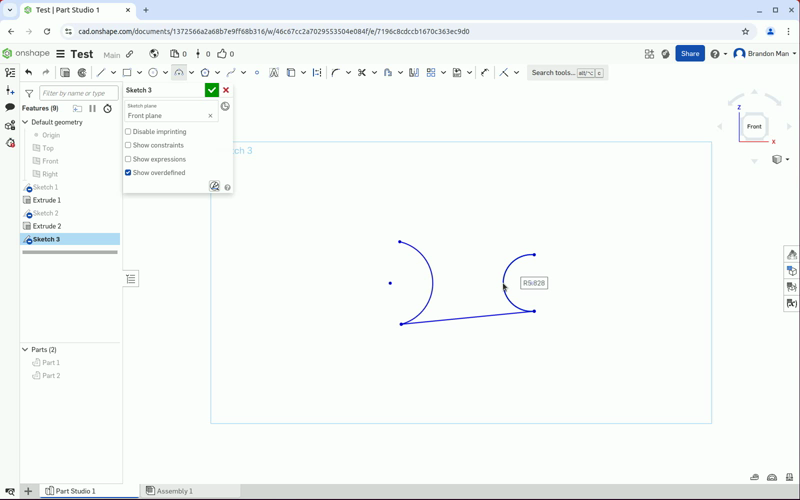
key(l)
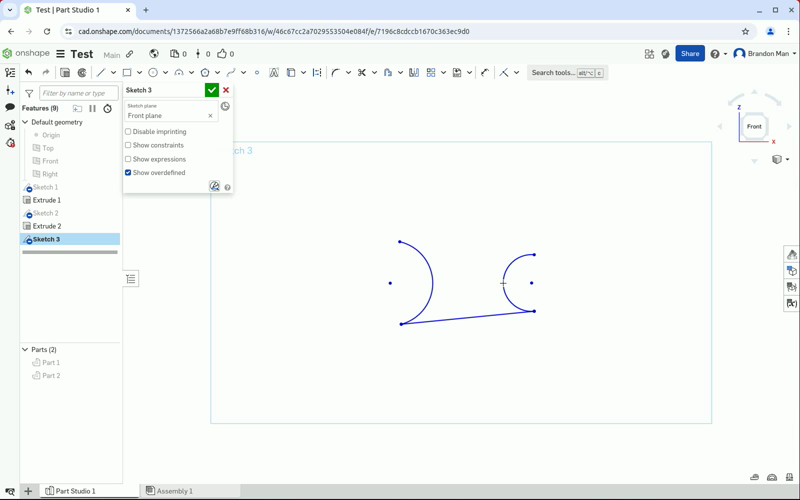
mouse_move(534, 254)
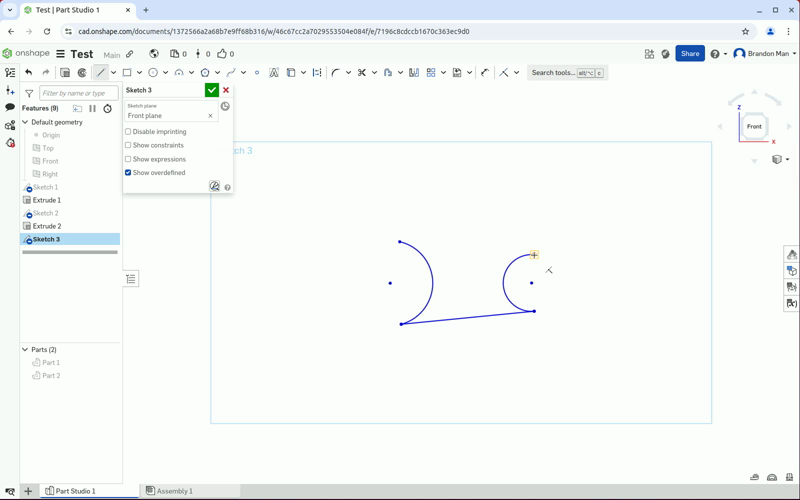
click(534, 254)
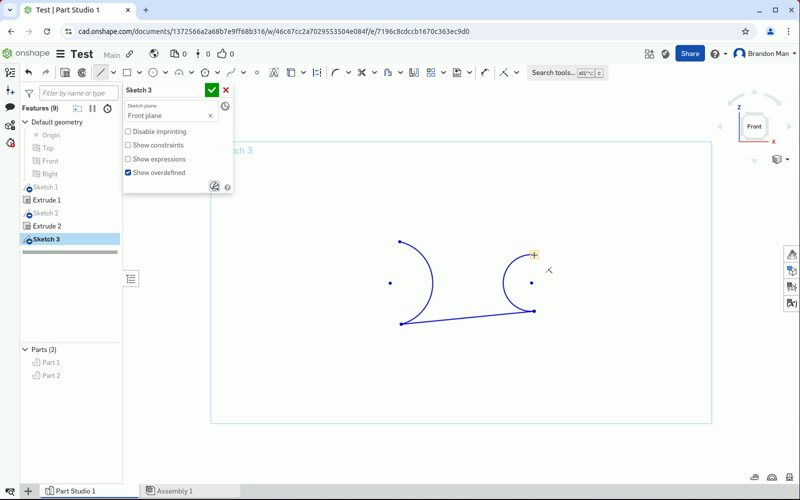
key_down(shift)
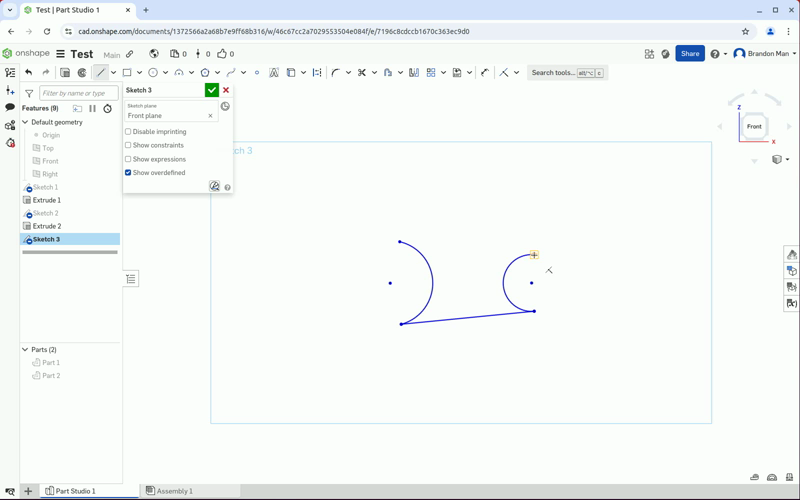
mouse_move(399, 241)
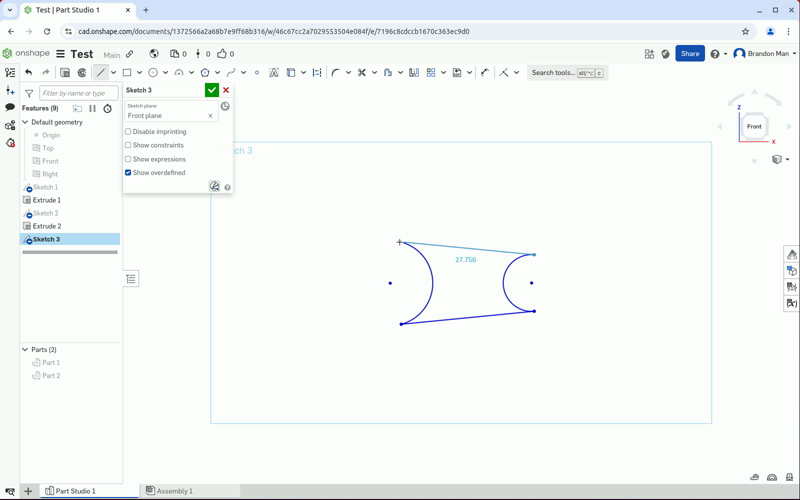
key_up(shift)
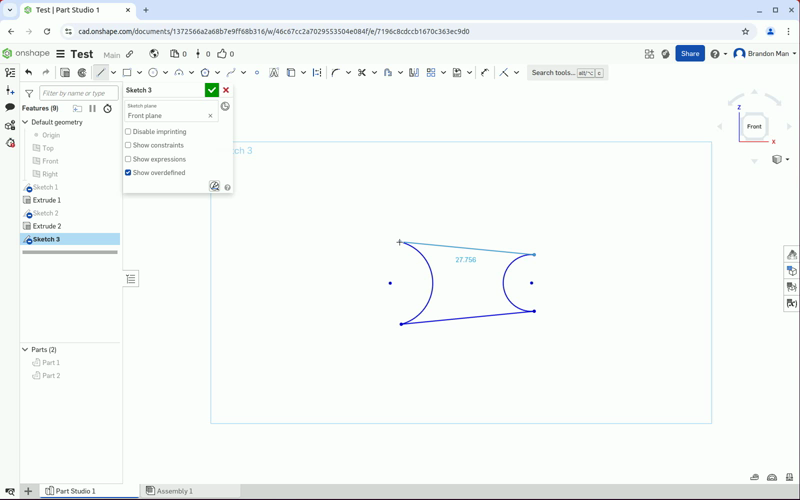
click(399, 241)
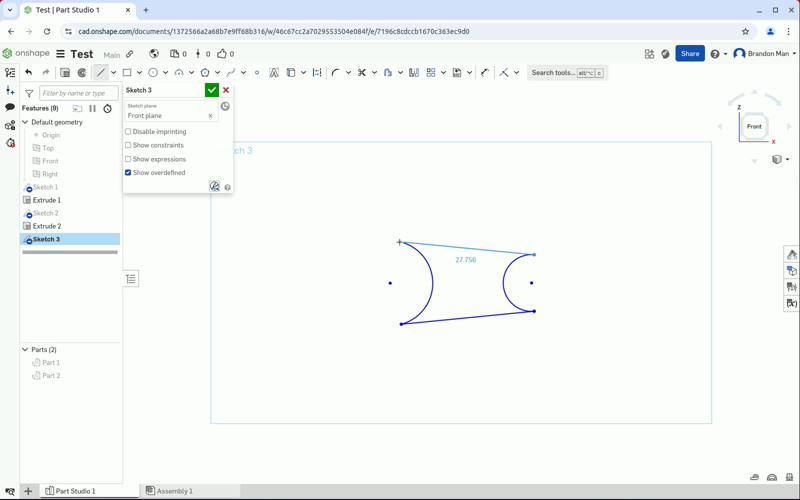
key(esc)
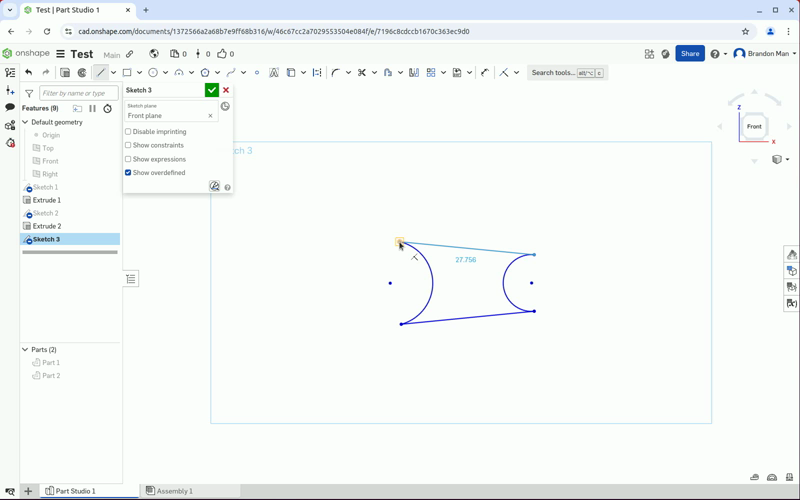
mouse_move(458, 262)
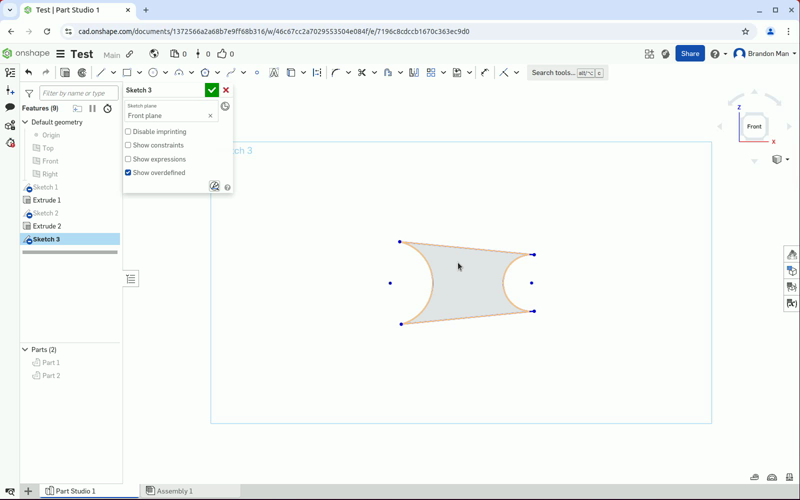
click(458, 262)
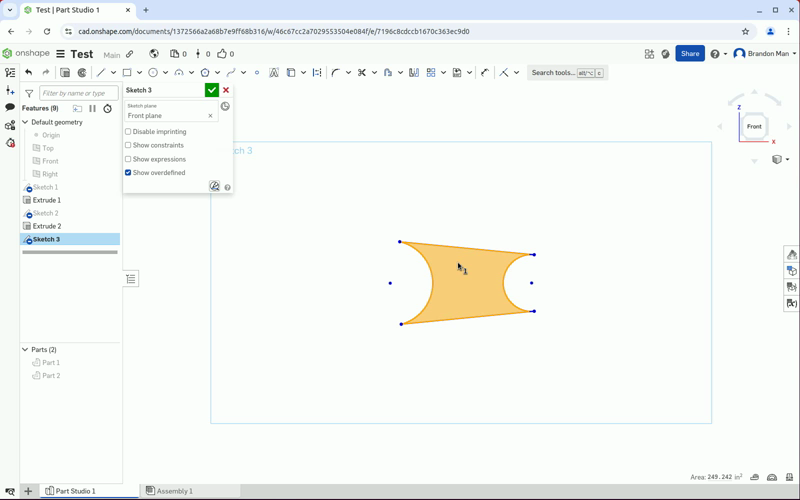
mouse_move(73, 352)
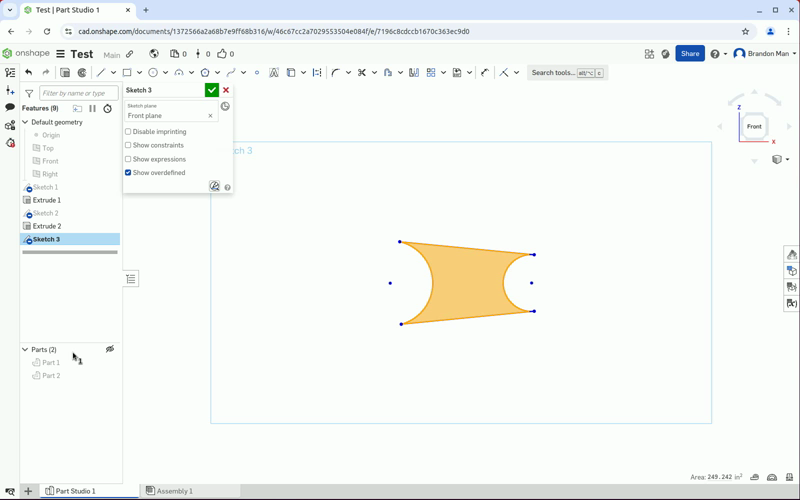
key(shift+y)
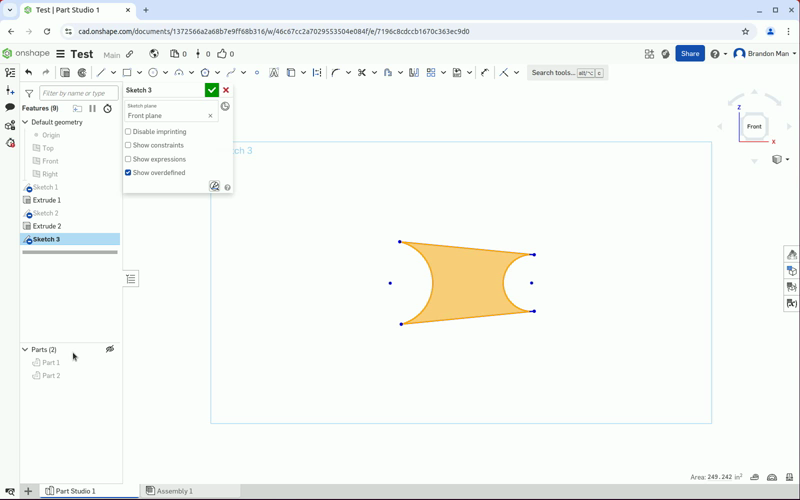
key(shift+e)
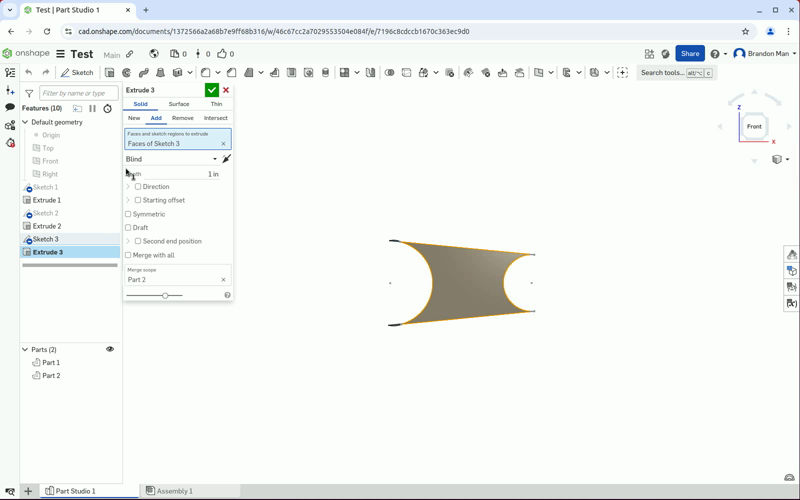
mouse_move(143, 106)
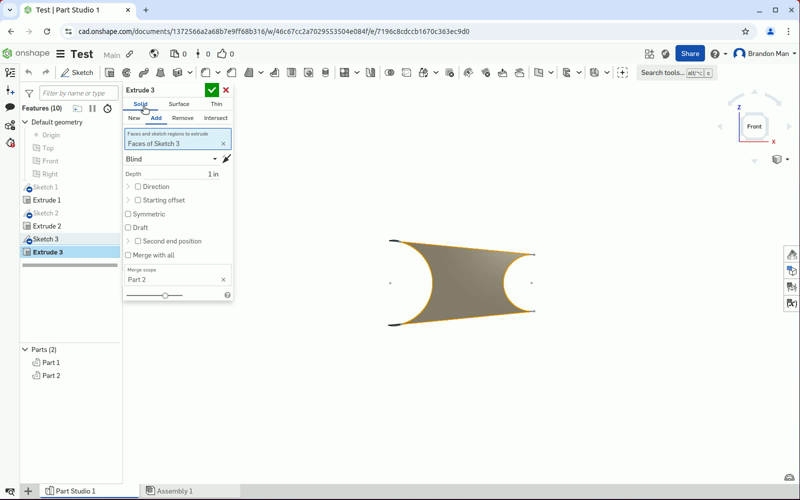
click(143, 106)
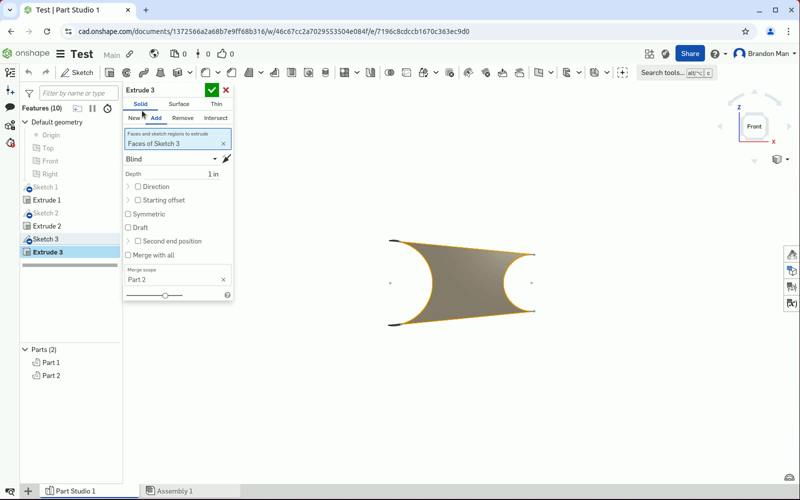
mouse_move(137, 120)
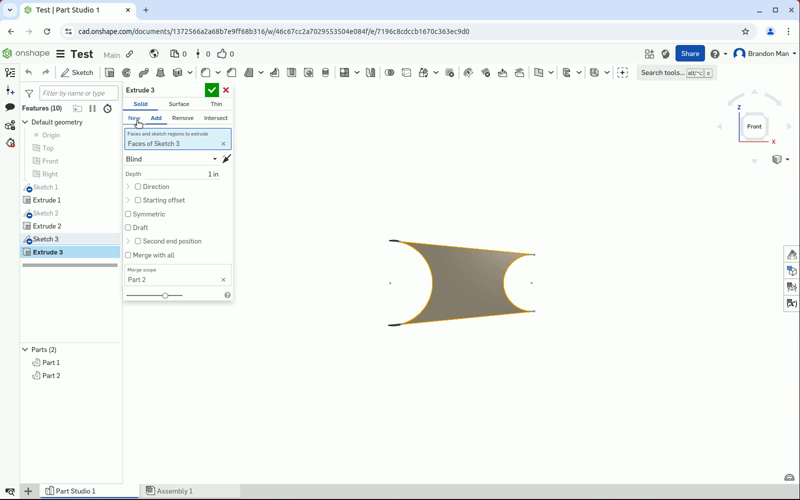
click(137, 120)
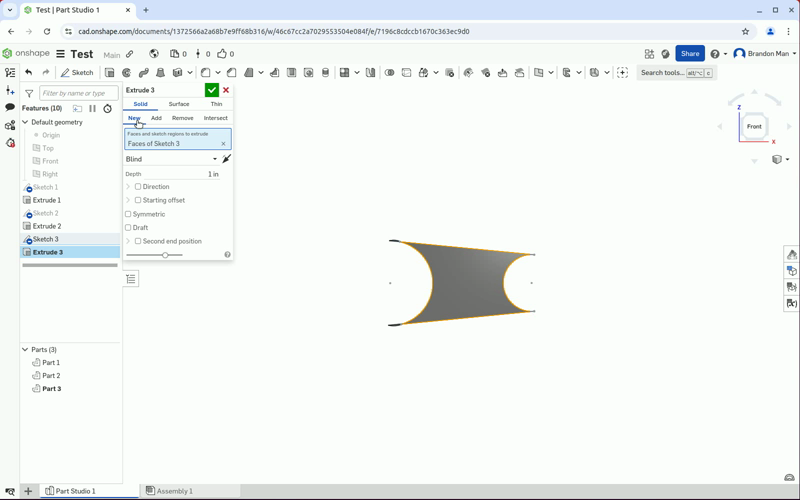
key(tab, 4)
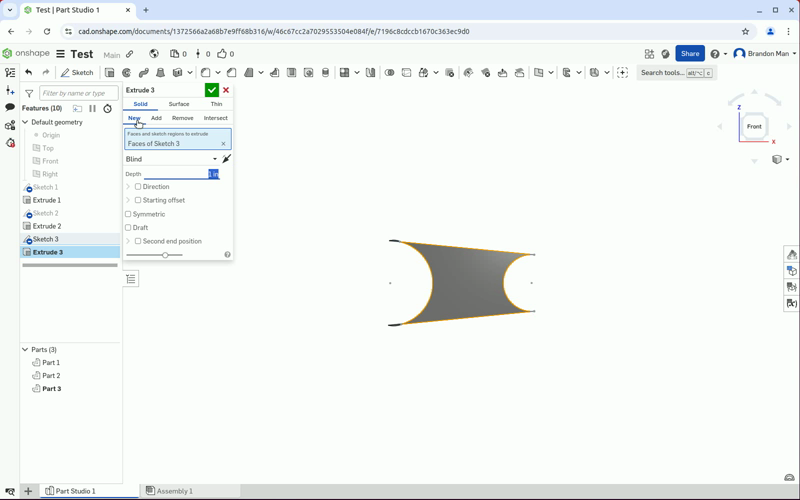
text(8.906)
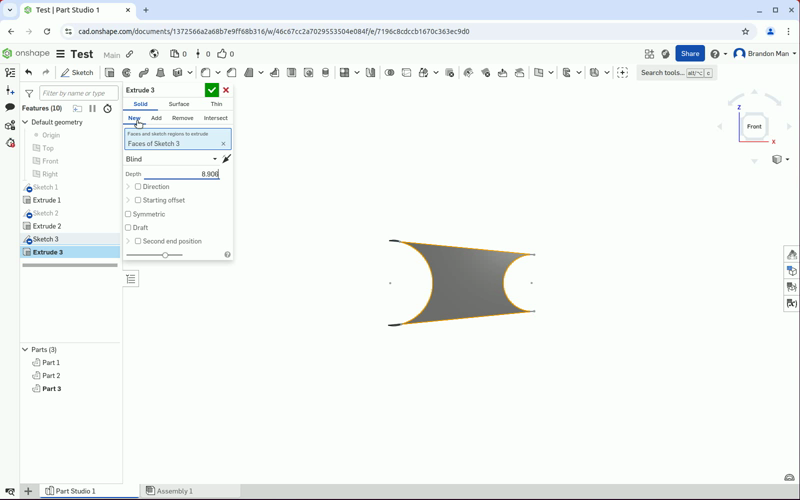
key(enter)
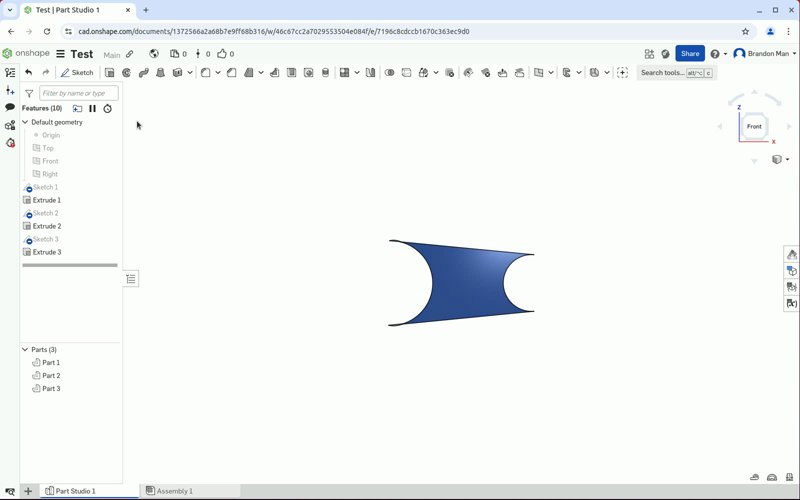
key(shift+h)
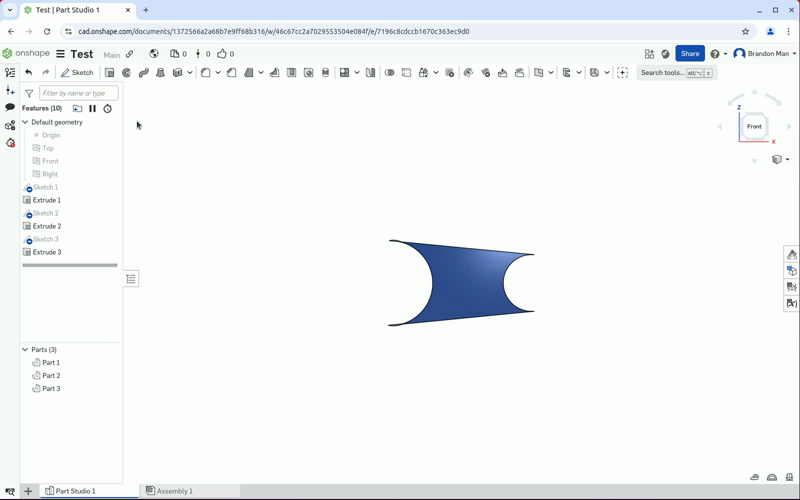
key(shift+h)
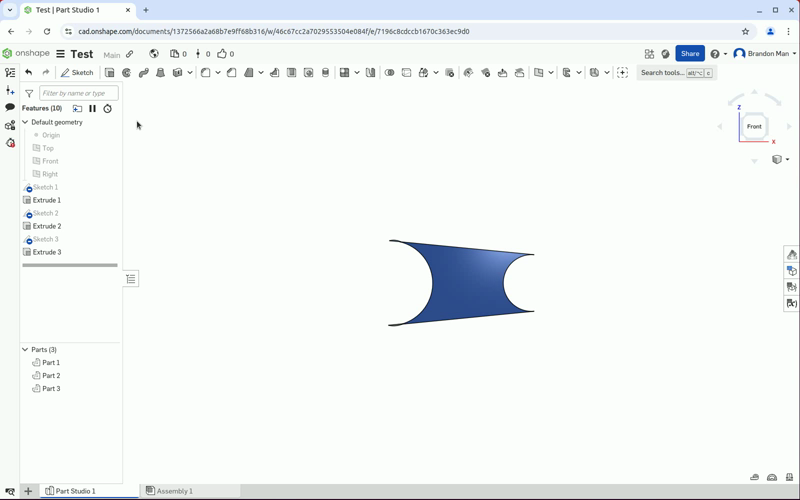
mouse_move(73, 189)
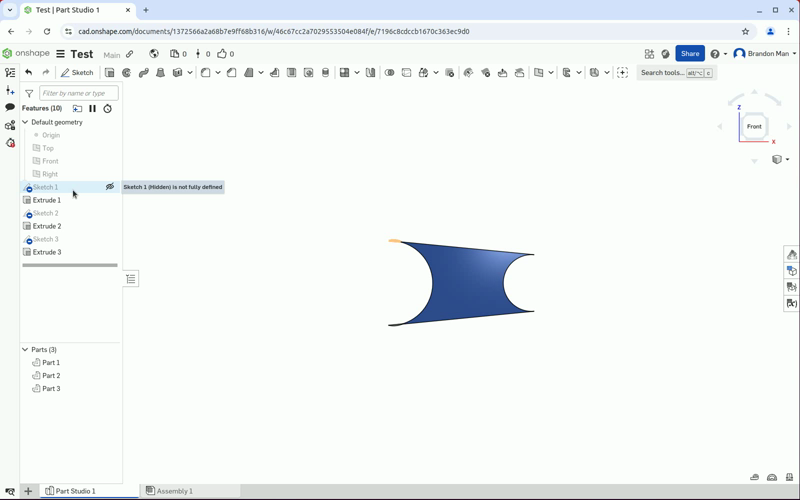
click(73, 189)
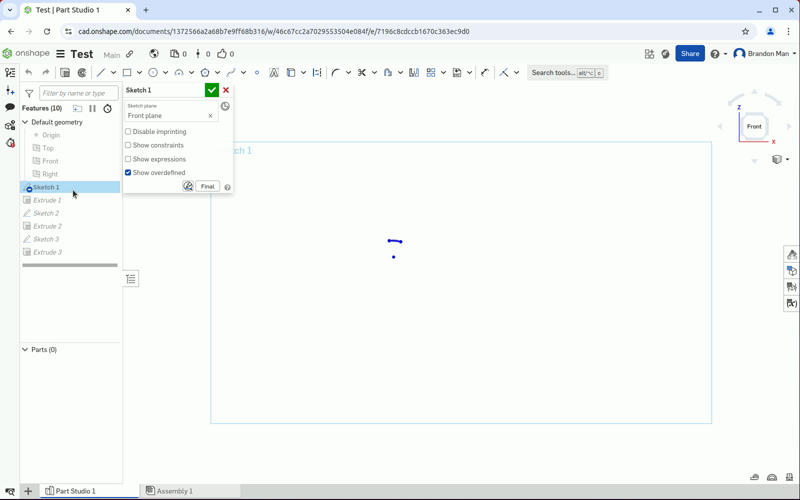
mouse_move(229, 92)
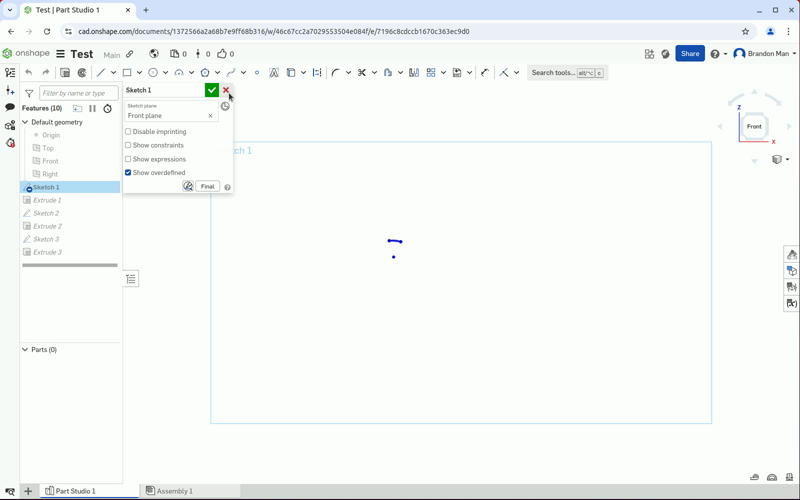
click(229, 92)
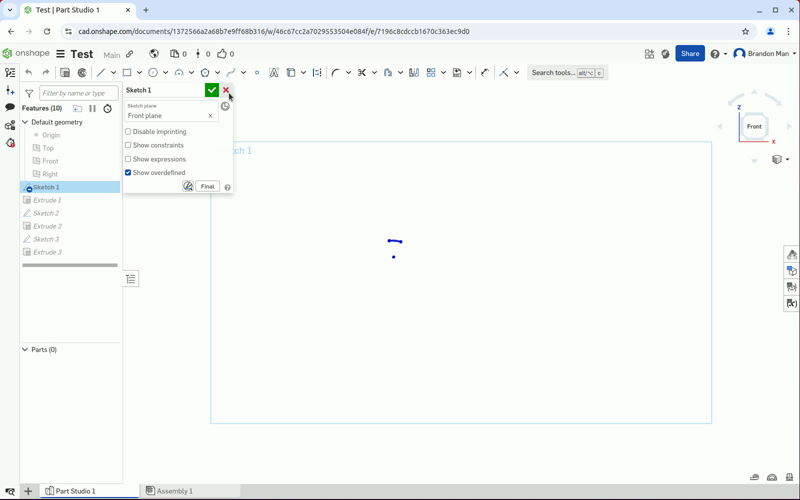
key(shift+s)
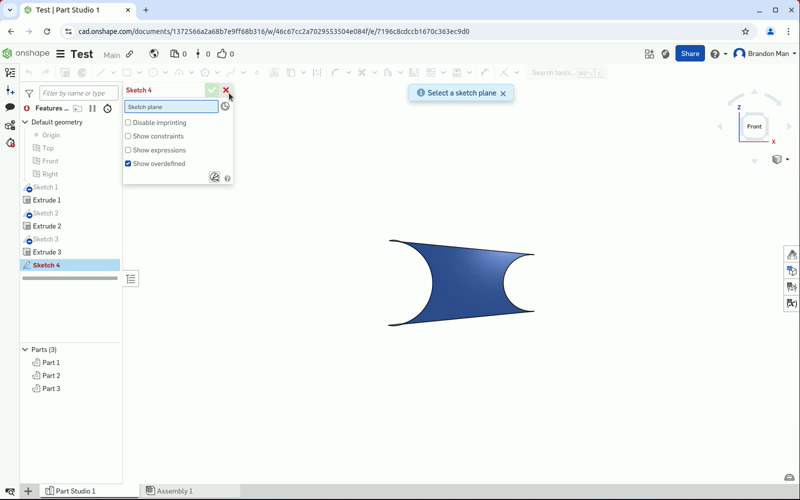
mouse_move(73, 163)
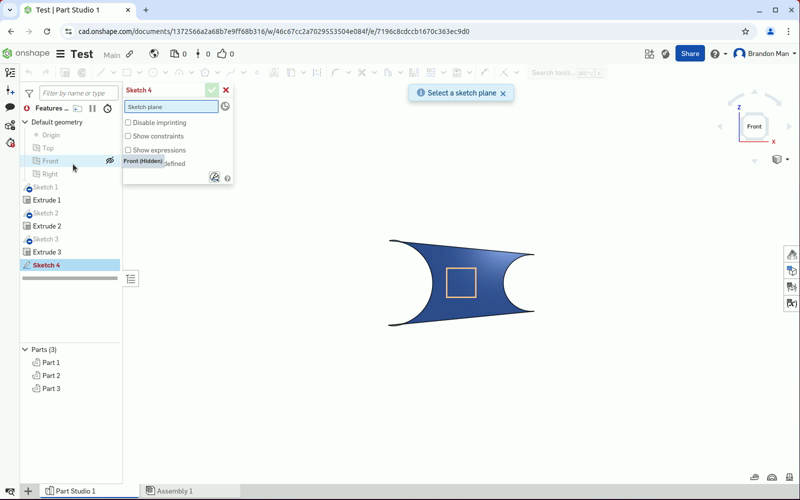
click(73, 163)
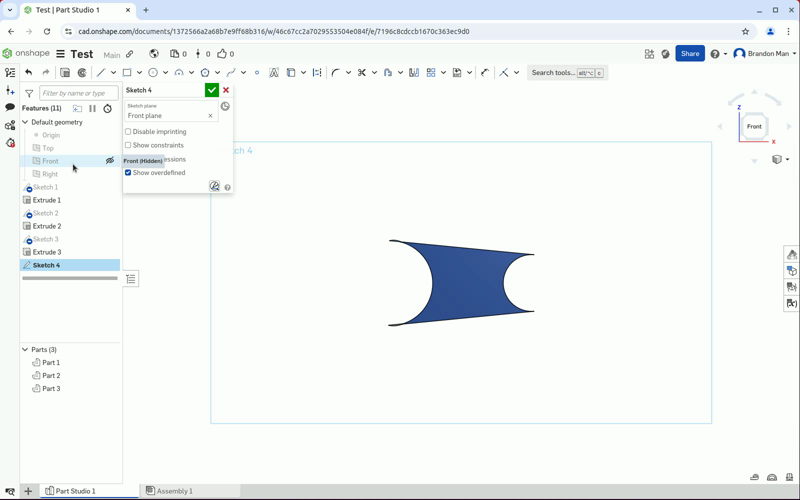
mouse_move(73, 352)
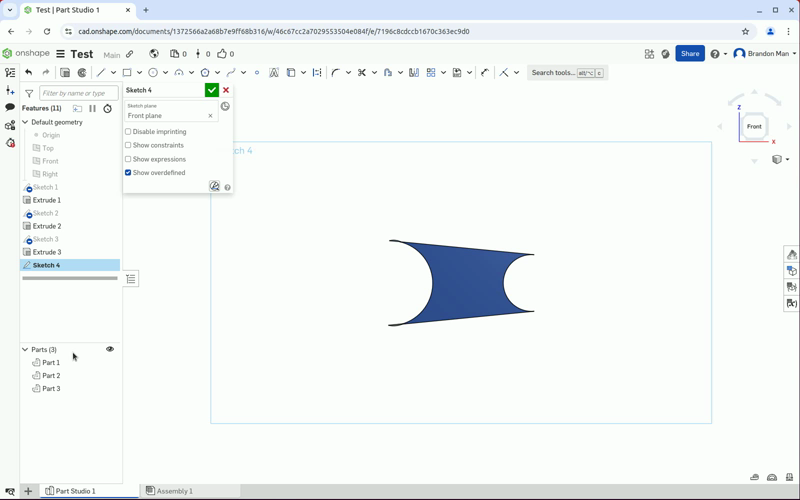
key(y)
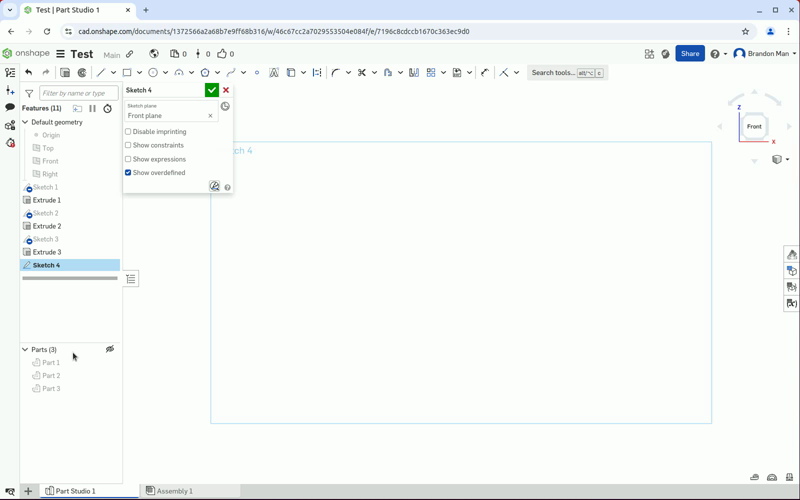
key(c)
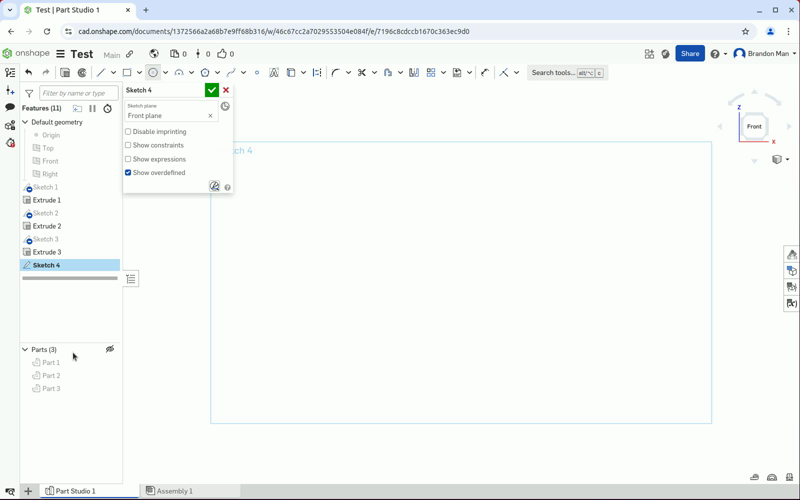
key_down(shift)
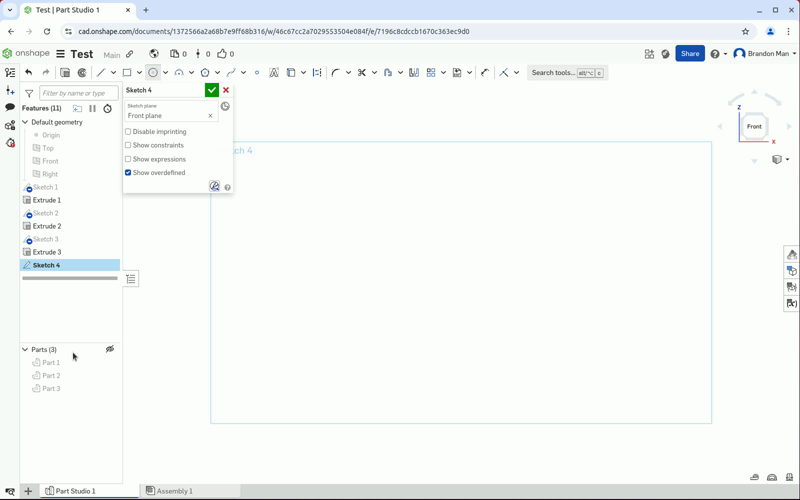
mouse_move(532, 282)
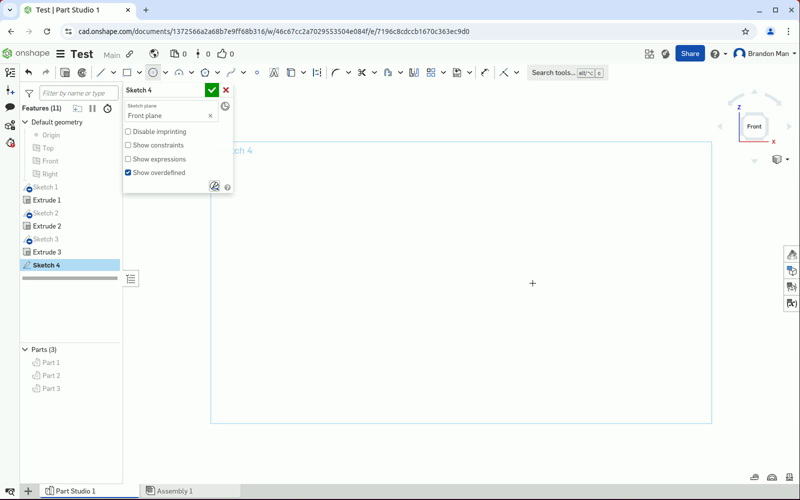
click(532, 282)
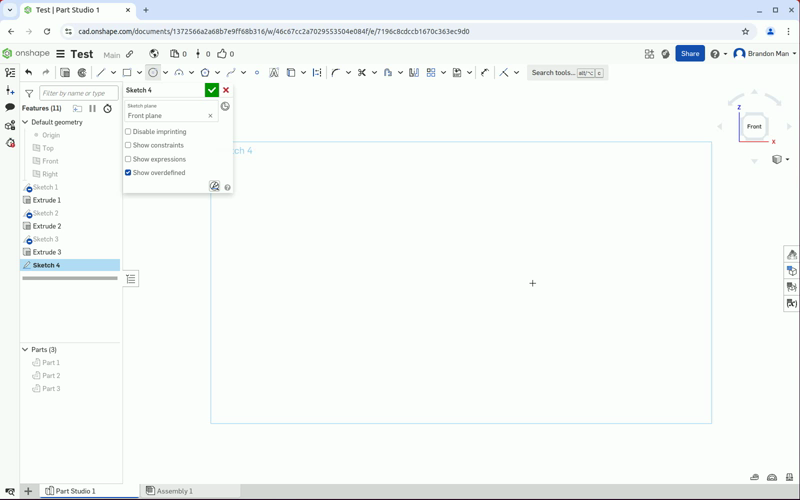
key_up(shift)
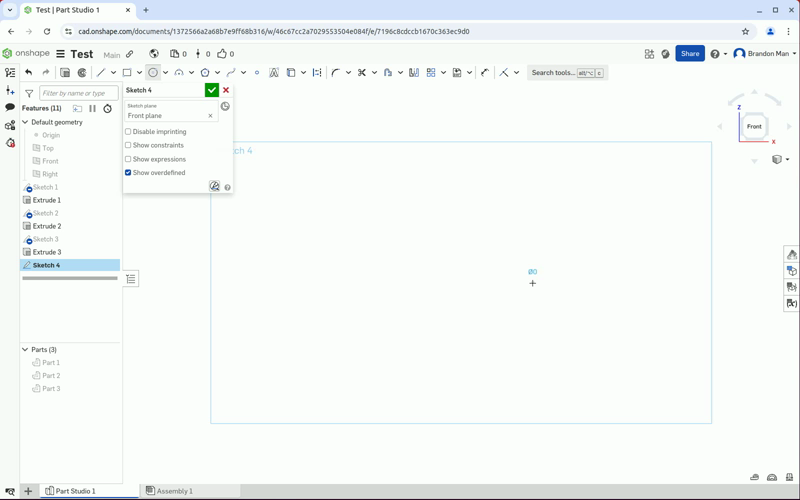
mouse_move(561, 282)
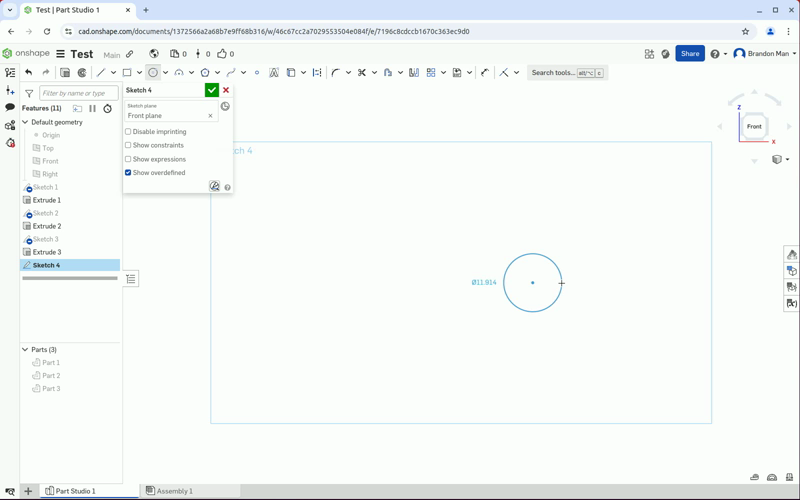
click(561, 282)
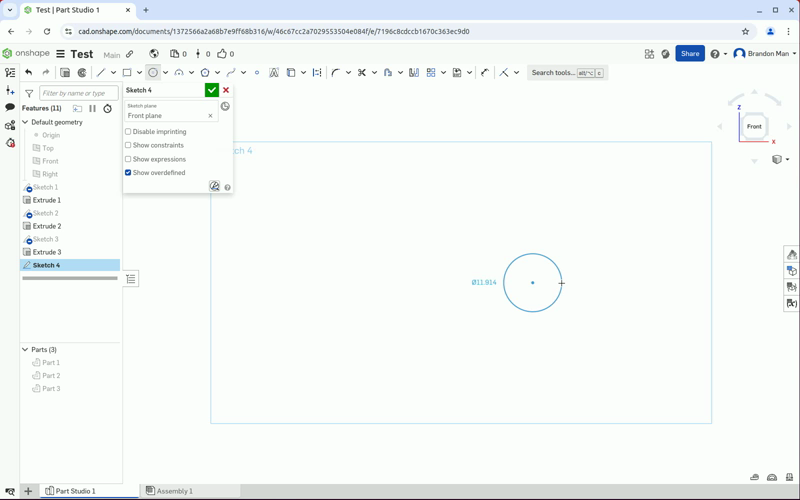
key(esc)
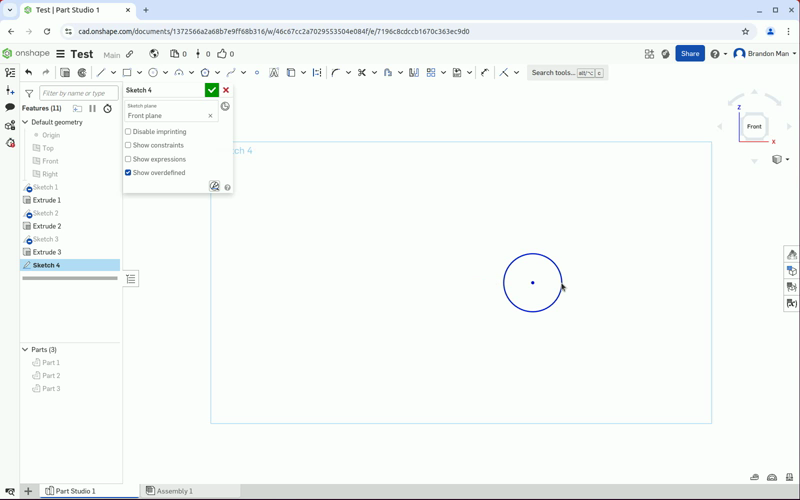
key(c)
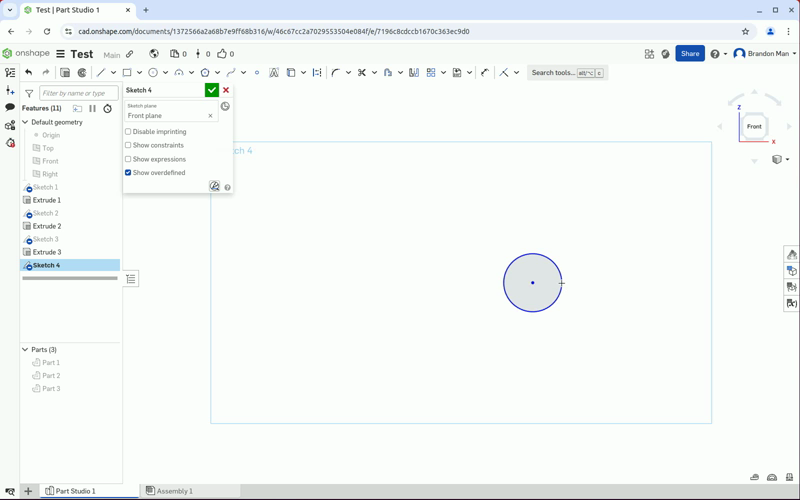
key_down(shift)
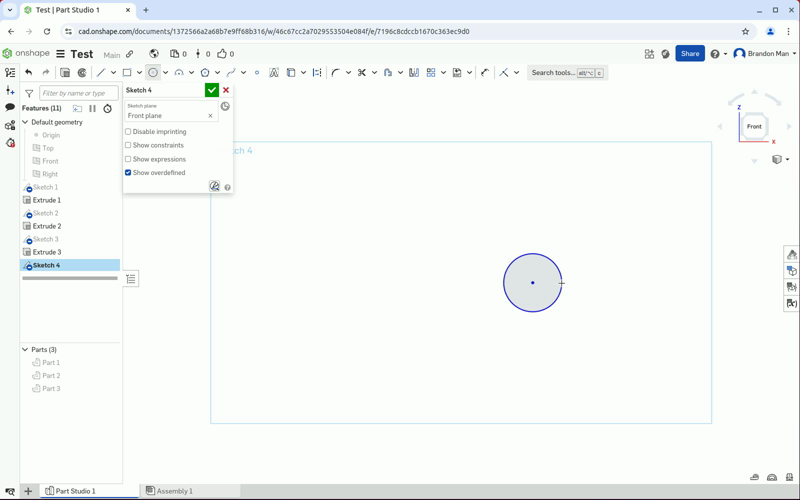
mouse_move(532, 282)
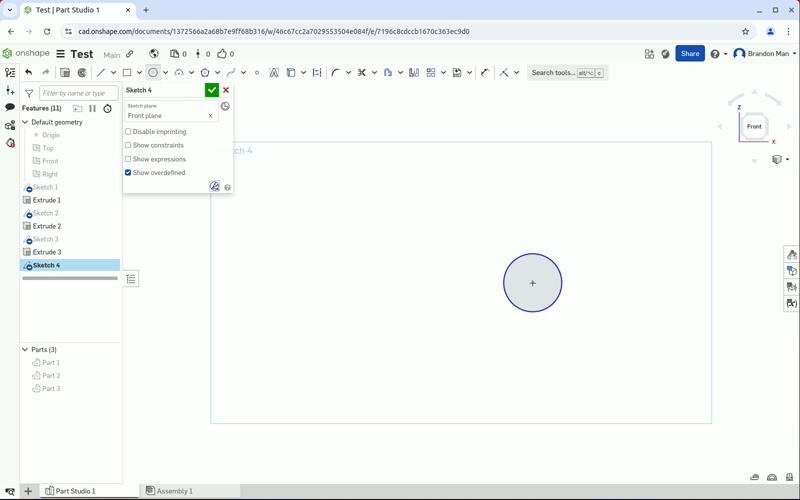
click(532, 282)
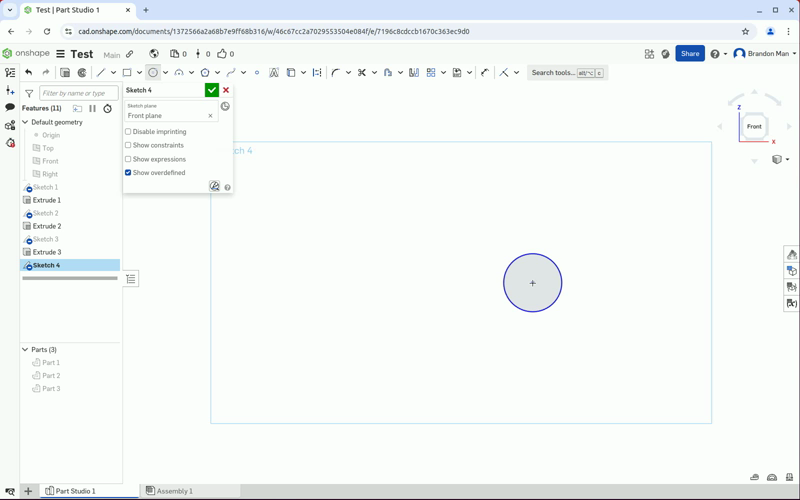
key_up(shift)
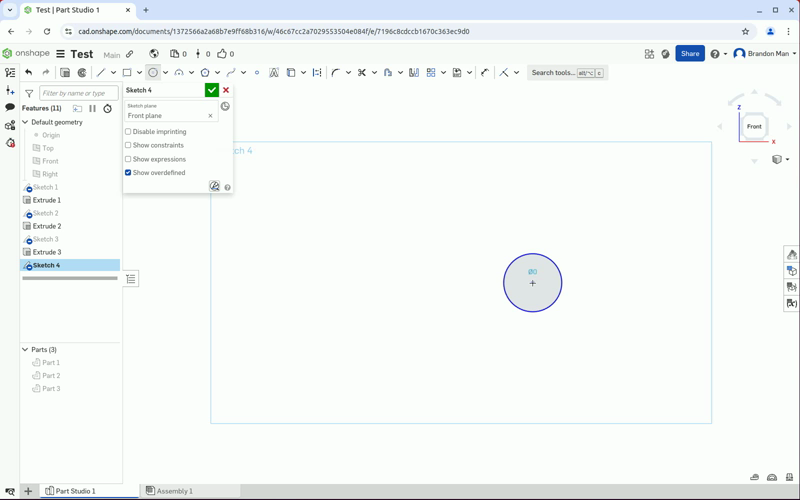
mouse_move(550, 282)
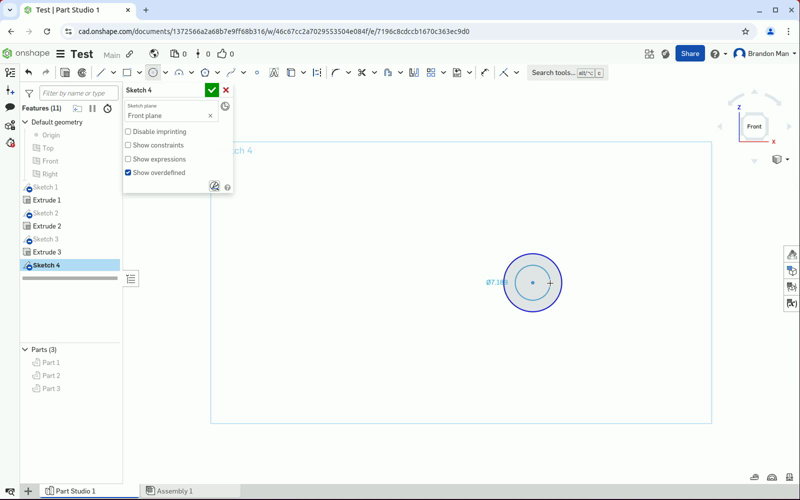
click(550, 282)
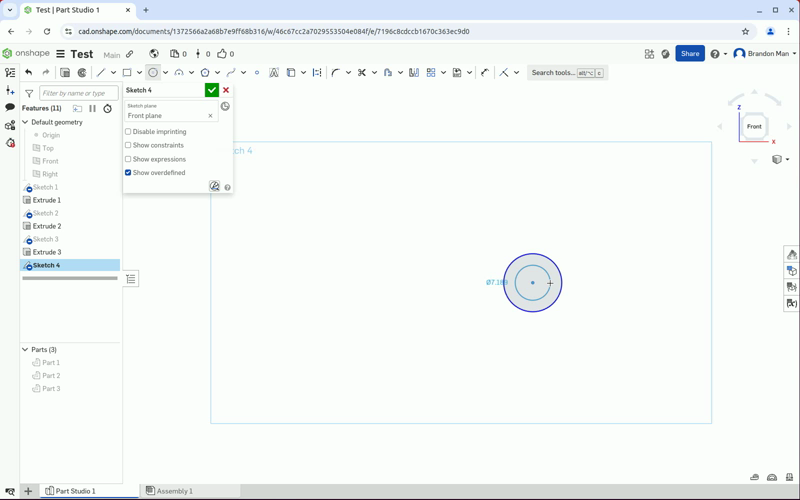
key(esc)
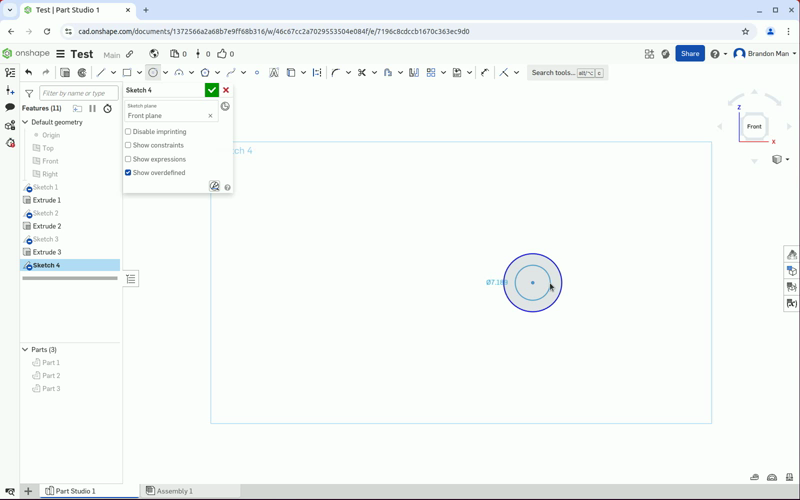
mouse_move(508, 284)
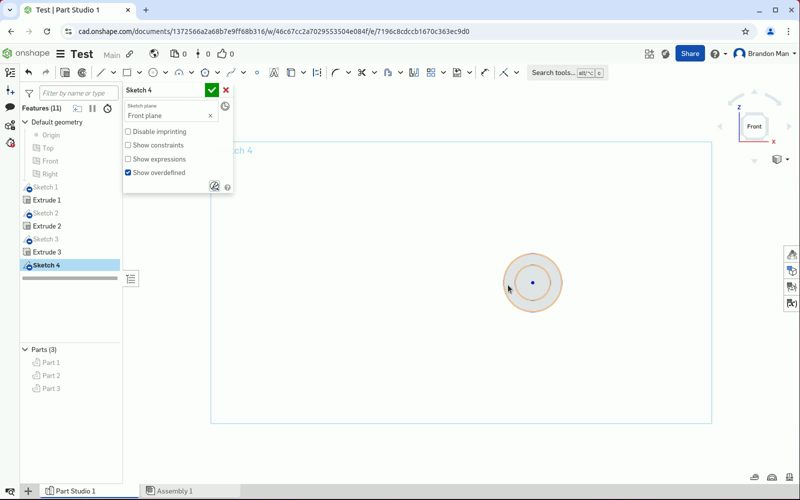
scroll(6)
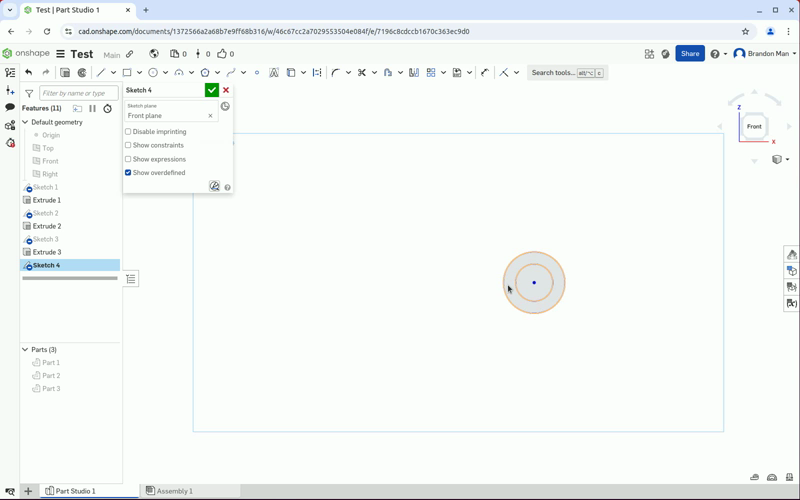
scroll(6)
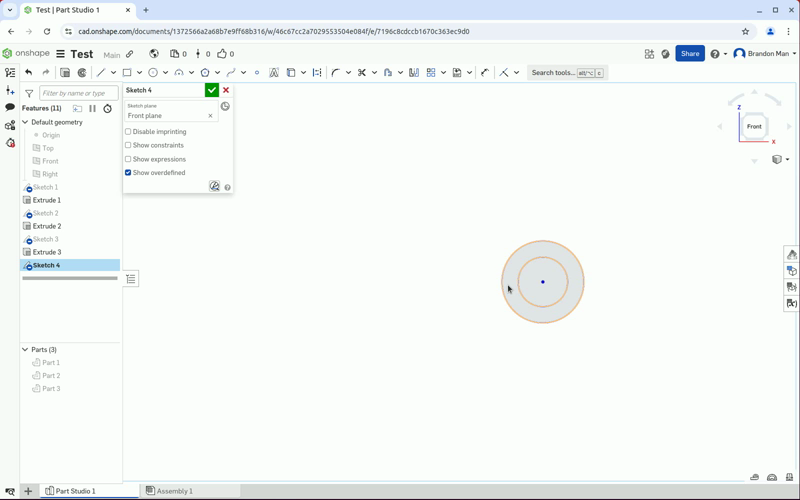
scroll(6)
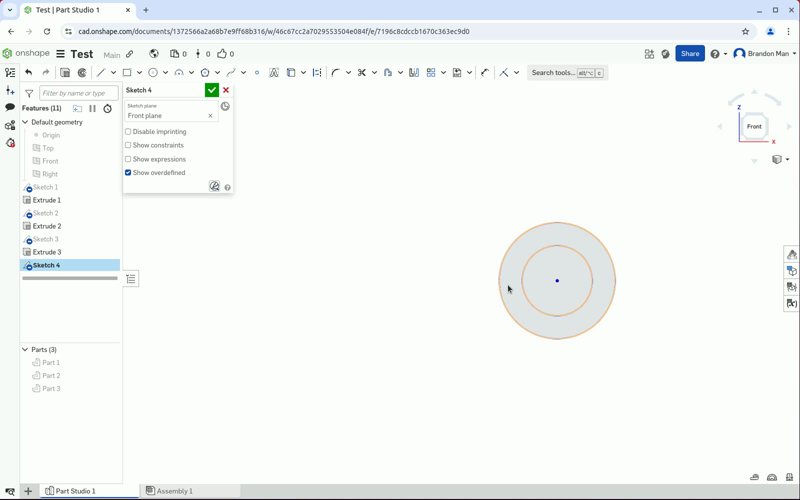
scroll(6)
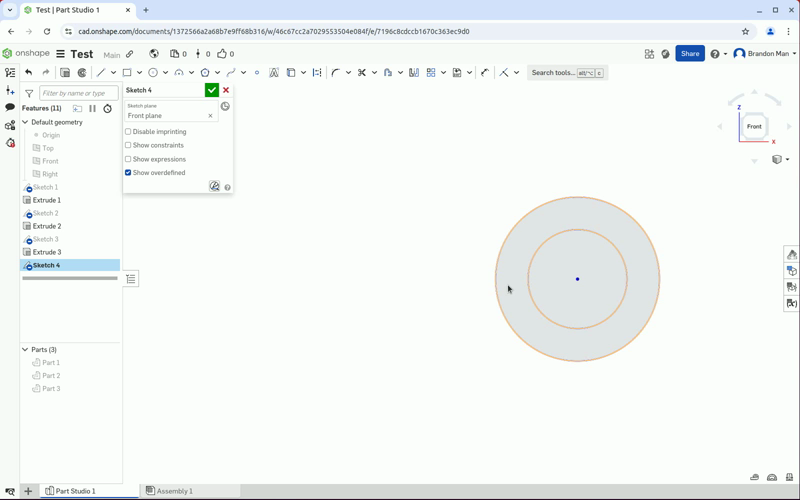
scroll(6)
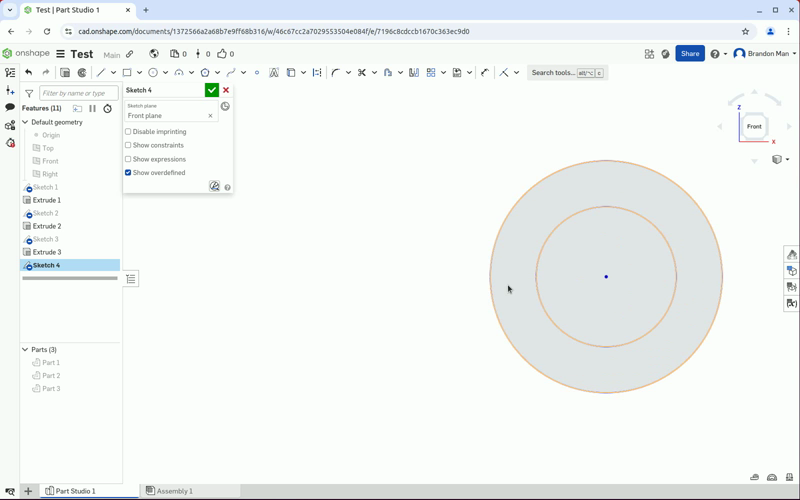
scroll(6)
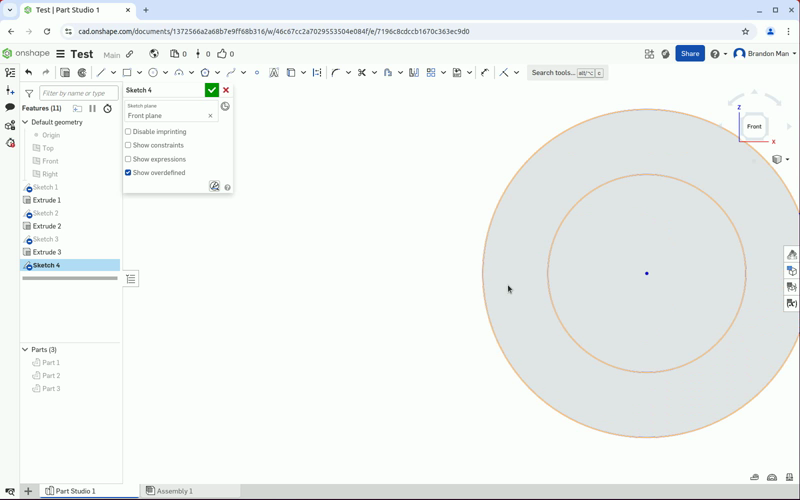
scroll(6)
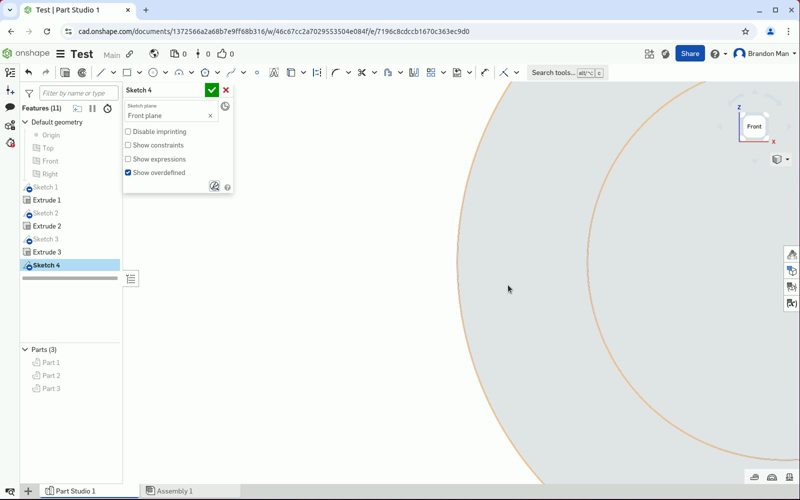
click(508, 284)
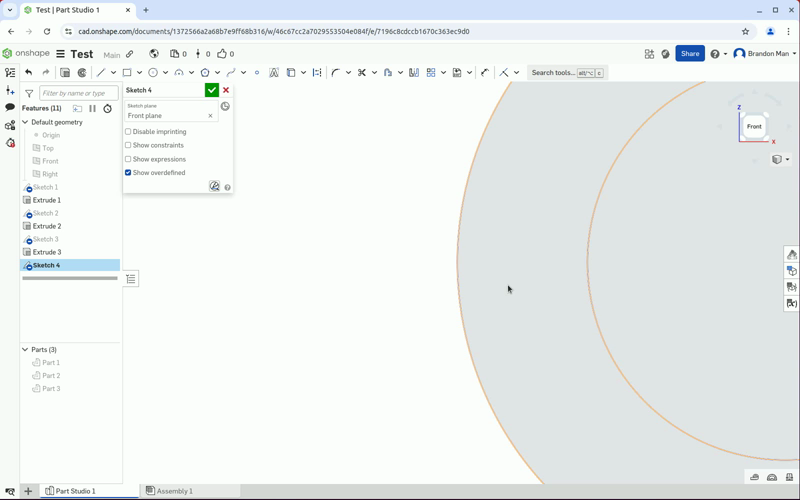
scroll(-6)
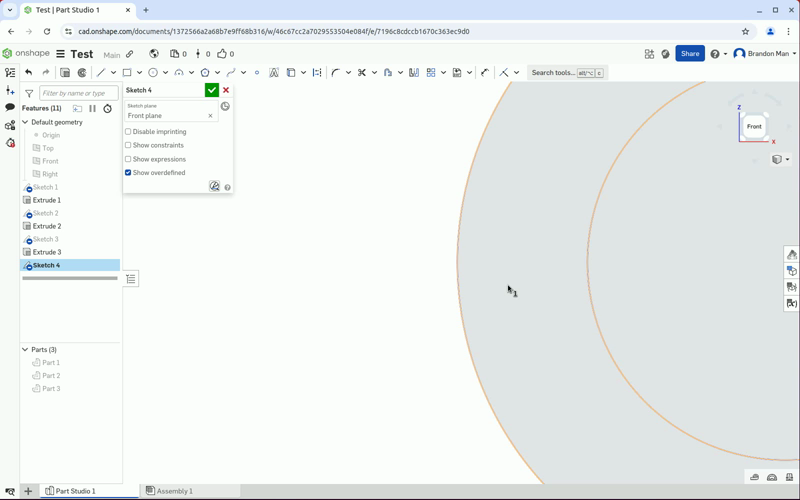
scroll(-6)
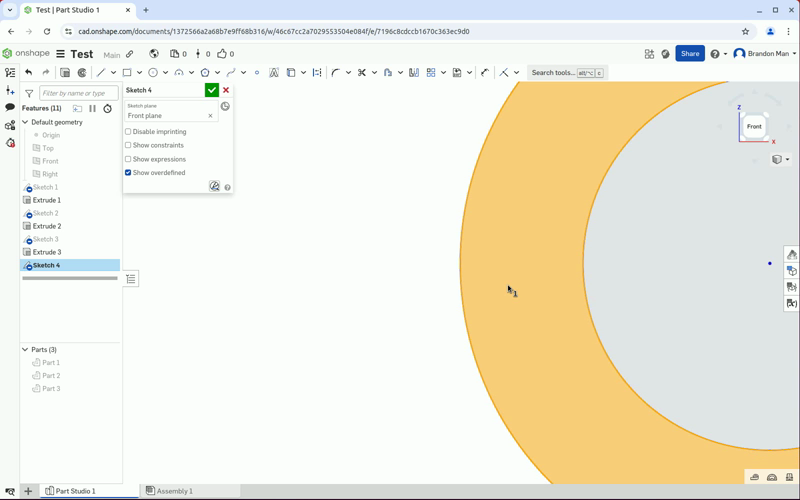
scroll(-6)
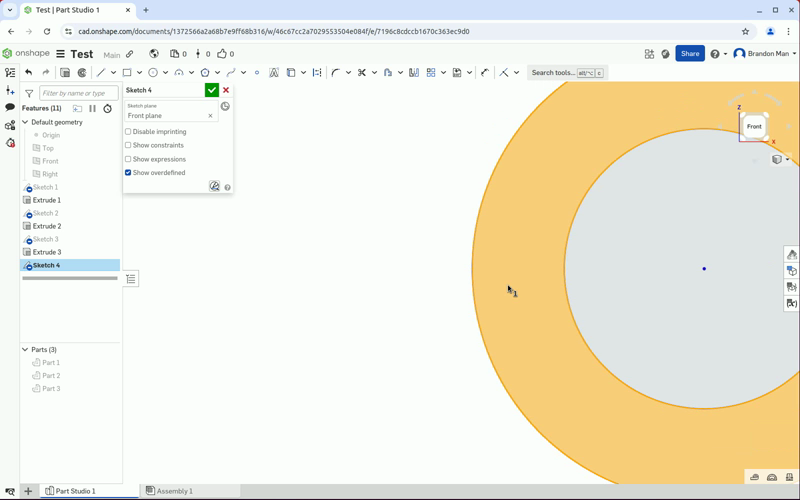
scroll(-6)
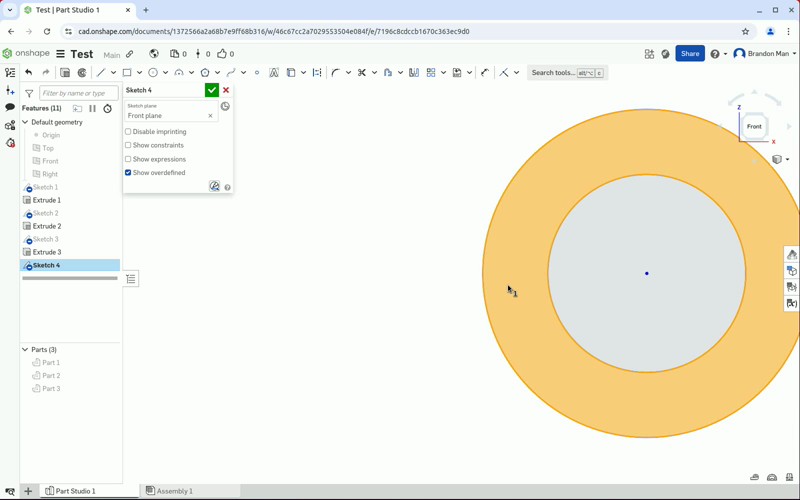
scroll(-6)
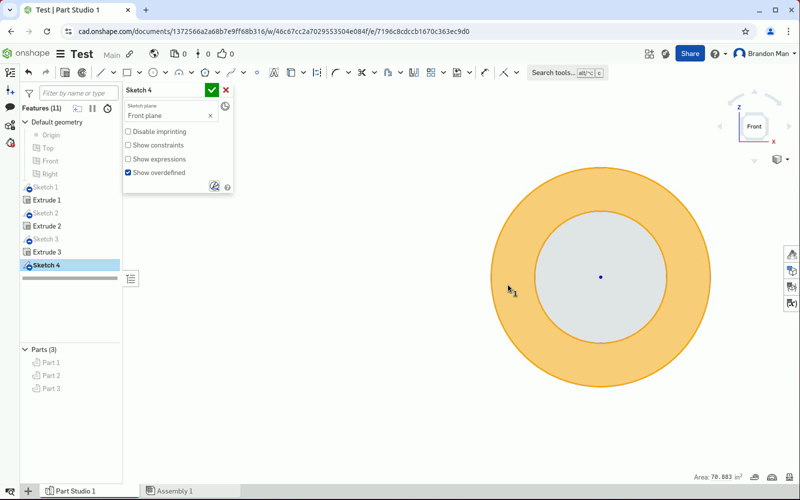
scroll(-6)
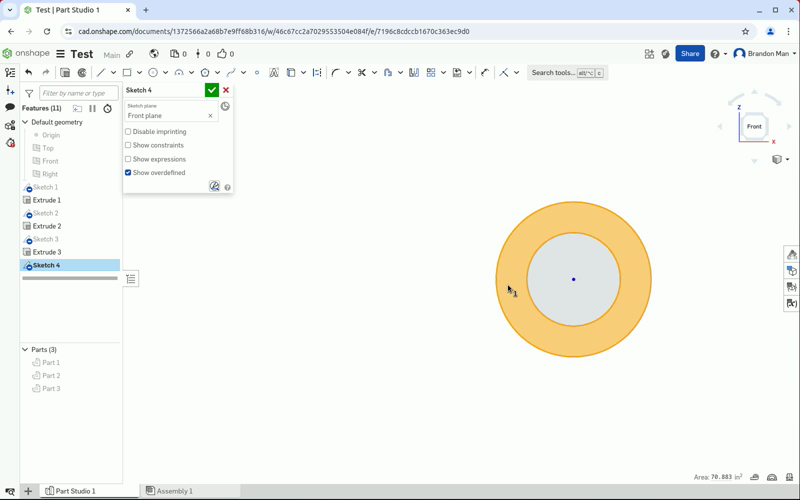
scroll(-6)
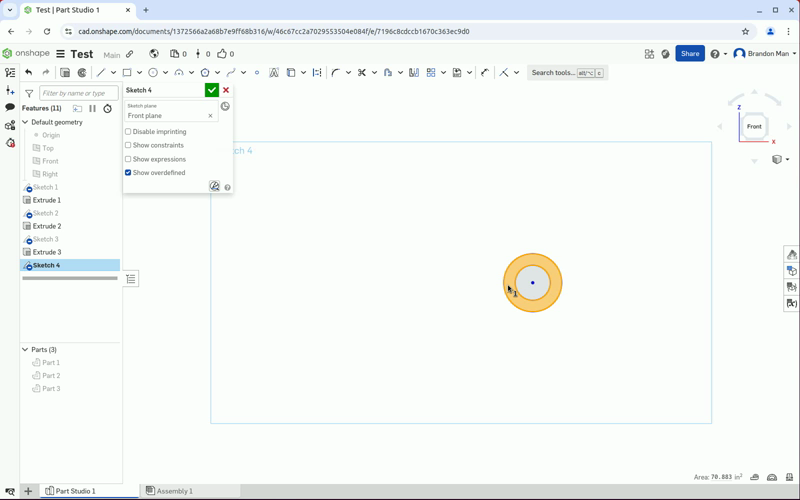
mouse_move(73, 352)
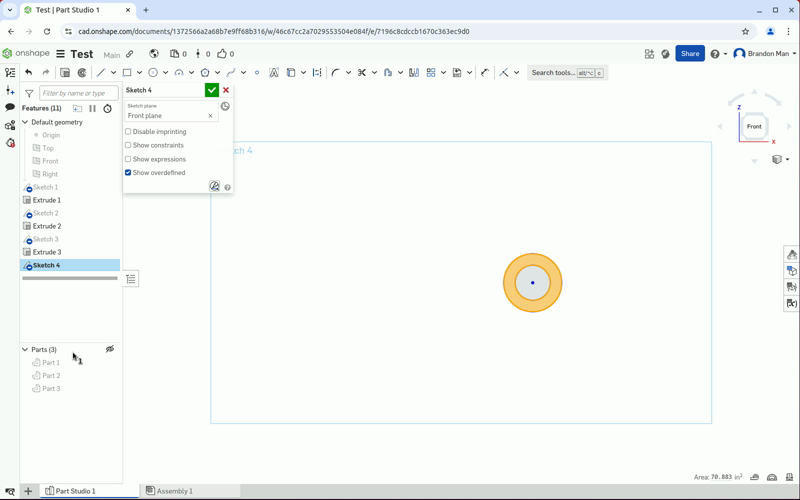
key(shift+y)
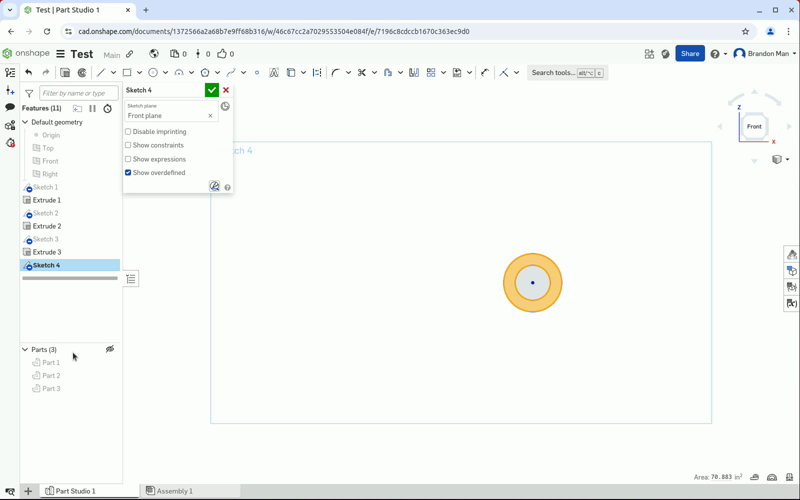
key(shift+e)
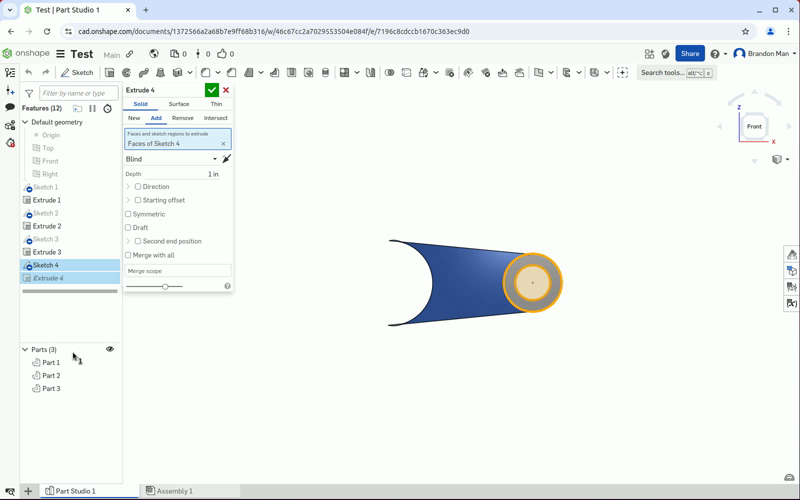
mouse_move(143, 106)
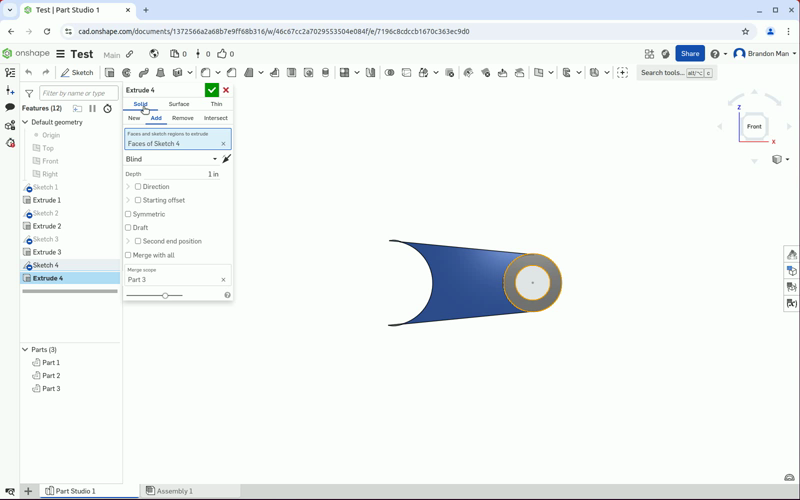
click(143, 106)
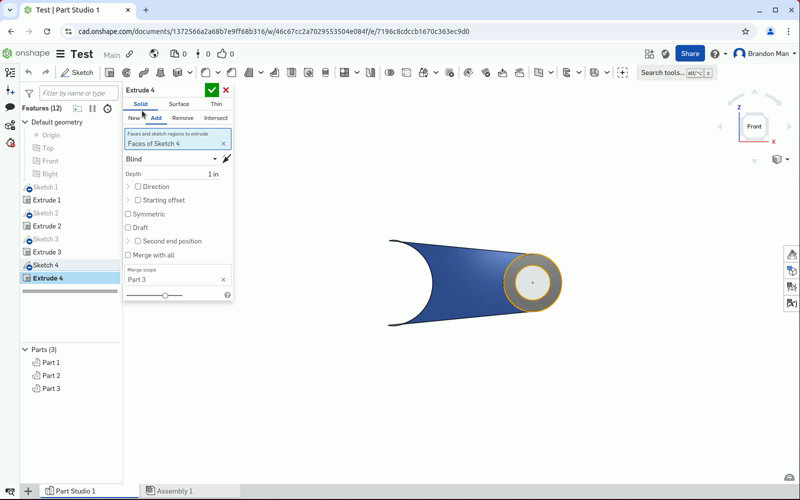
mouse_move(137, 120)
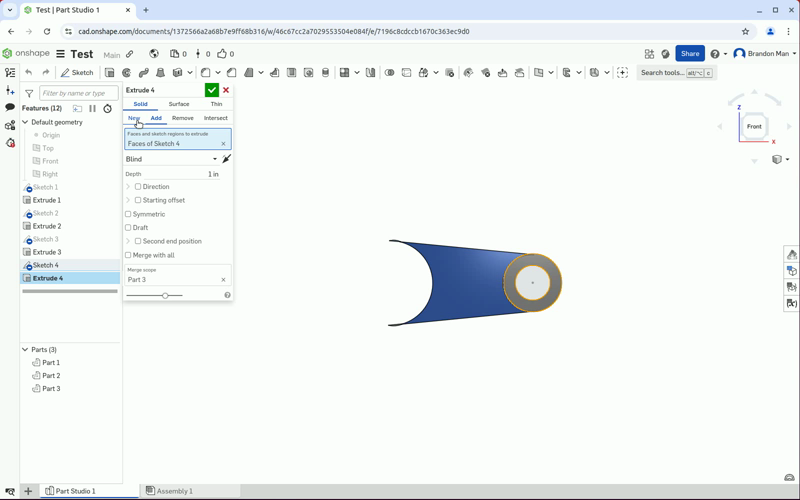
click(137, 120)
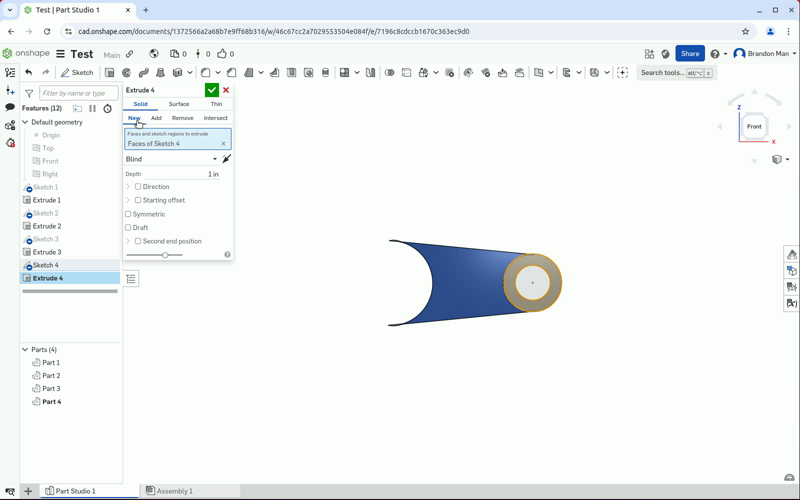
key(tab, 4)
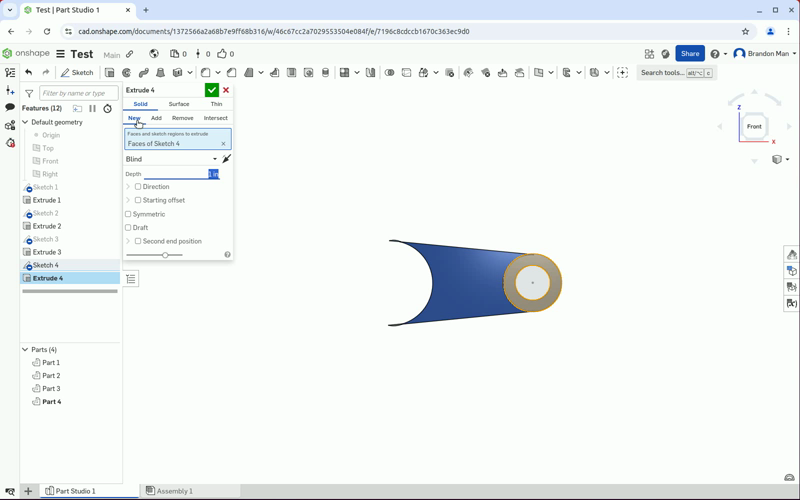
text(8.906)
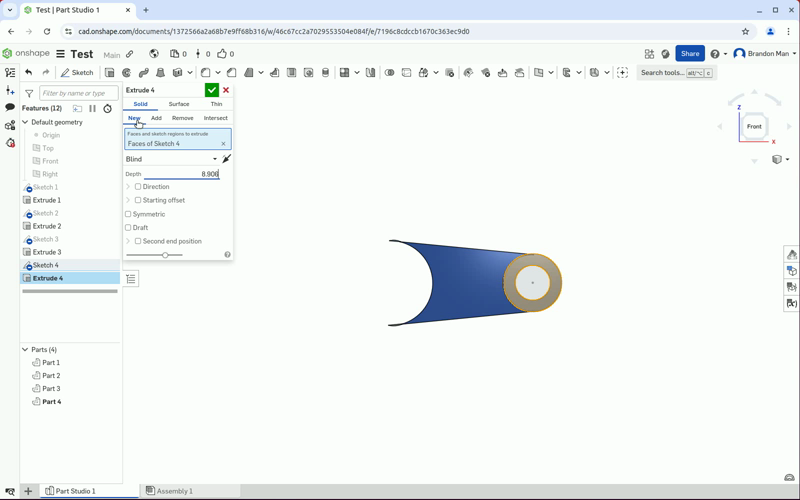
key(enter)
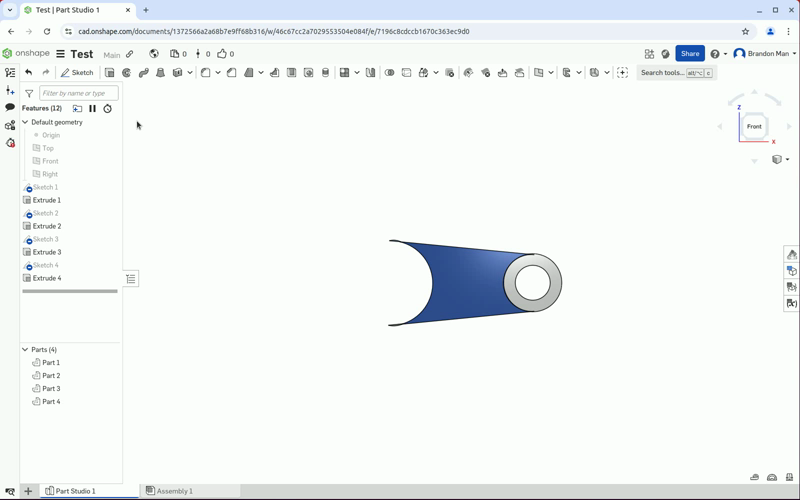
key(shift+h)
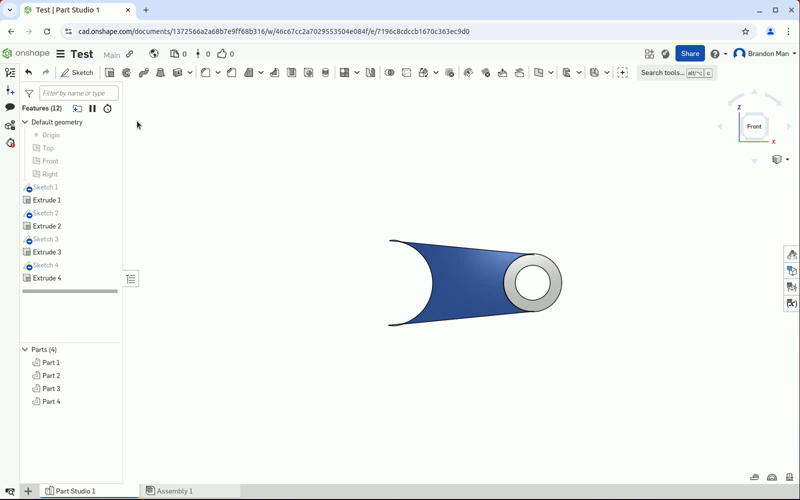
key(shift+h)
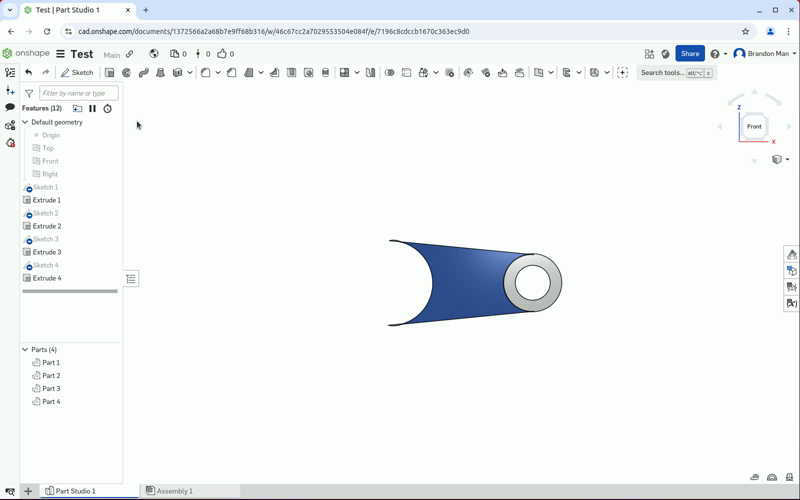
mouse_move(73, 189)
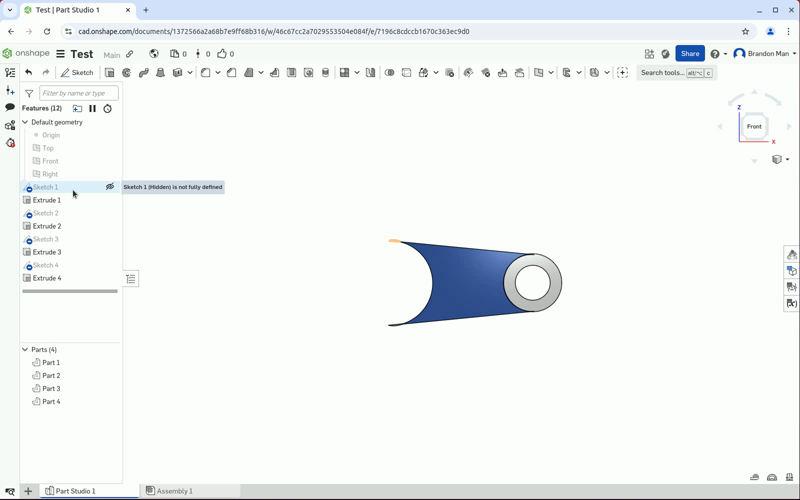
click(73, 189)
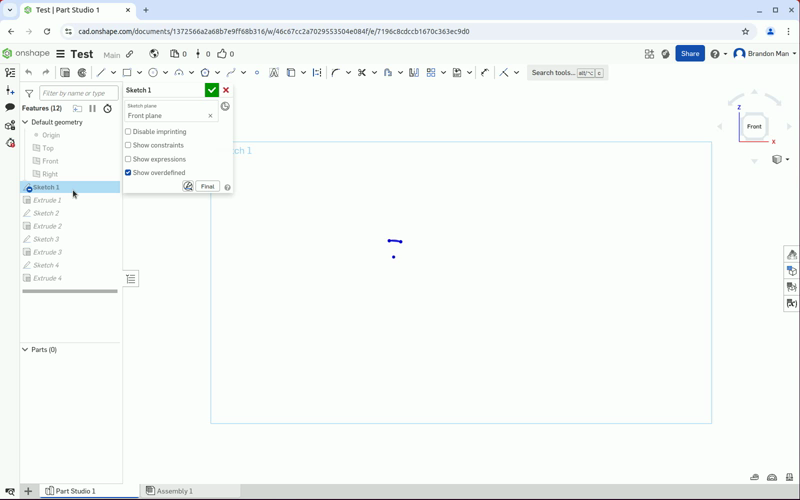
mouse_move(229, 92)
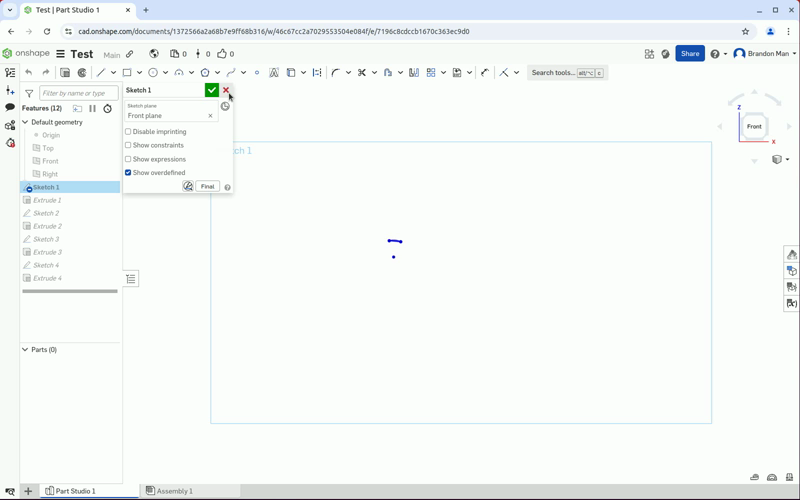
click(229, 92)
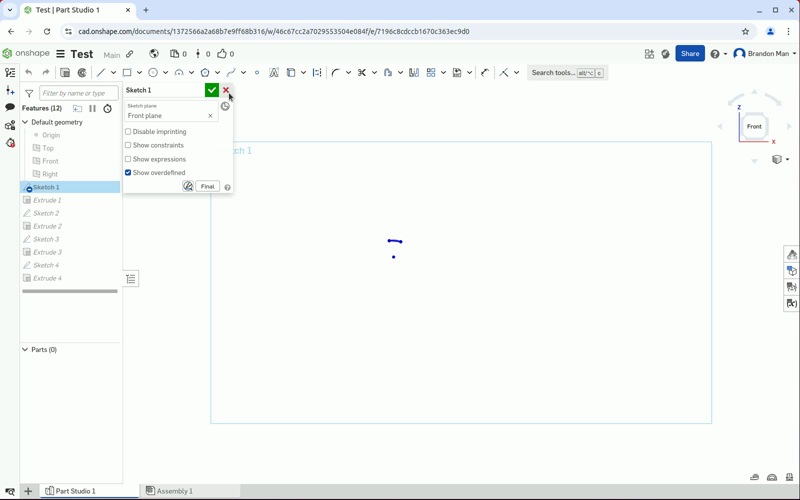
key(shift+s)
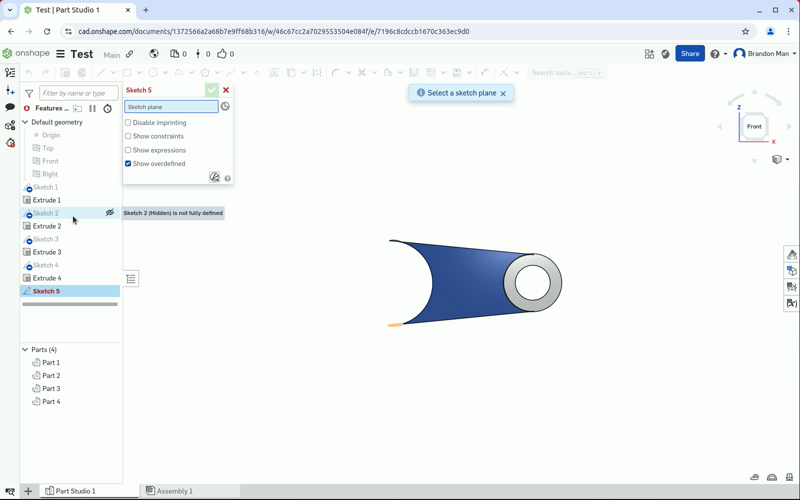
scroll(3)
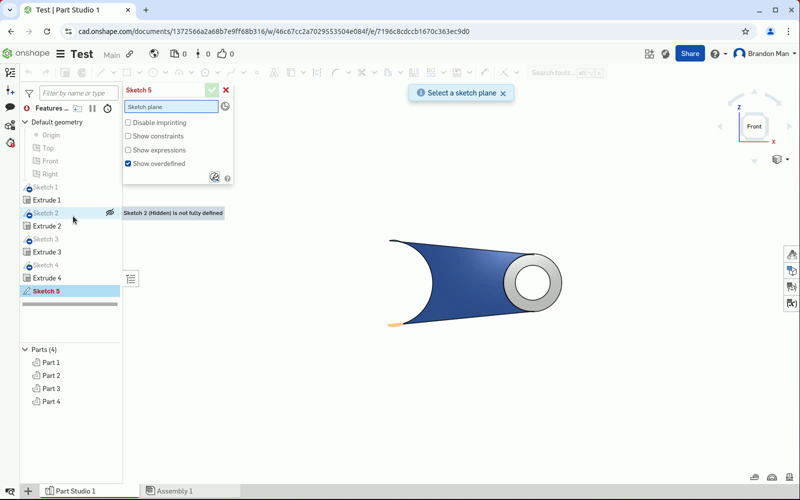
mouse_move(73, 163)
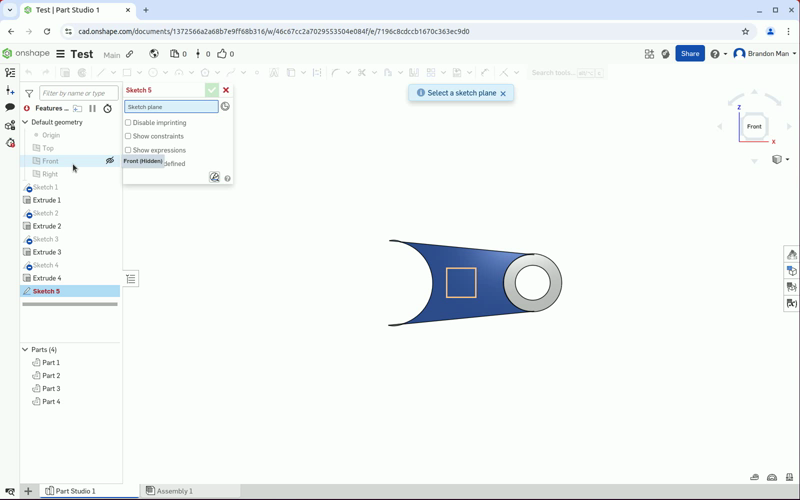
click(73, 163)
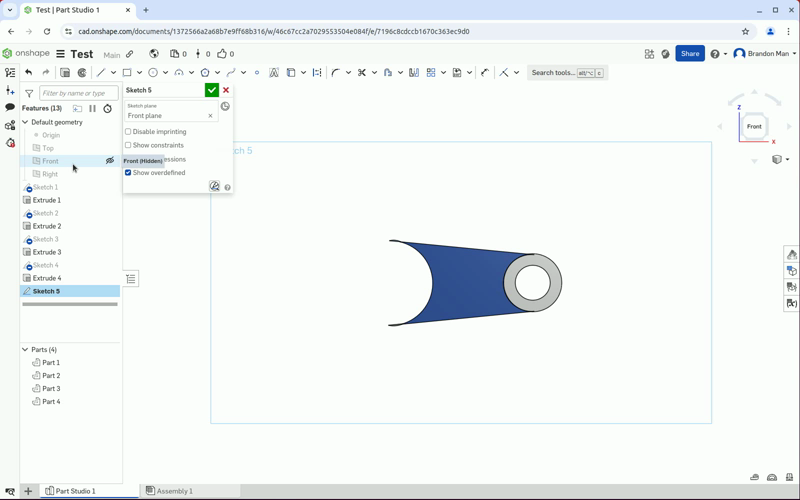
mouse_move(73, 352)
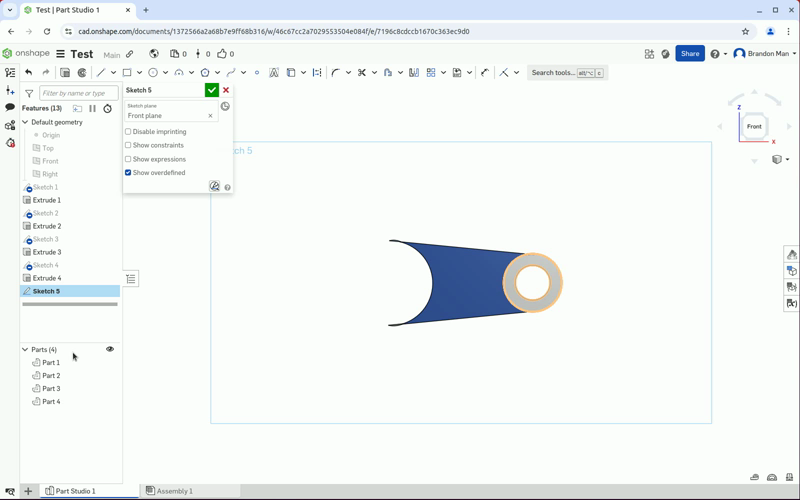
key(y)
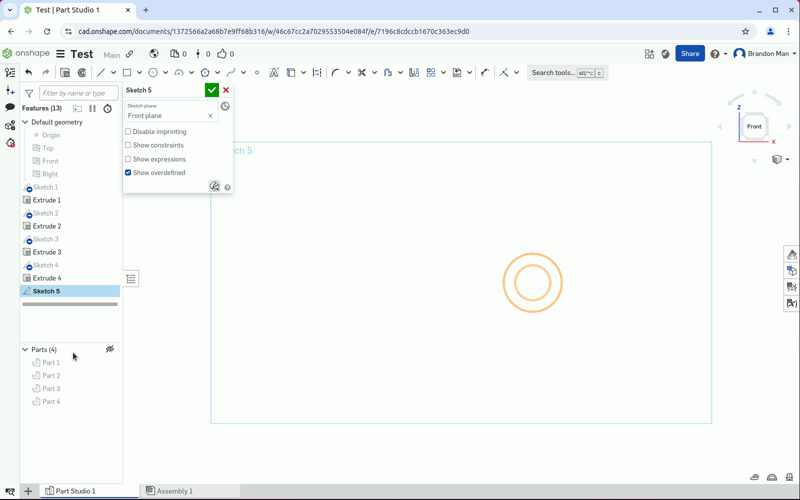
key(l)
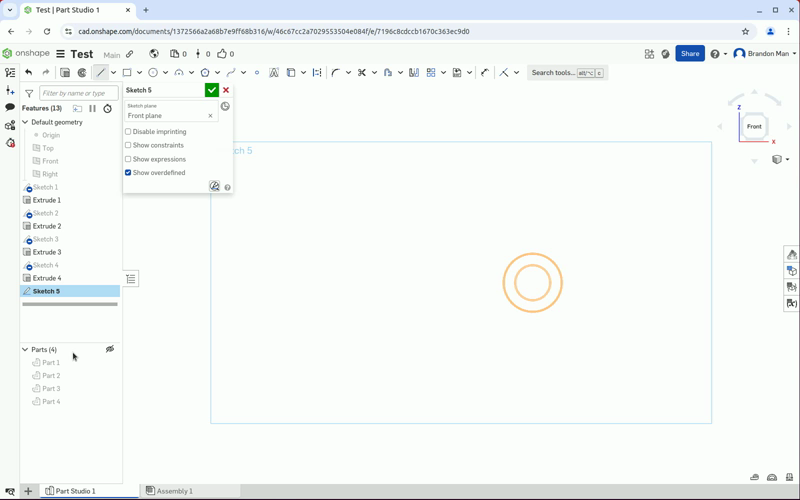
key_down(shift)
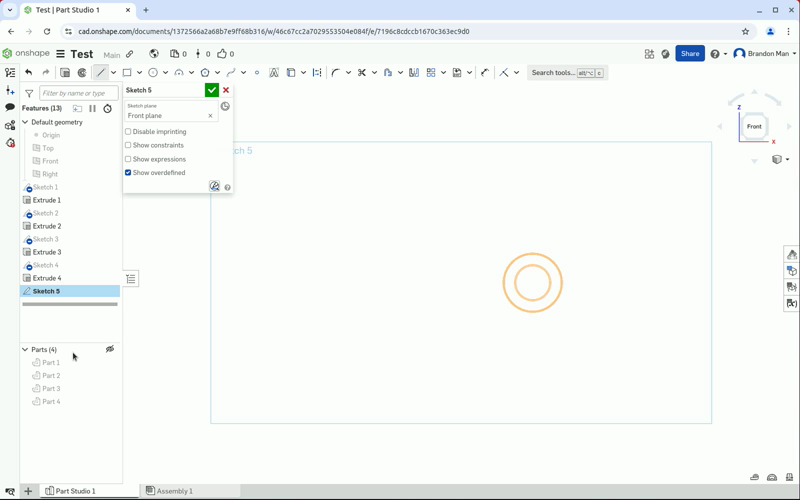
mouse_move(388, 325)
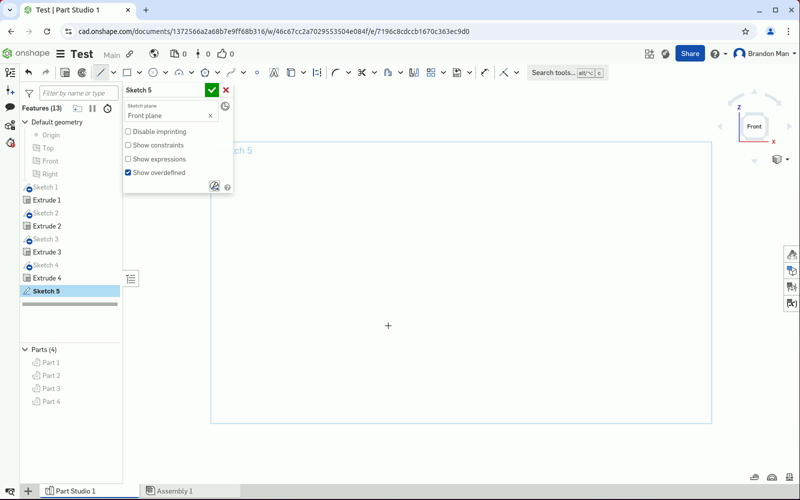
click(388, 325)
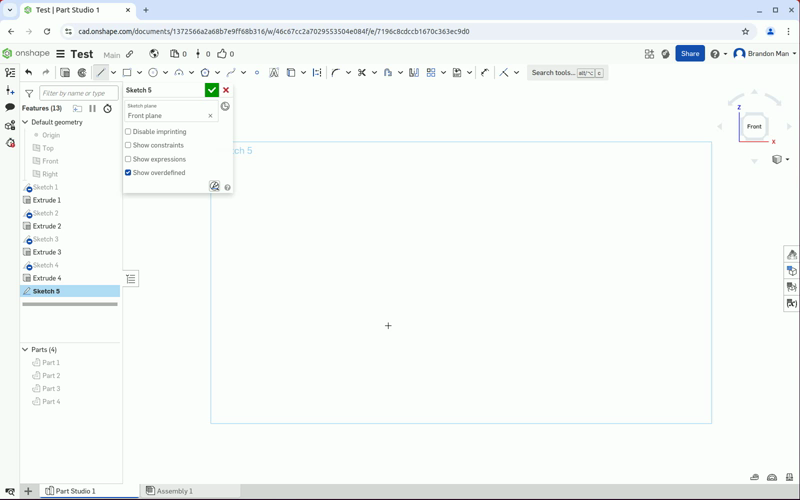
key_up(shift)
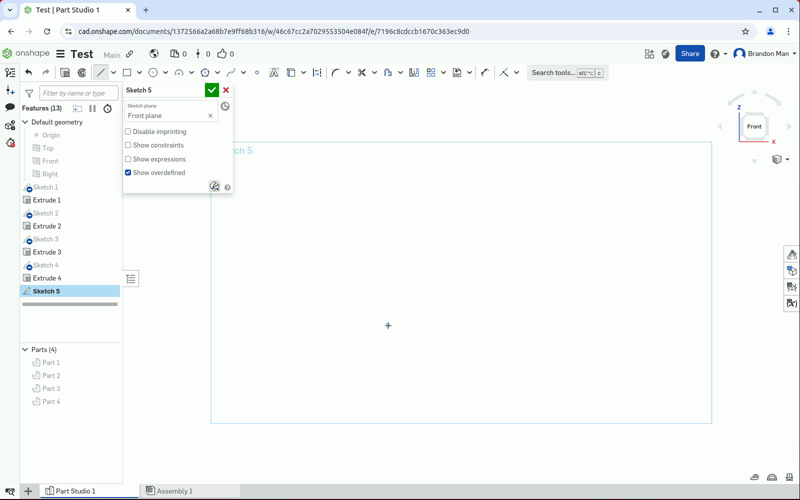
key_down(shift)
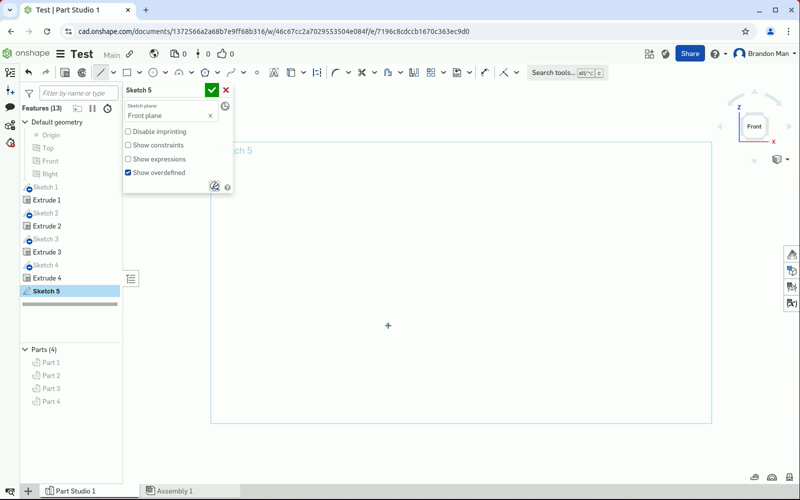
mouse_move(418, 325)
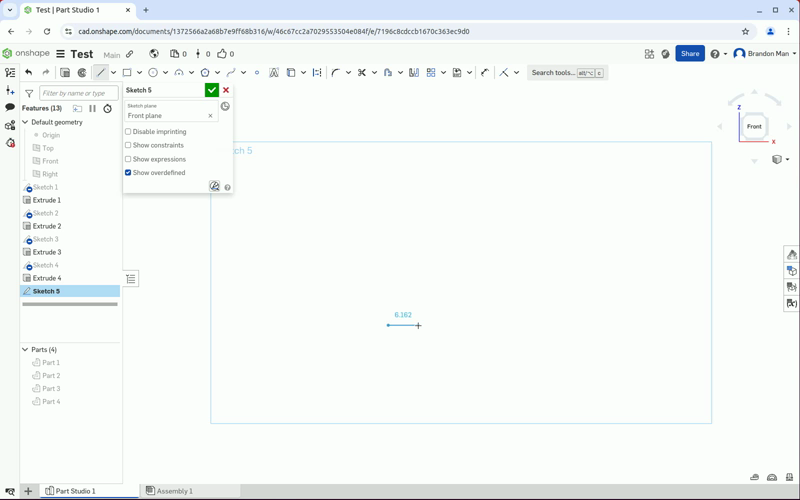
mouse_move(401, 324)
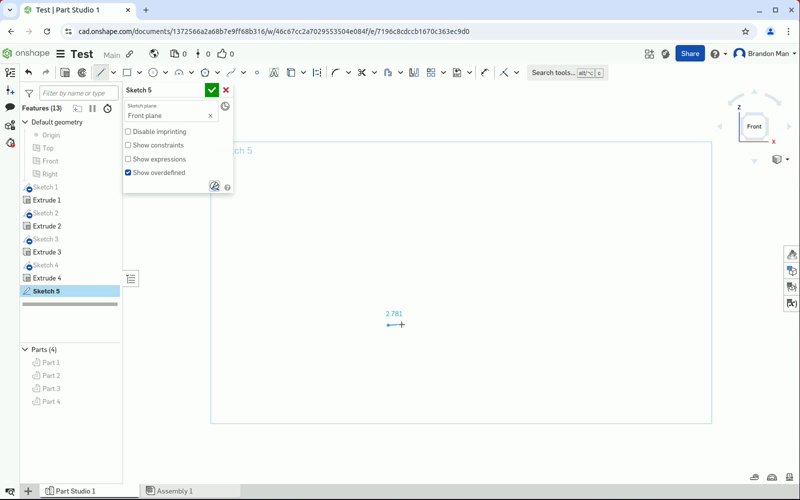
click(401, 324)
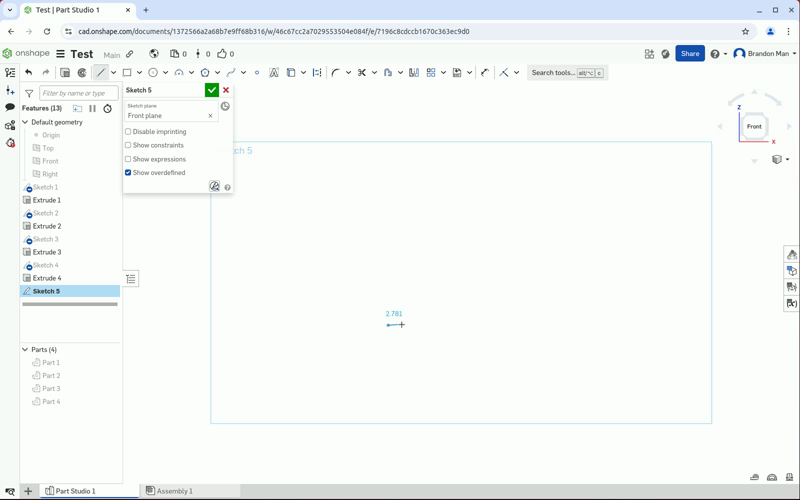
key_up(shift)
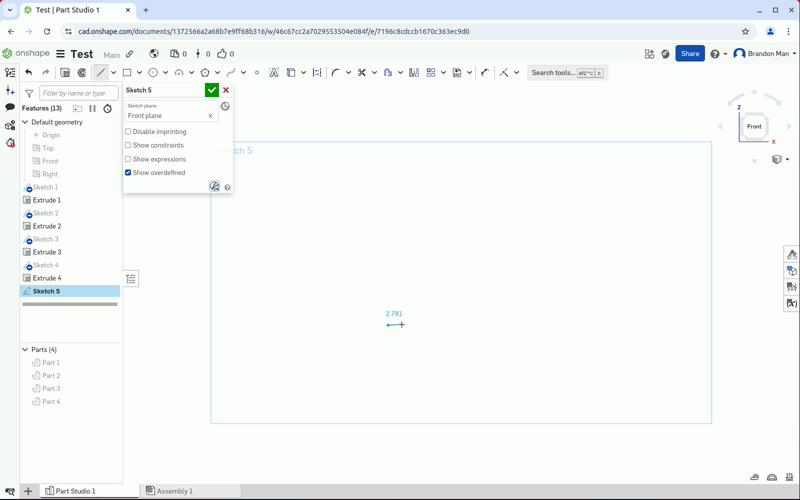
key(esc)
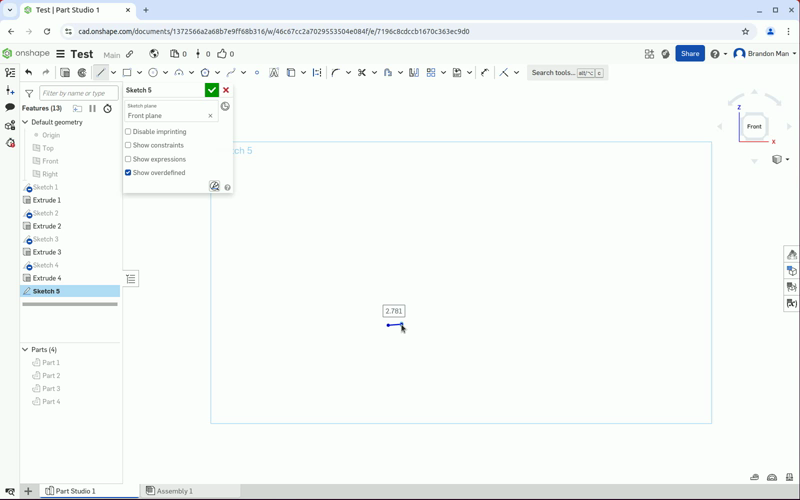
key(a)
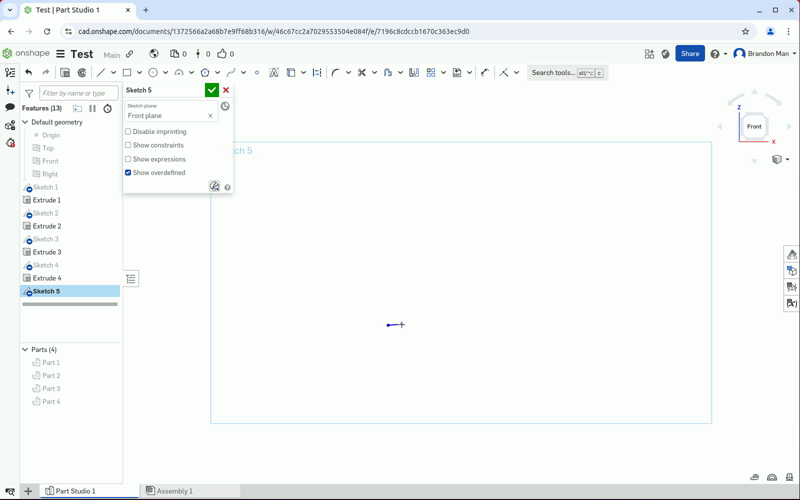
mouse_move(401, 324)
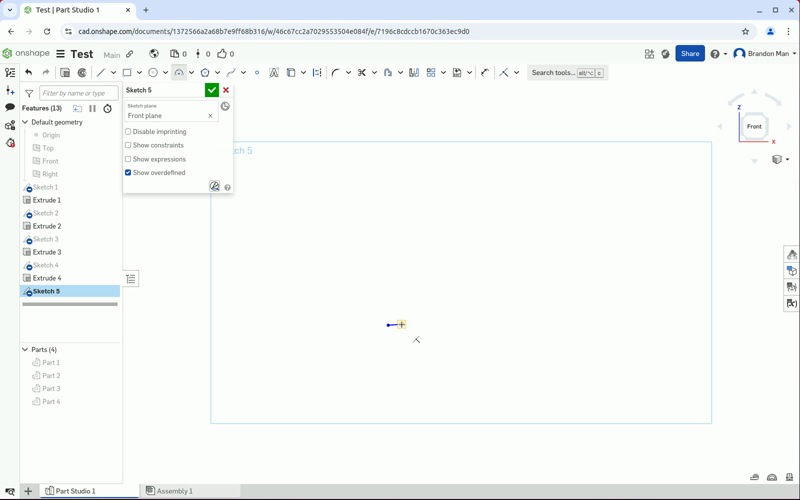
click(401, 324)
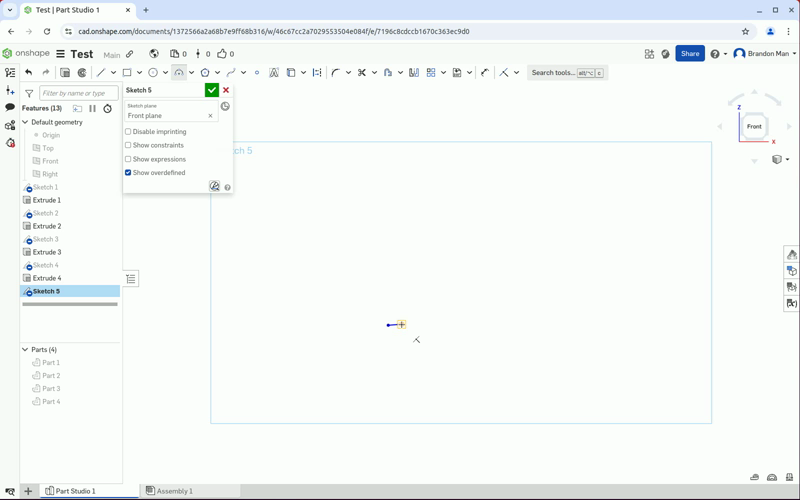
key_down(shift)
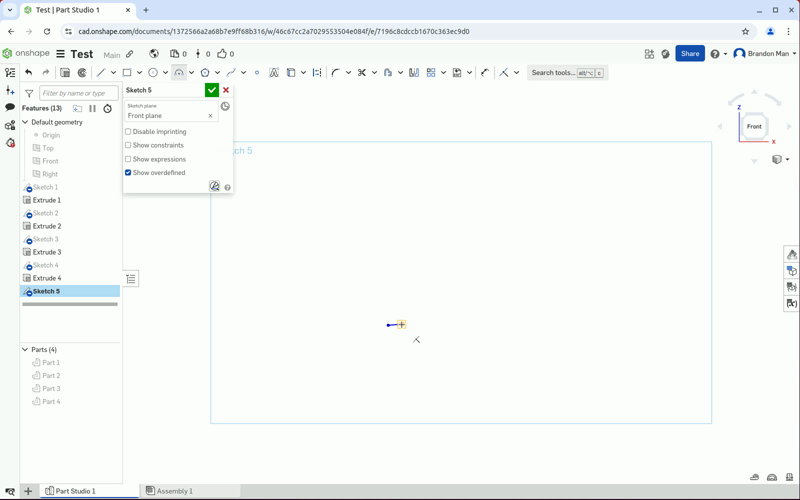
mouse_move(400, 240)
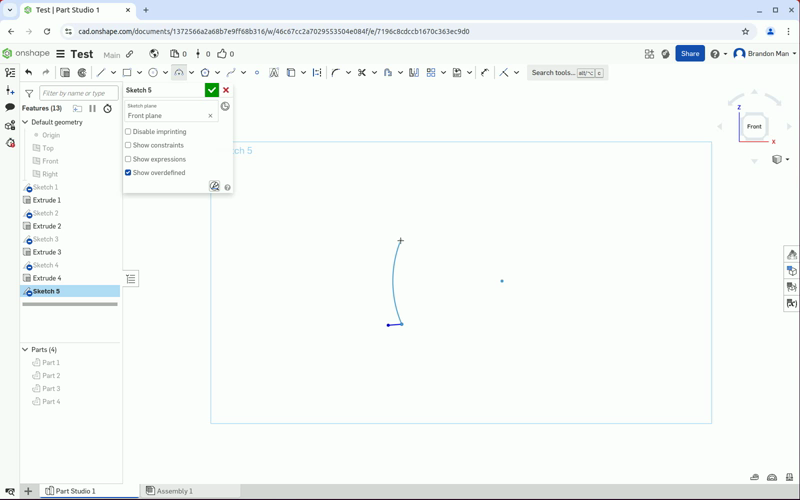
click(400, 240)
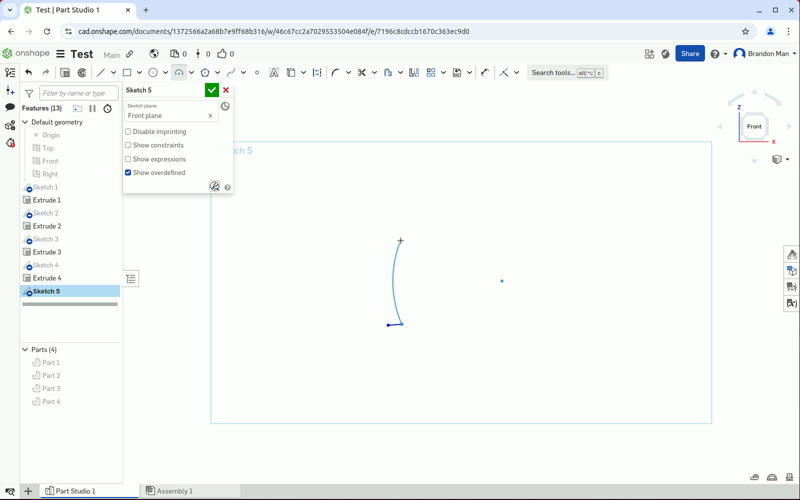
mouse_move(434, 281)
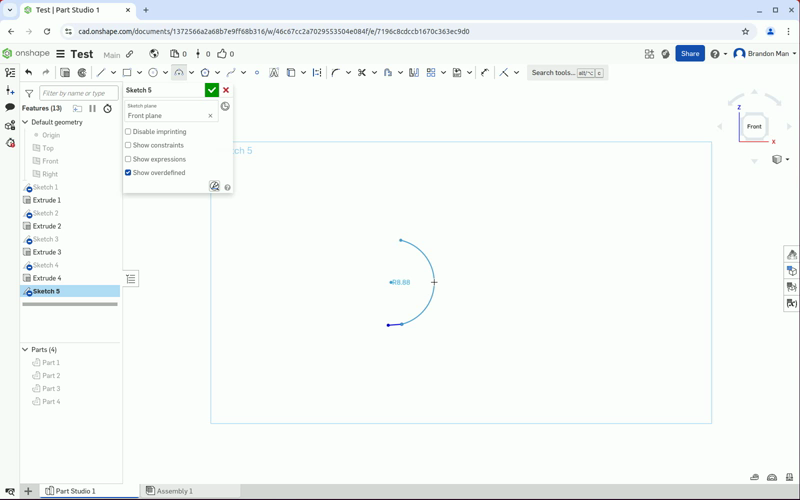
click(434, 281)
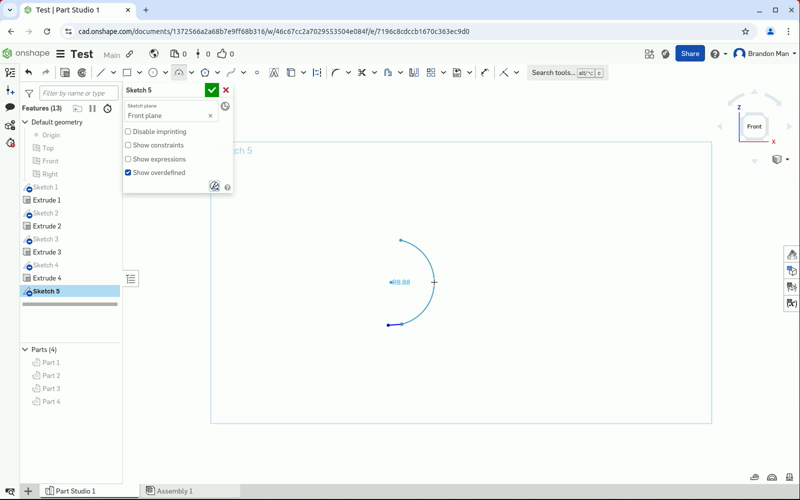
key_up(shift)
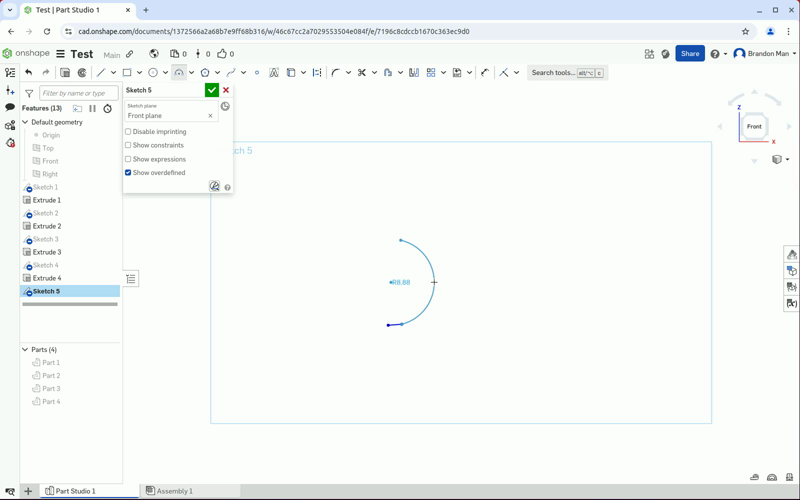
key(esc)
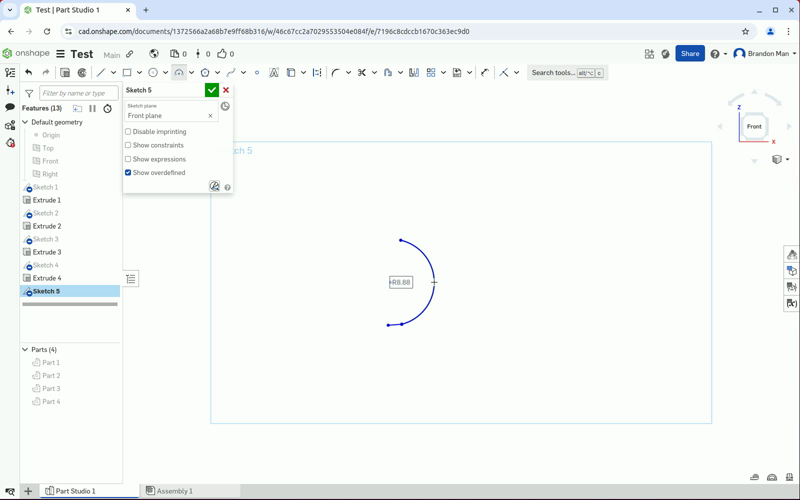
key(l)
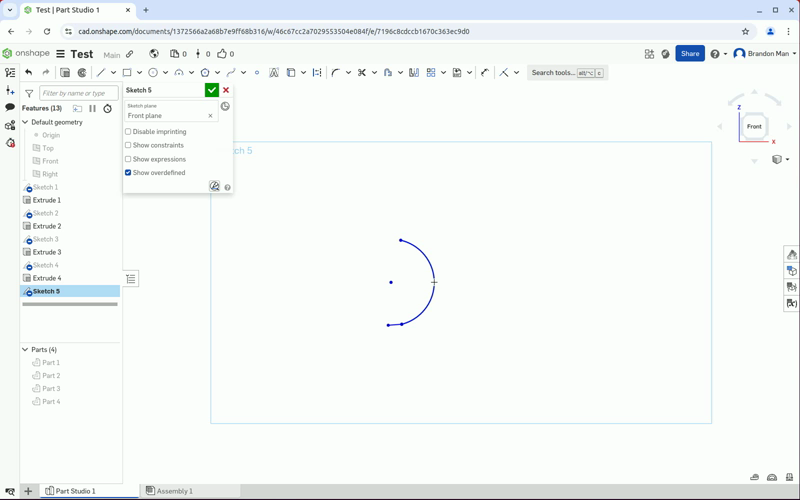
mouse_move(400, 240)
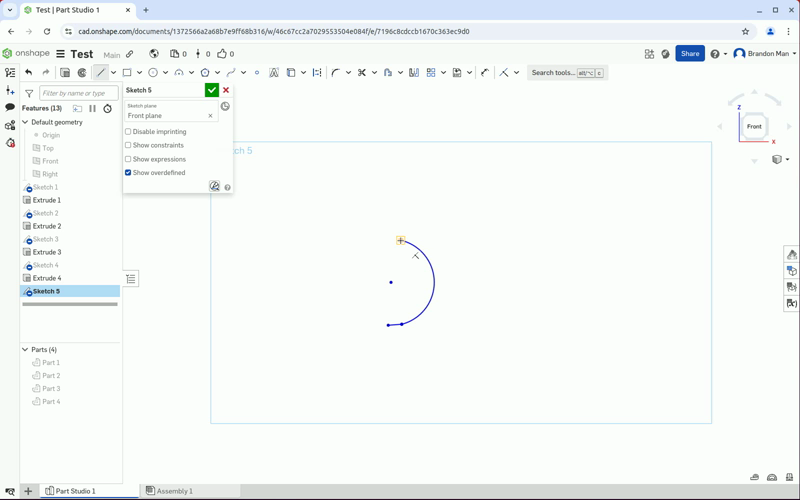
click(400, 240)
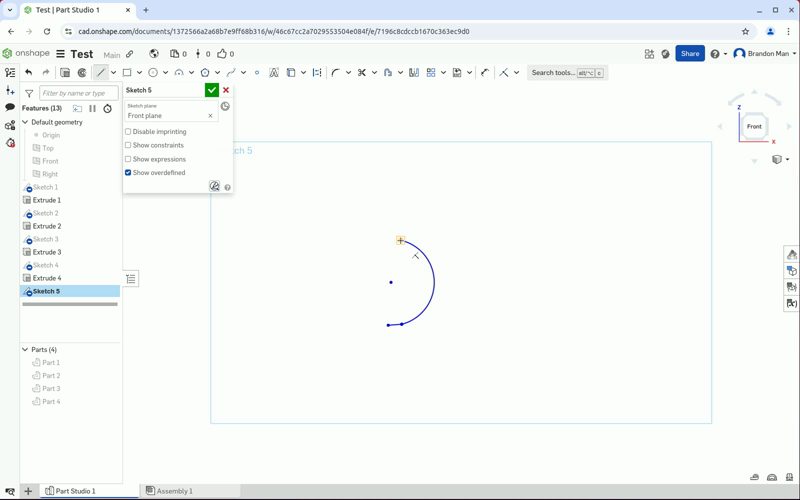
key_down(shift)
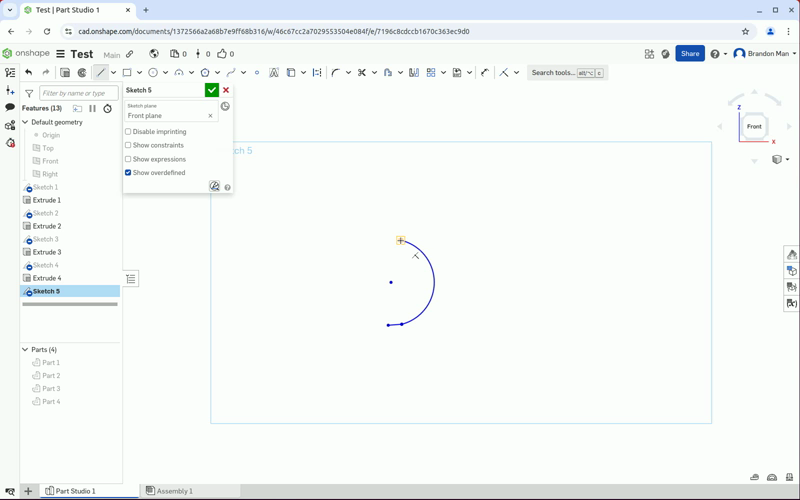
mouse_move(430, 240)
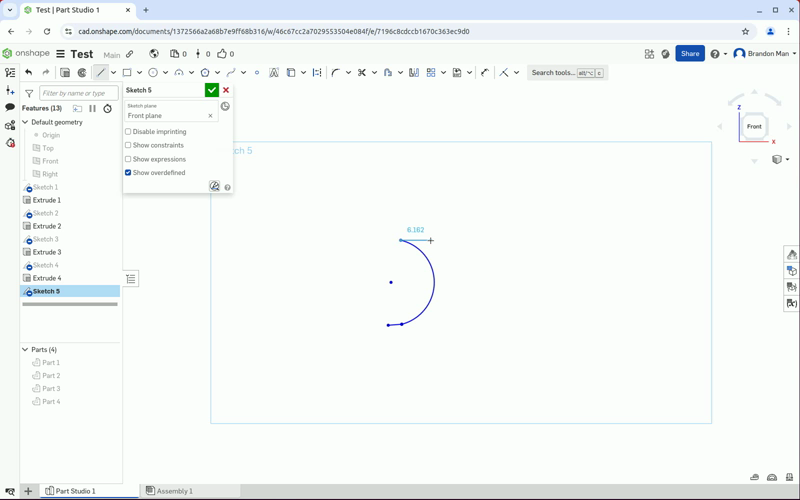
mouse_move(389, 239)
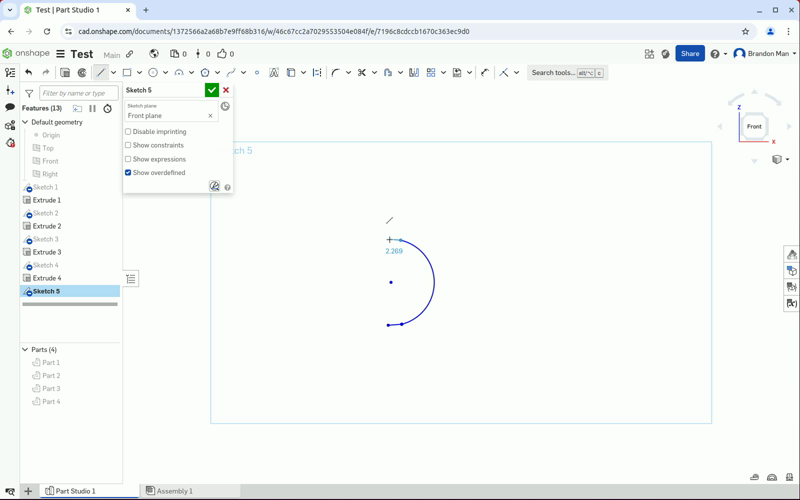
click(389, 239)
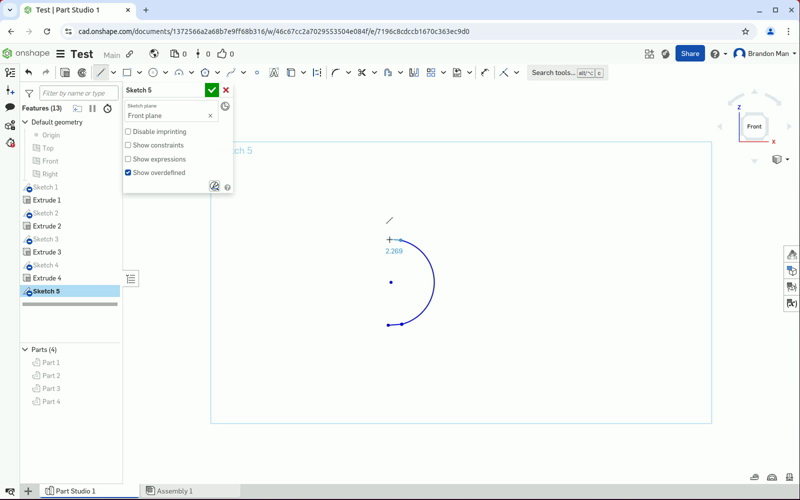
key_up(shift)
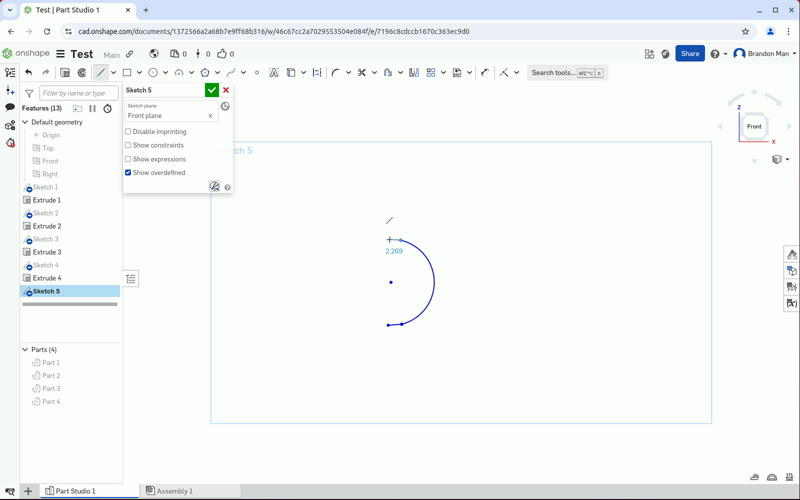
key(esc)
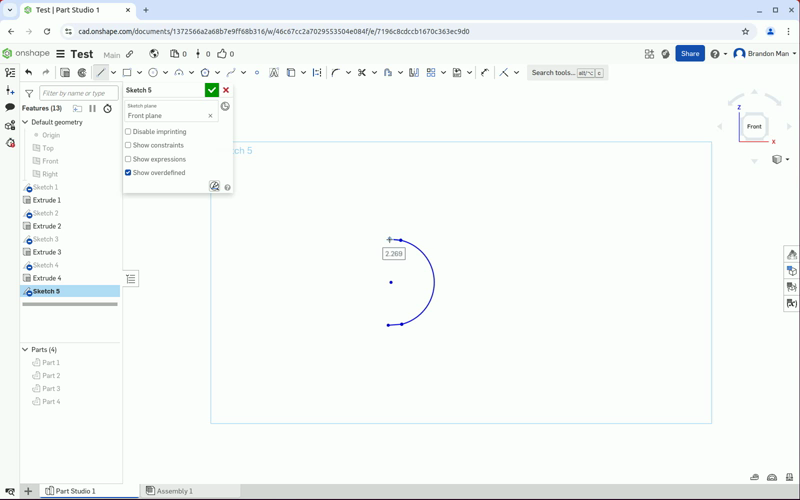
key(a)
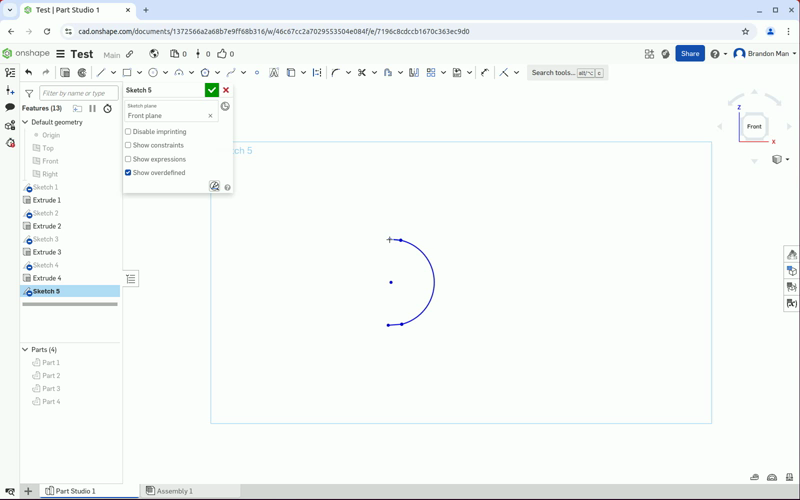
mouse_move(389, 239)
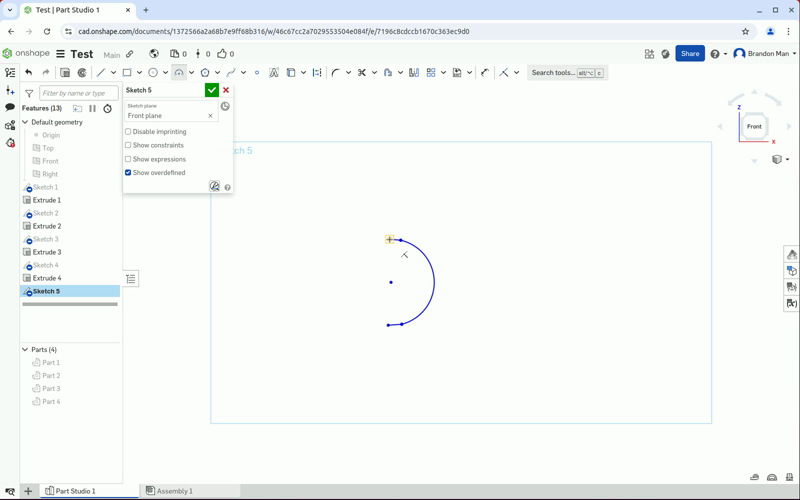
click(389, 239)
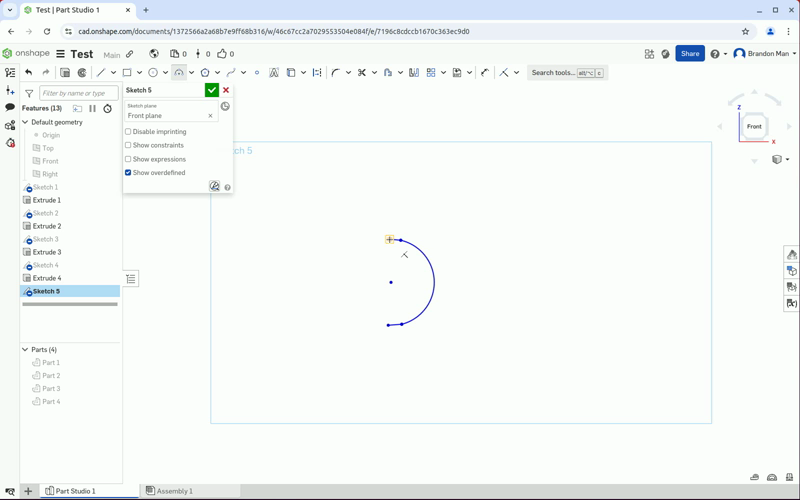
mouse_move(388, 325)
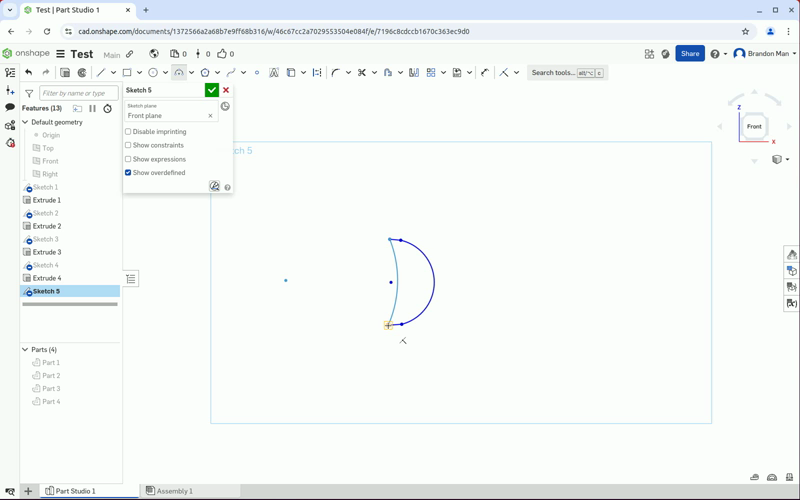
click(388, 325)
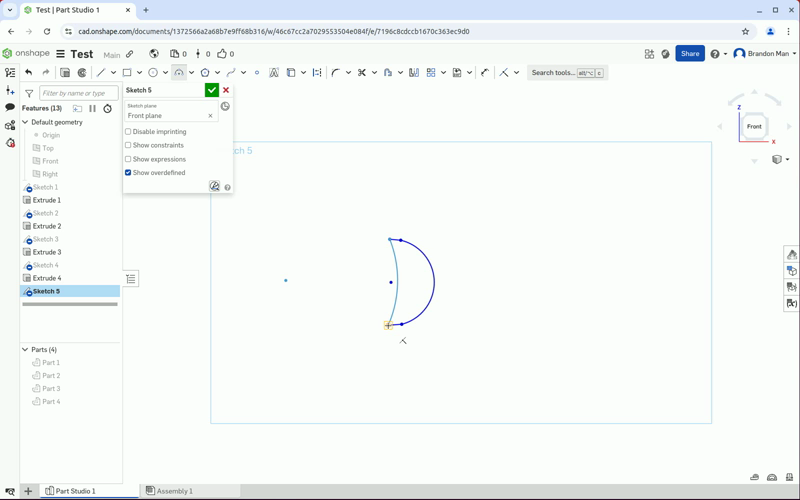
key_down(shift)
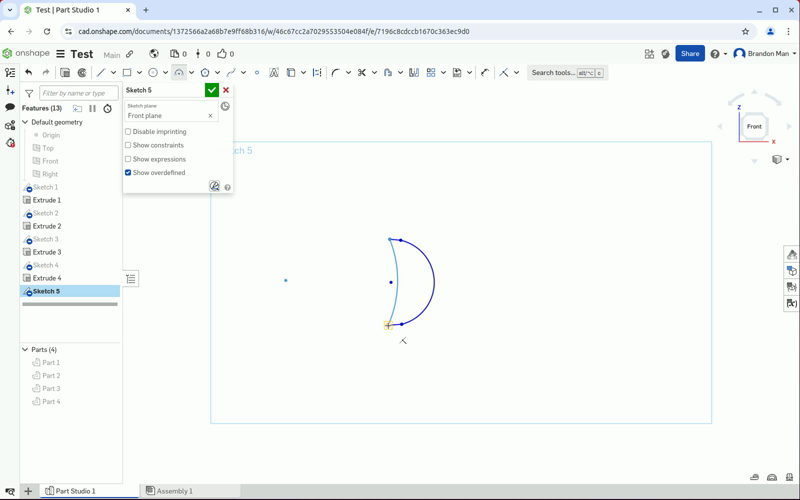
mouse_move(348, 281)
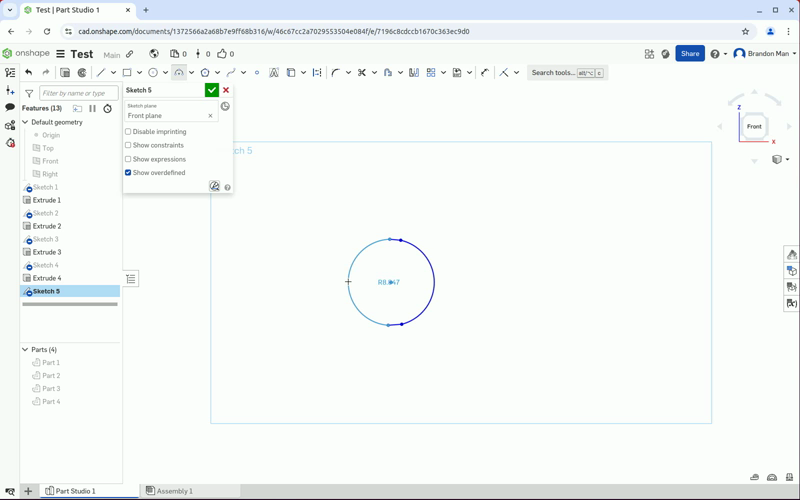
click(348, 281)
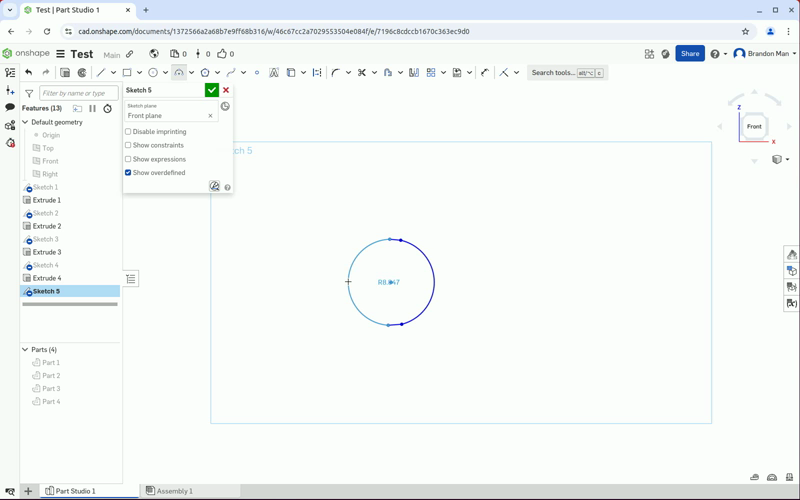
key_up(shift)
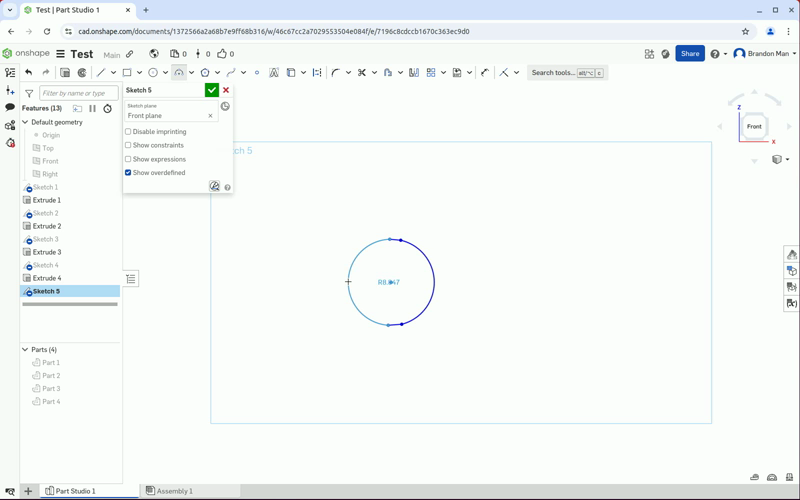
key(esc)
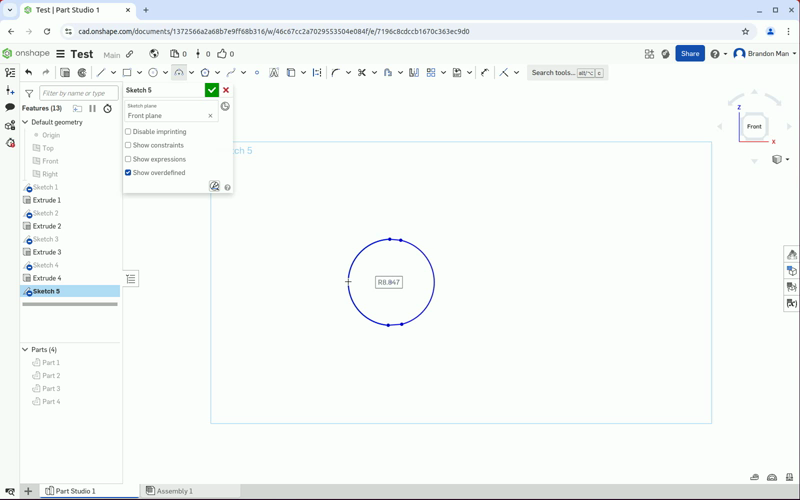
key(a)
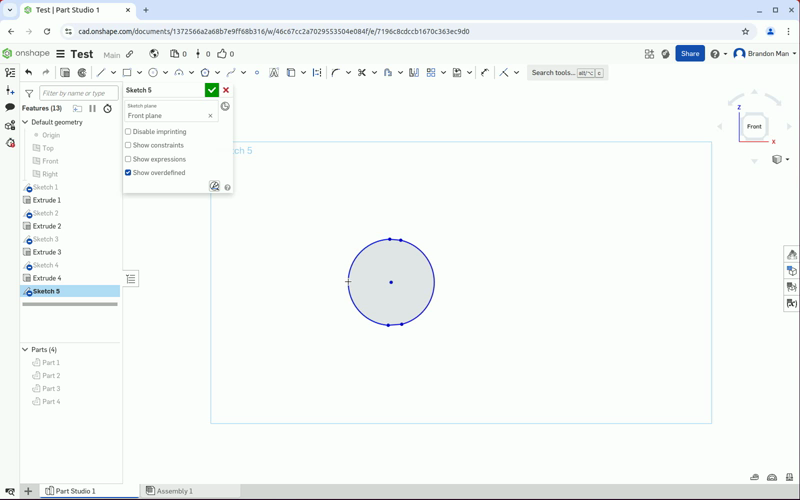
key_down(shift)
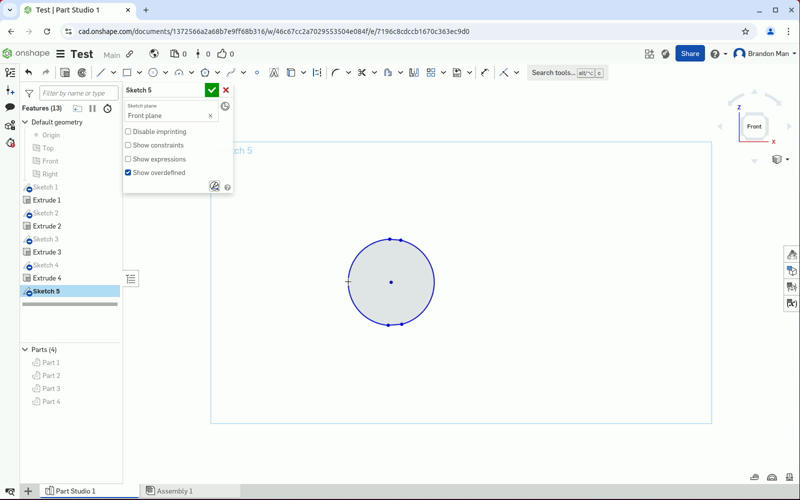
mouse_move(364, 274)
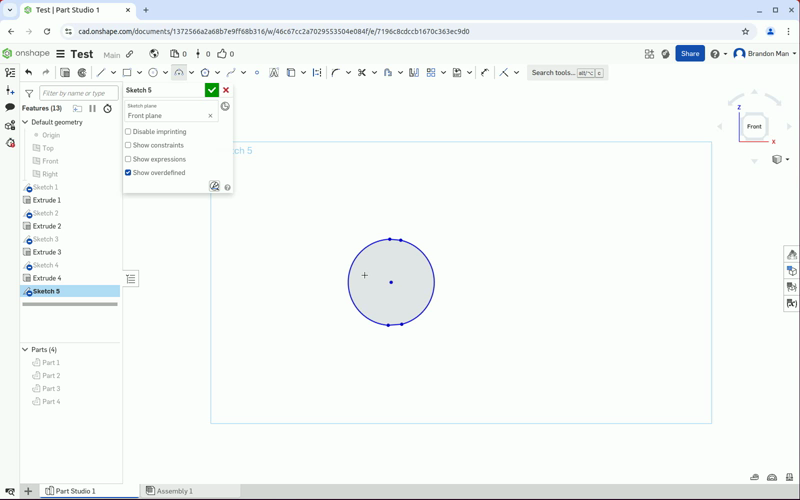
click(364, 274)
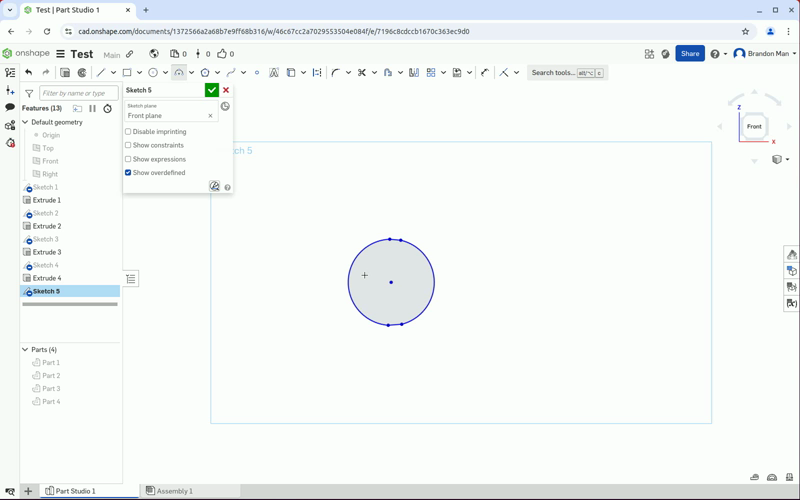
key_up(shift)
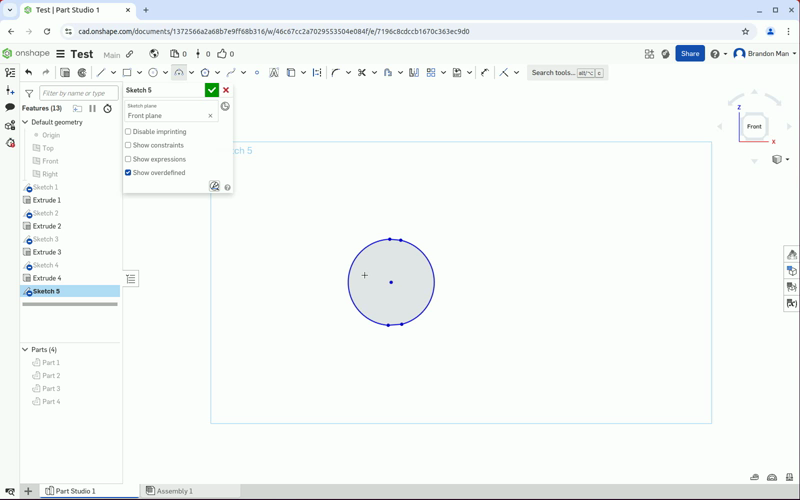
key_down(shift)
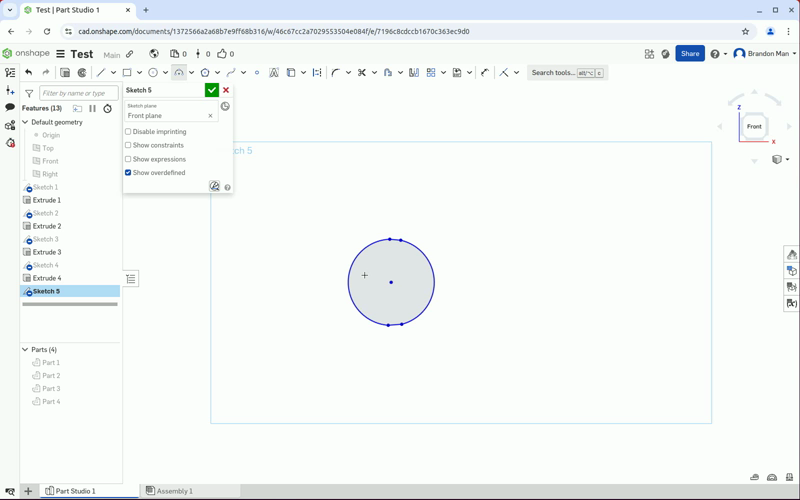
mouse_move(416, 289)
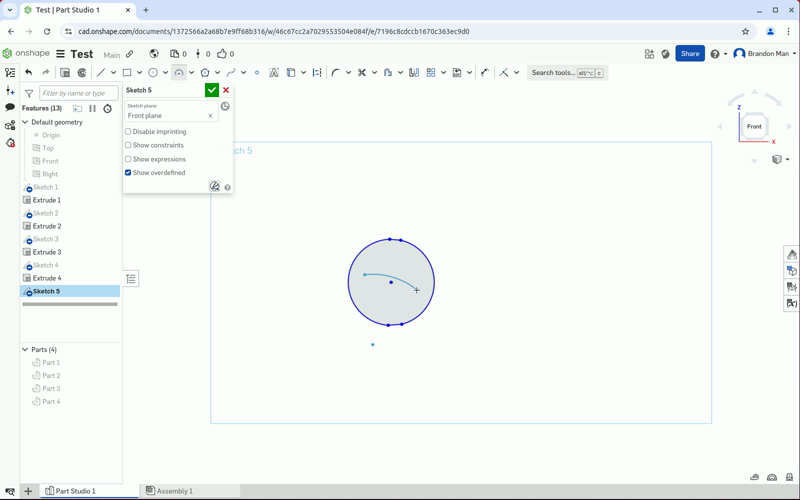
click(416, 289)
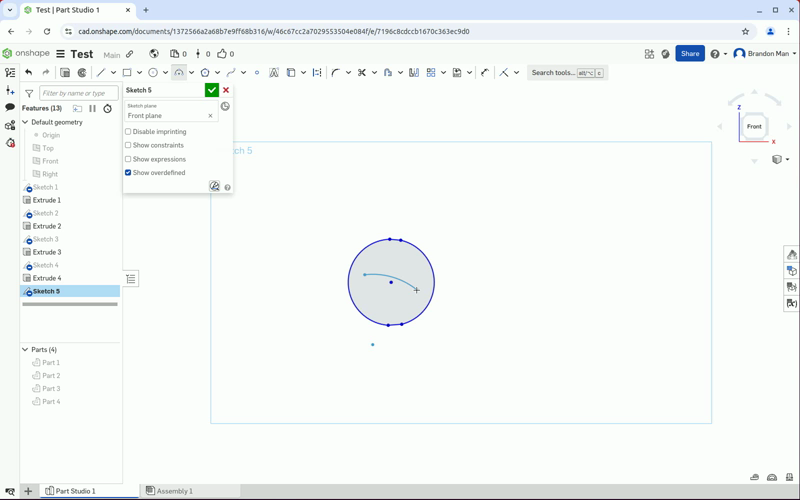
mouse_move(383, 308)
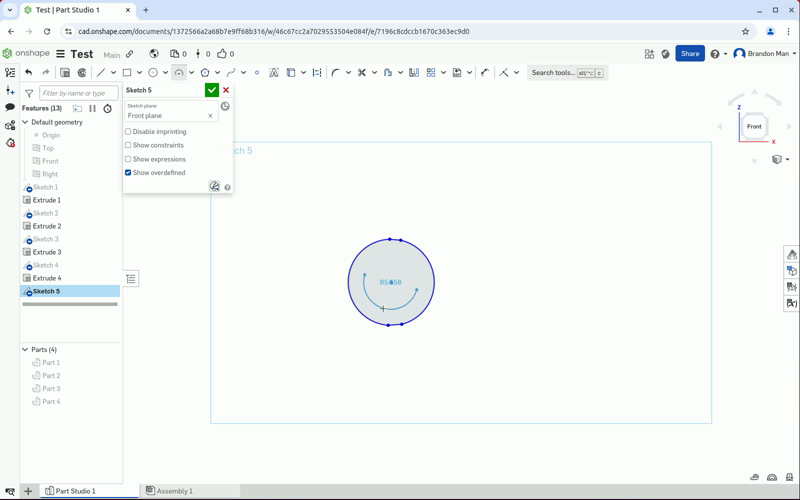
click(383, 308)
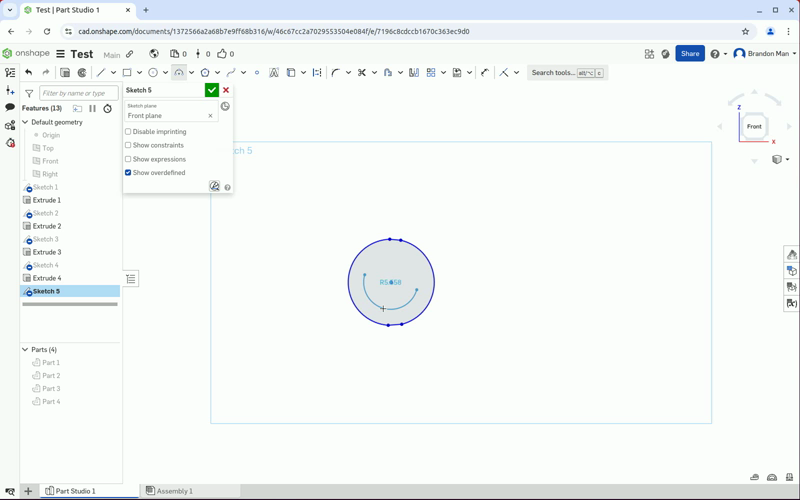
key_up(shift)
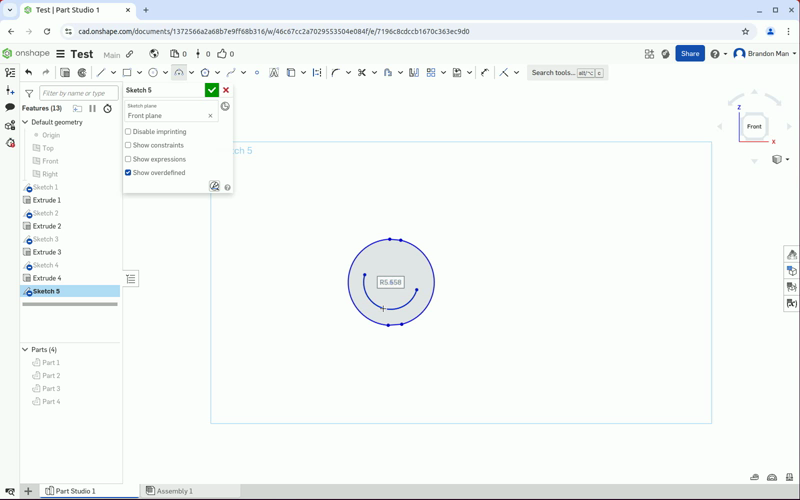
key(esc)
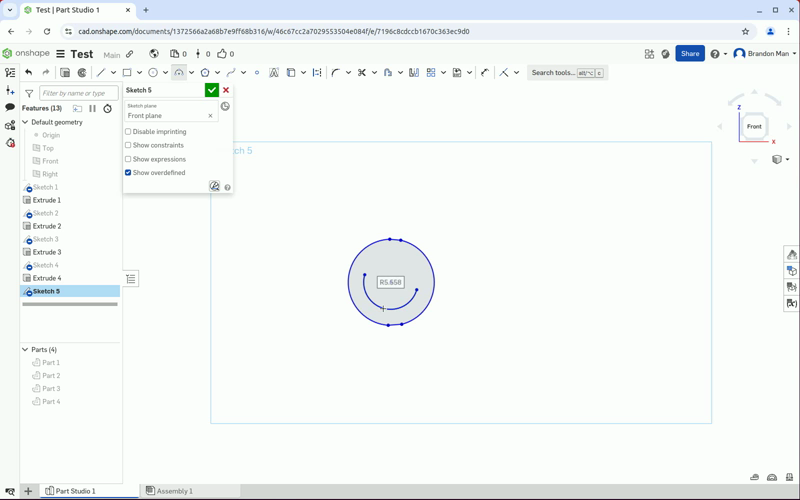
key(l)
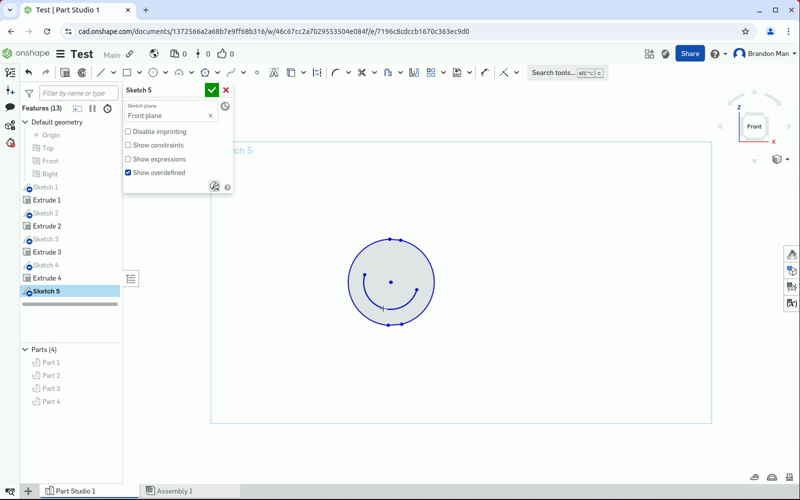
mouse_move(416, 289)
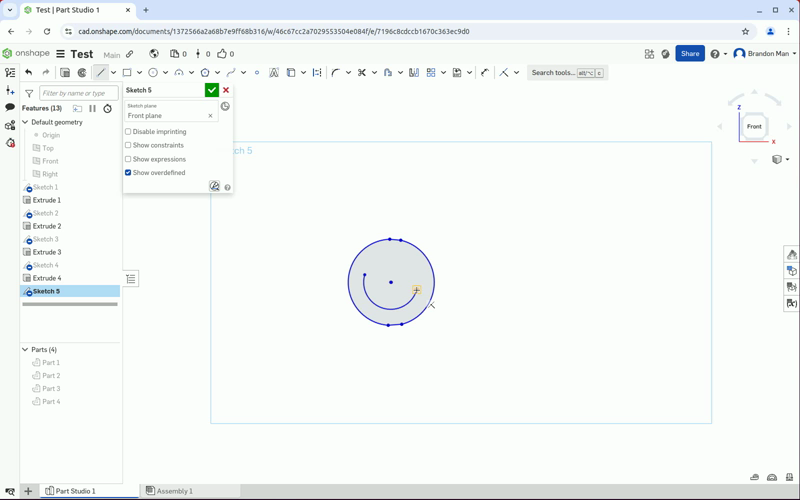
click(416, 289)
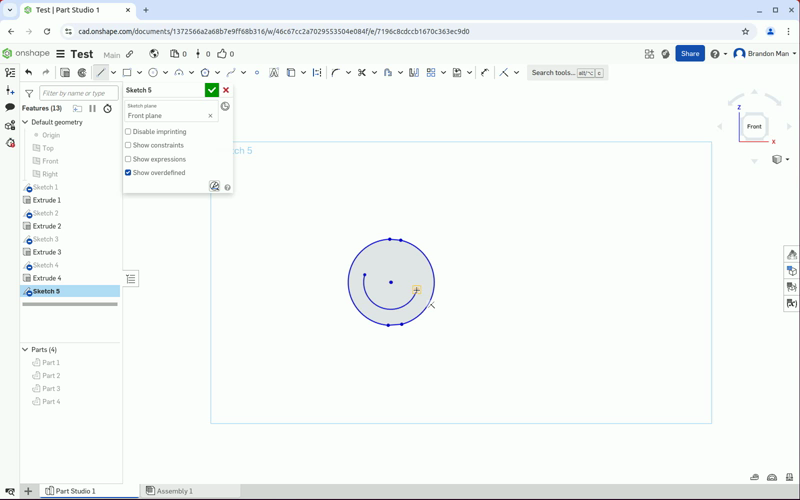
key_down(shift)
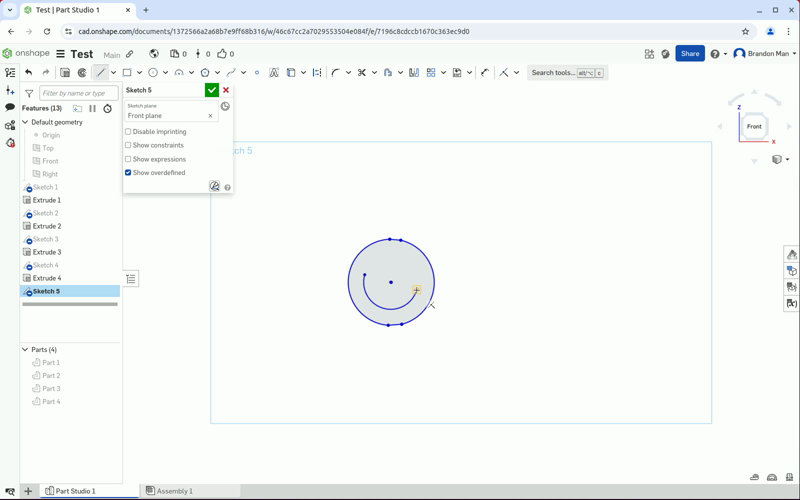
mouse_move(447, 289)
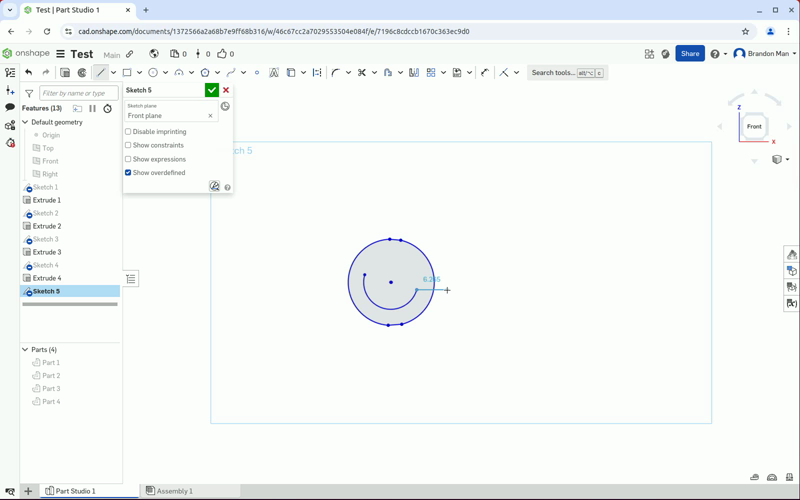
mouse_move(426, 289)
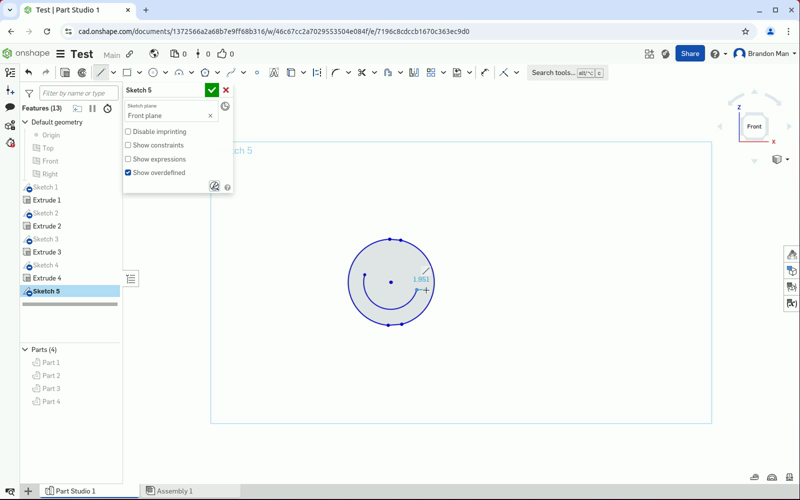
click(426, 289)
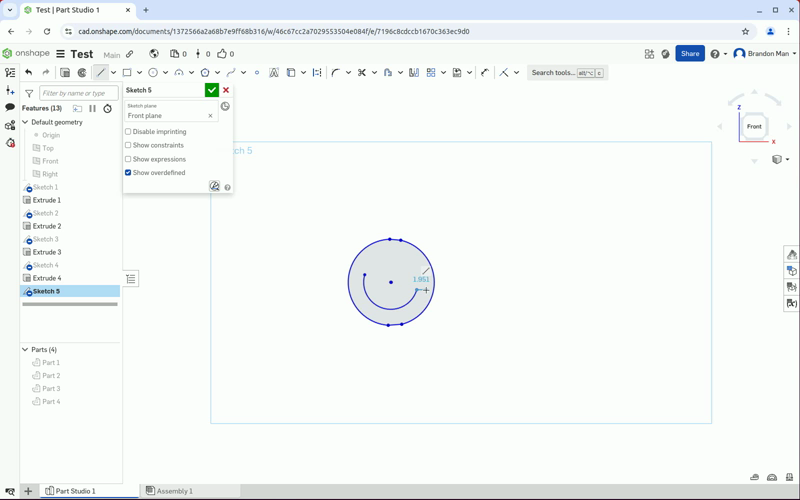
key_up(shift)
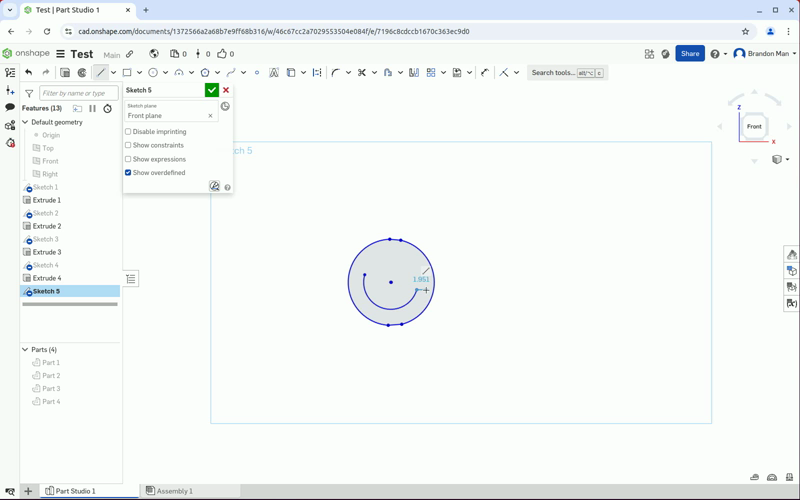
key_down(shift)
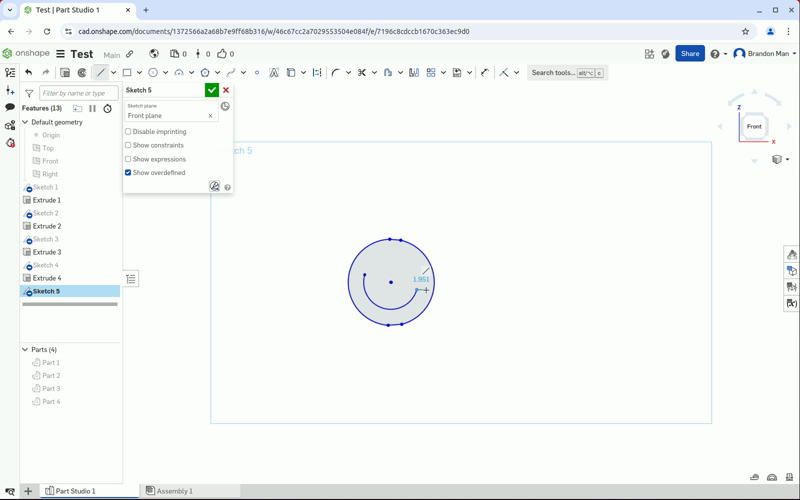
mouse_move(456, 289)
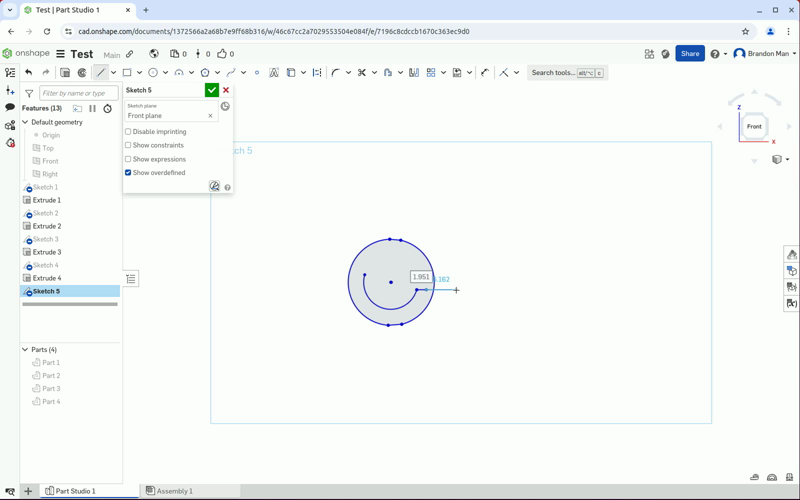
mouse_move(426, 274)
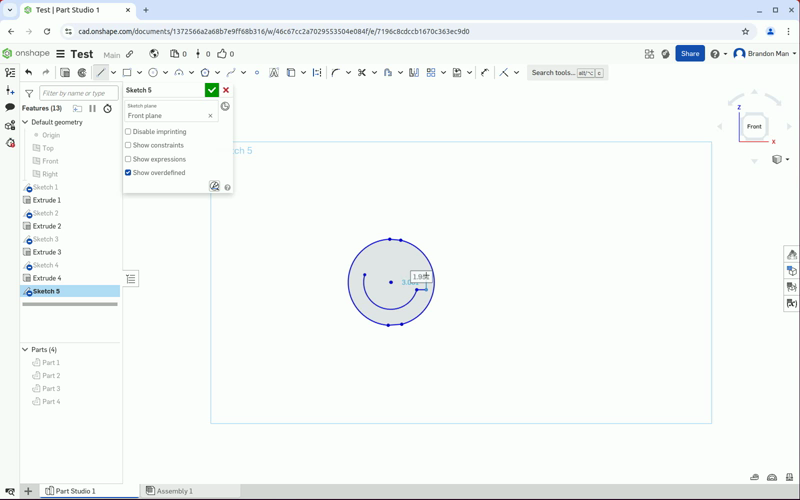
click(426, 274)
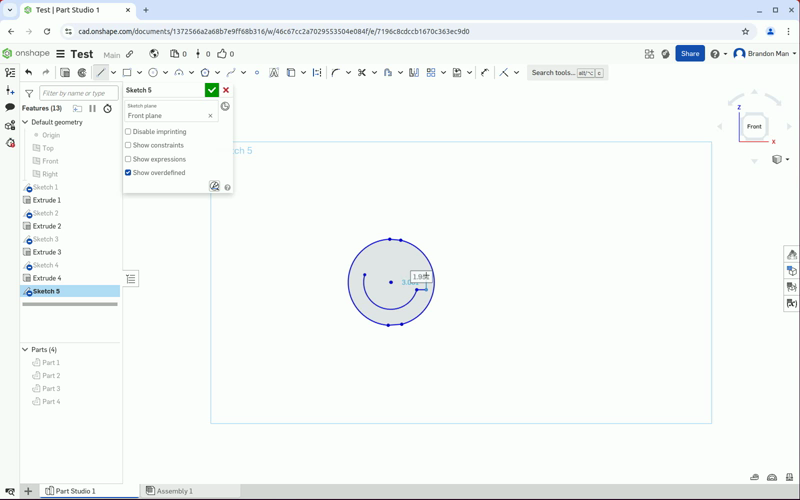
key_up(shift)
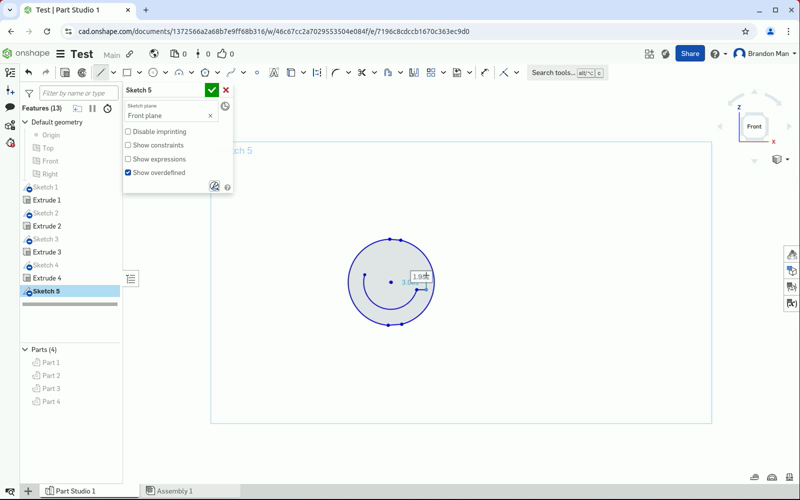
key_down(shift)
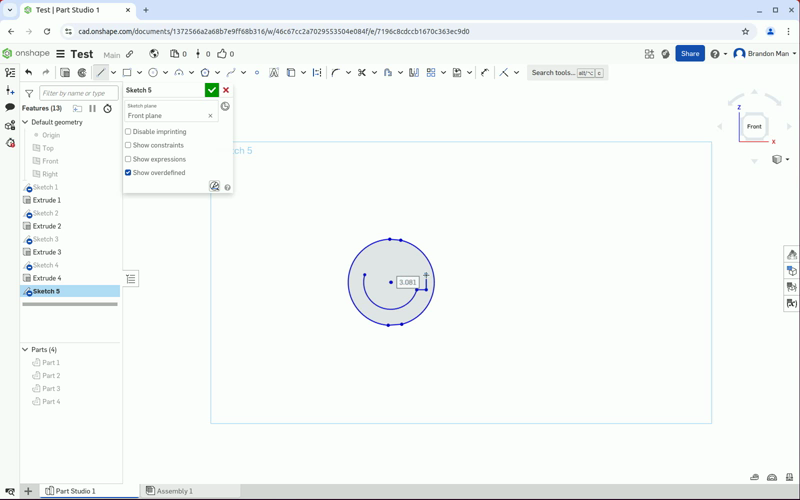
mouse_move(456, 274)
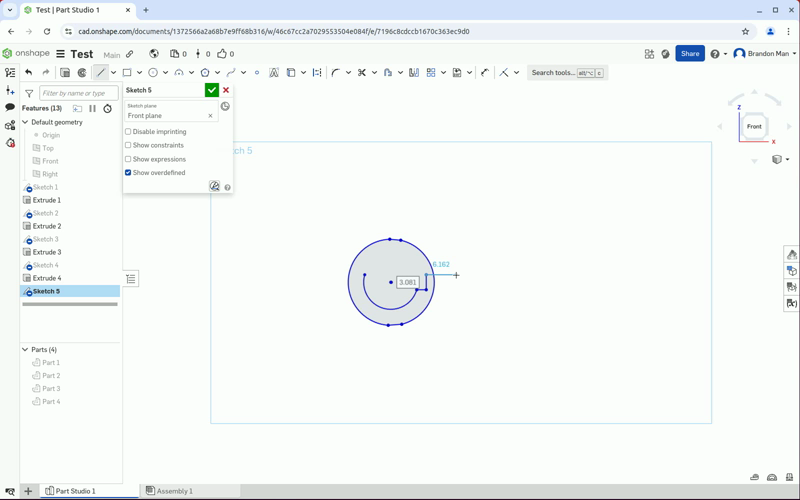
mouse_move(416, 274)
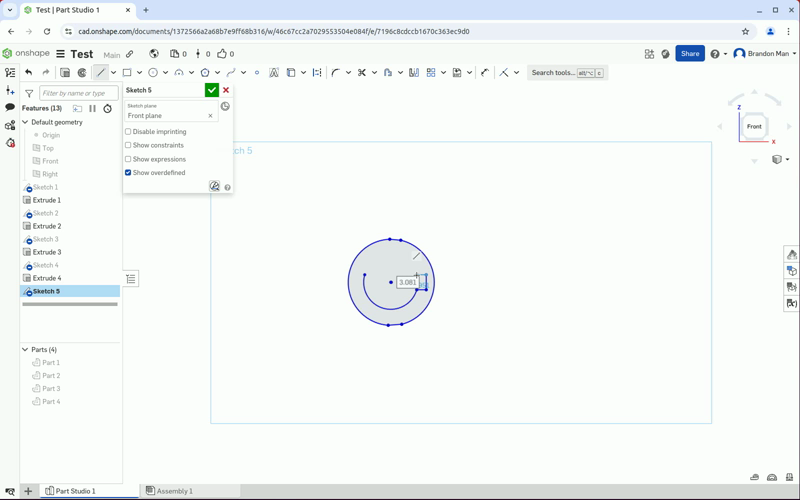
click(416, 274)
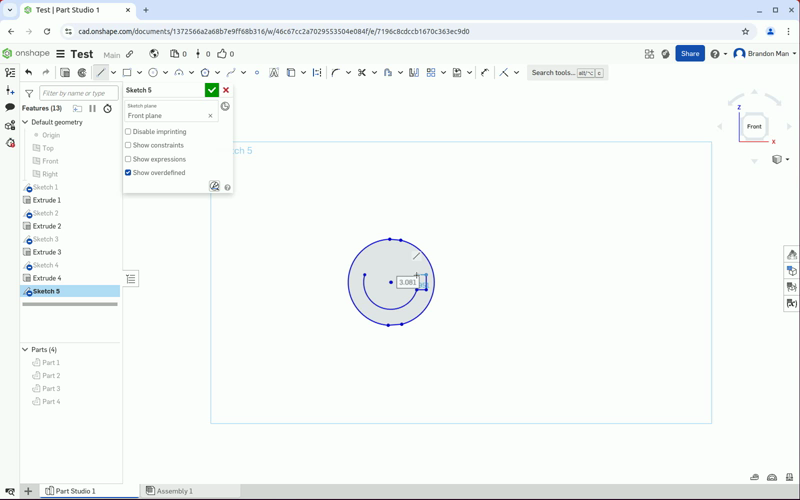
key_up(shift)
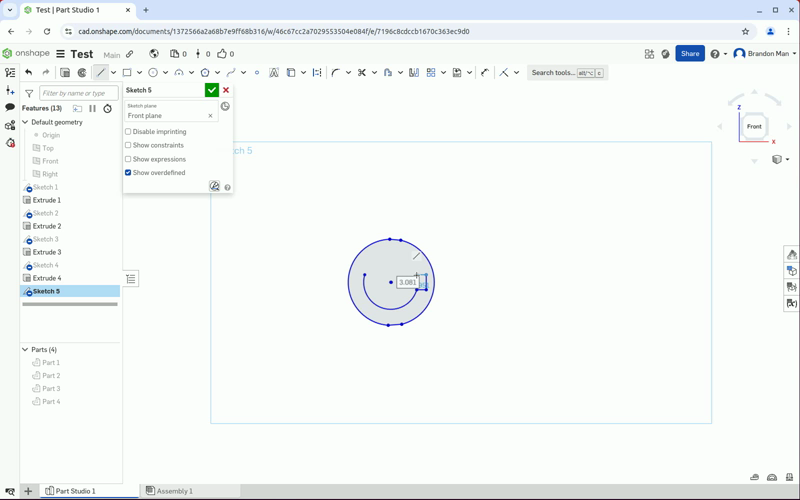
key(esc)
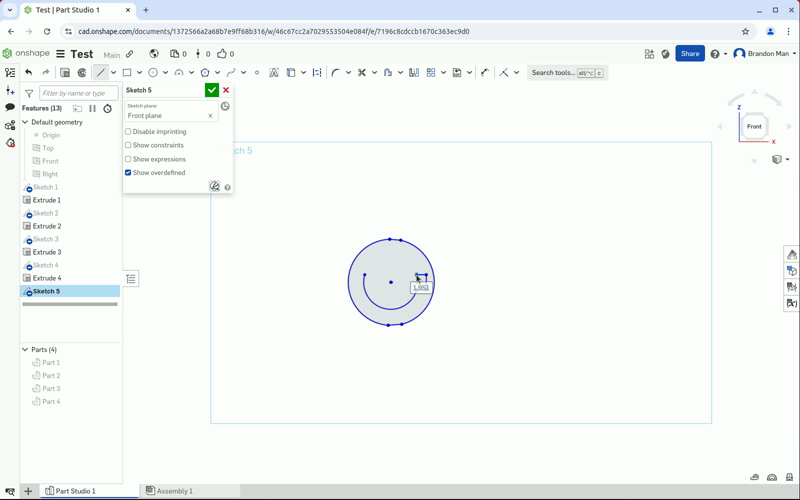
key(a)
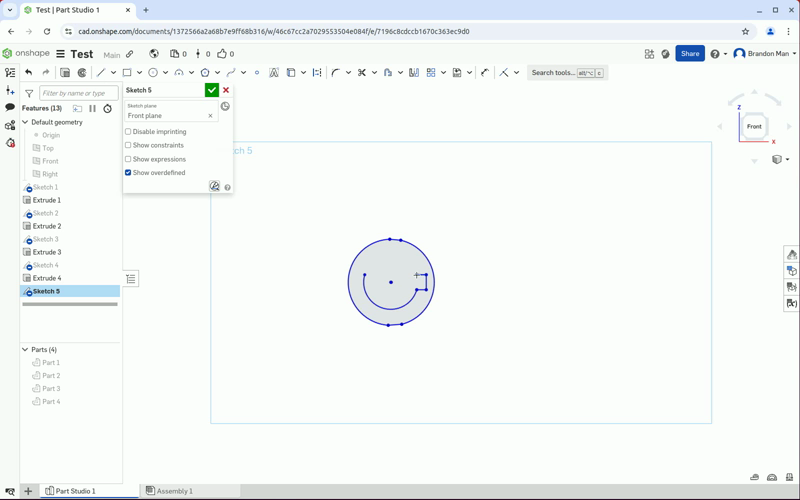
mouse_move(416, 274)
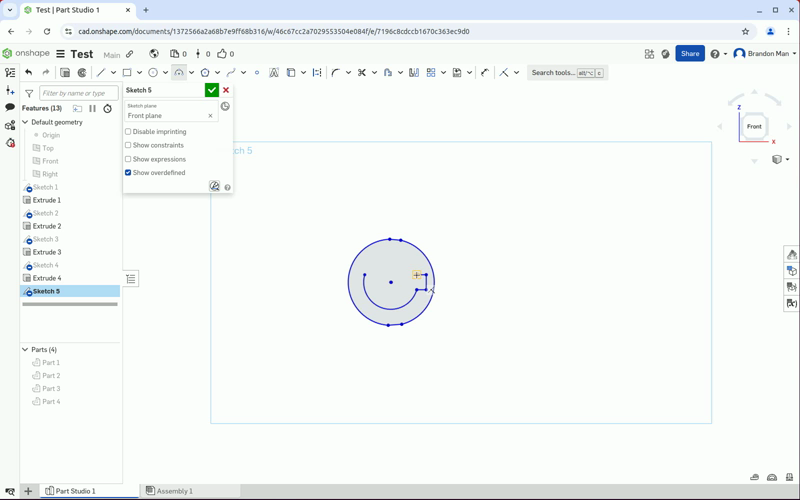
click(416, 274)
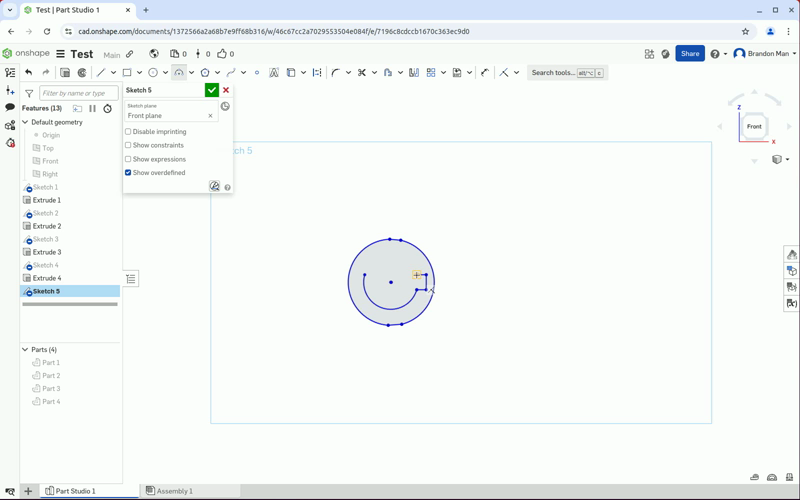
mouse_move(364, 274)
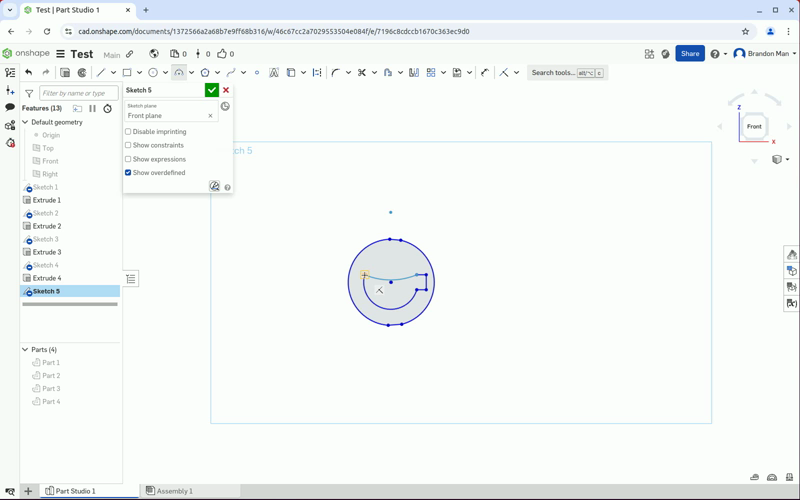
click(364, 274)
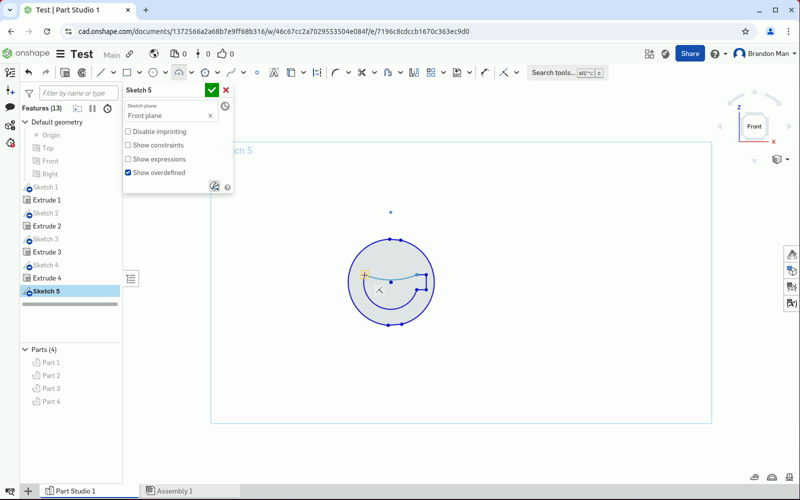
key_down(shift)
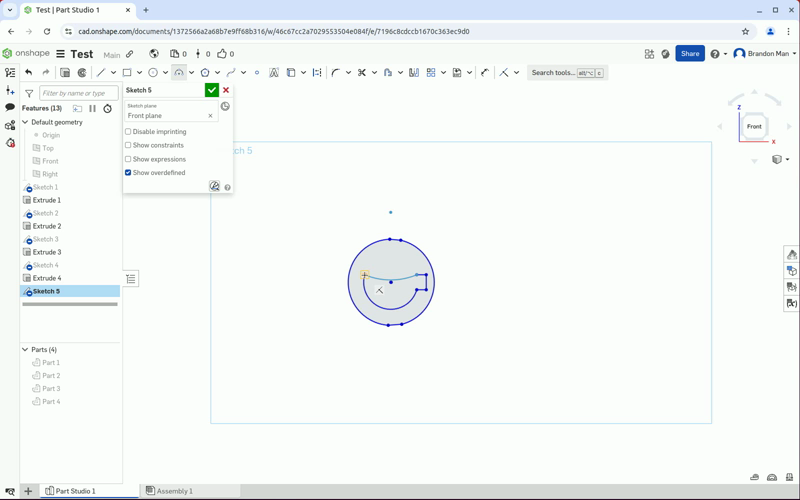
mouse_move(390, 255)
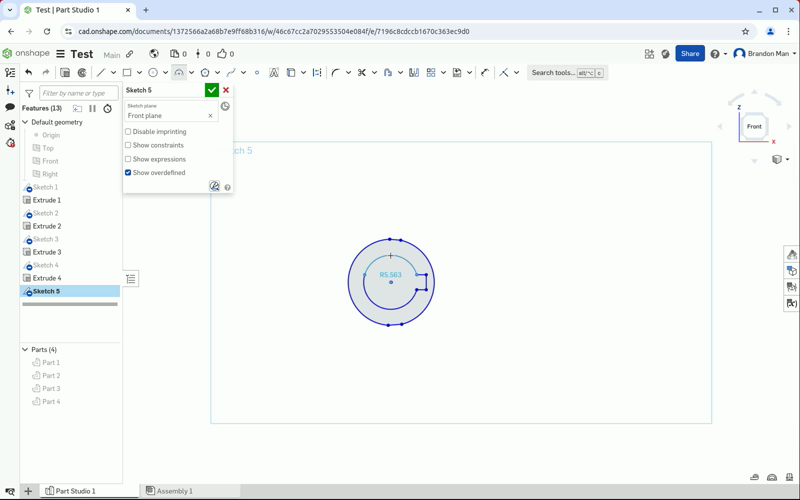
click(390, 255)
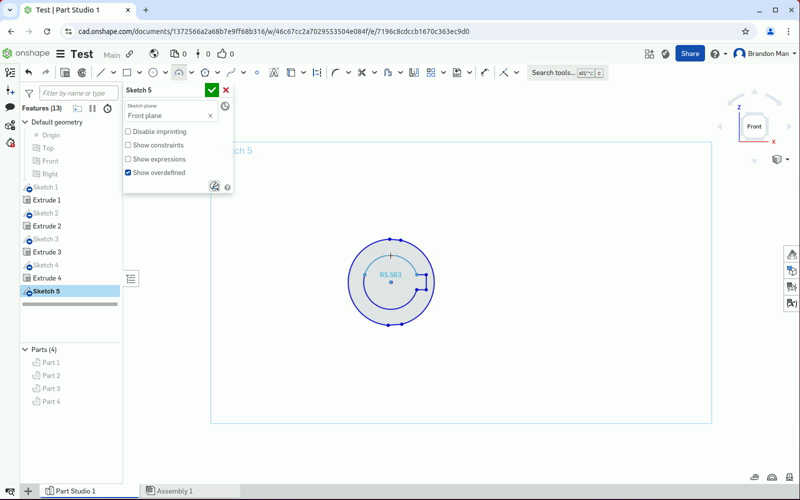
key_up(shift)
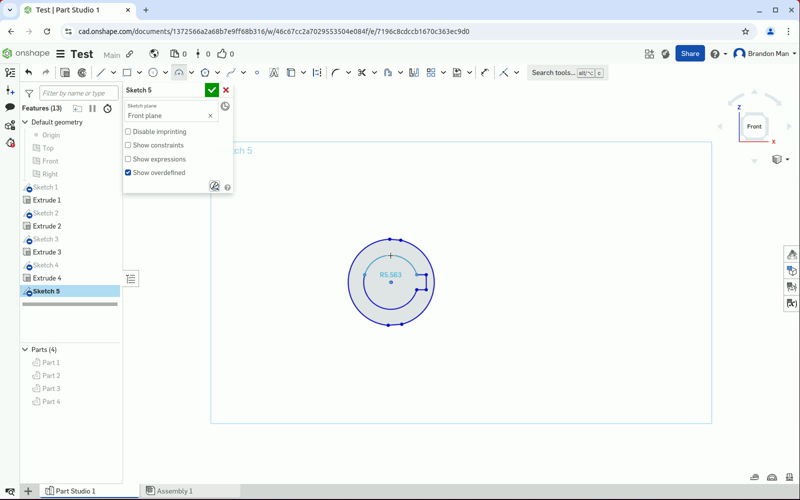
key(esc)
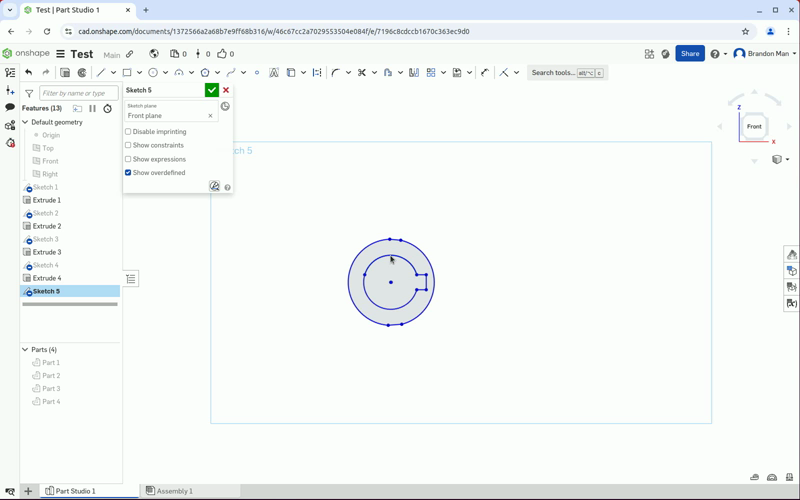
mouse_move(403, 250)
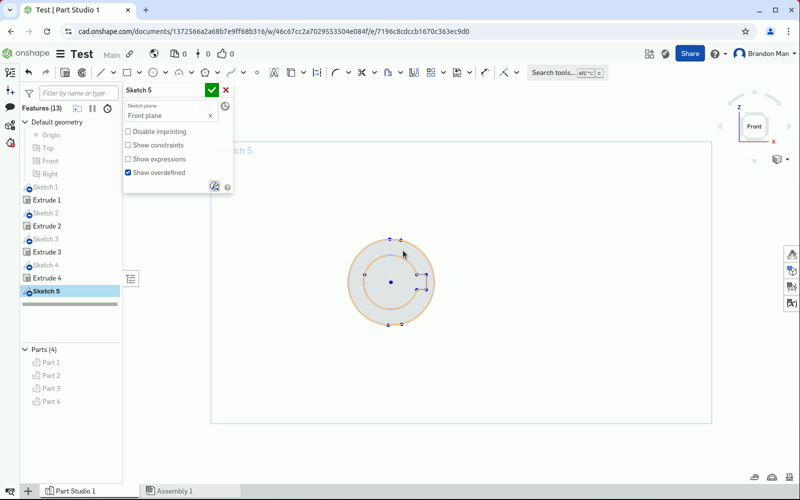
click(403, 250)
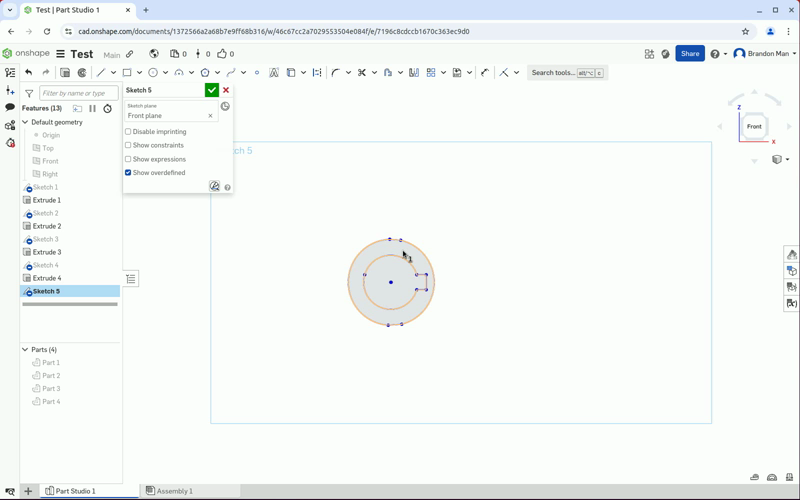
mouse_move(73, 352)
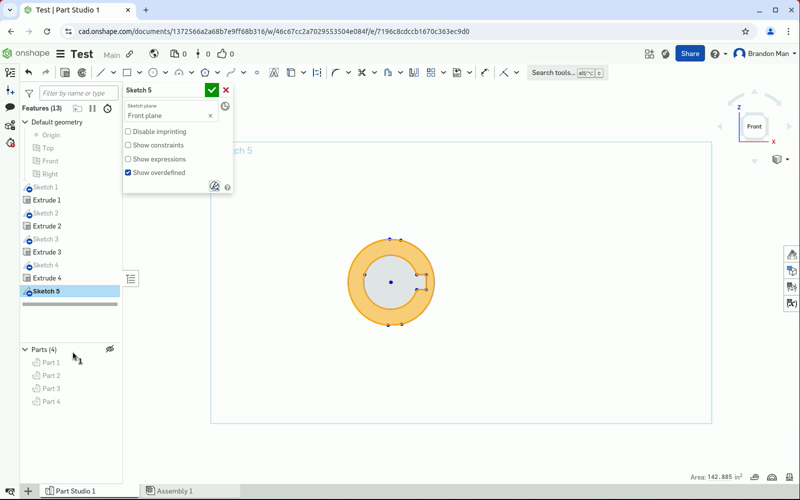
key(shift+y)
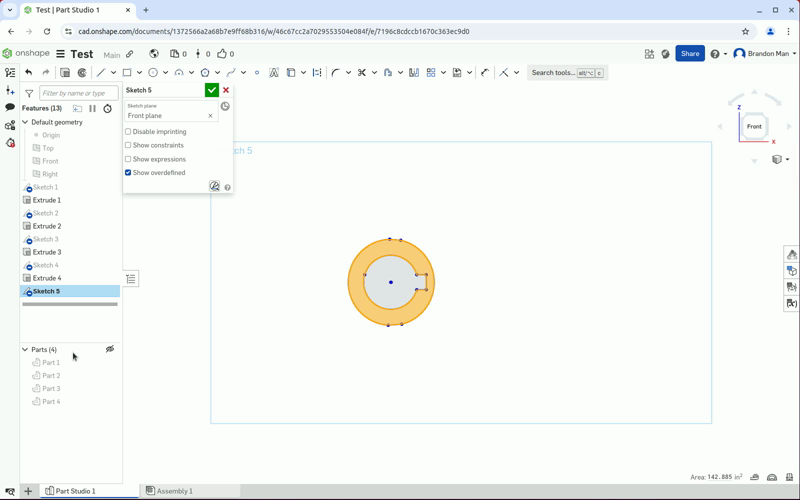
key(shift+e)
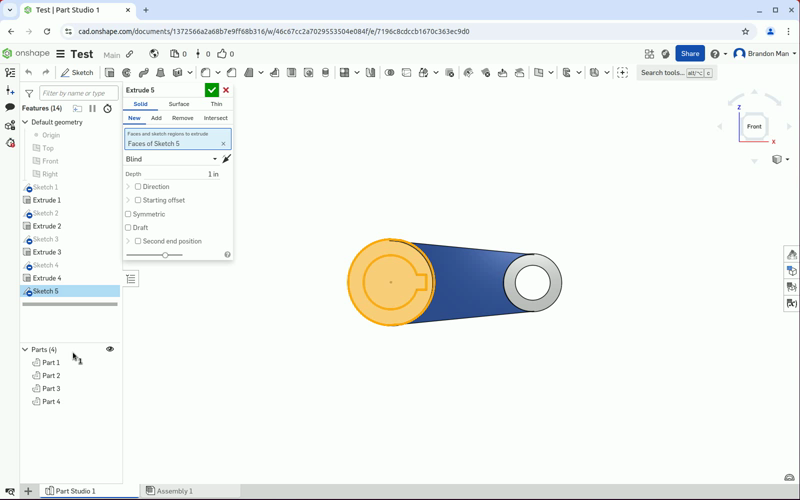
mouse_move(143, 106)
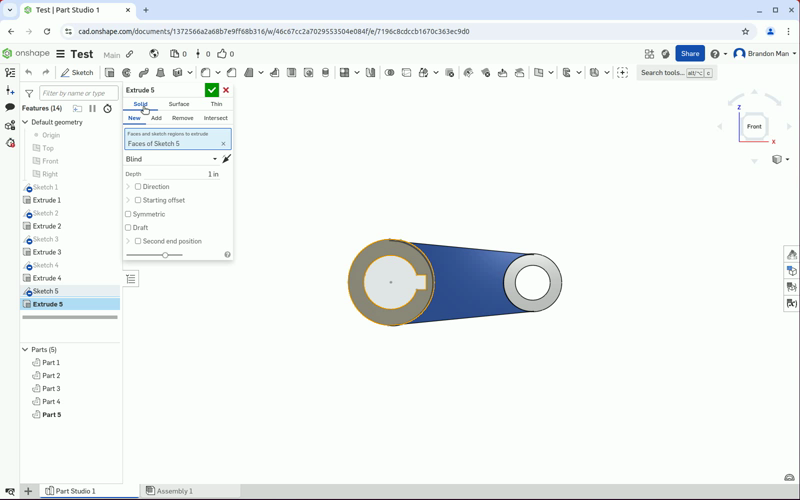
click(143, 106)
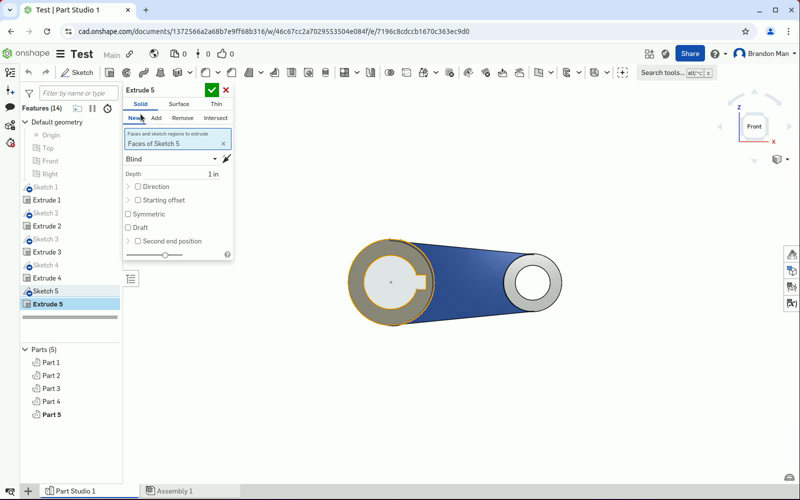
mouse_move(137, 120)
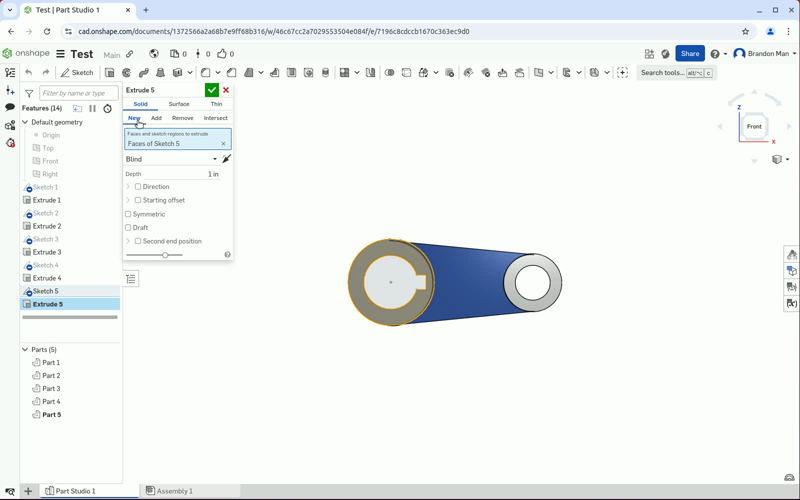
click(137, 120)
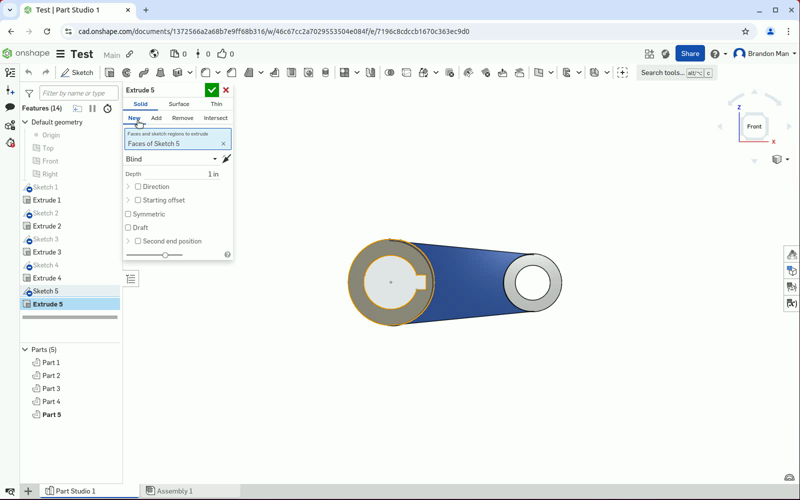
key(tab, 4)
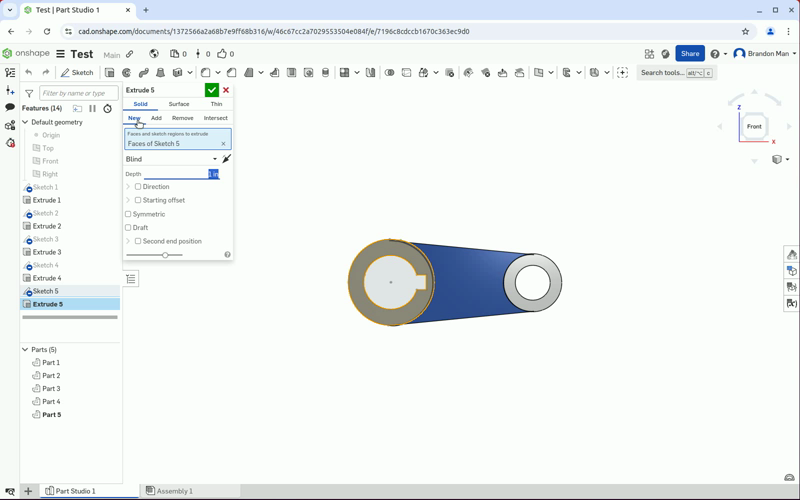
text(8.906)
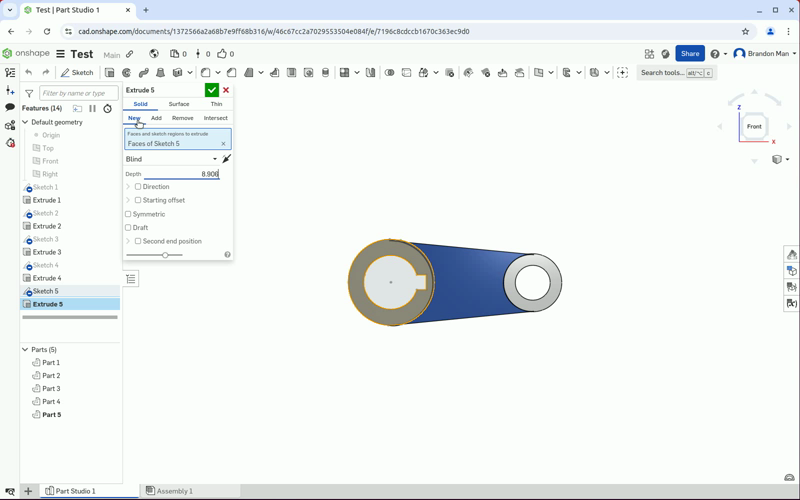
key(enter)
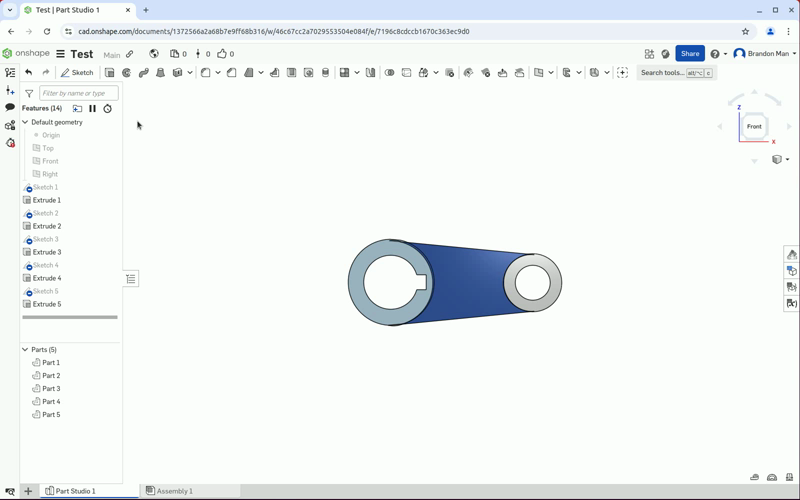
key(shift+h)
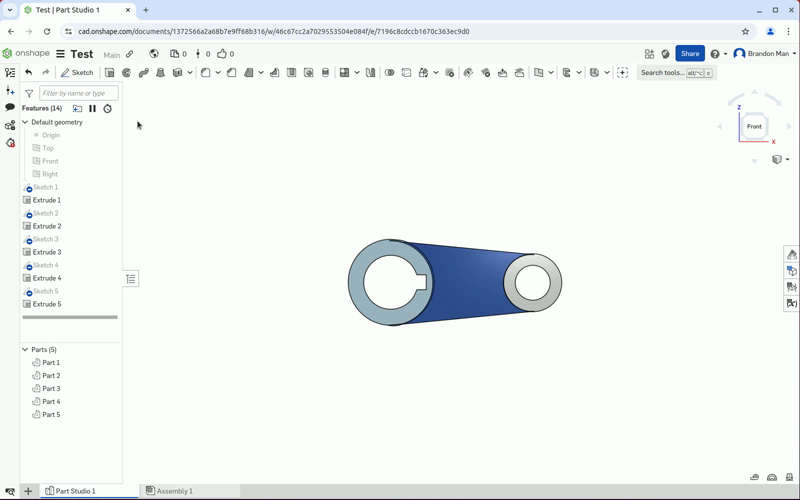
key(shift+h)
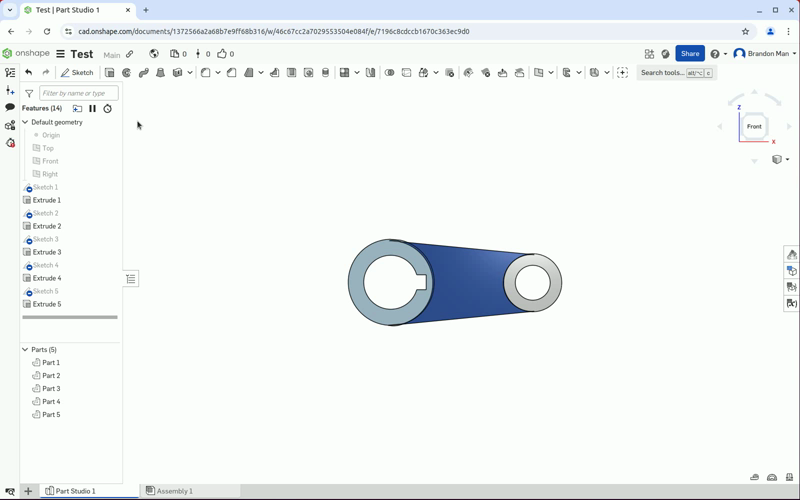
mouse_move(73, 189)
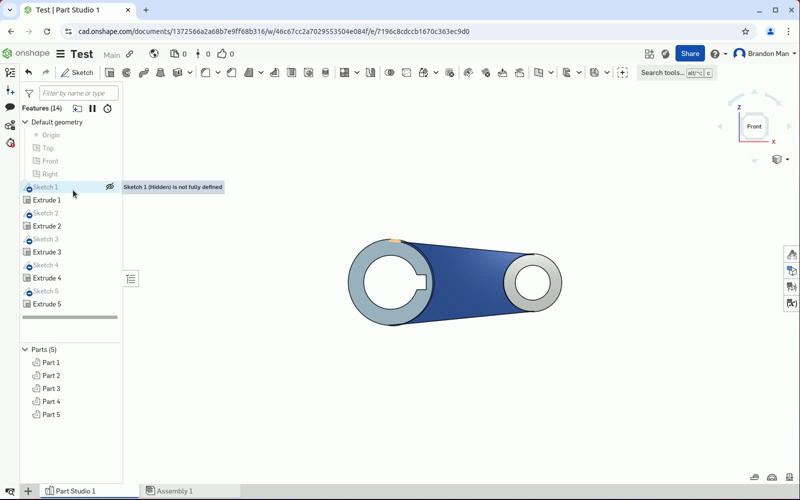
click(73, 189)
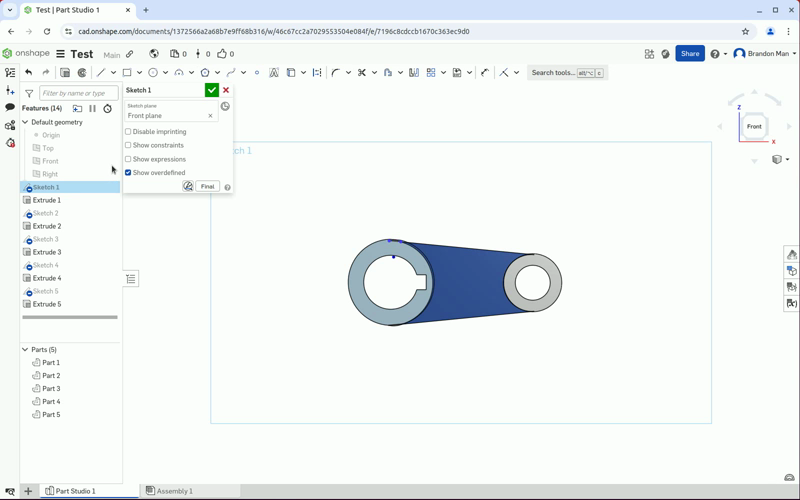
mouse_move(229, 92)
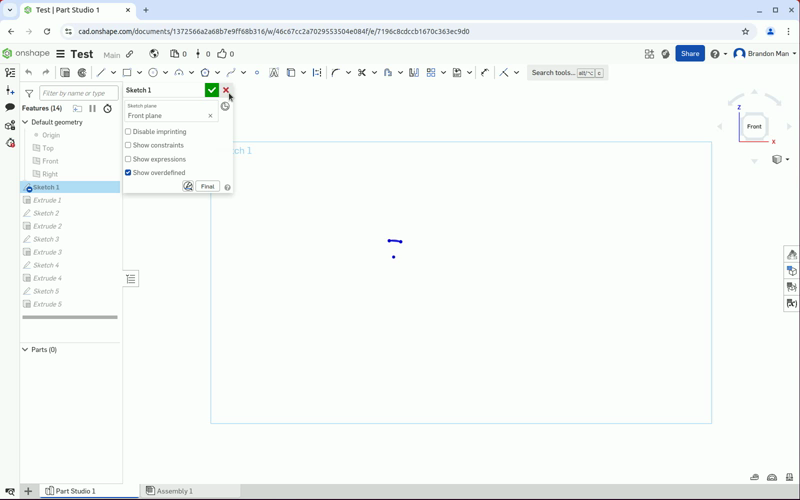
click(229, 92)
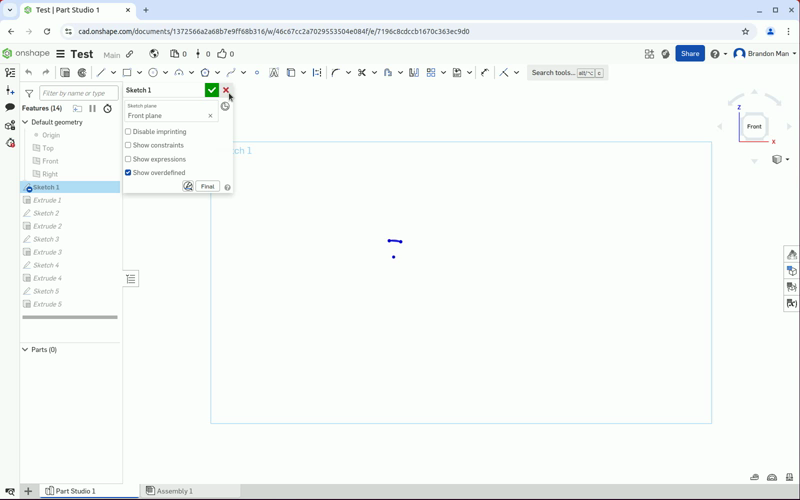
key(shift+s)
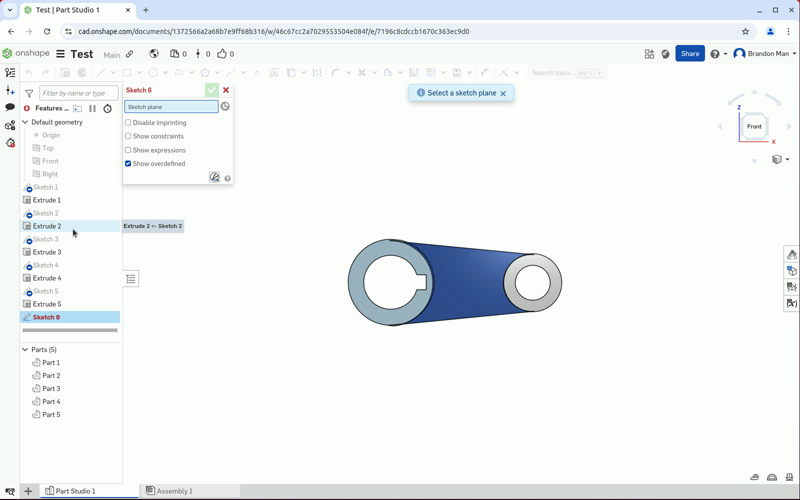
scroll(3)
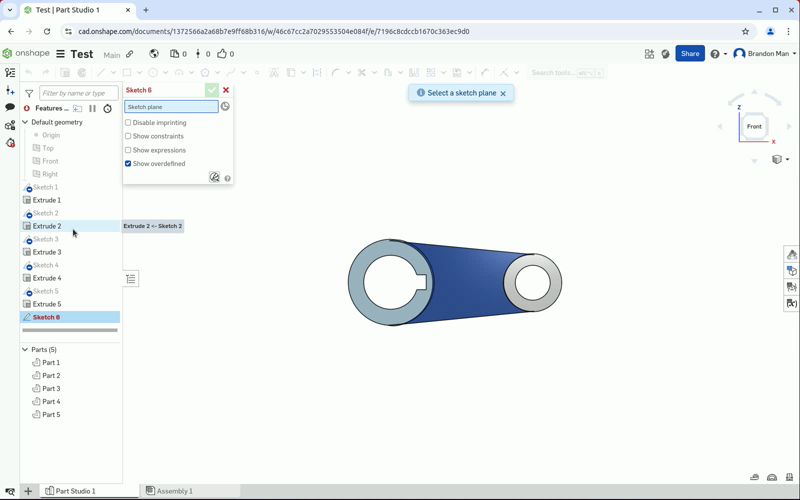
mouse_move(73, 163)
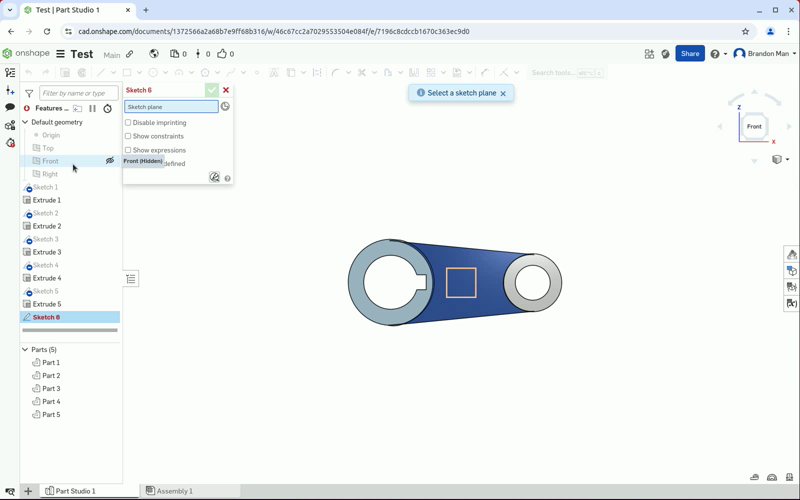
click(73, 163)
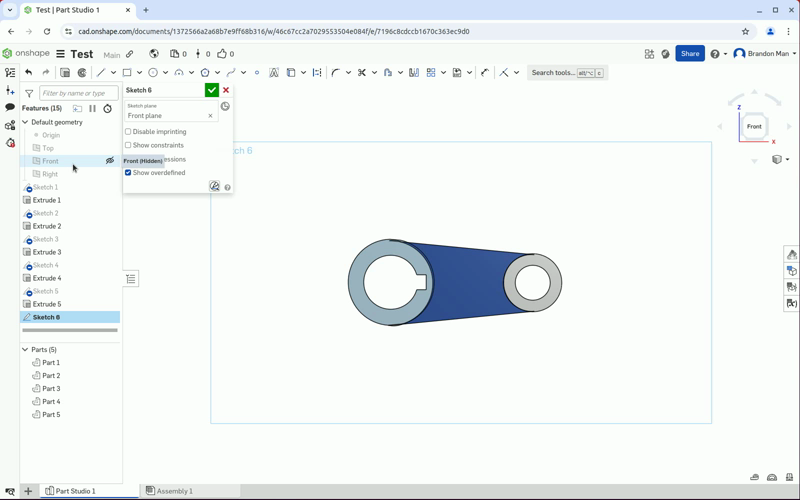
mouse_move(73, 352)
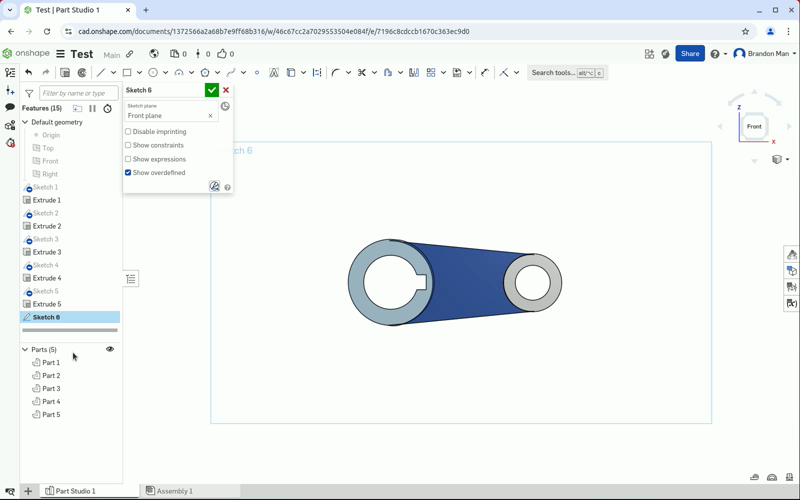
key(y)
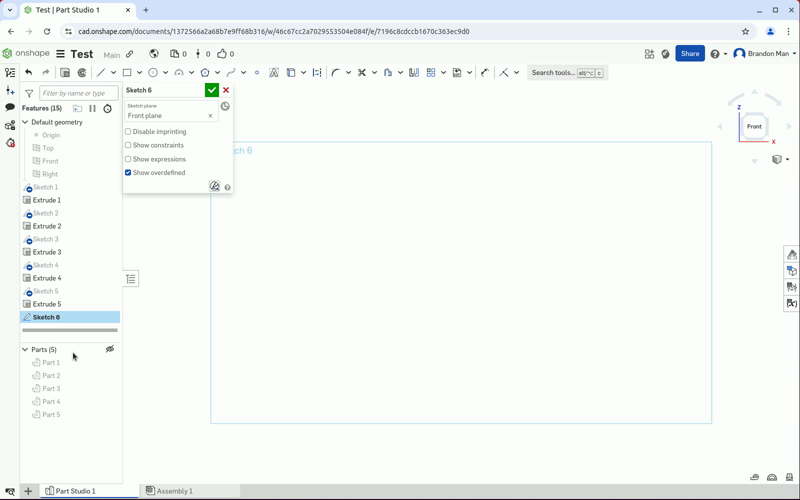
key(l)
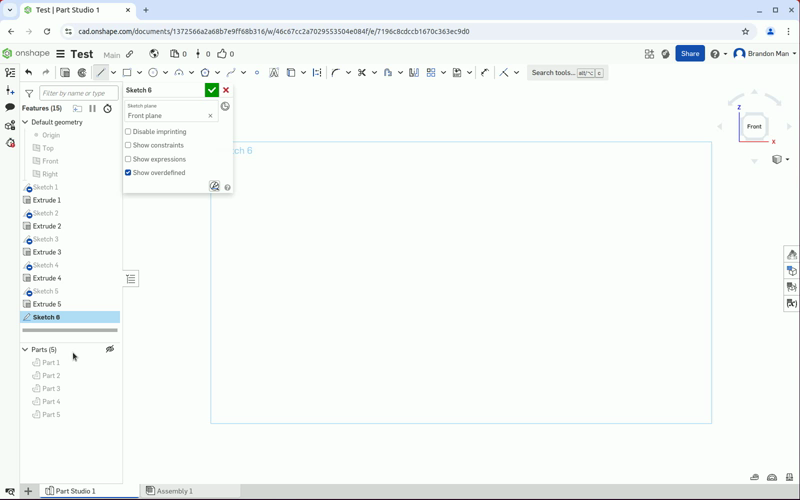
key_down(shift)
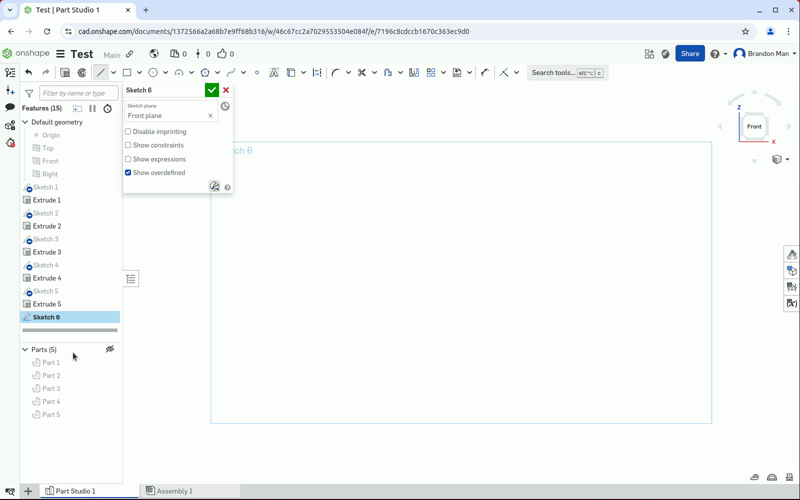
mouse_move(388, 325)
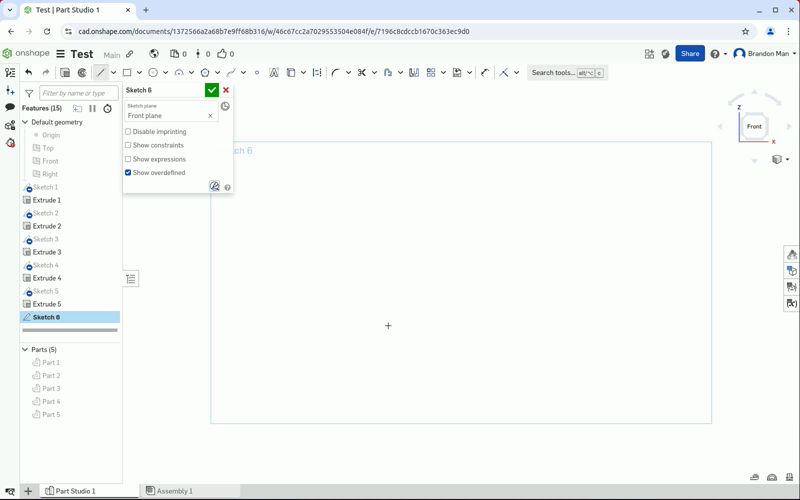
click(388, 325)
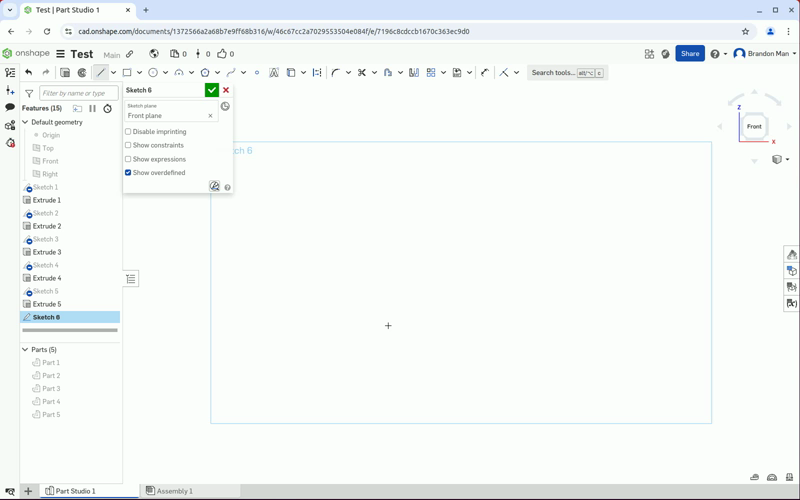
key_up(shift)
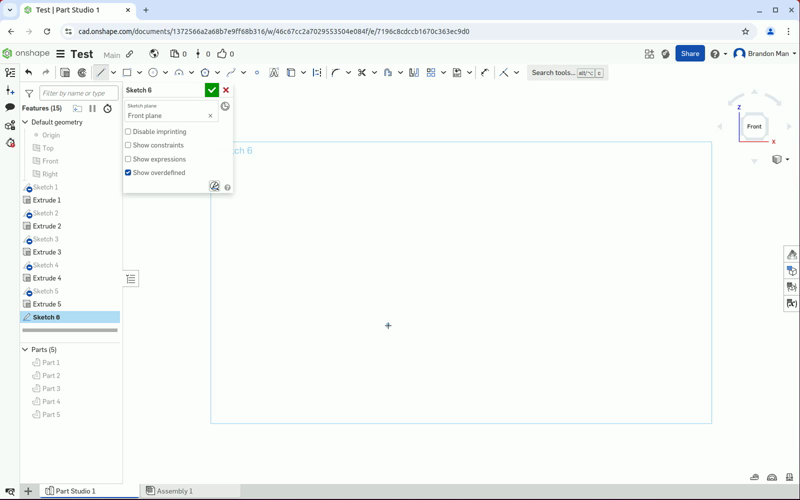
key_down(shift)
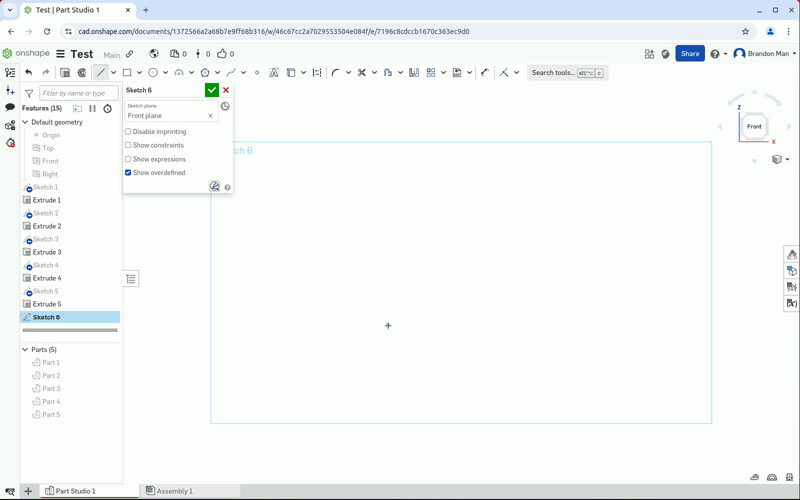
mouse_move(418, 325)
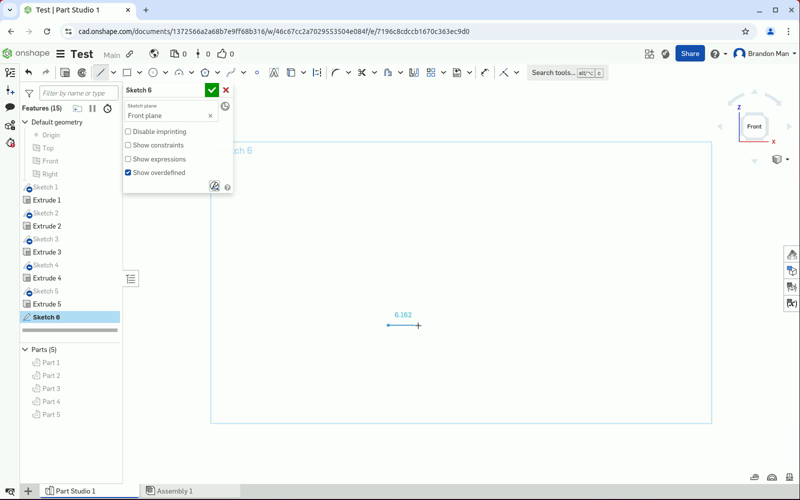
mouse_move(401, 324)
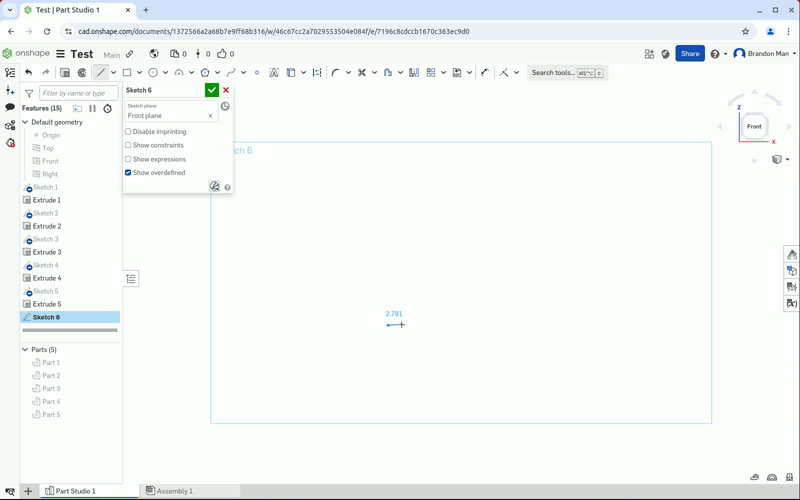
click(401, 324)
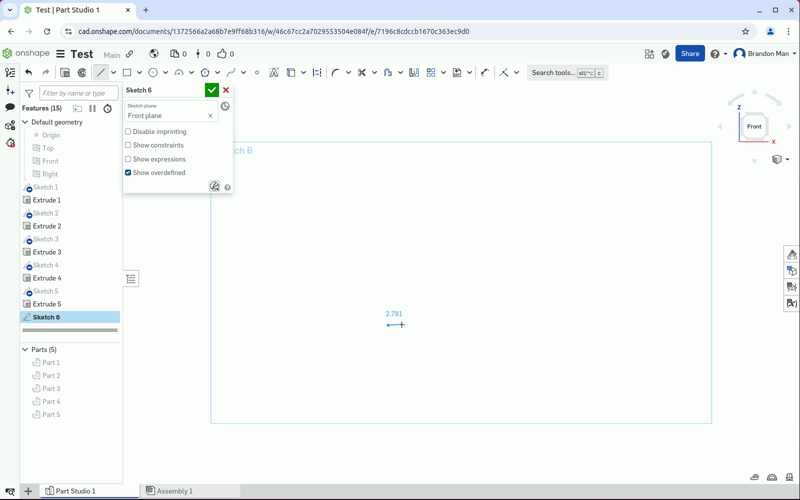
key_up(shift)
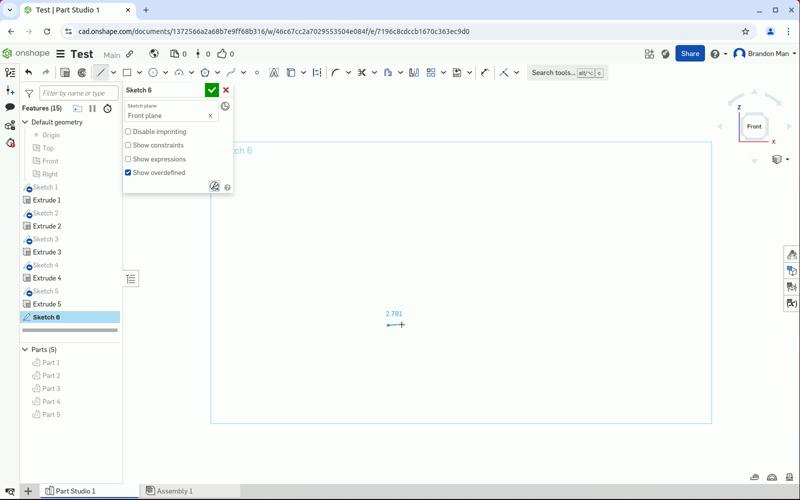
key(esc)
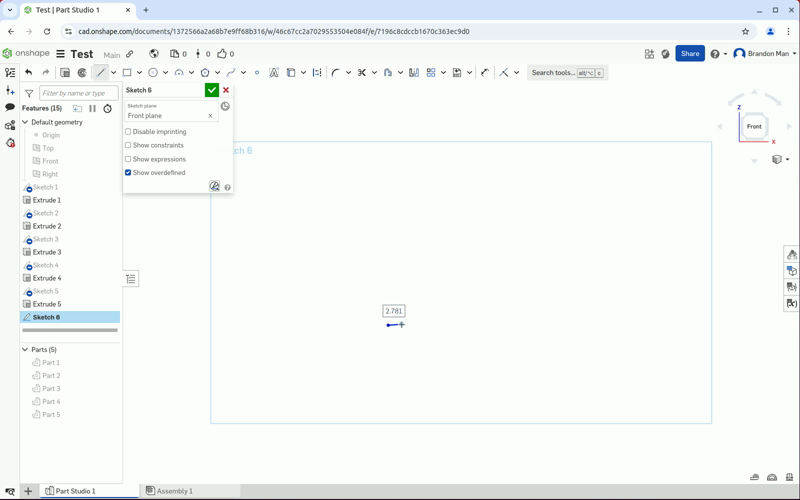
key(a)
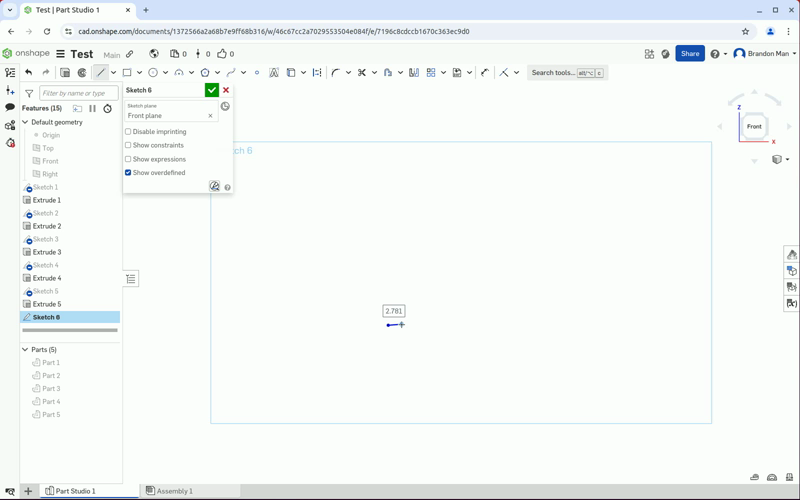
mouse_move(401, 324)
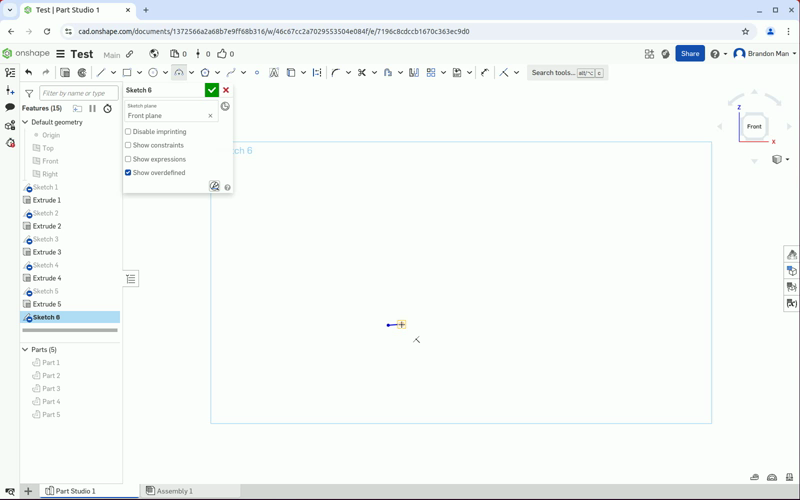
click(401, 324)
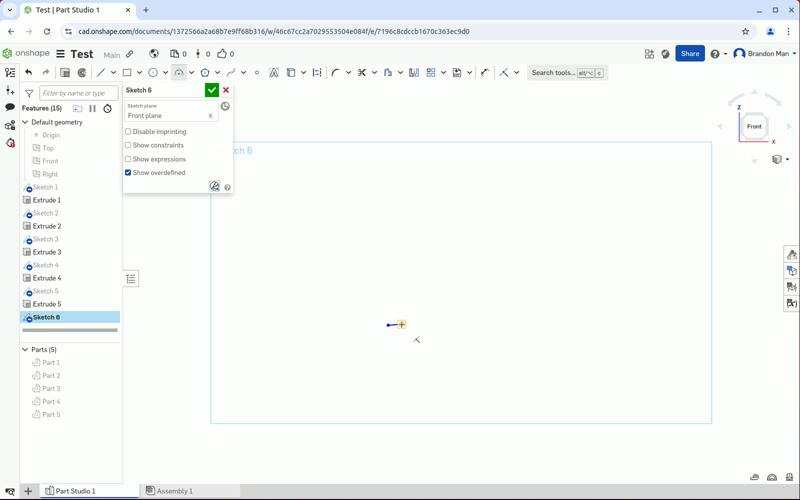
key_down(shift)
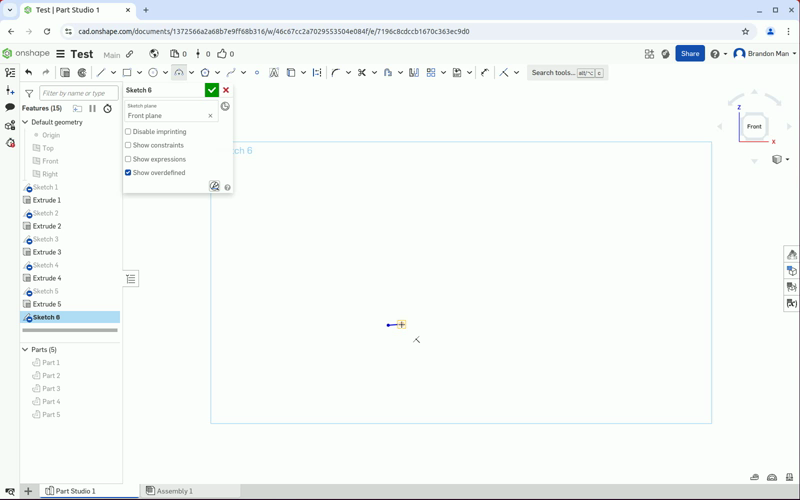
mouse_move(400, 240)
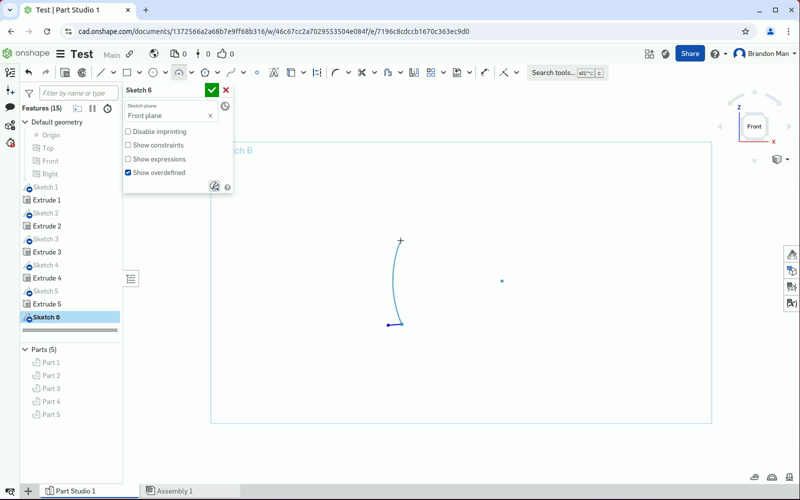
click(400, 240)
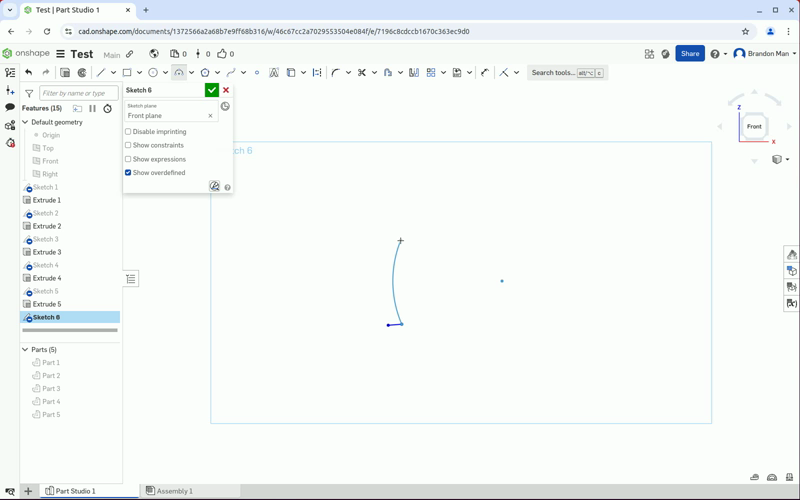
mouse_move(434, 281)
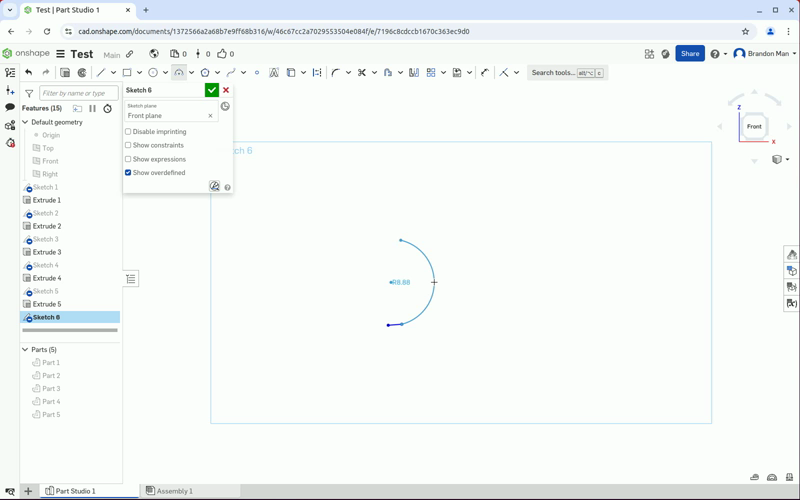
click(434, 281)
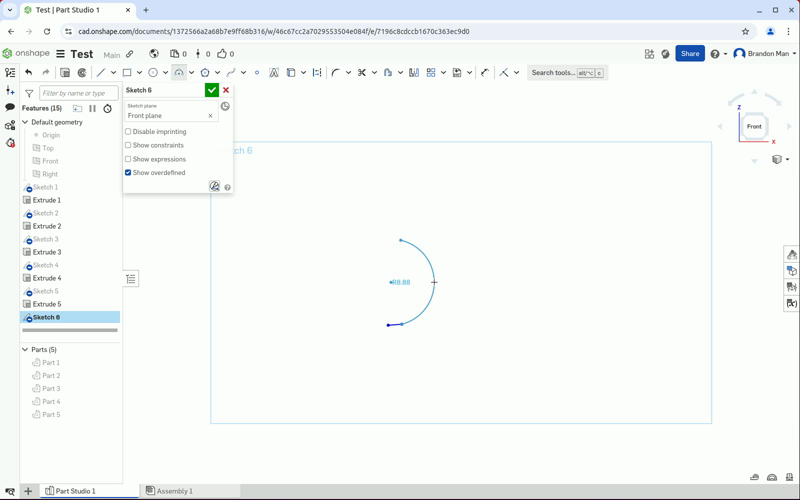
key_up(shift)
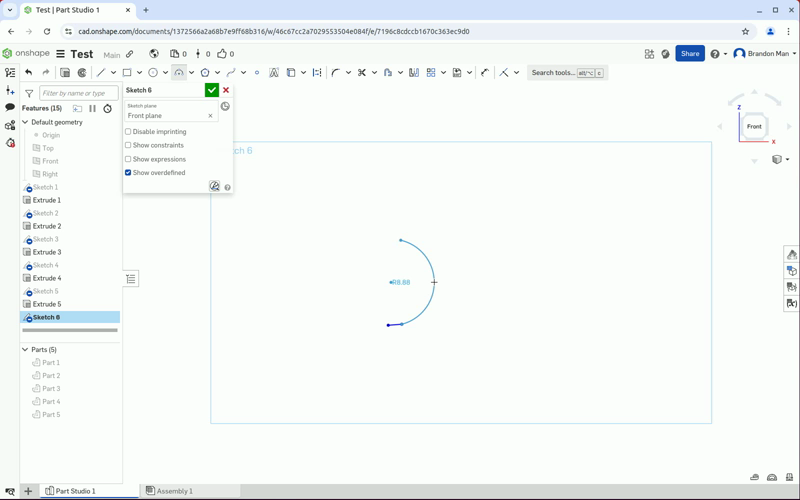
key(esc)
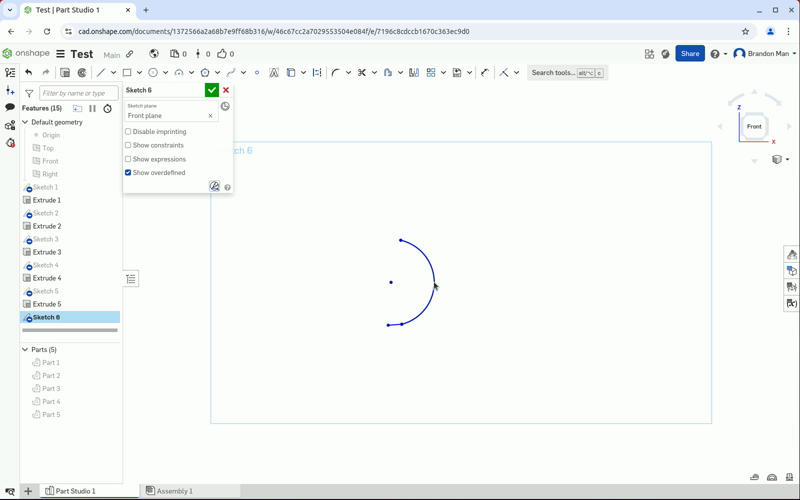
key(l)
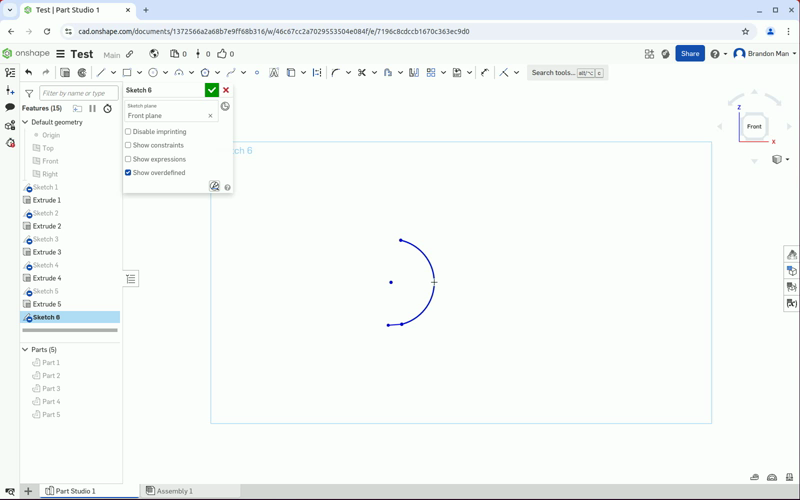
mouse_move(400, 240)
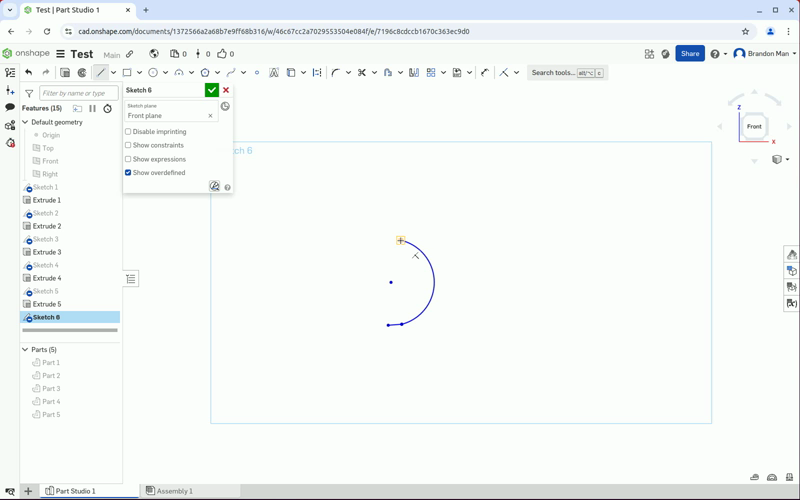
click(400, 240)
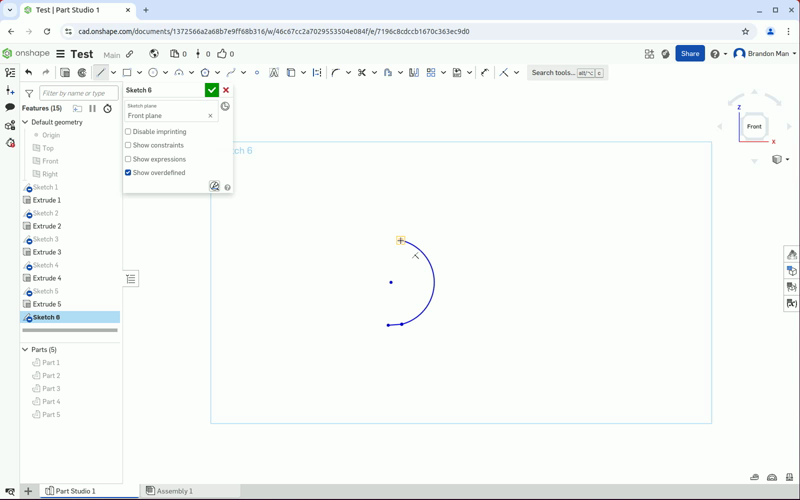
key_down(shift)
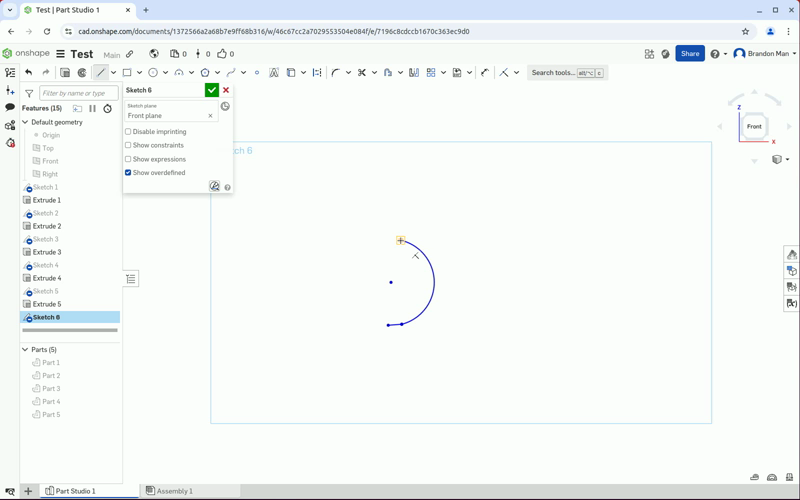
mouse_move(430, 240)
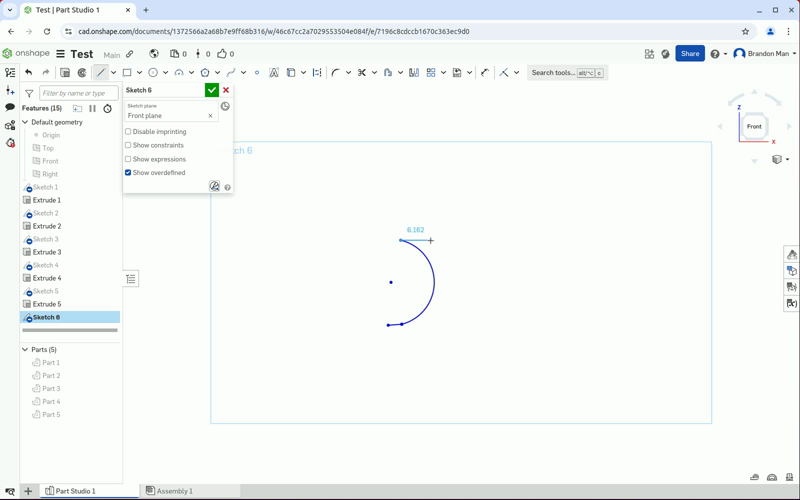
mouse_move(389, 239)
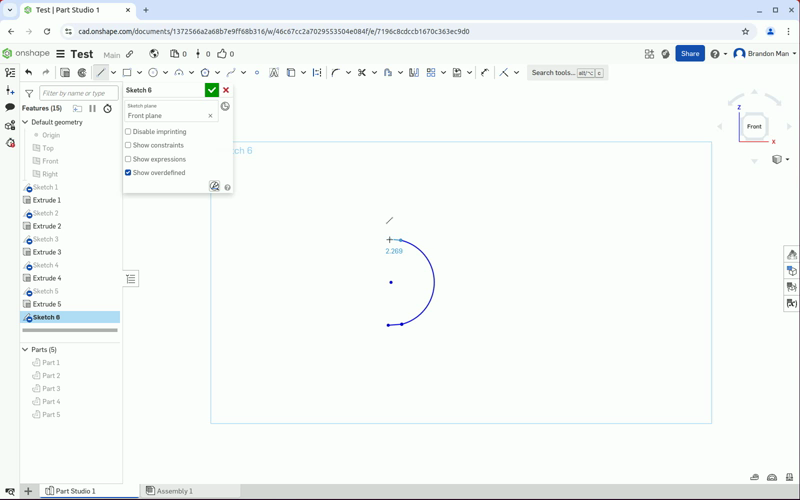
click(389, 239)
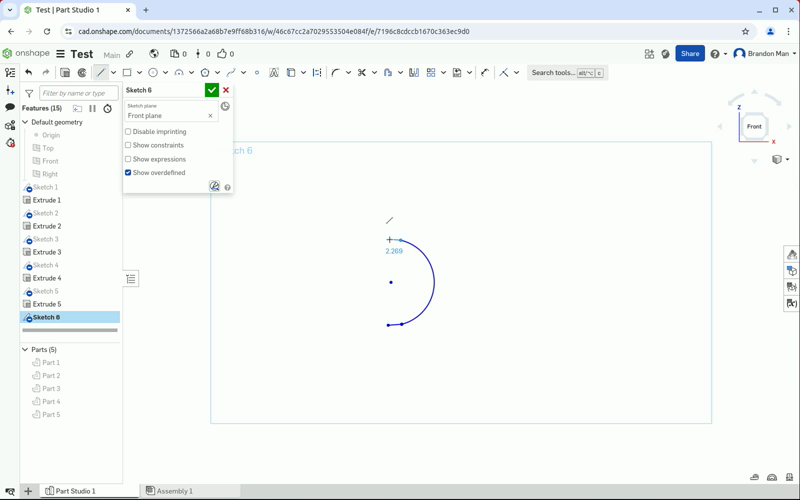
key_up(shift)
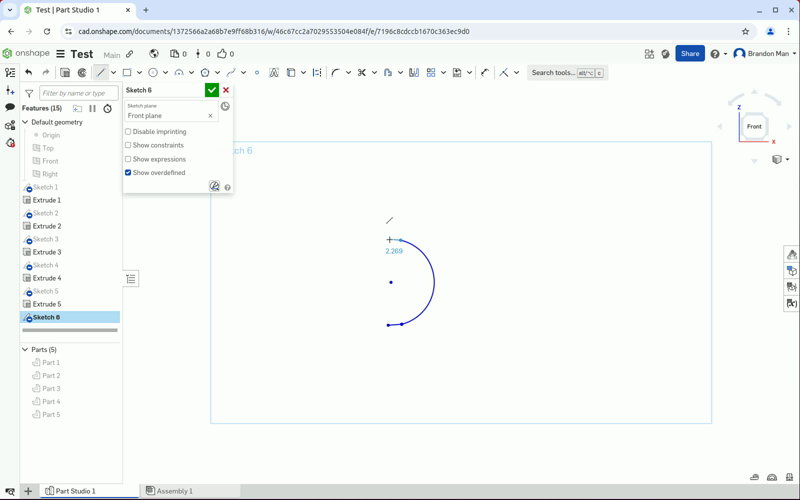
key(esc)
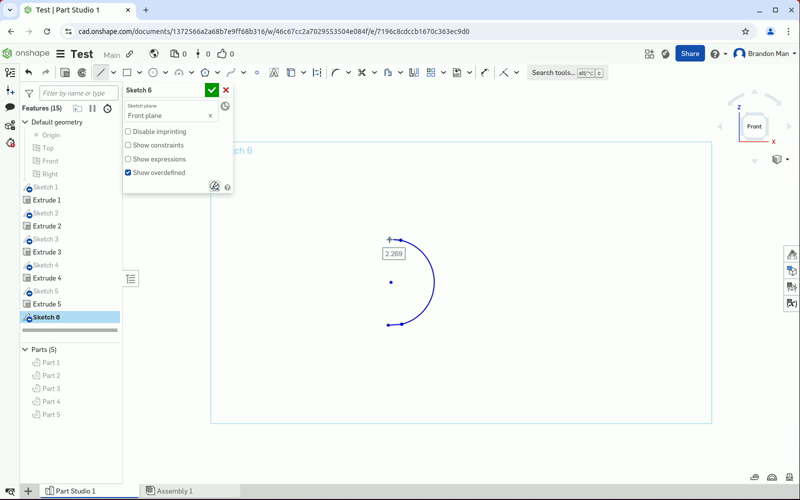
key(a)
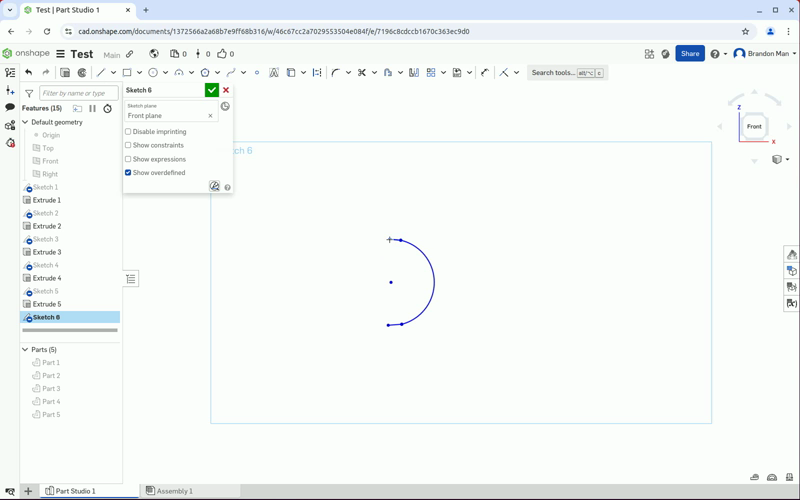
mouse_move(389, 239)
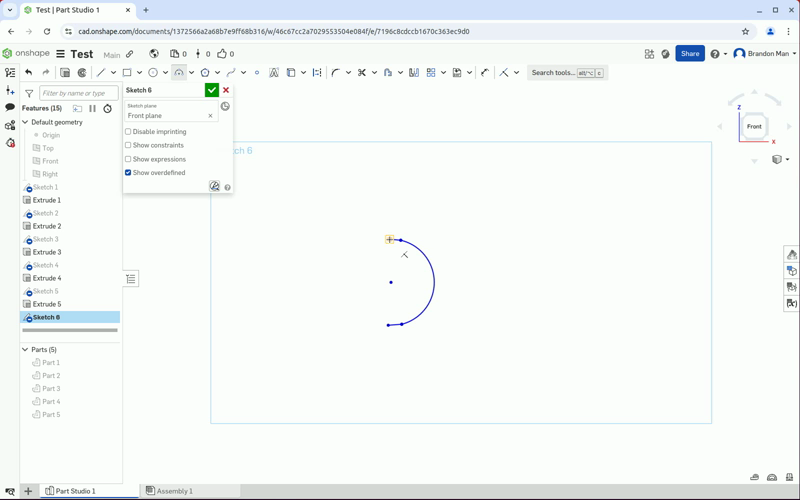
click(389, 239)
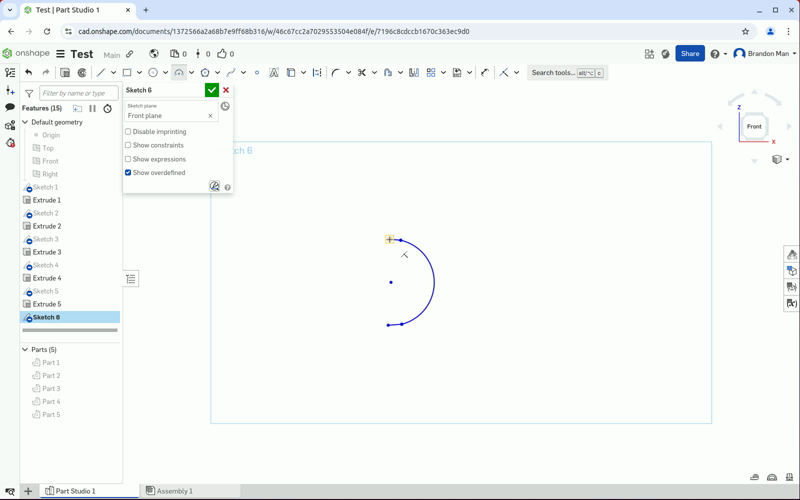
mouse_move(388, 325)
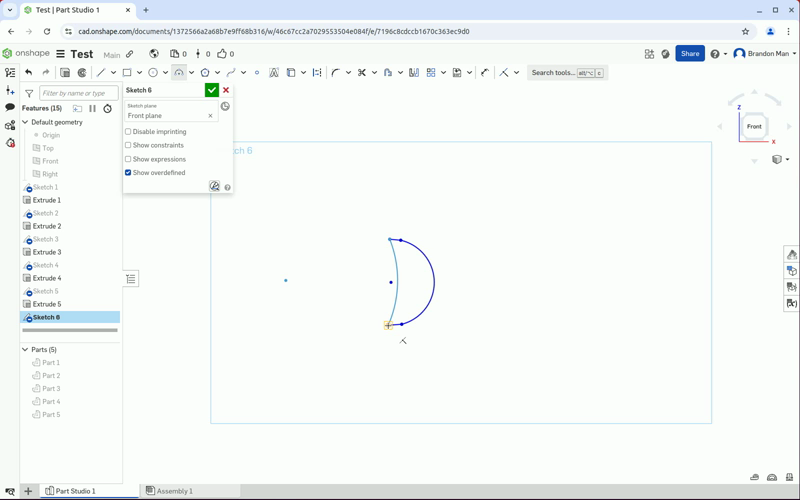
click(388, 325)
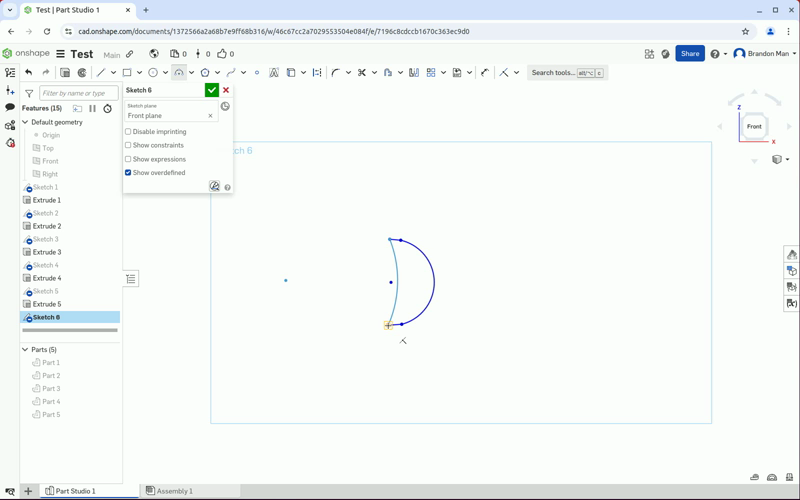
key_down(shift)
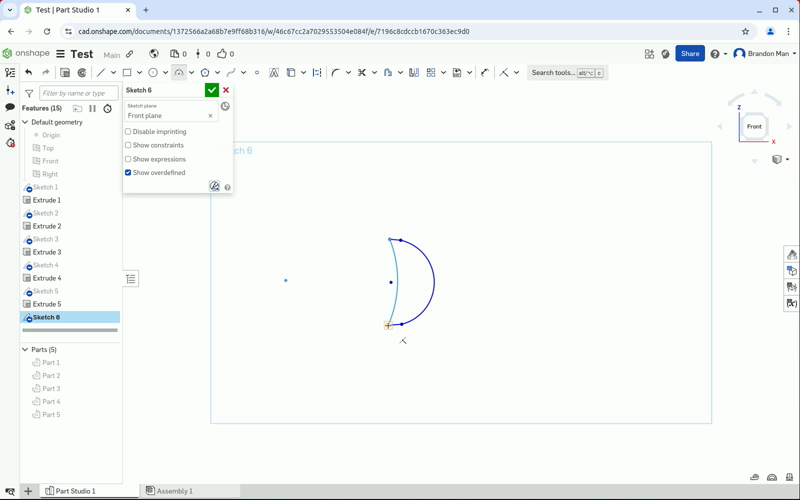
mouse_move(348, 281)
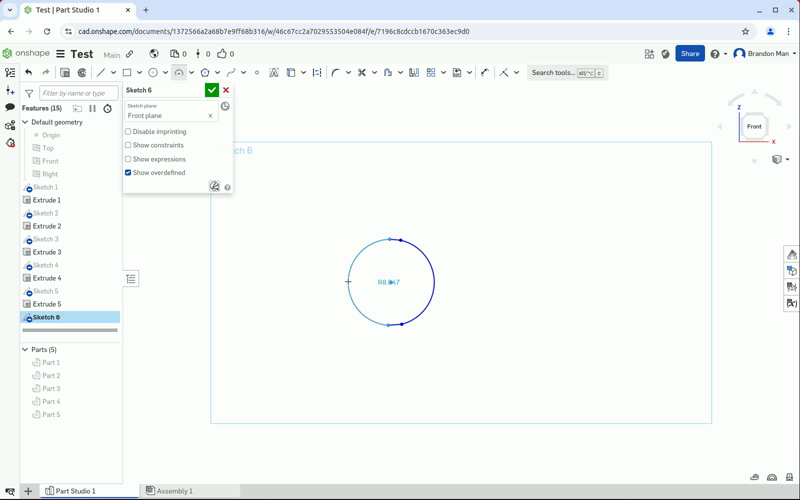
click(348, 281)
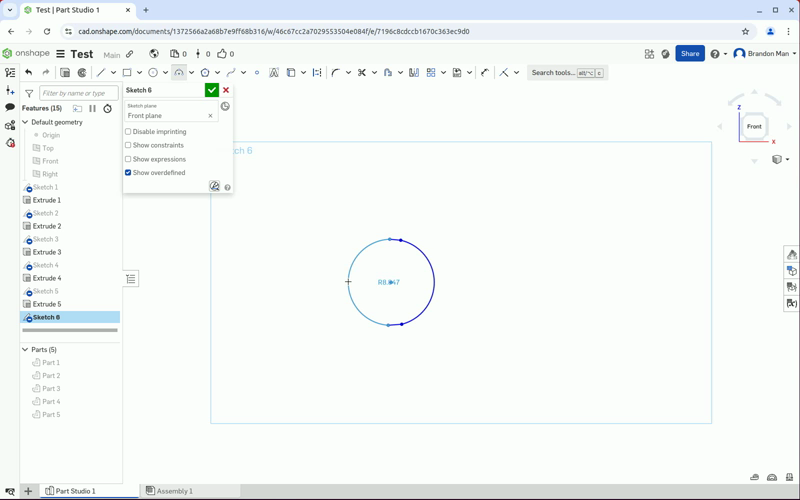
key_up(shift)
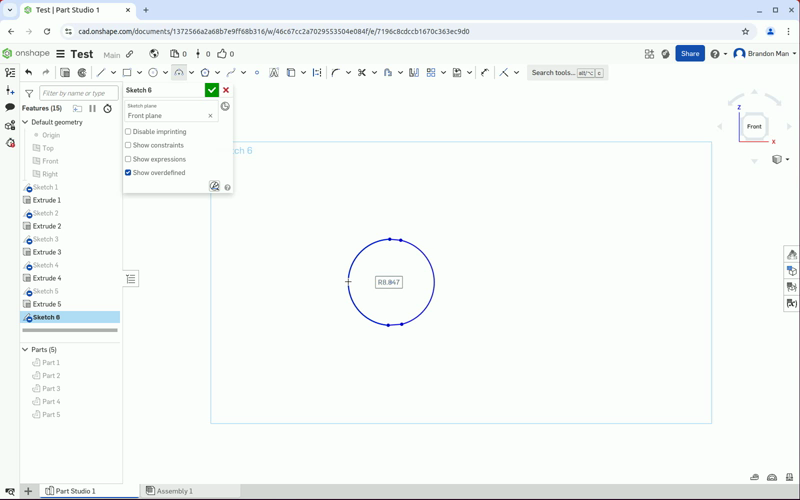
key(esc)
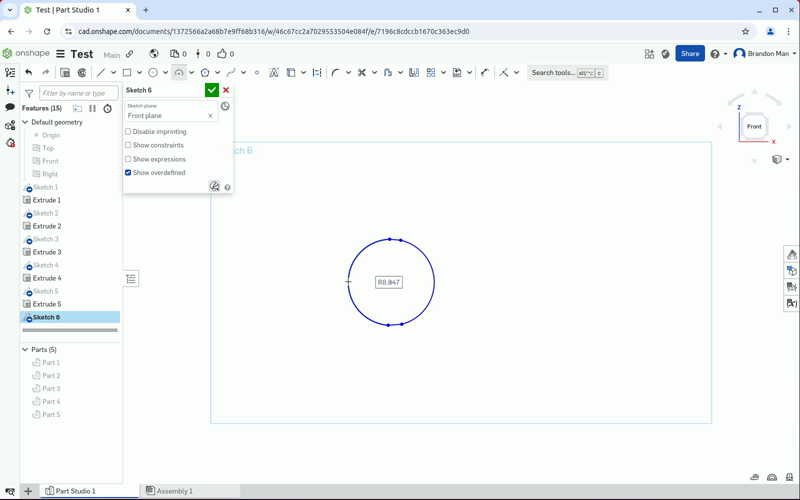
key(a)
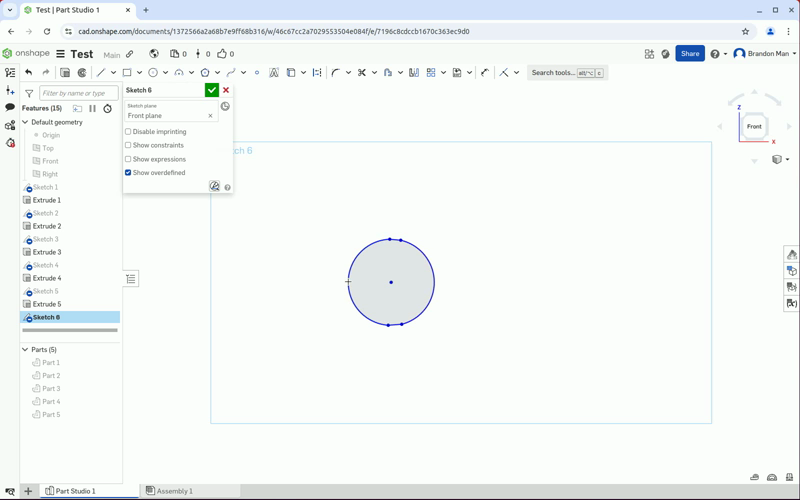
key_down(shift)
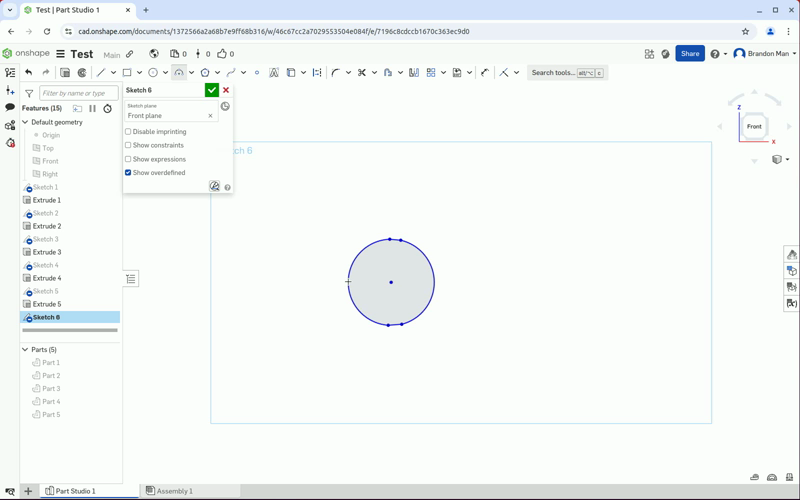
mouse_move(364, 274)
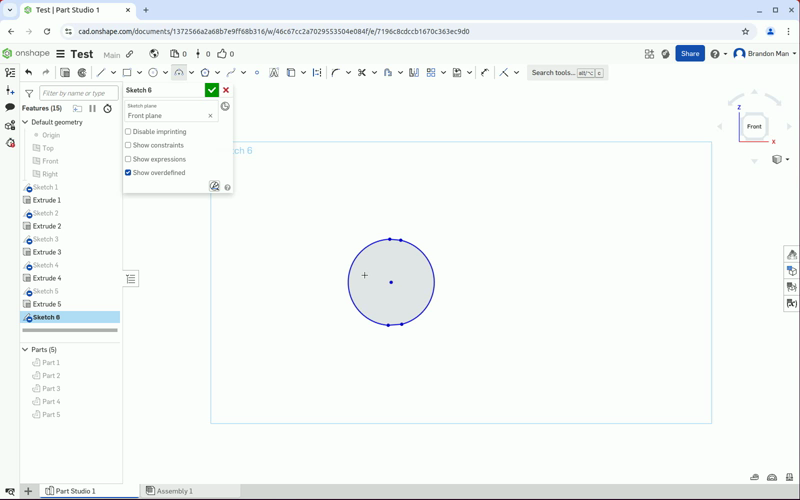
click(364, 274)
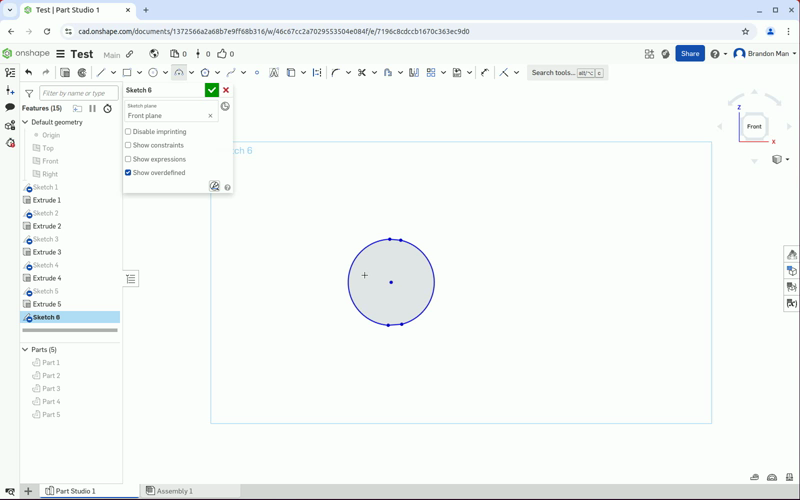
key_up(shift)
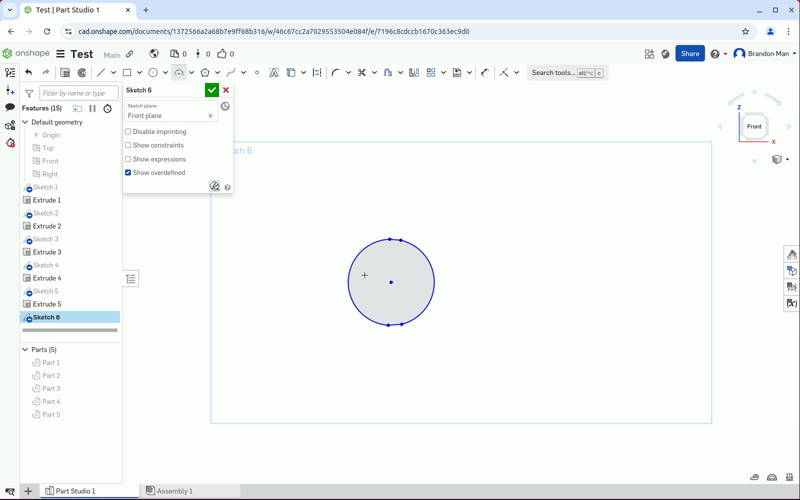
key_down(shift)
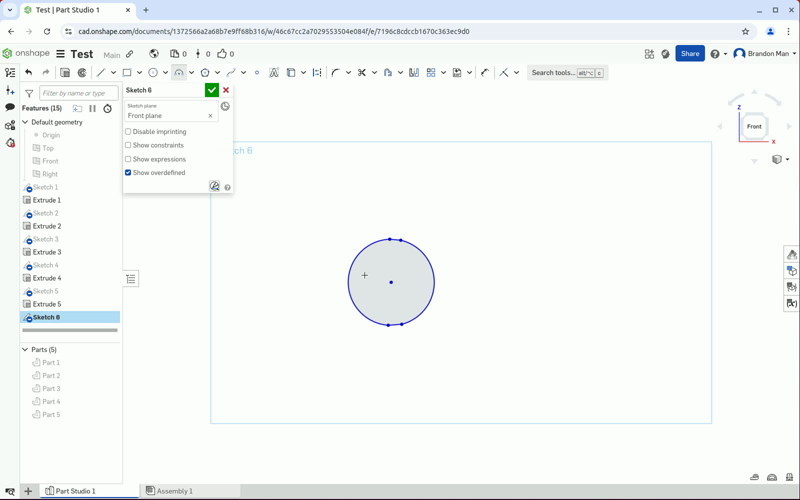
mouse_move(416, 289)
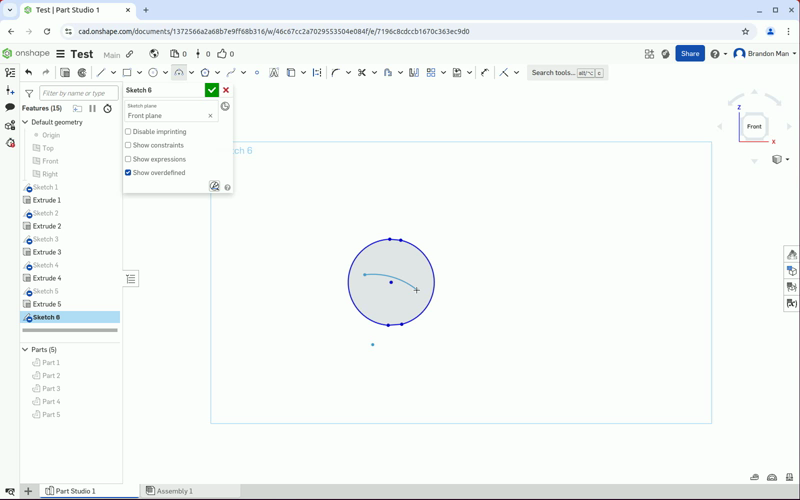
click(416, 289)
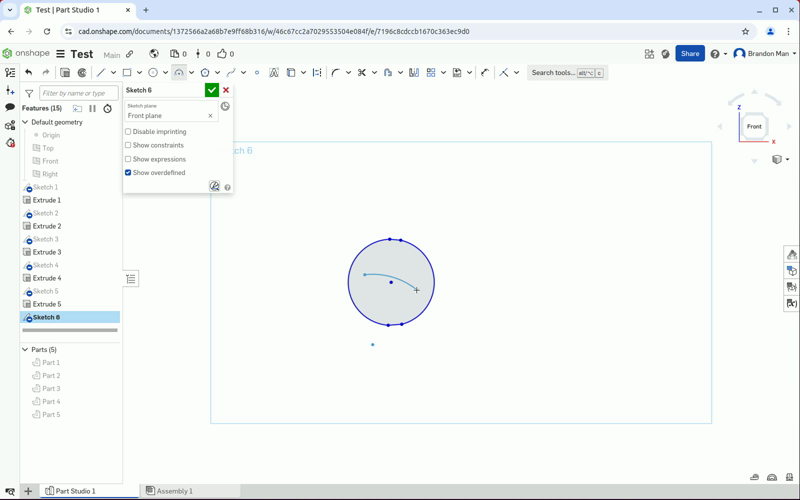
mouse_move(383, 308)
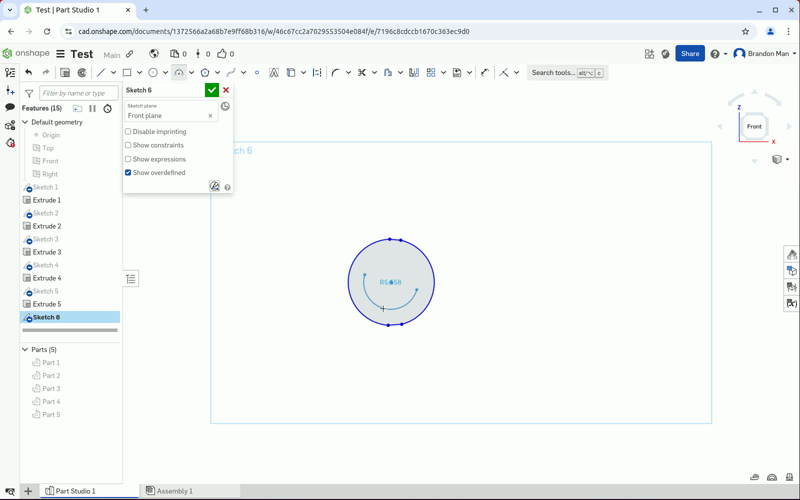
click(383, 308)
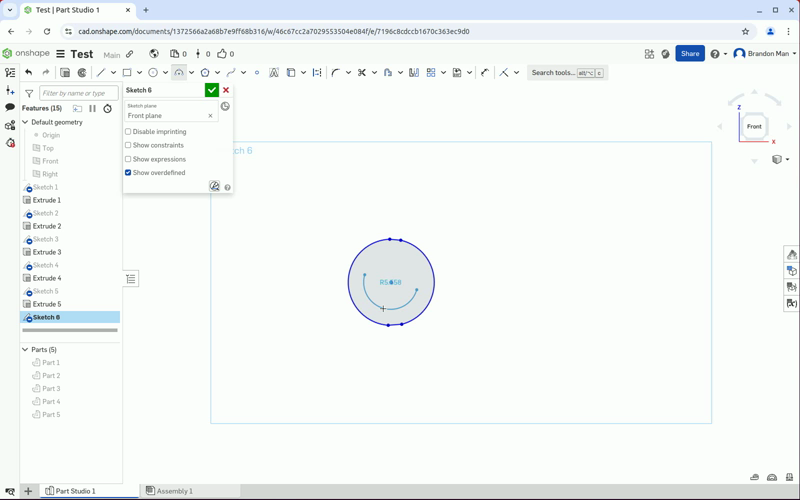
key_up(shift)
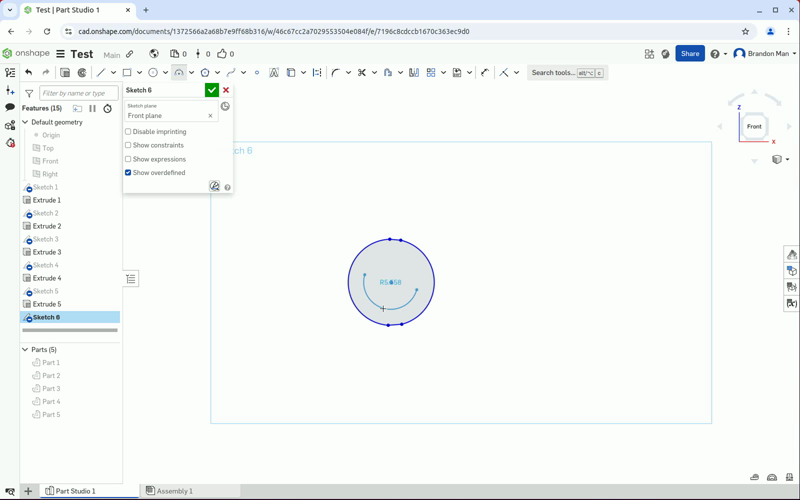
key(esc)
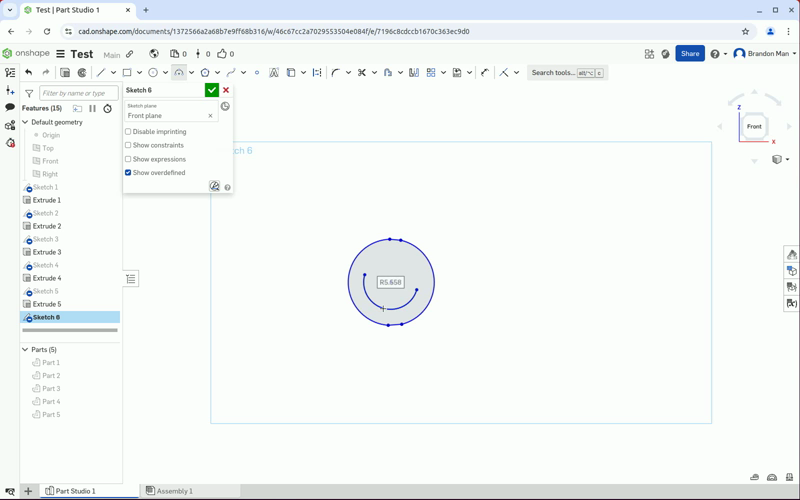
key(l)
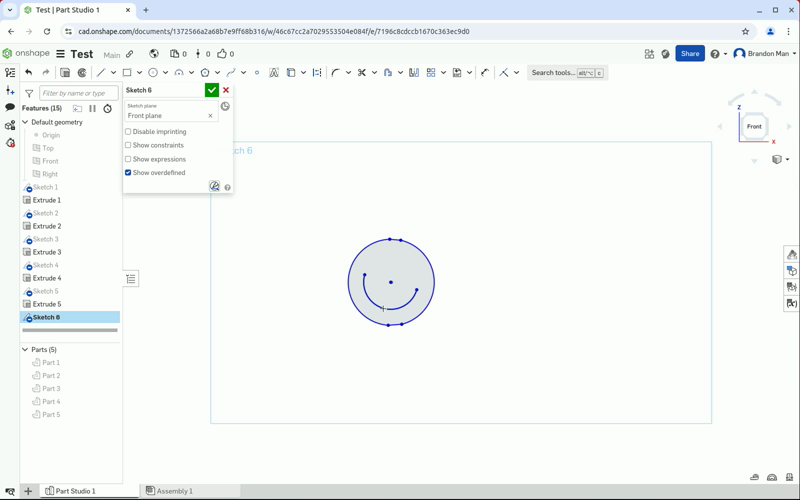
mouse_move(416, 289)
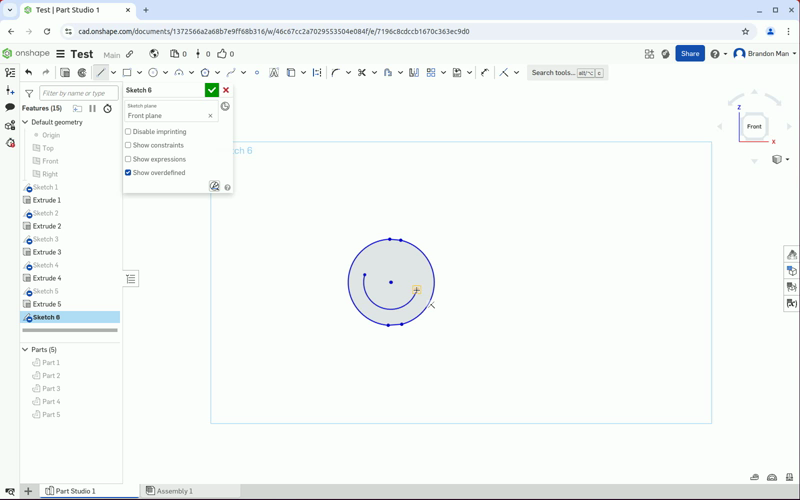
click(416, 289)
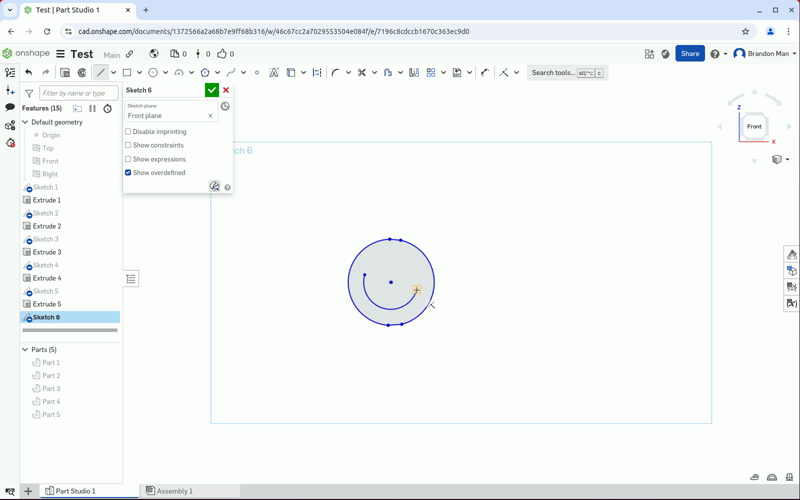
key_down(shift)
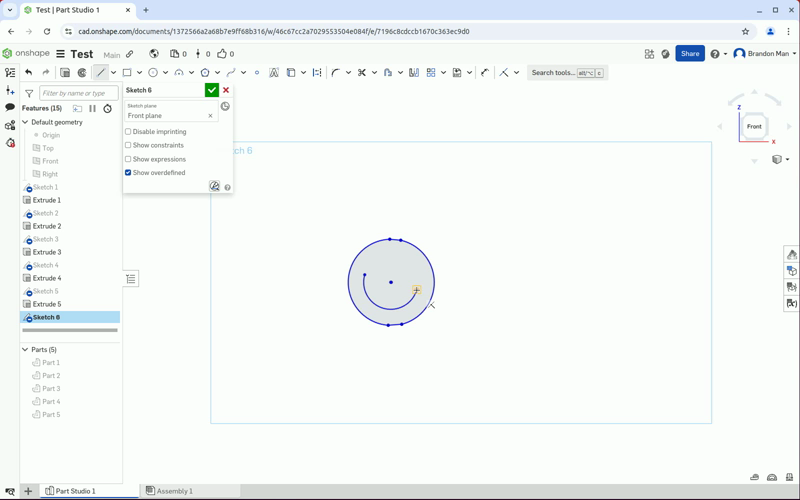
mouse_move(447, 289)
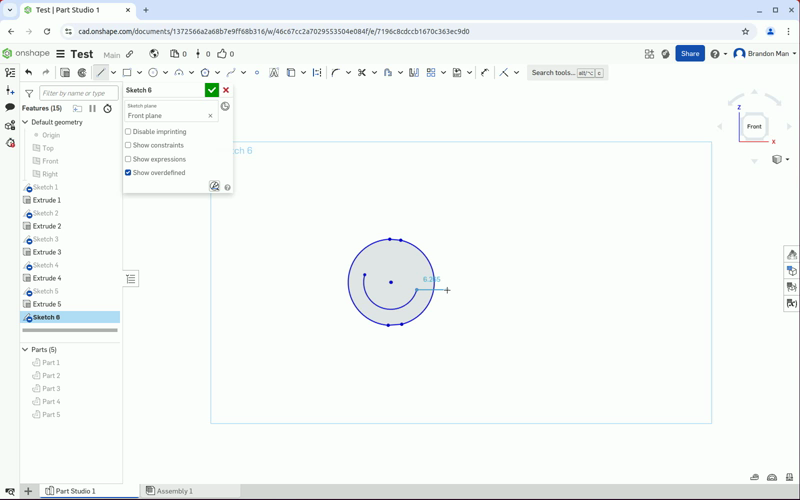
mouse_move(426, 289)
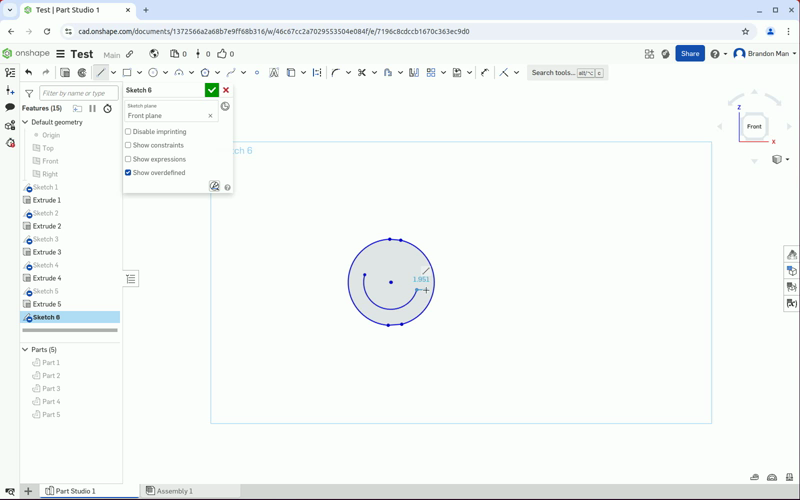
click(426, 289)
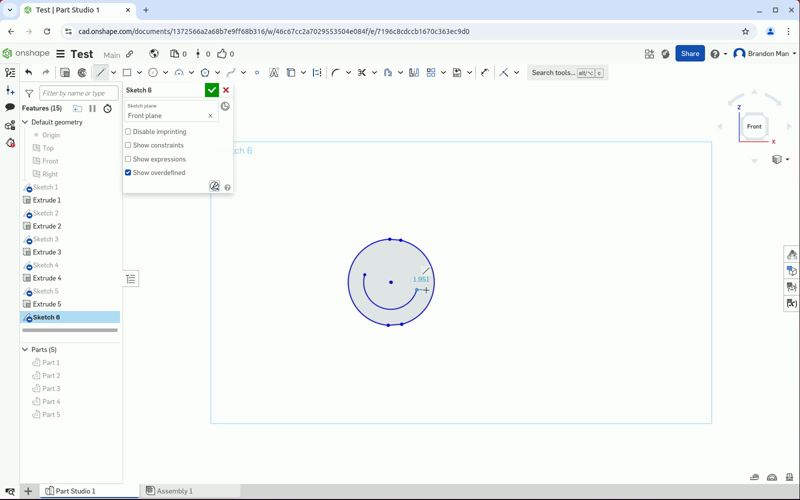
key_up(shift)
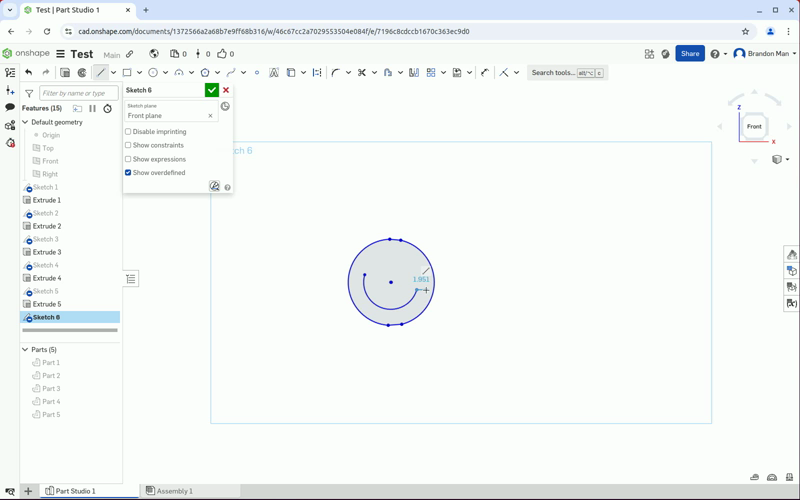
key_down(shift)
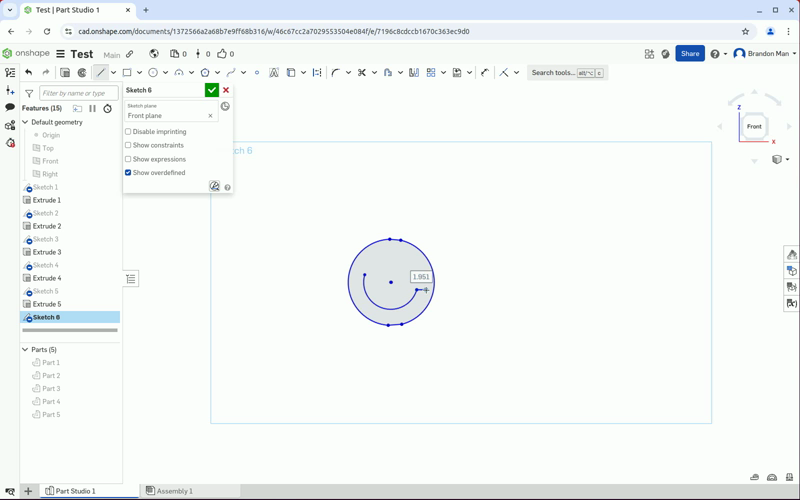
mouse_move(456, 289)
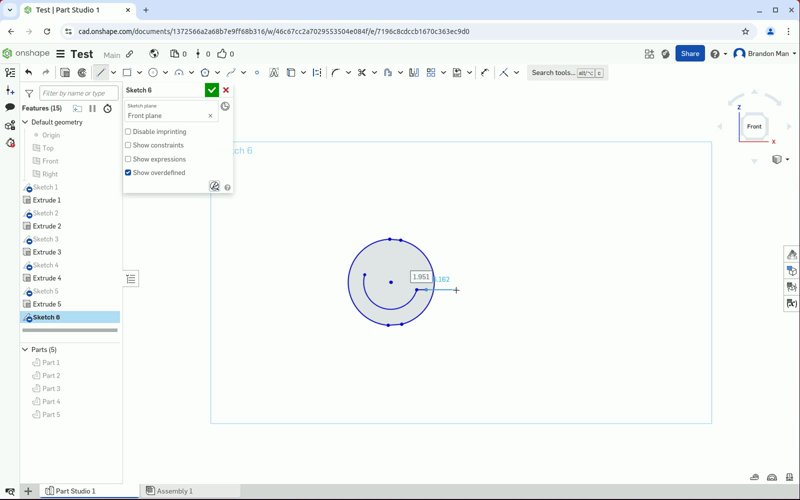
mouse_move(426, 274)
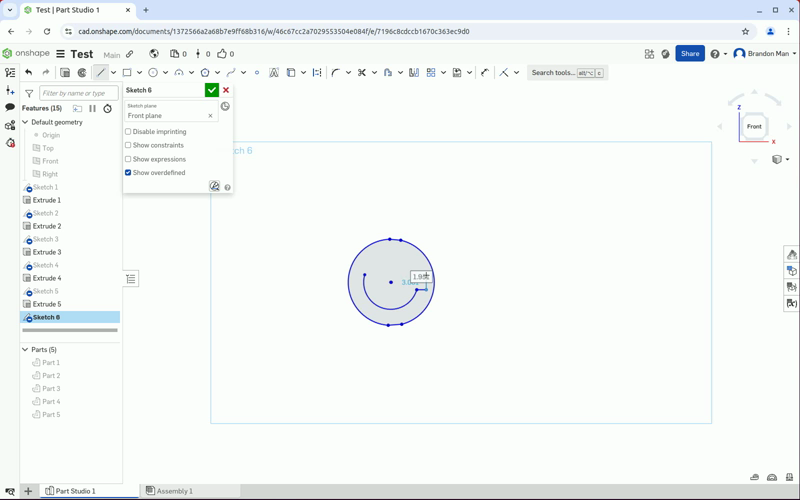
click(426, 274)
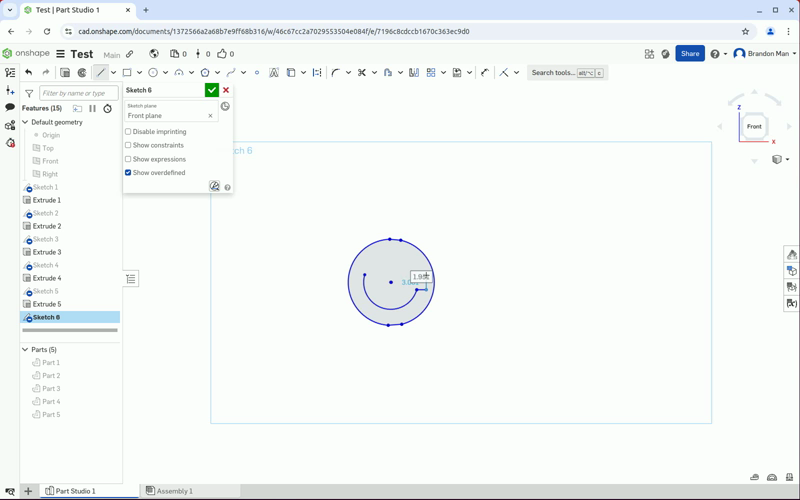
key_up(shift)
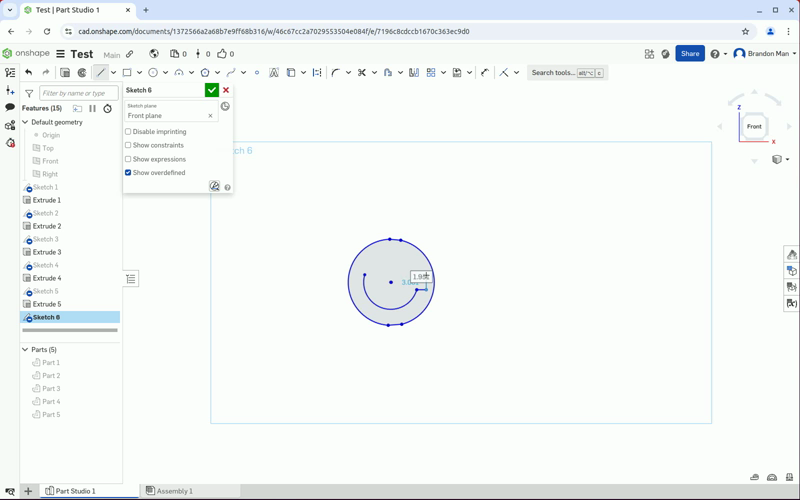
key_down(shift)
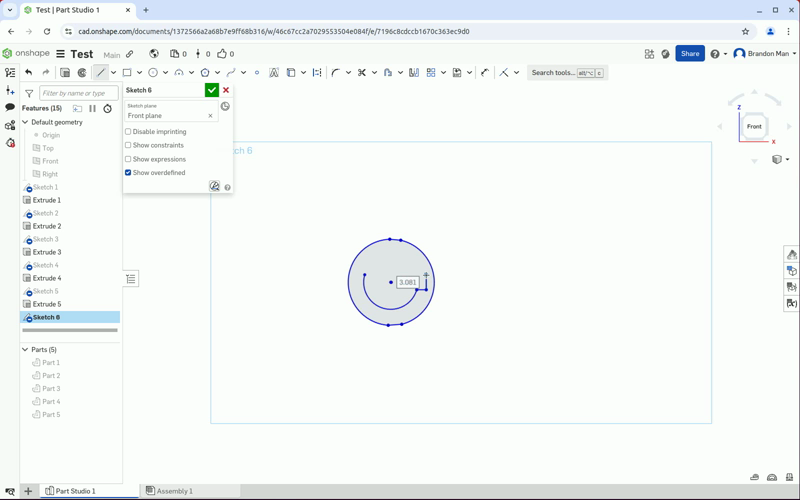
mouse_move(456, 274)
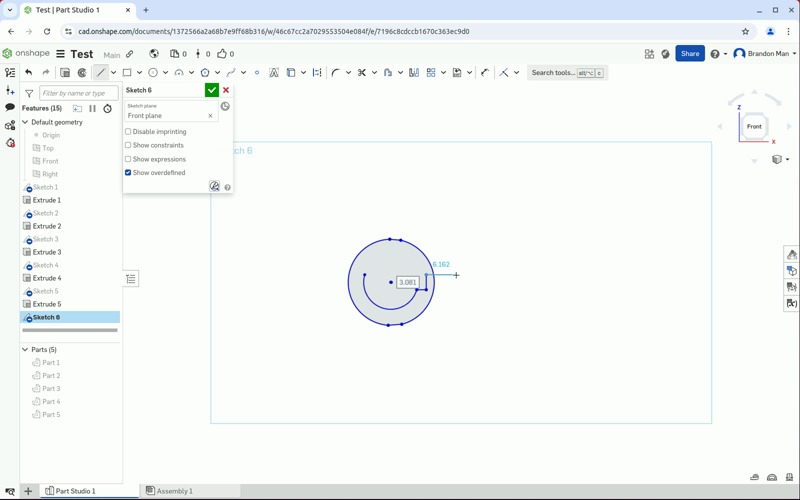
mouse_move(416, 274)
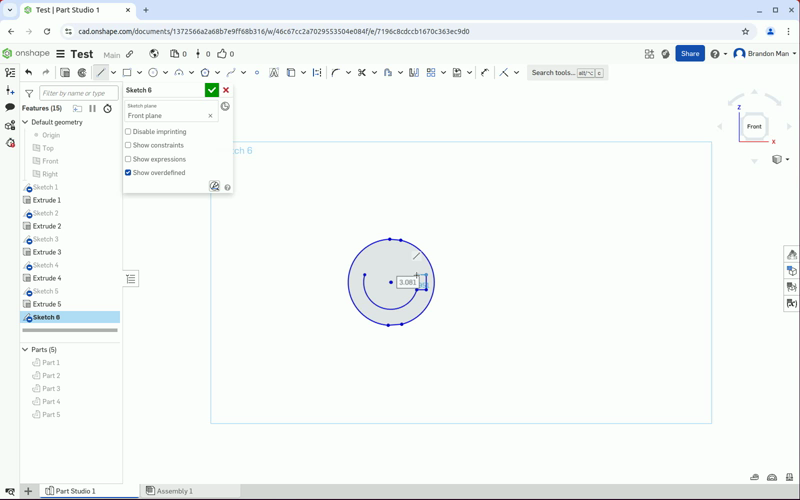
click(416, 274)
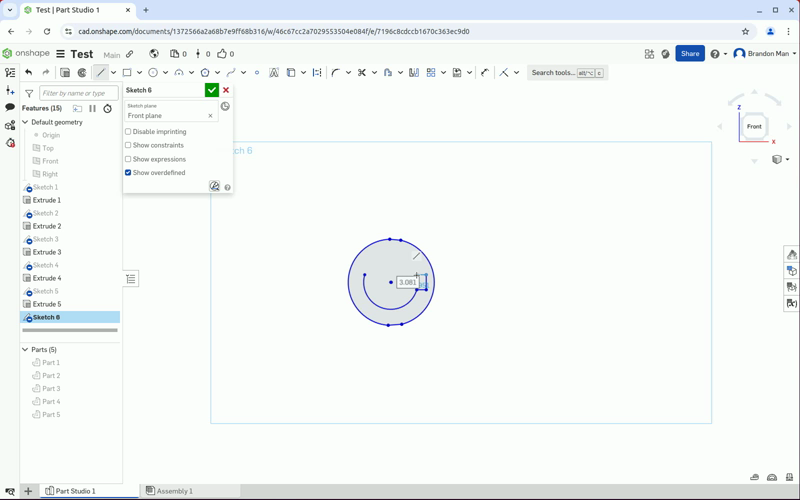
key_up(shift)
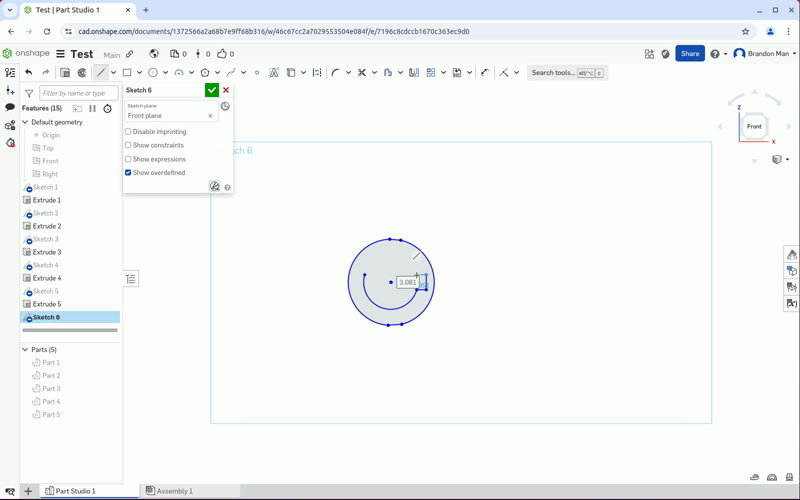
key(esc)
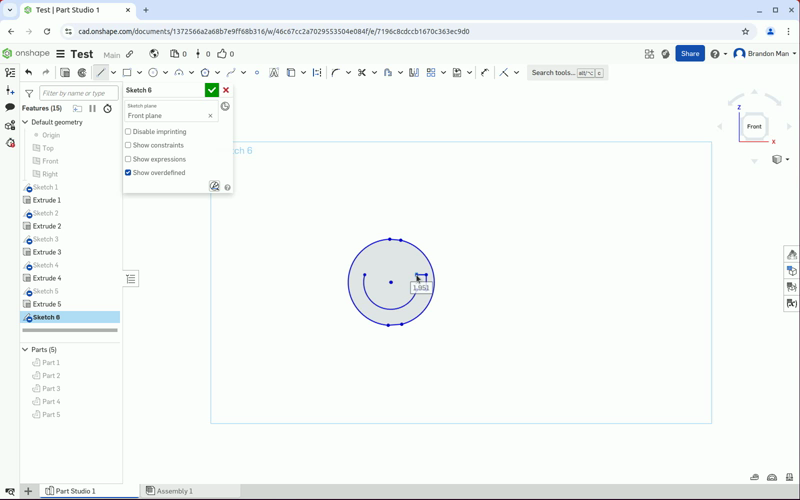
key(a)
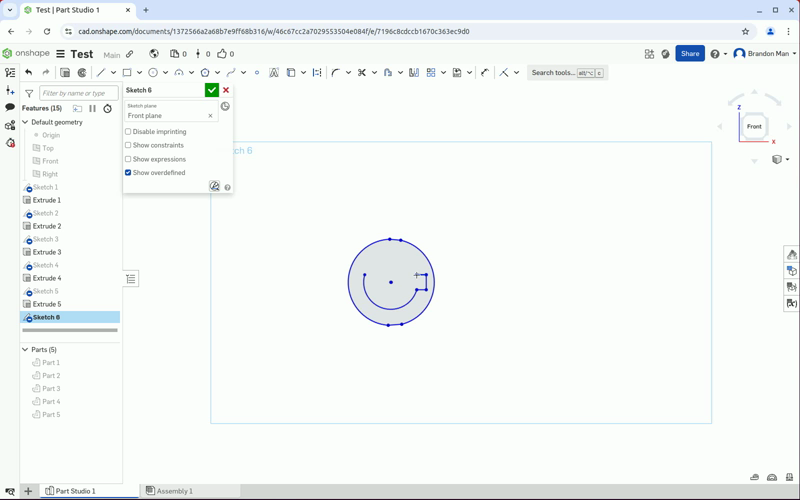
mouse_move(416, 274)
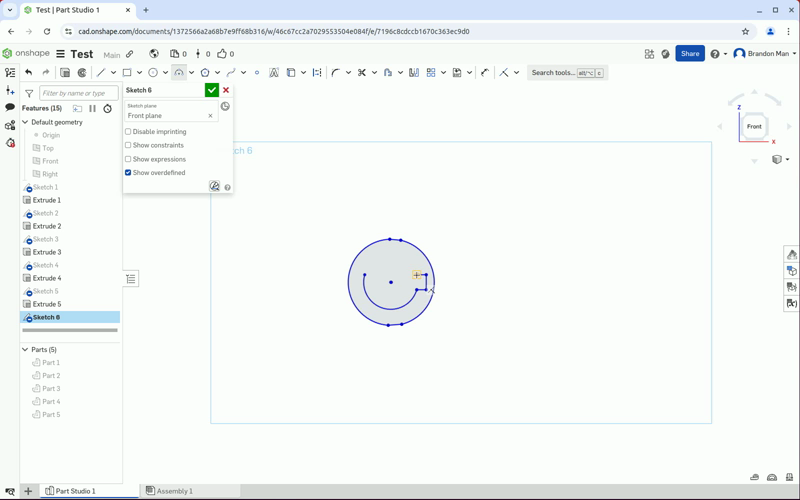
click(416, 274)
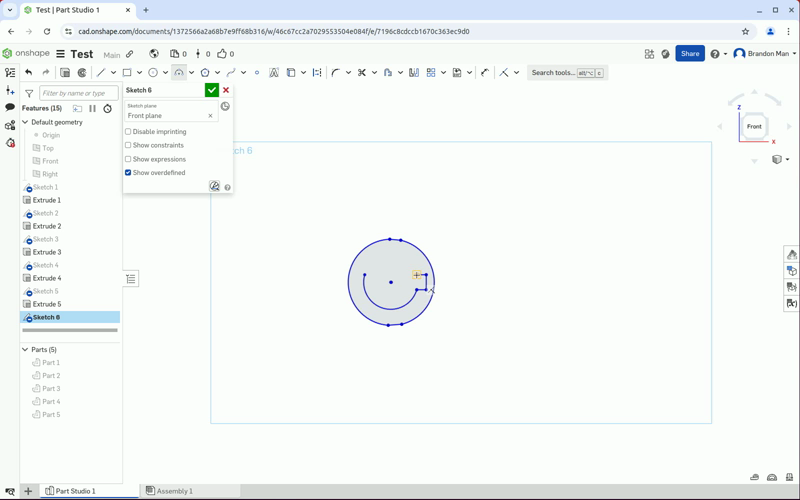
mouse_move(364, 274)
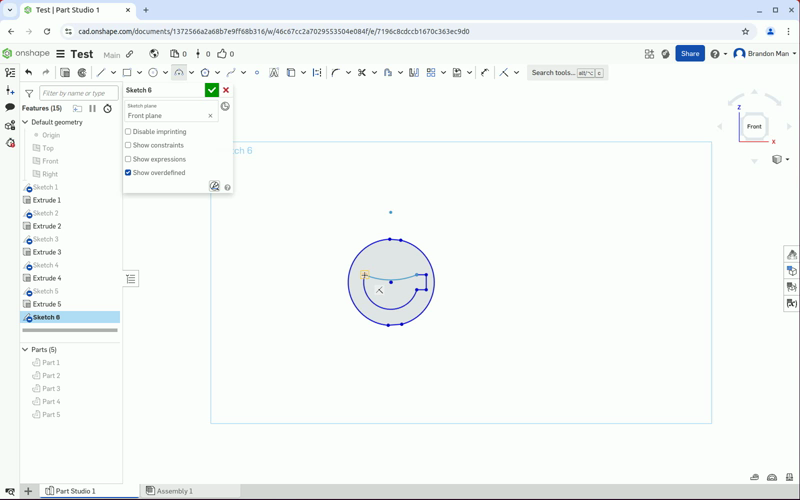
click(364, 274)
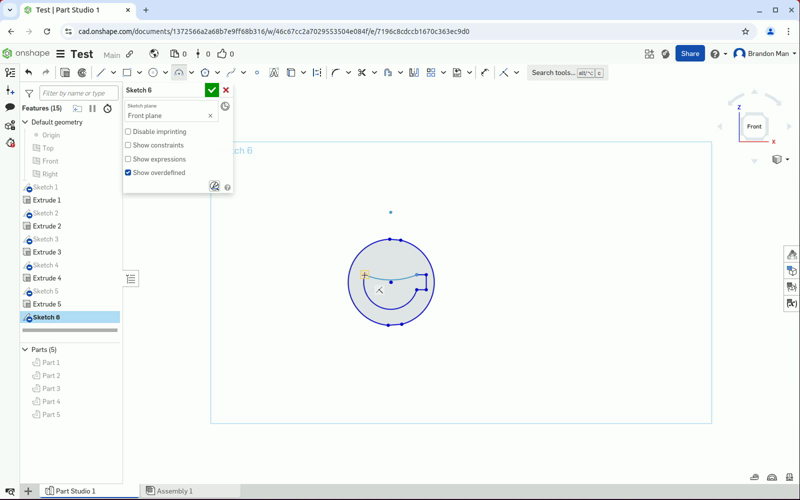
key_down(shift)
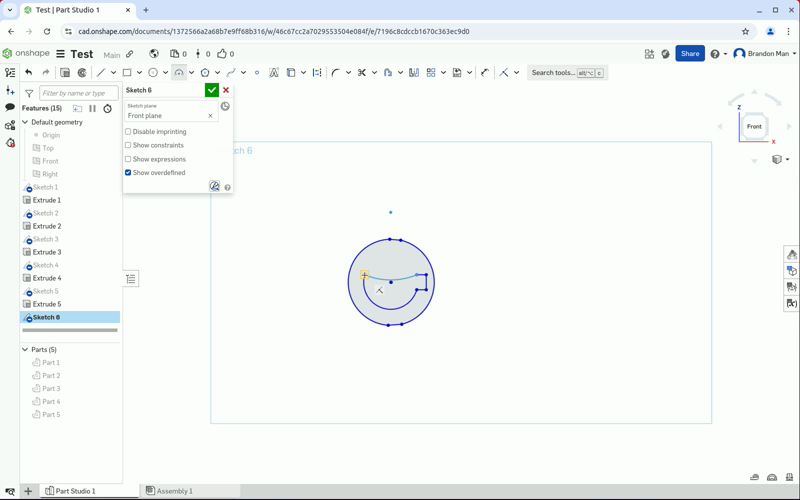
mouse_move(390, 255)
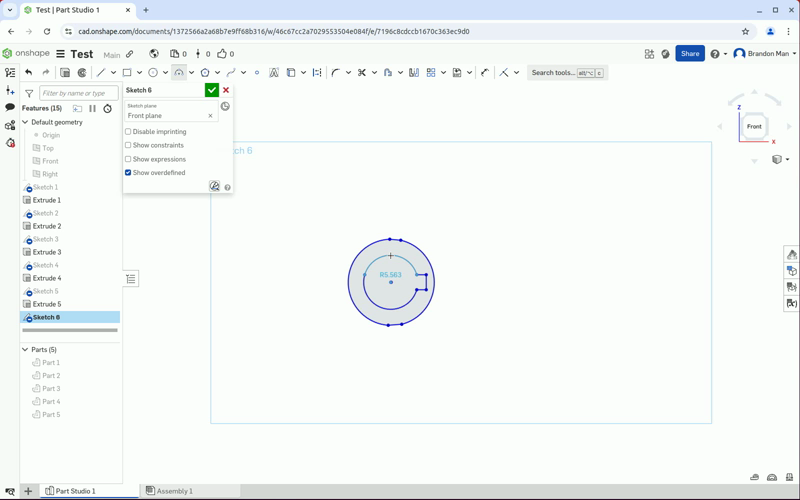
click(390, 255)
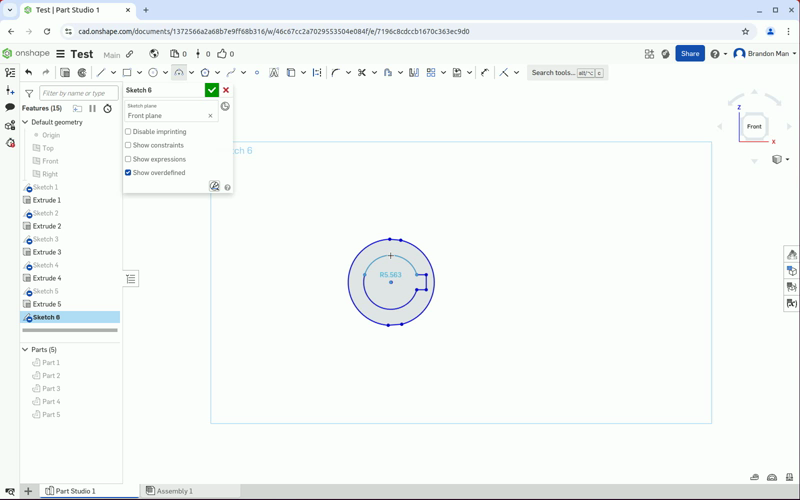
key_up(shift)
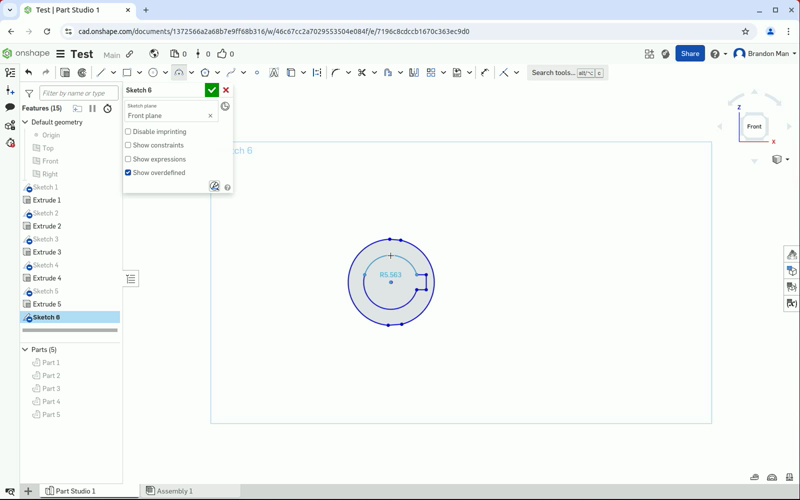
key(esc)
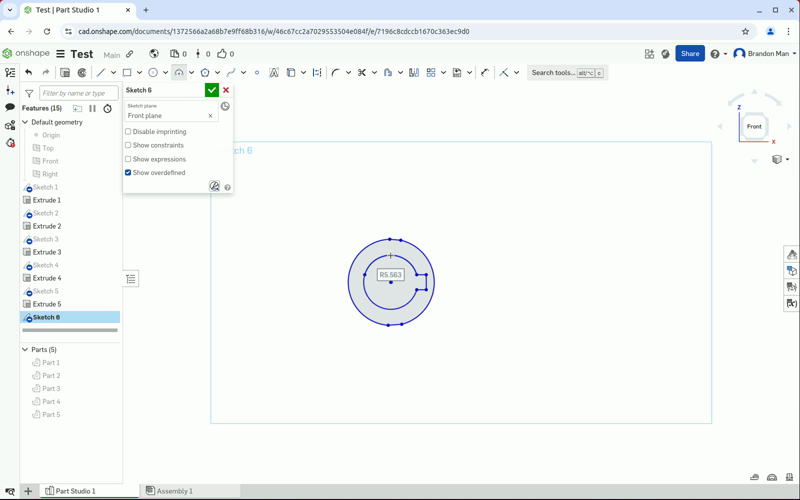
mouse_move(422, 297)
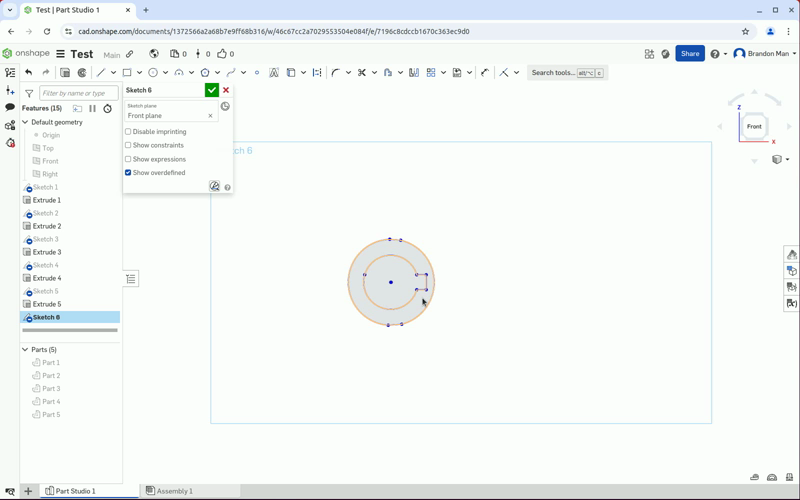
click(422, 297)
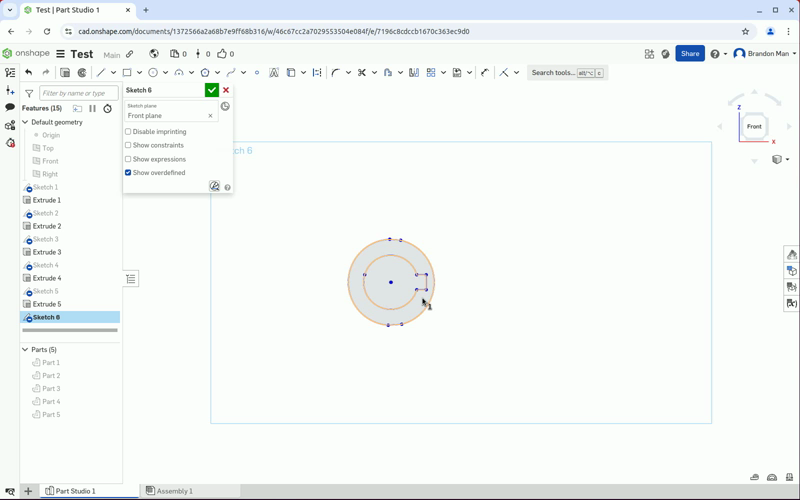
mouse_move(73, 352)
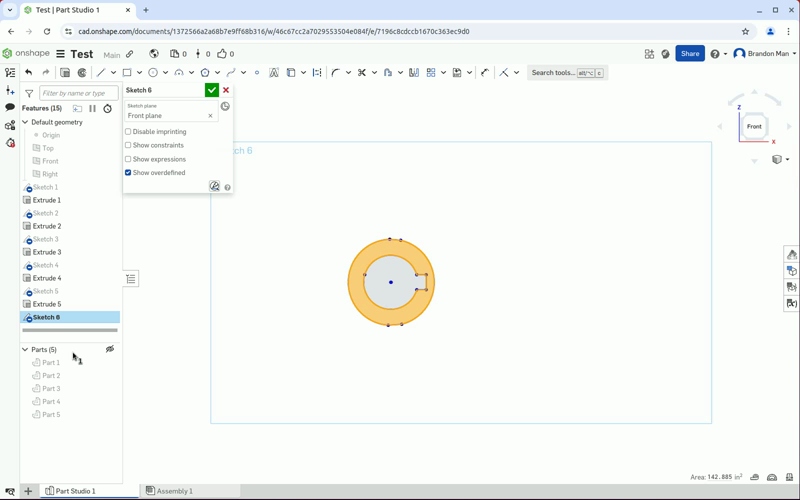
key(shift+y)
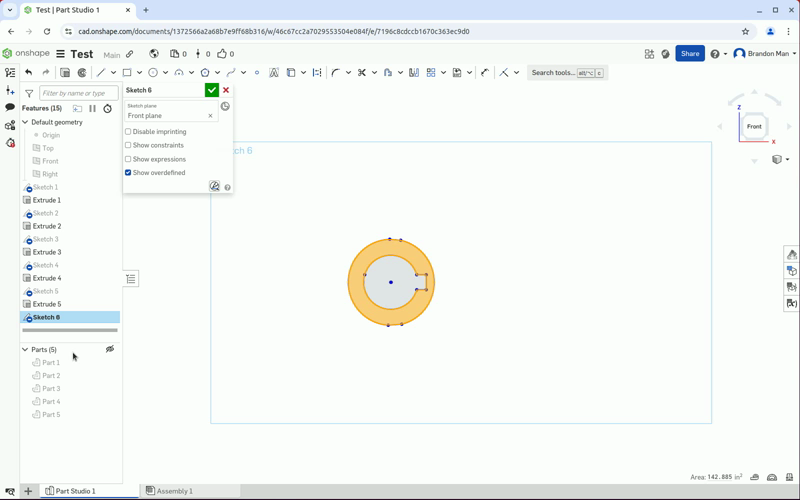
key(shift+e)
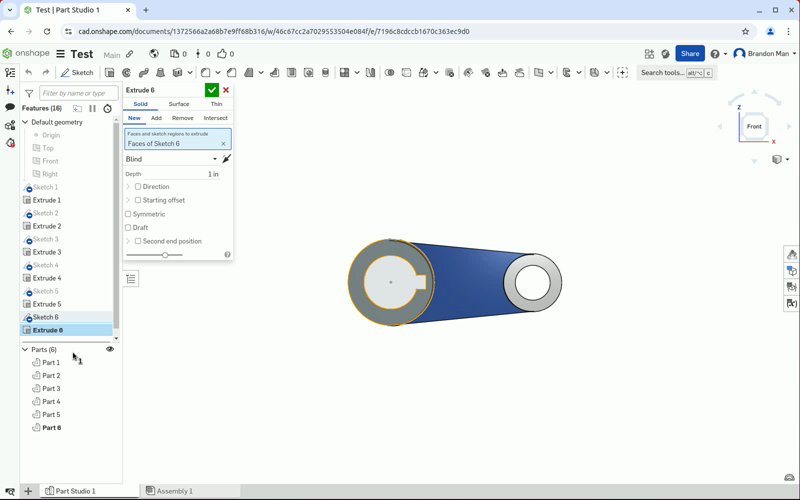
mouse_move(143, 106)
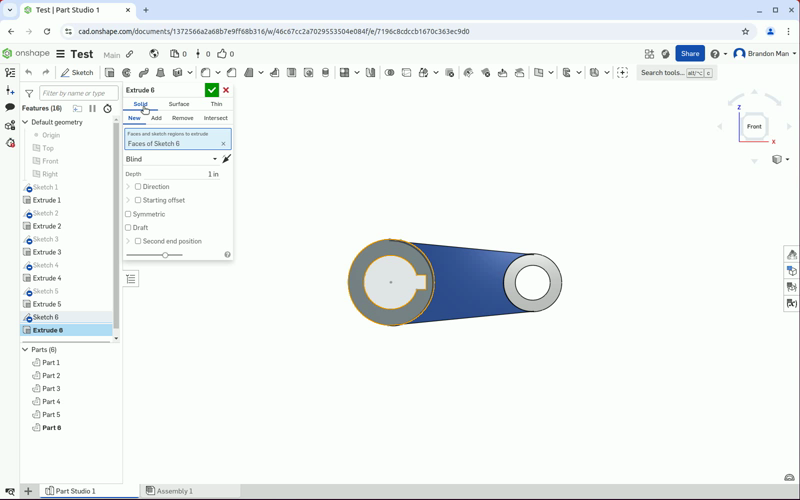
click(143, 106)
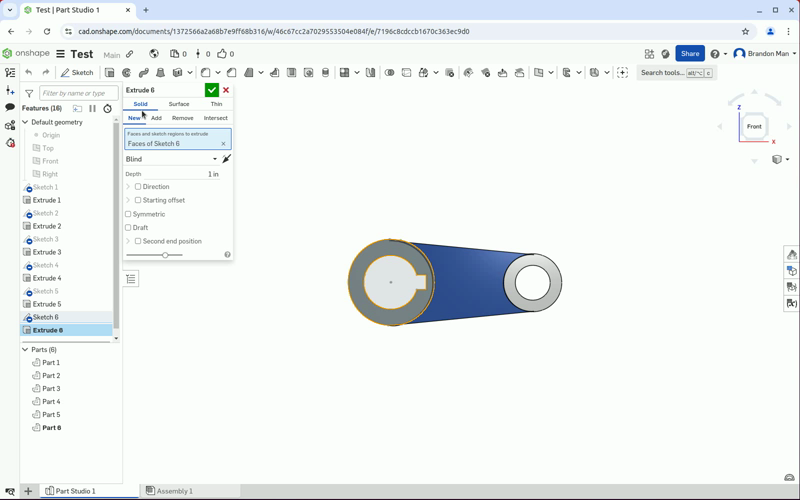
mouse_move(137, 120)
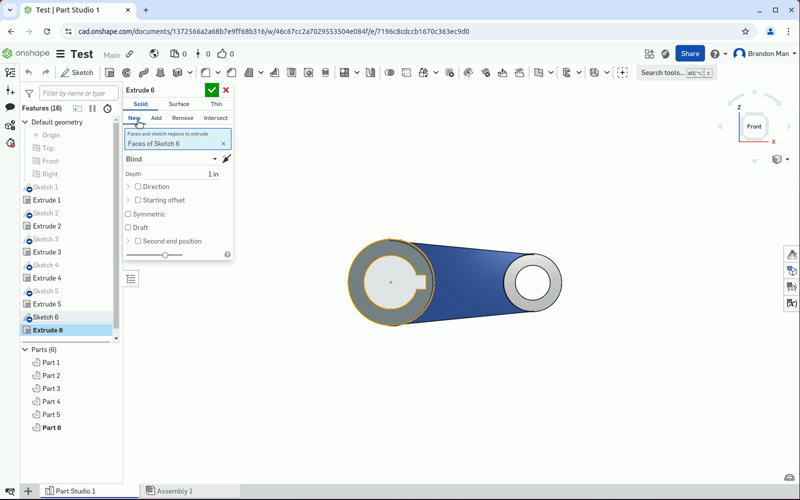
click(137, 120)
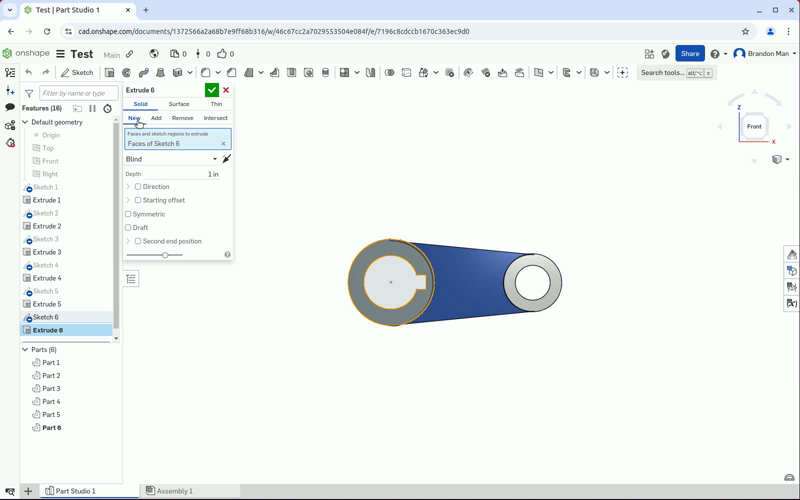
key(tab, 4)
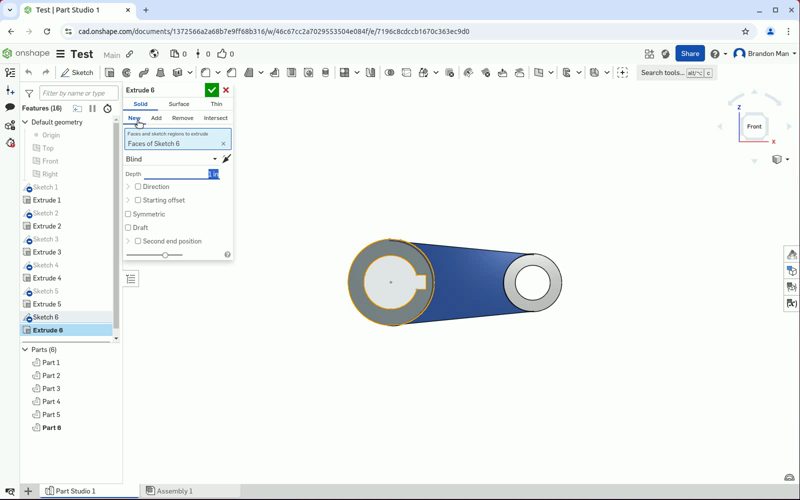
text(15.887)
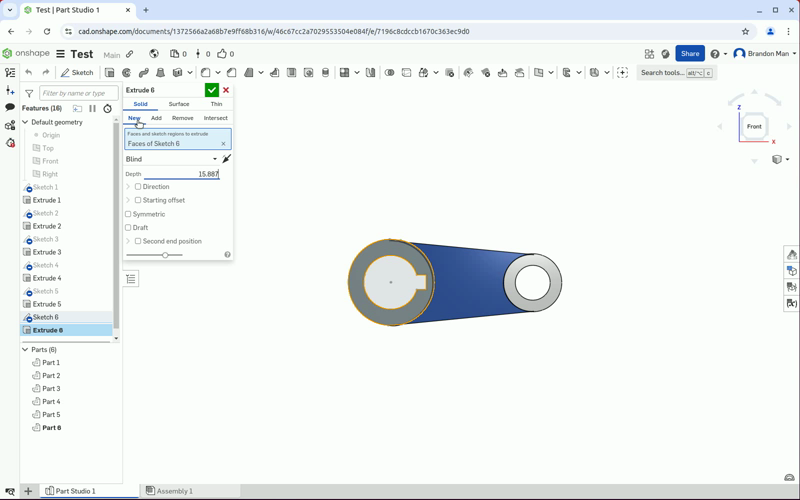
key(enter)
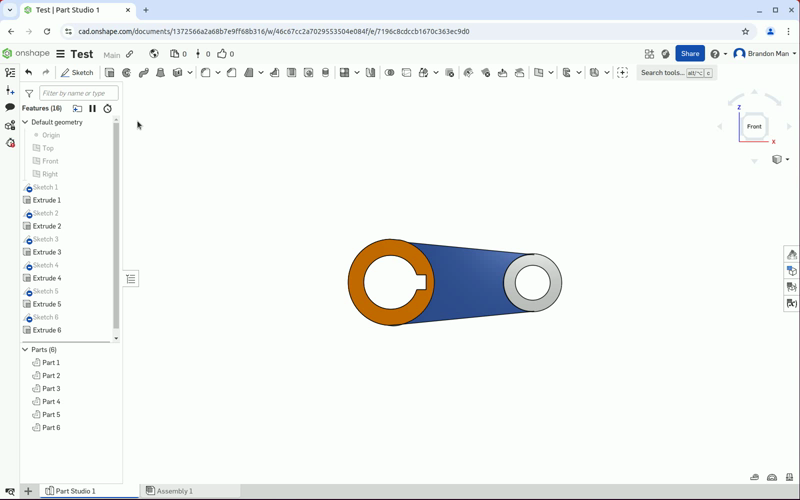
key(shift+h)
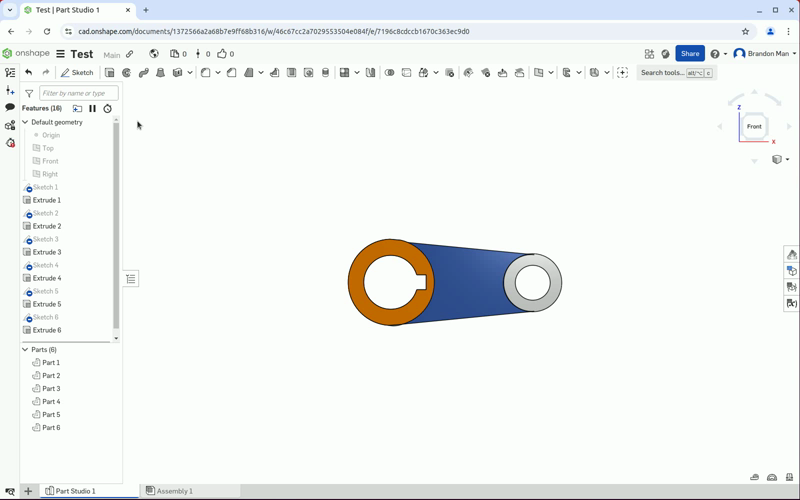
key(shift+h)
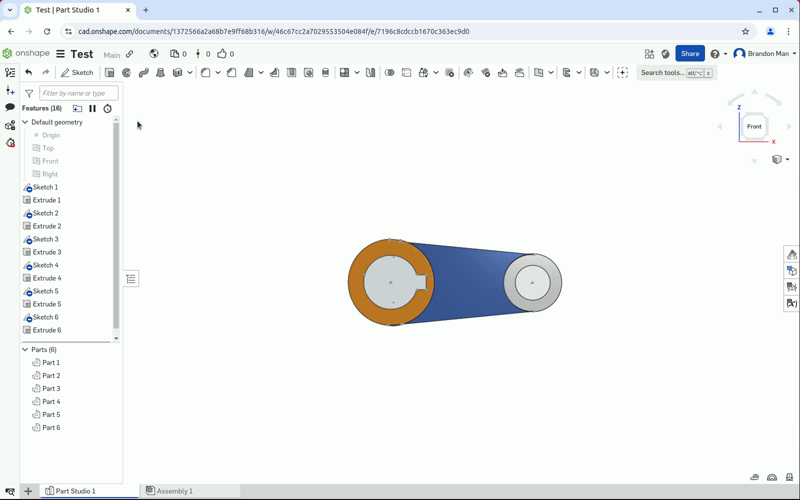
key(shift+7)
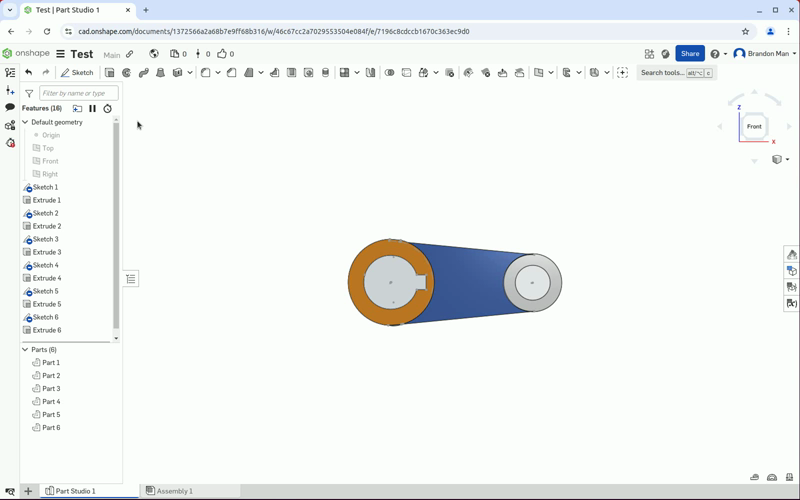
key(left, 2)
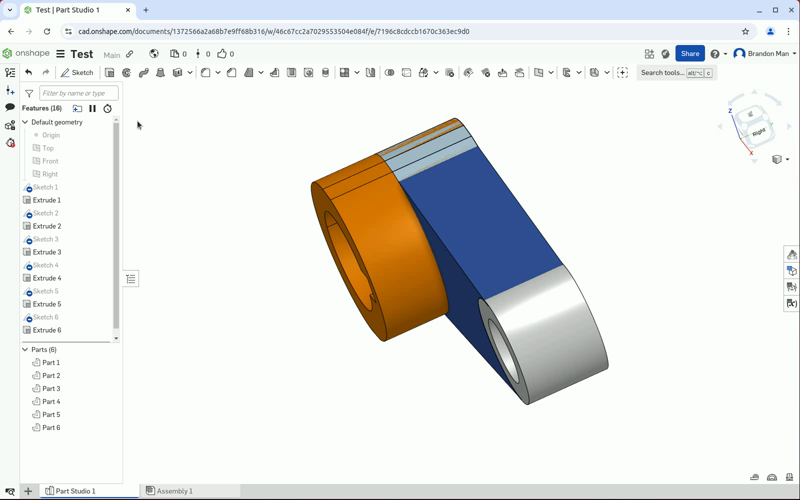
key(down, 2)
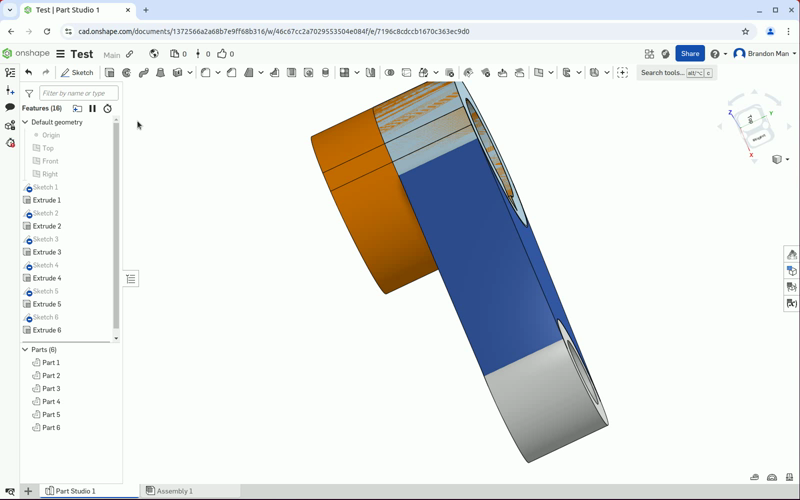
key(up, 2)
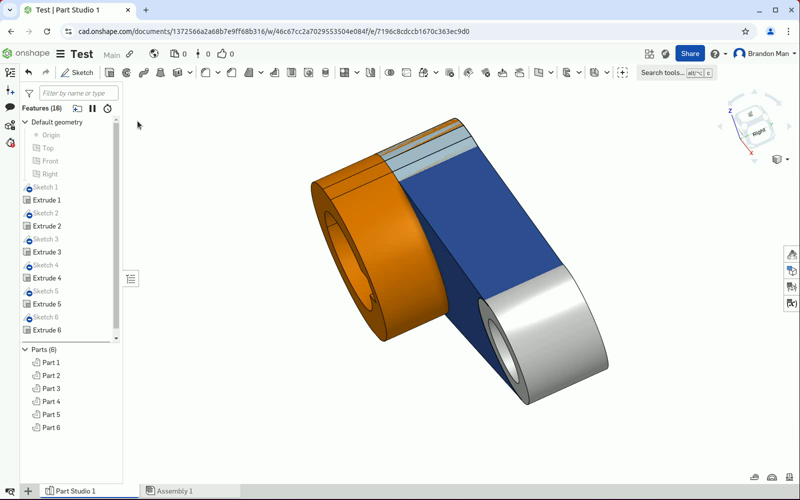
key(right, 2)
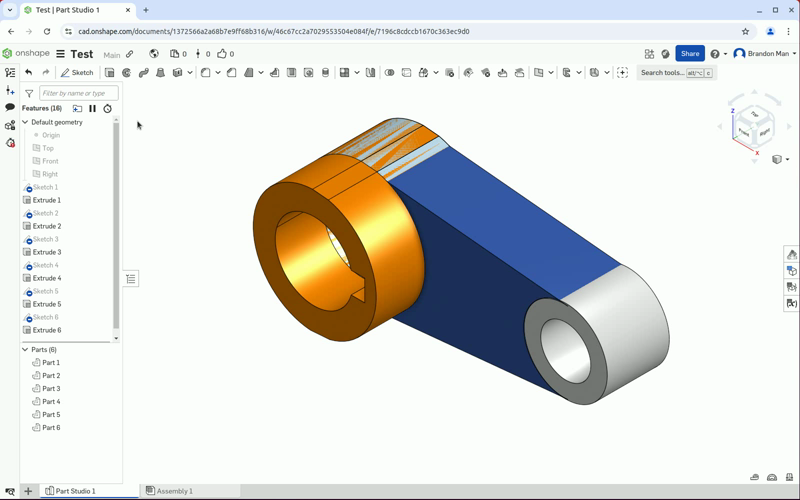
mouse_move(69, 189)
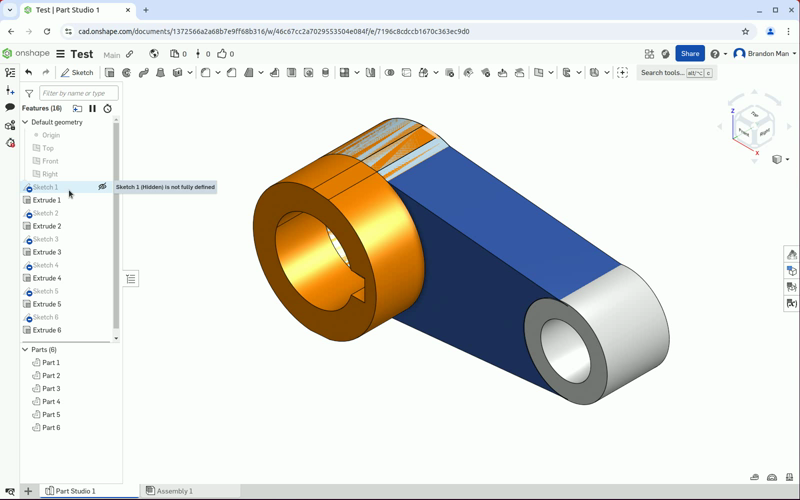
click(69, 189)